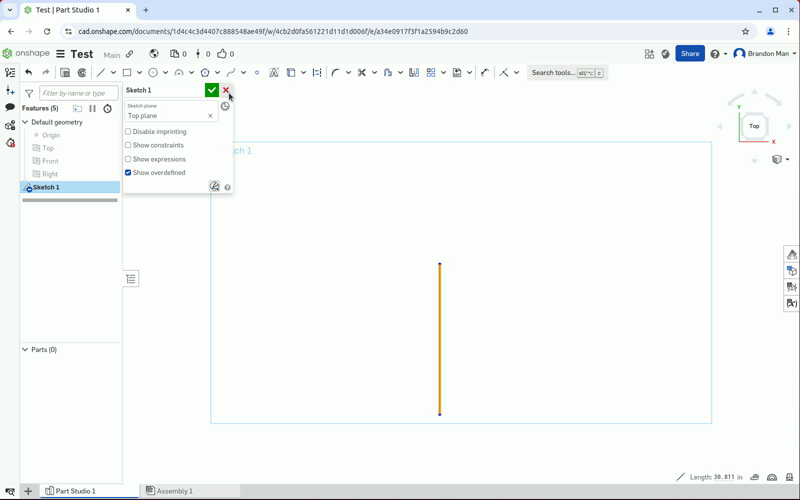
key(shift+h)
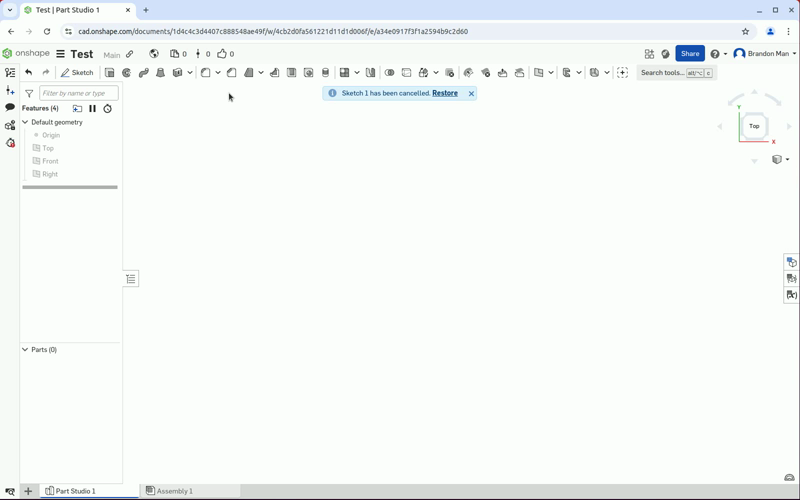
mouse_move(73, 352)
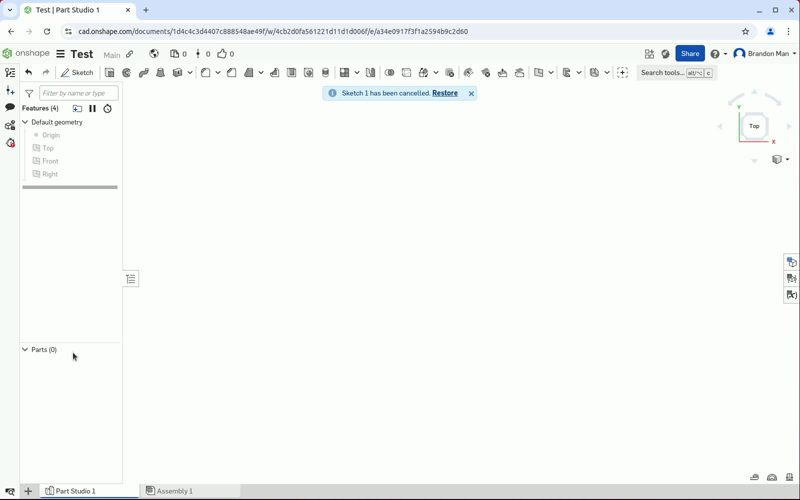
key(y)
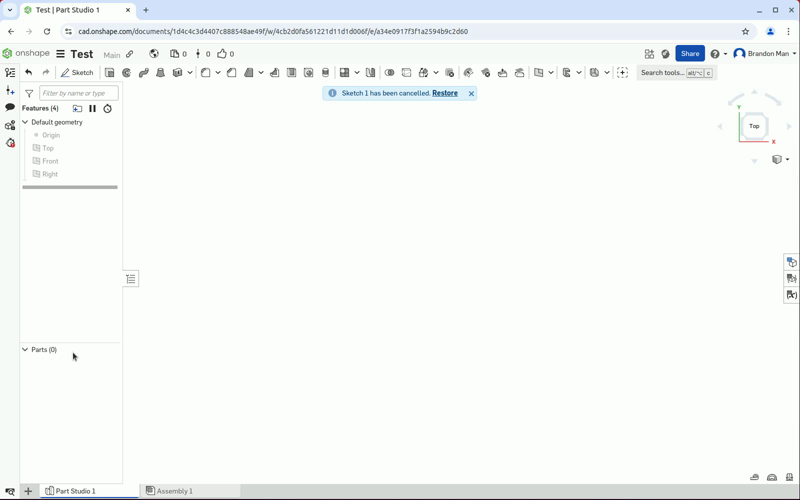
key(shift+p)
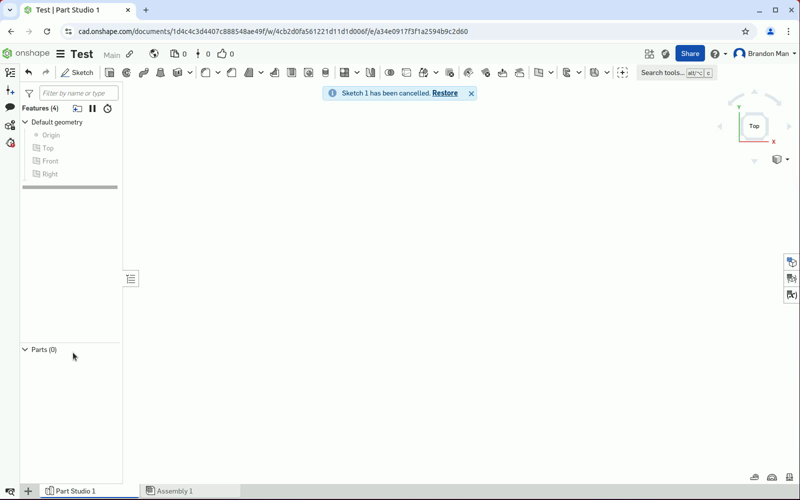
key(space)
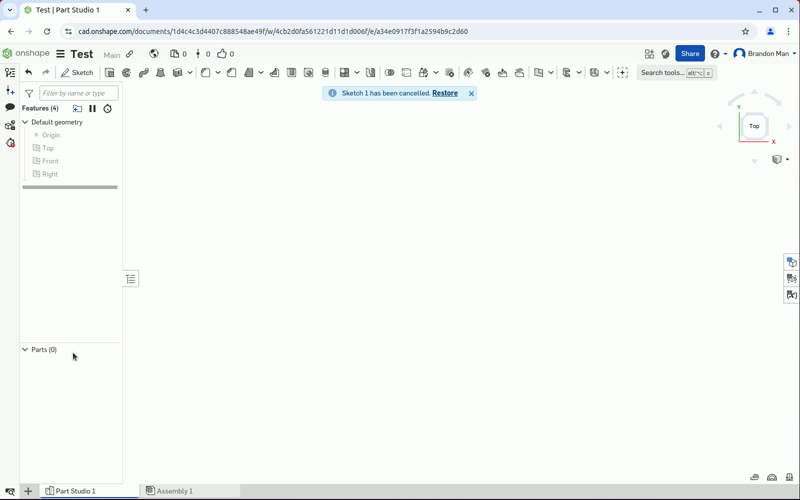
key_down(shift)
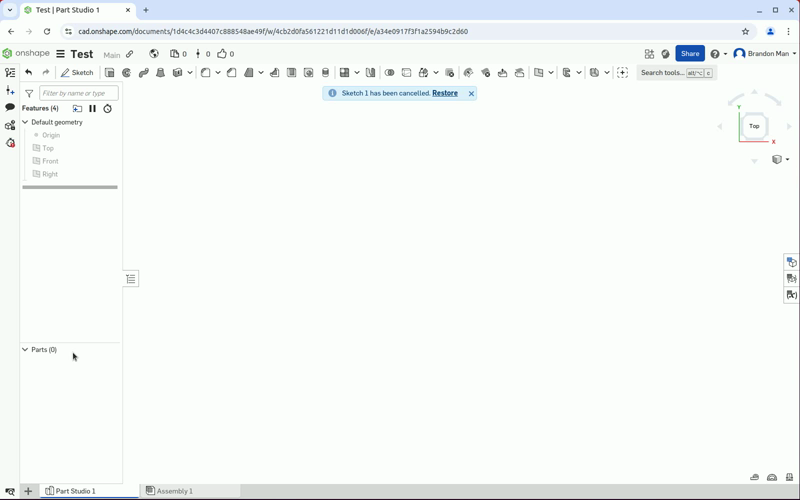
key(up)
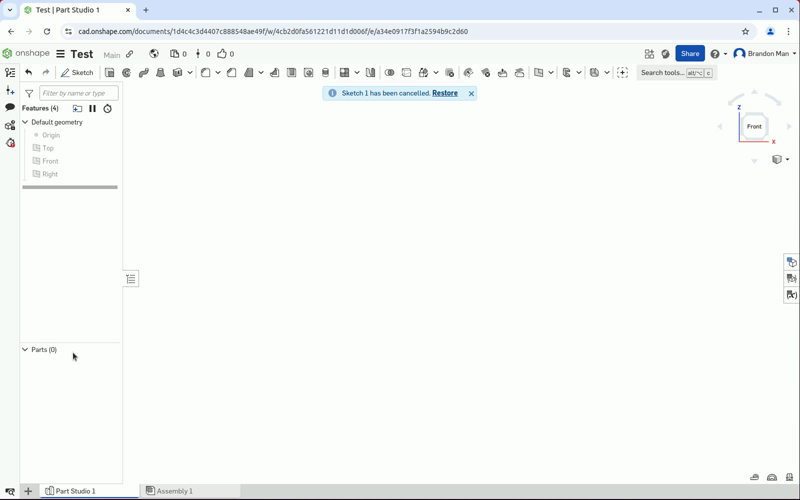
key_up(shift)
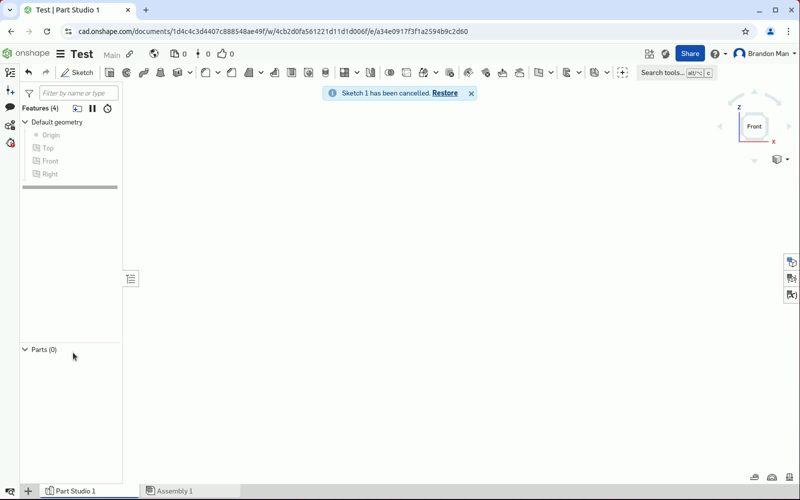
mouse_move(73, 352)
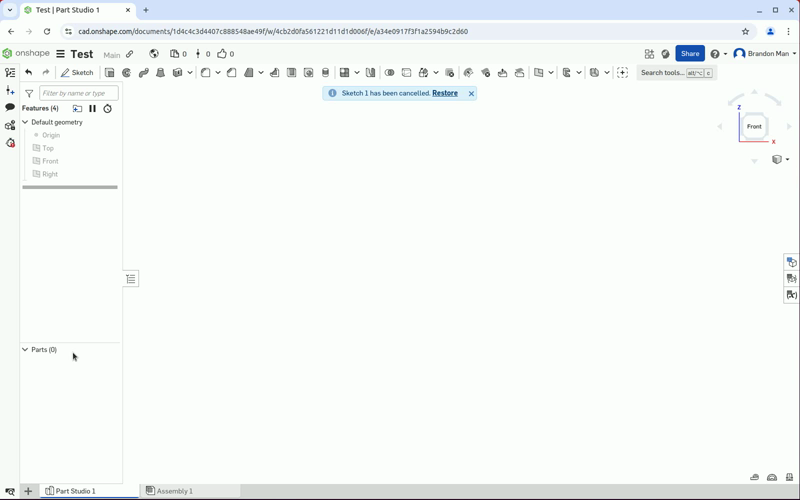
key(shift+y)
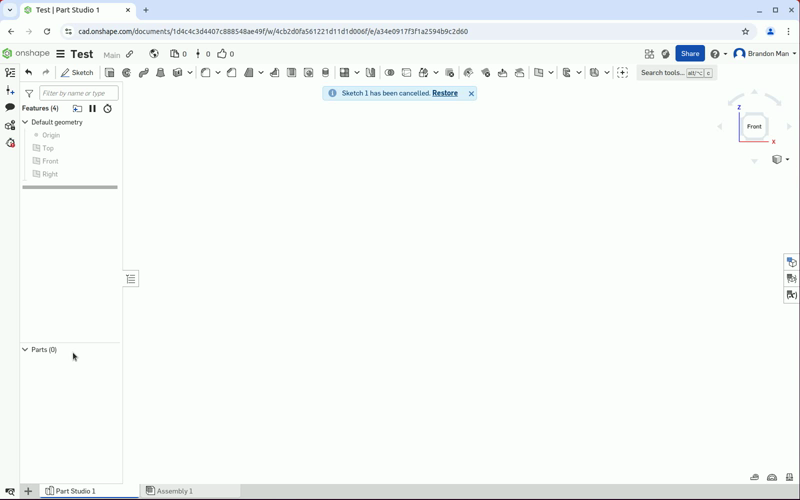
key(shift+s)
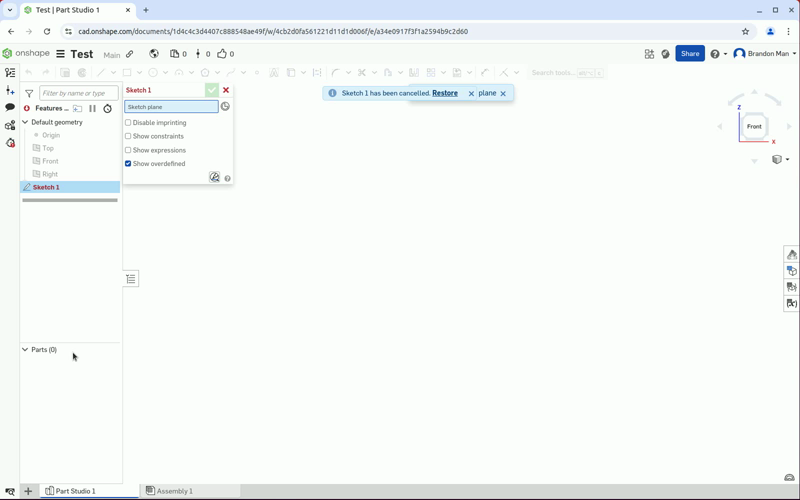
mouse_move(73, 163)
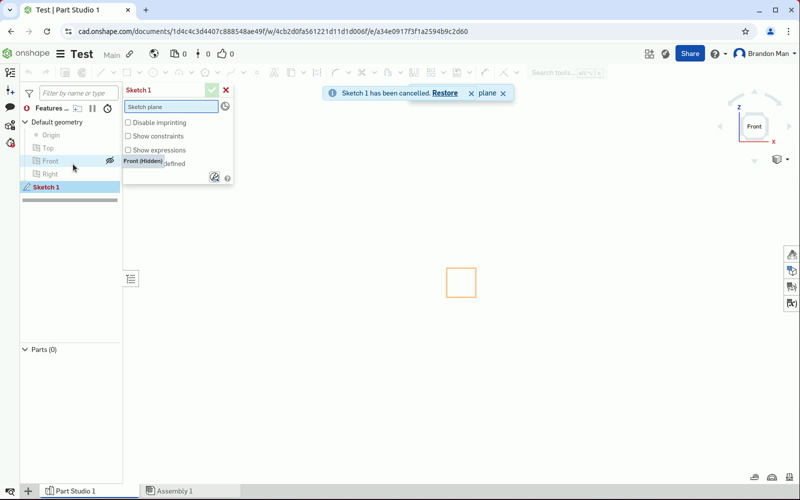
click(73, 163)
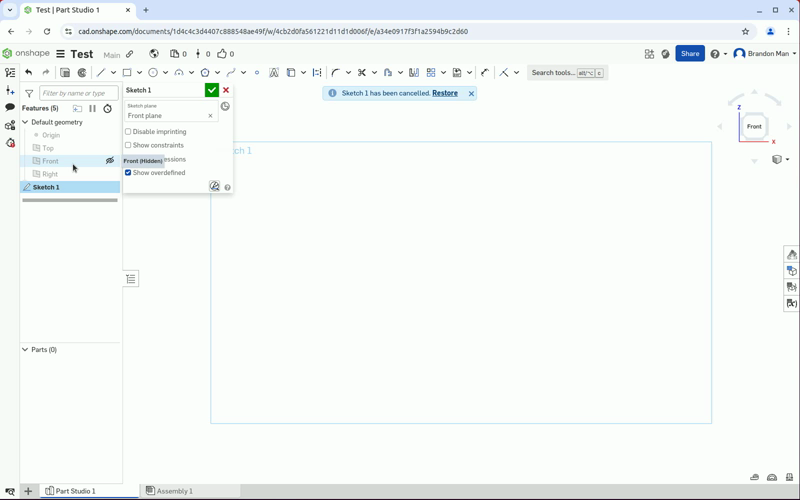
mouse_move(73, 352)
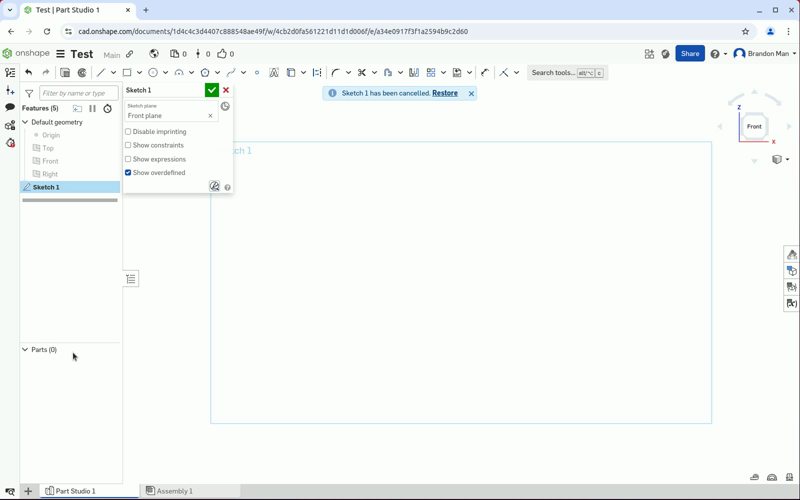
key(y)
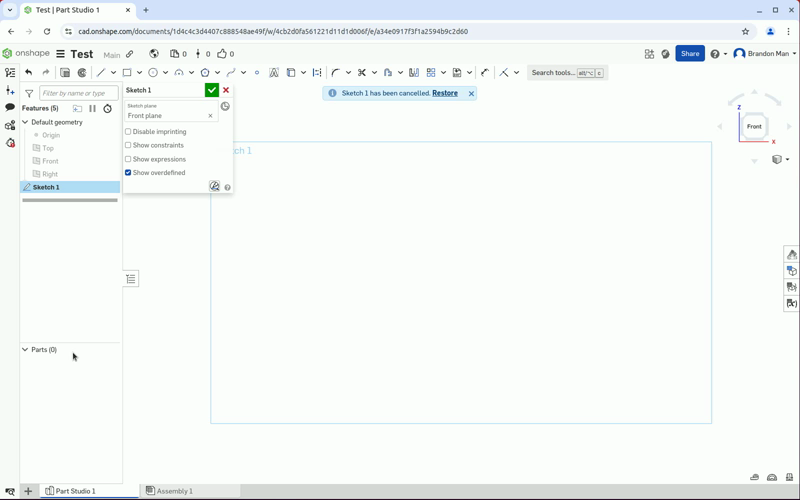
key(l)
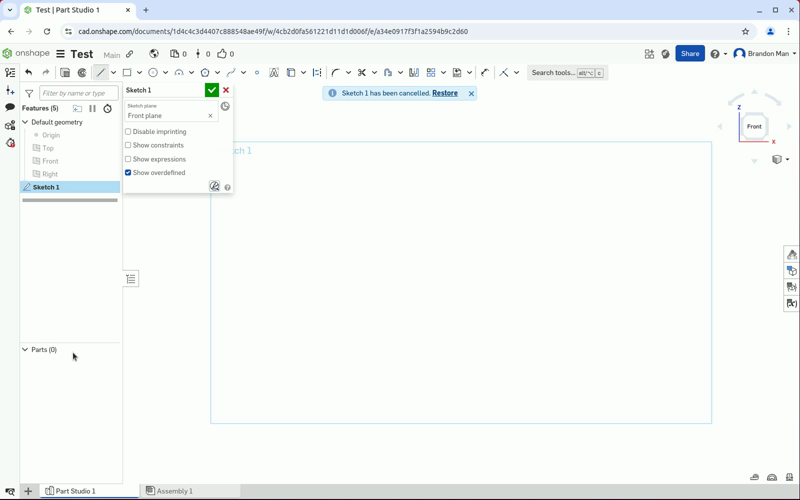
key_down(shift)
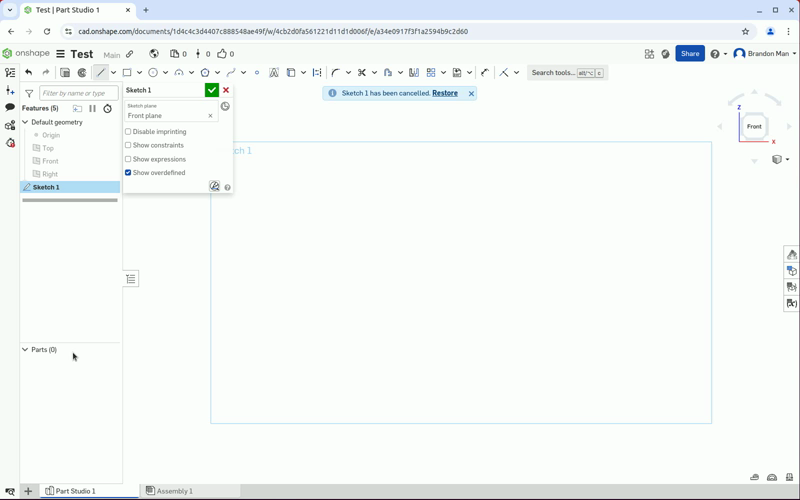
mouse_move(444, 308)
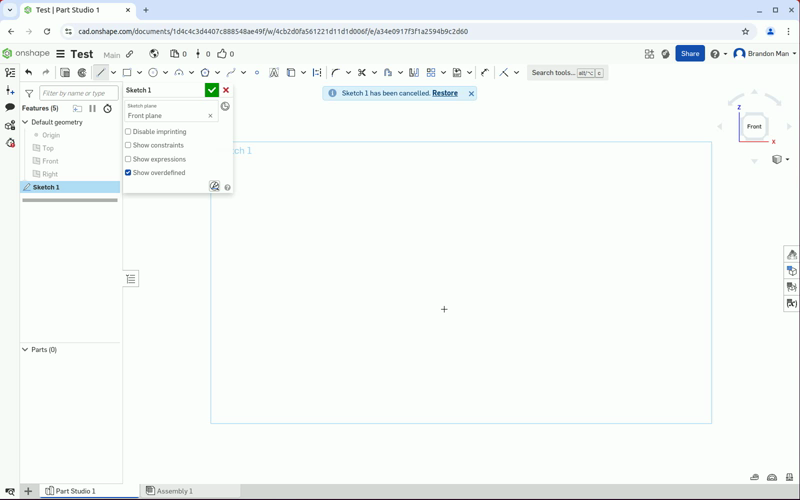
click(444, 308)
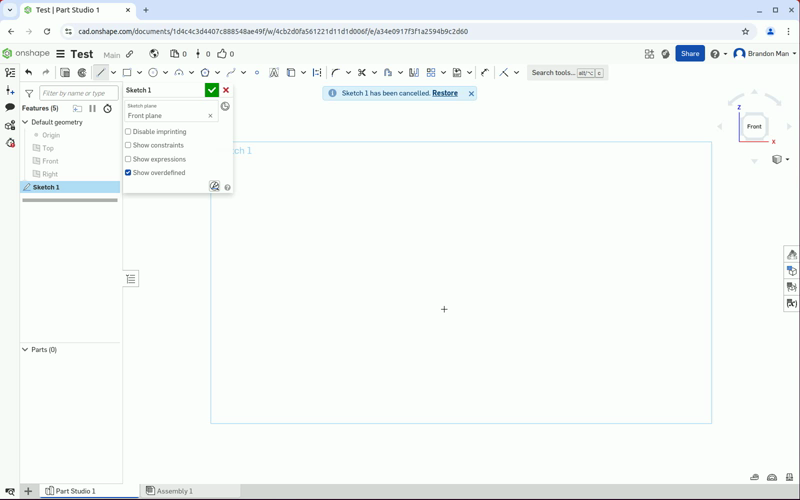
key_up(shift)
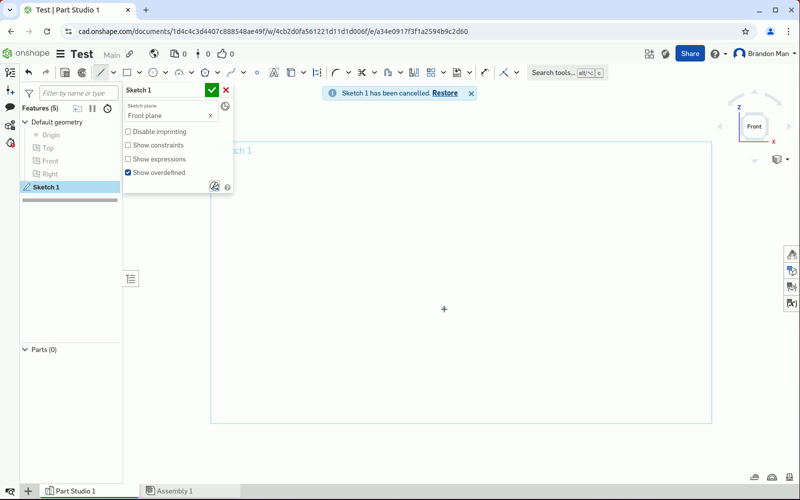
key_down(shift)
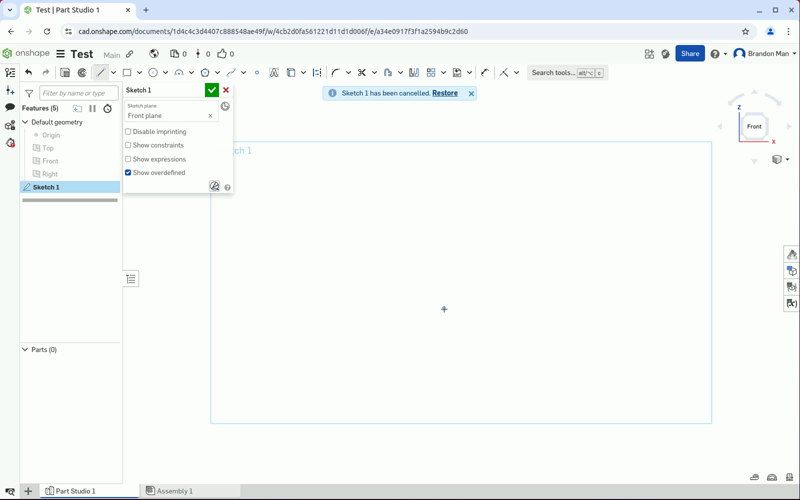
mouse_move(474, 308)
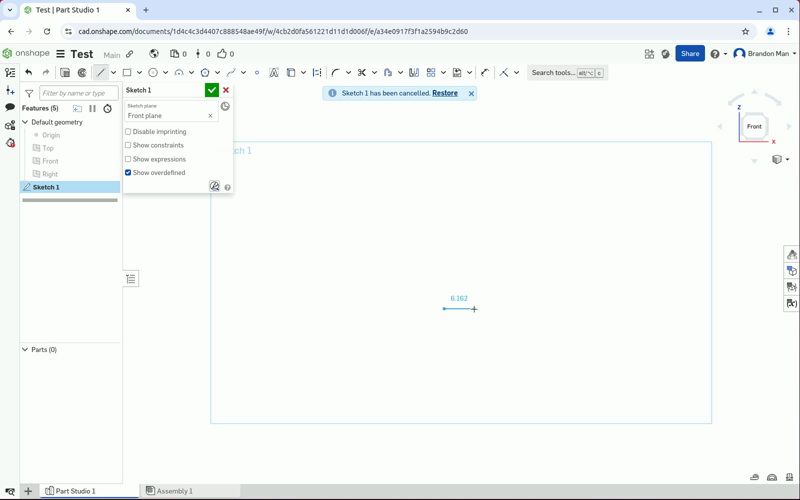
mouse_move(478, 308)
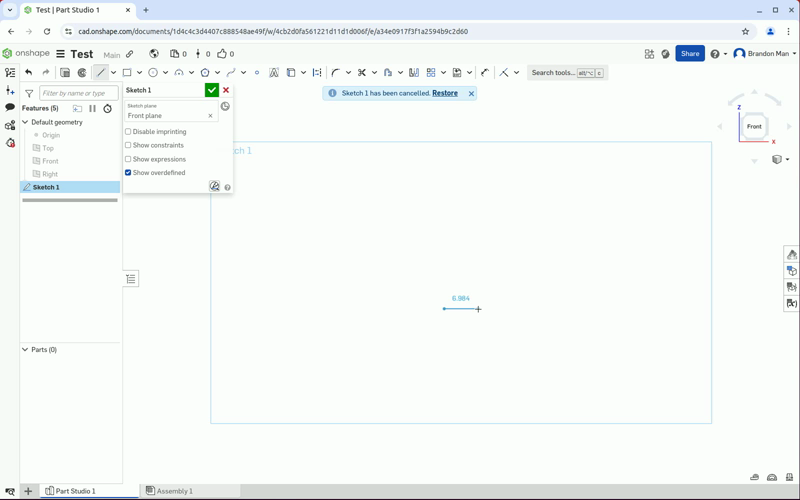
click(478, 308)
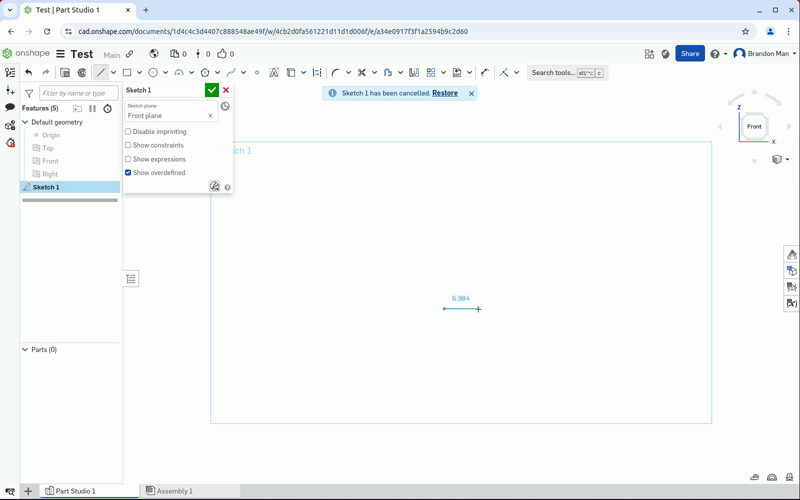
key_up(shift)
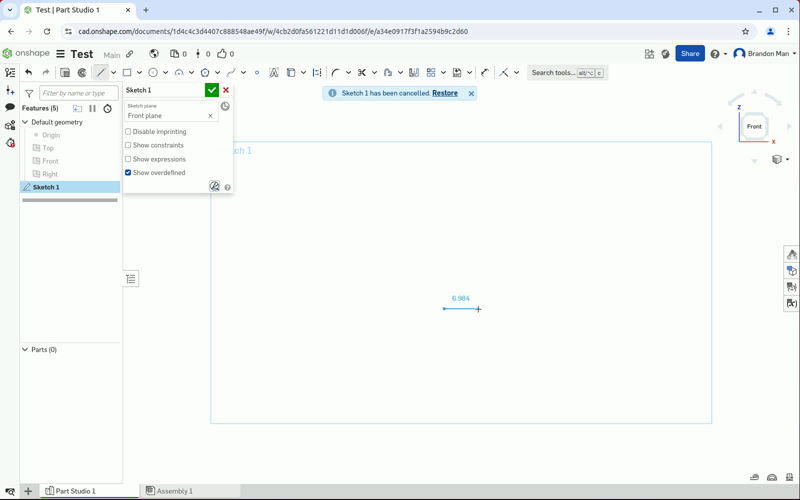
key_down(shift)
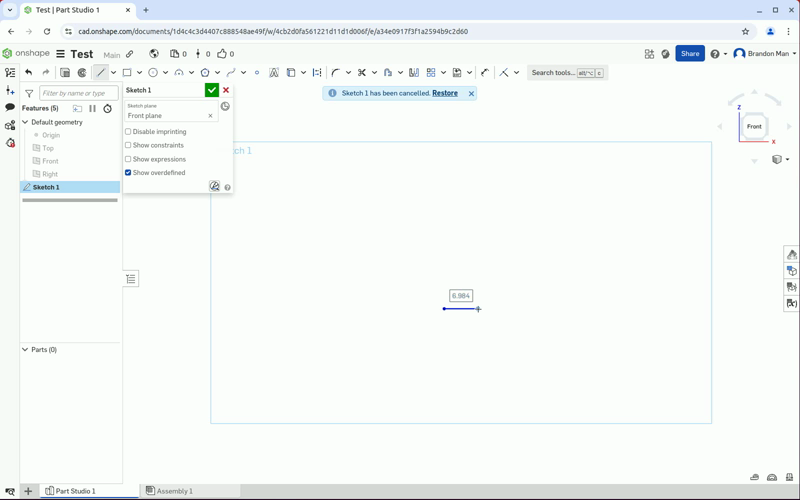
mouse_move(508, 308)
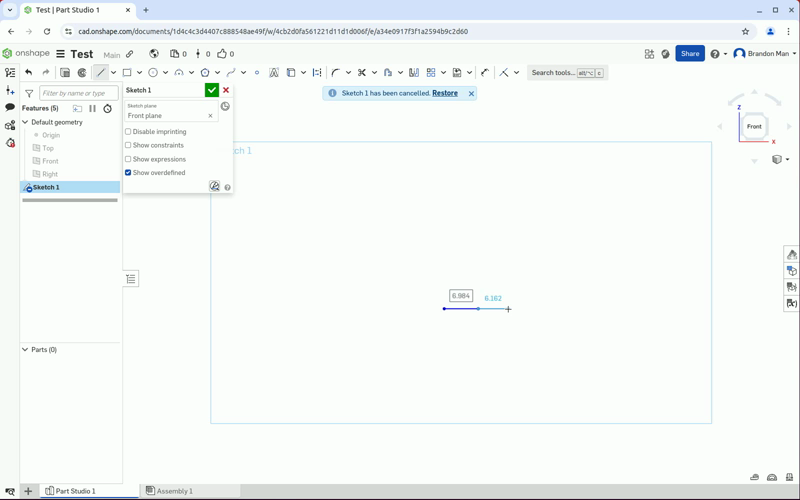
mouse_move(478, 257)
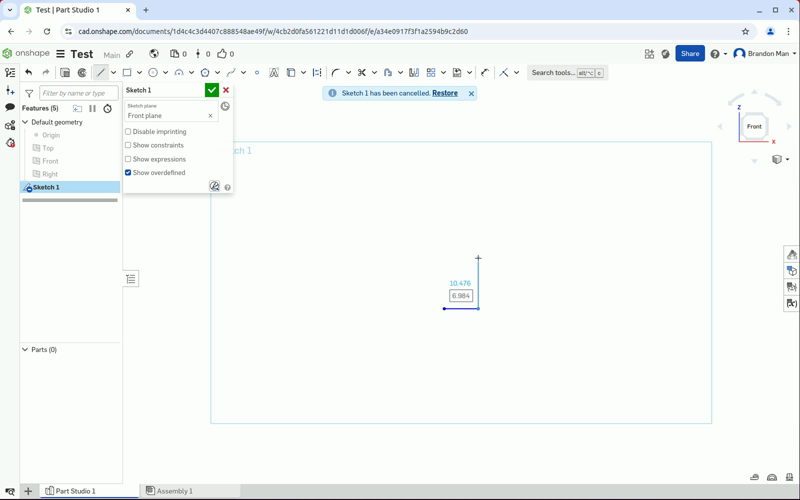
click(478, 257)
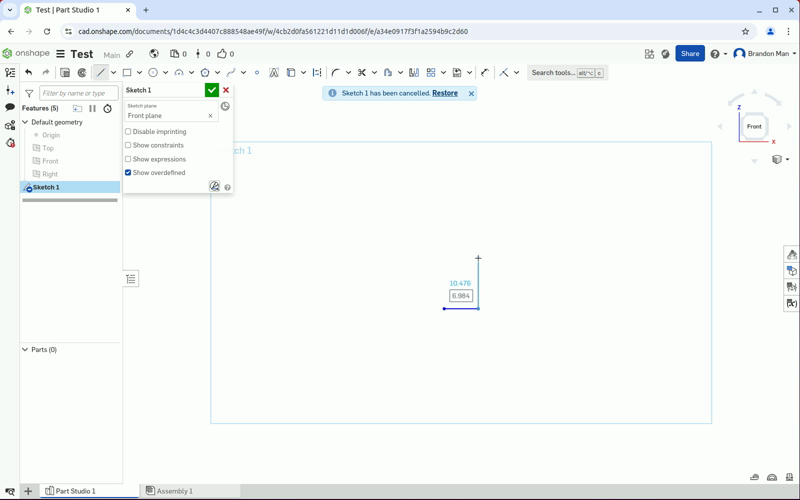
key_up(shift)
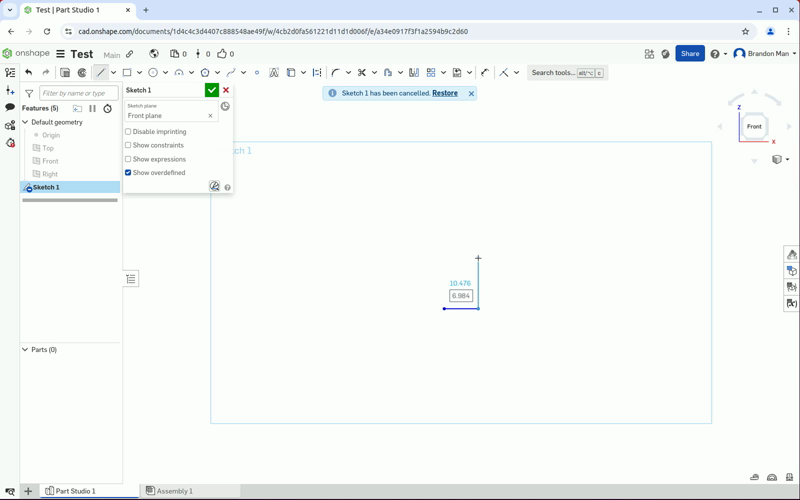
key_down(shift)
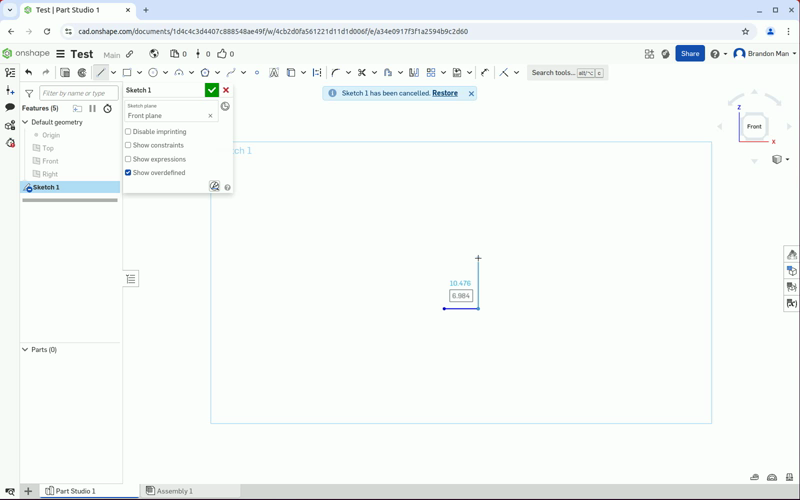
mouse_move(508, 257)
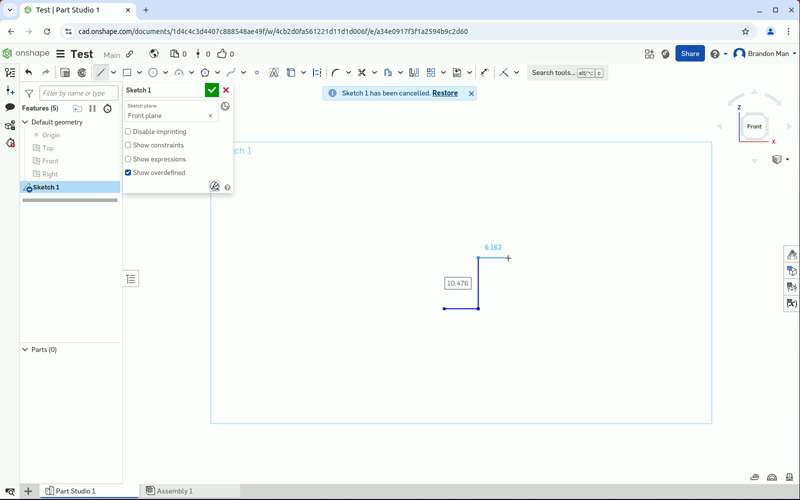
mouse_move(444, 257)
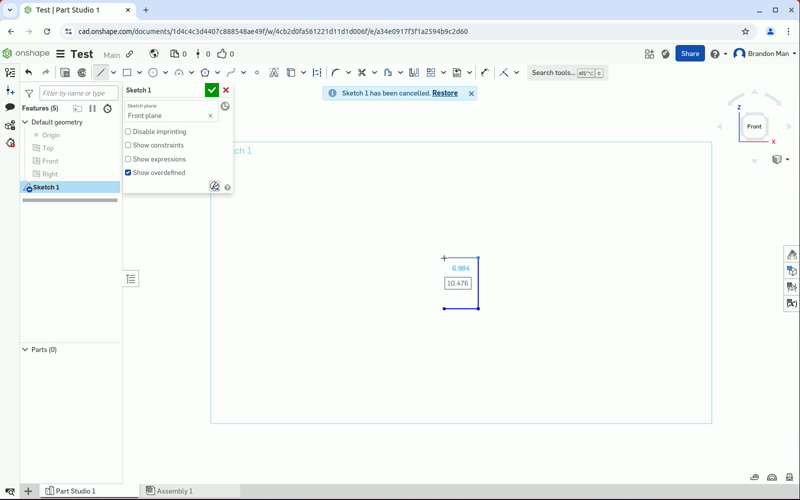
click(444, 257)
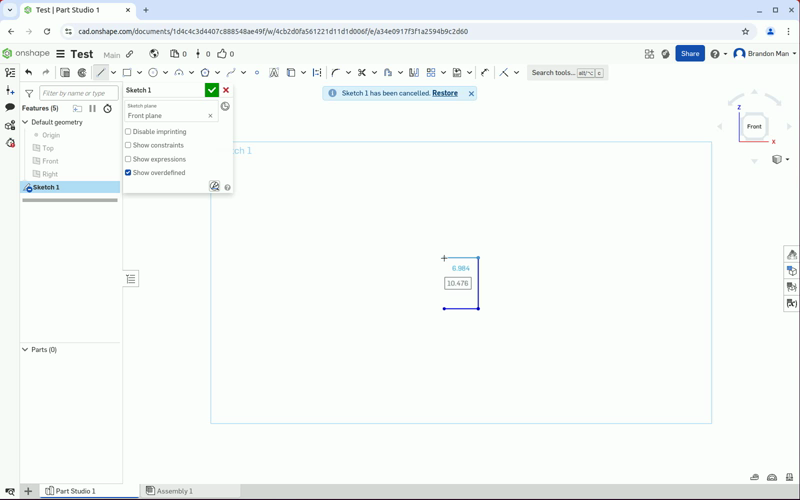
key_up(shift)
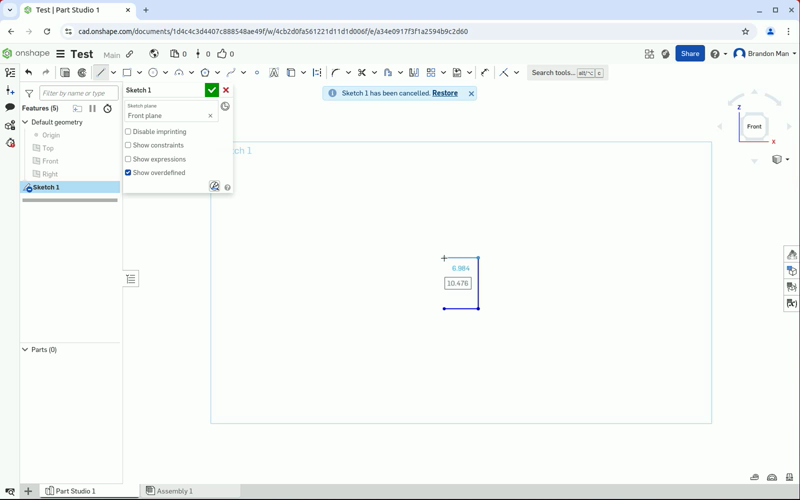
key_down(shift)
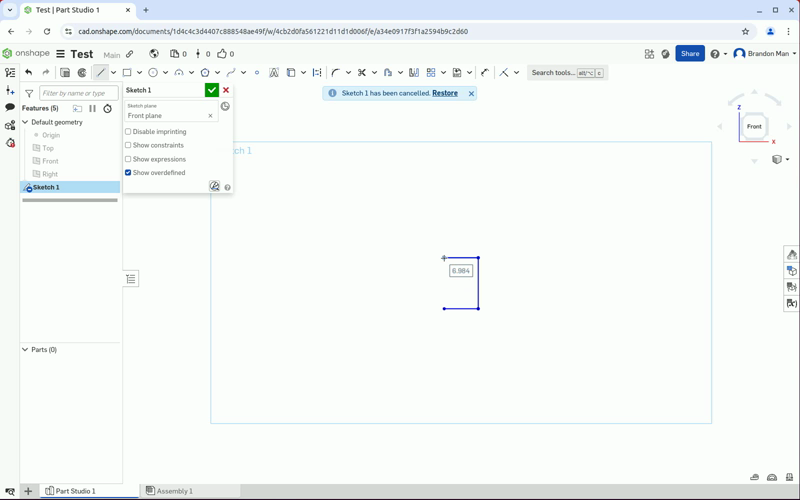
mouse_move(474, 257)
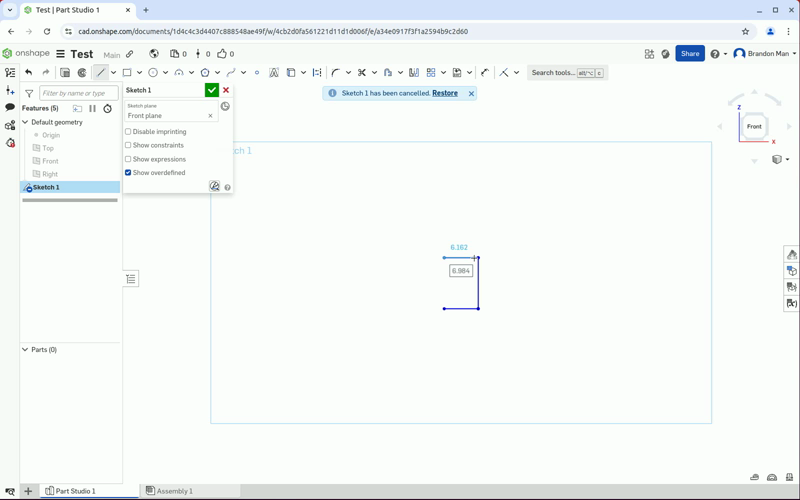
mouse_move(444, 263)
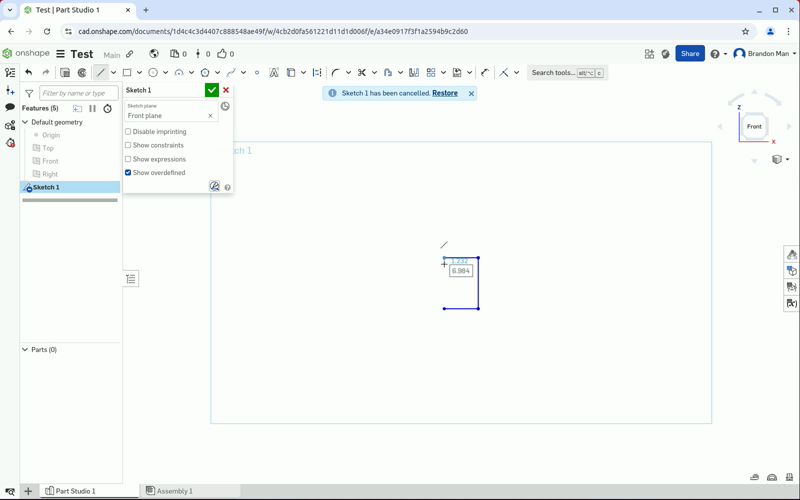
scroll(6)
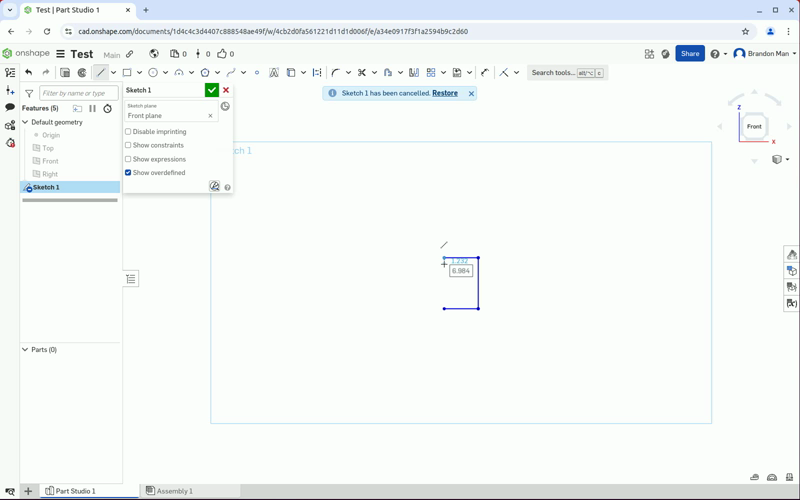
scroll(6)
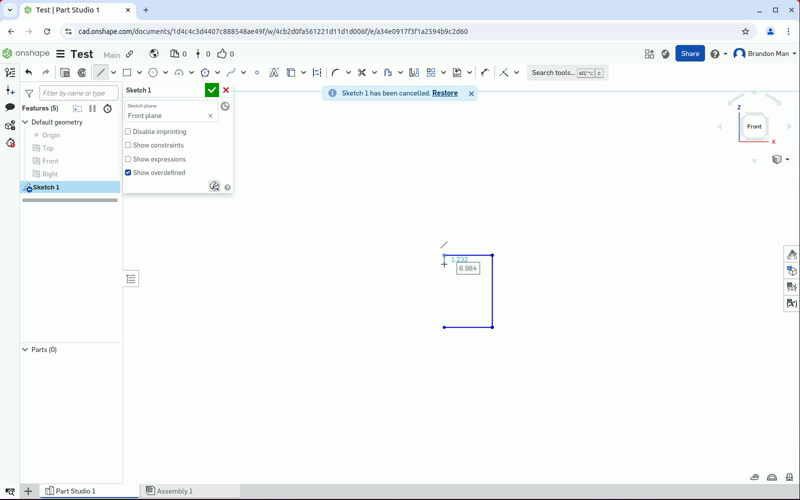
scroll(6)
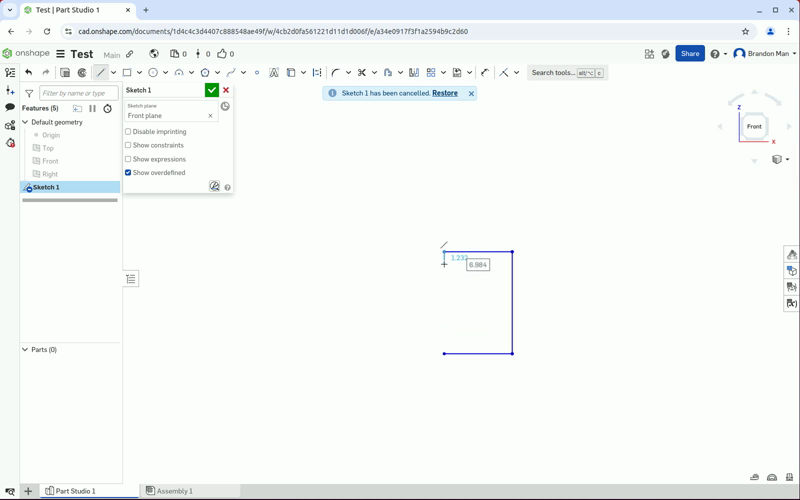
scroll(6)
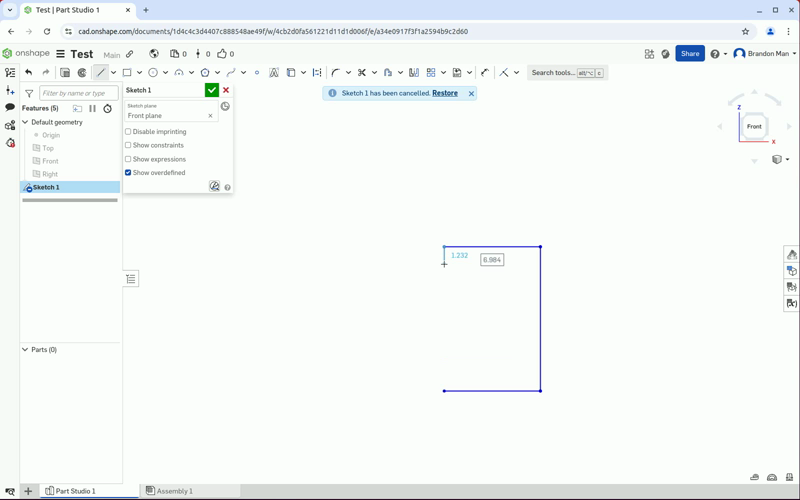
scroll(6)
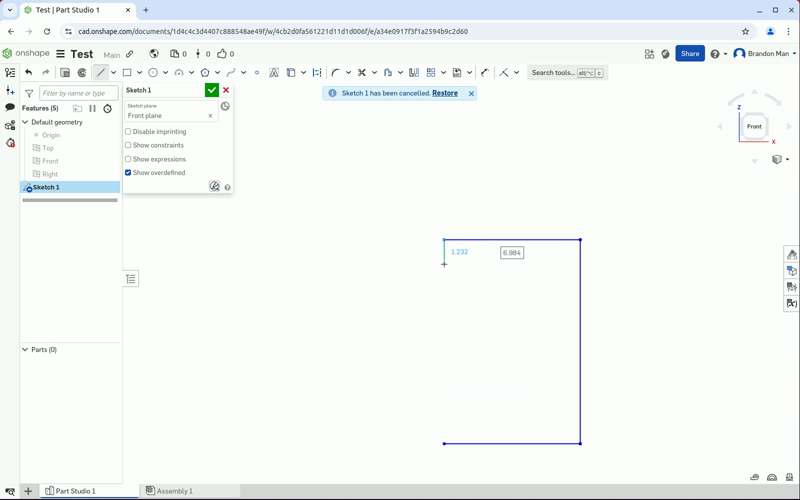
scroll(6)
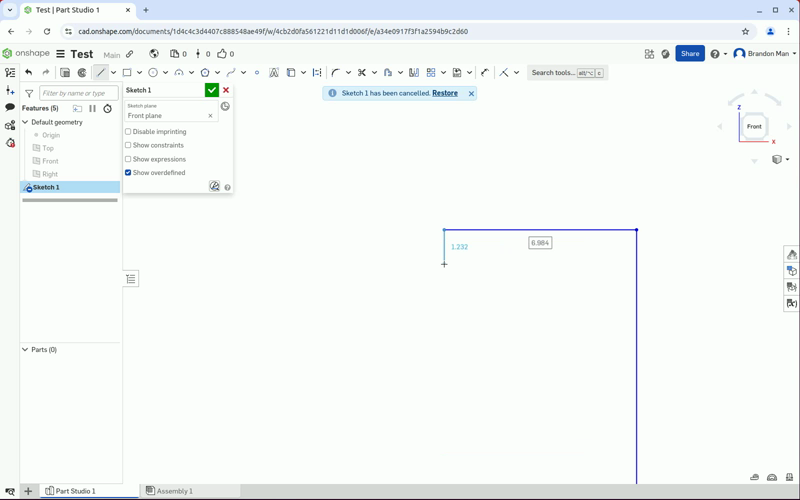
scroll(6)
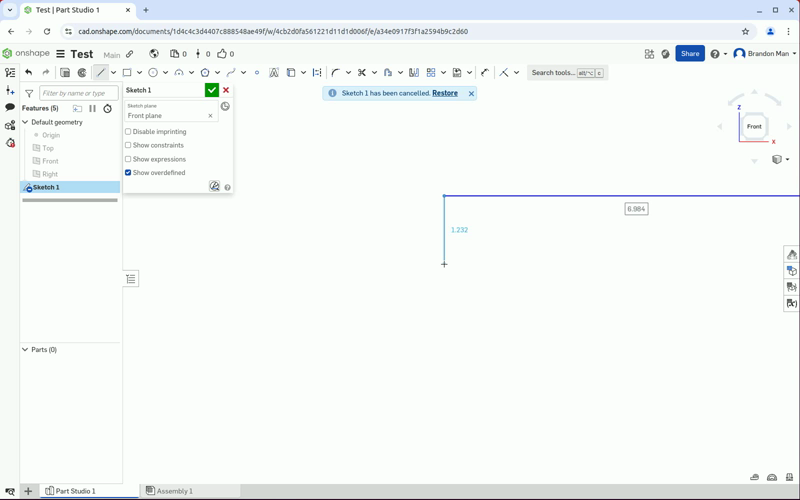
click(444, 263)
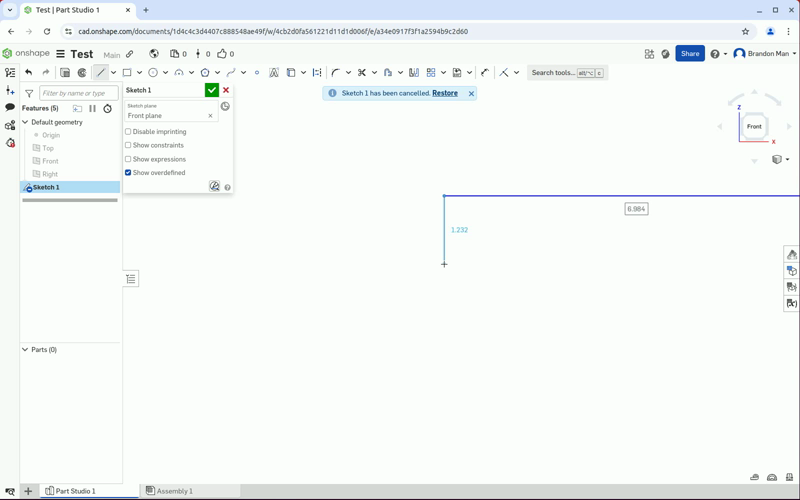
scroll(-6)
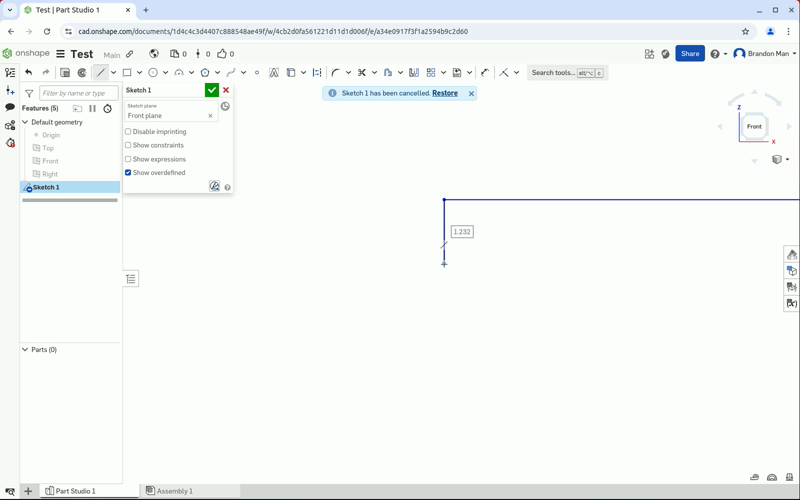
scroll(-6)
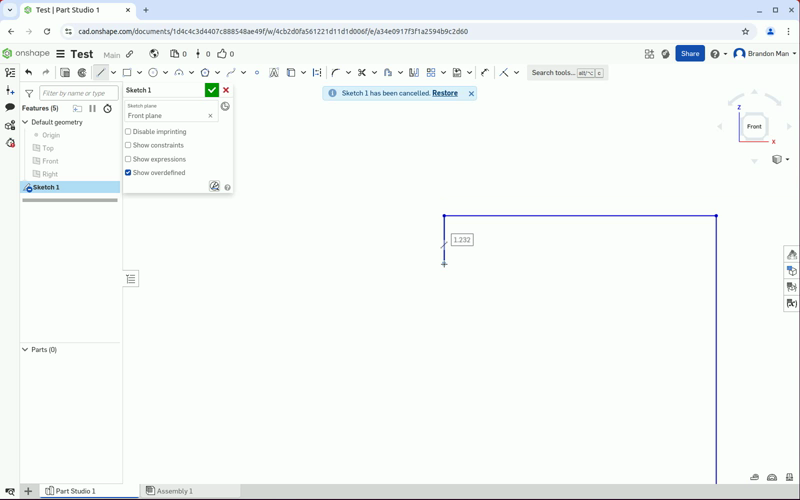
scroll(-6)
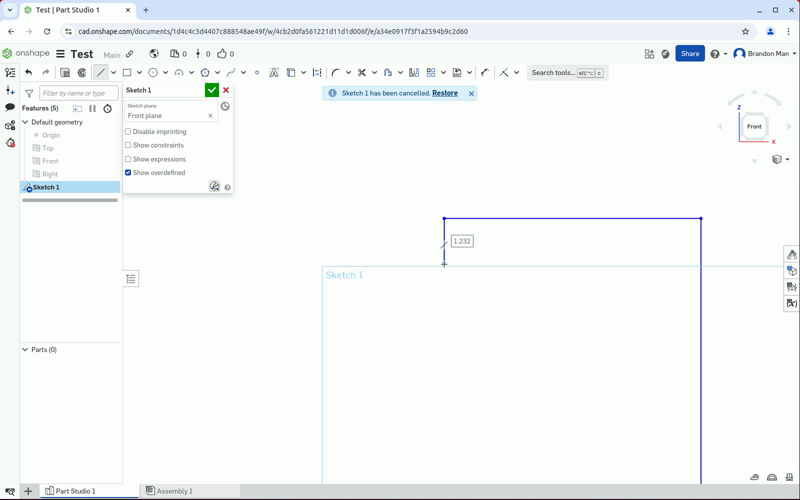
scroll(-6)
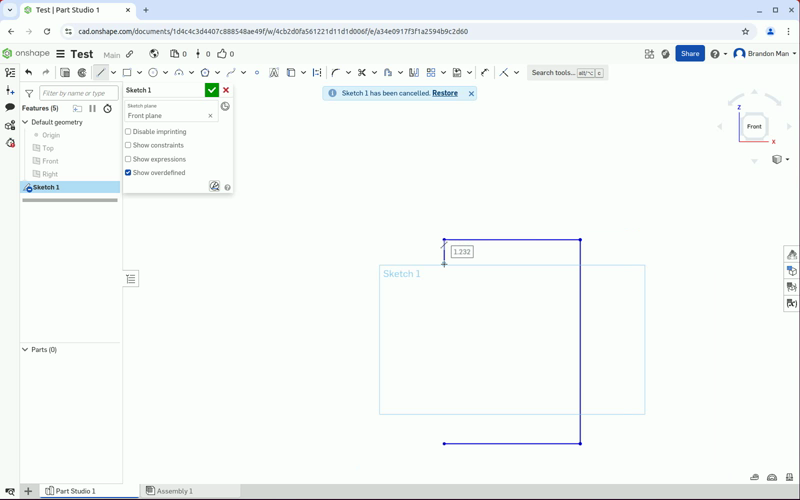
scroll(-6)
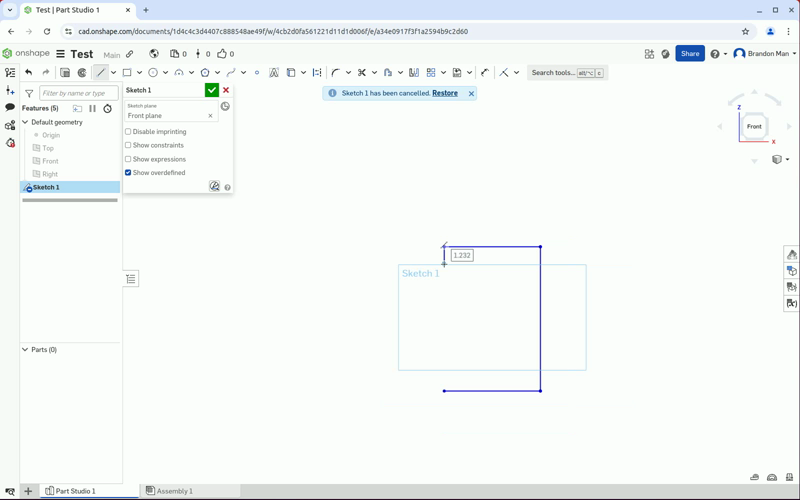
scroll(-6)
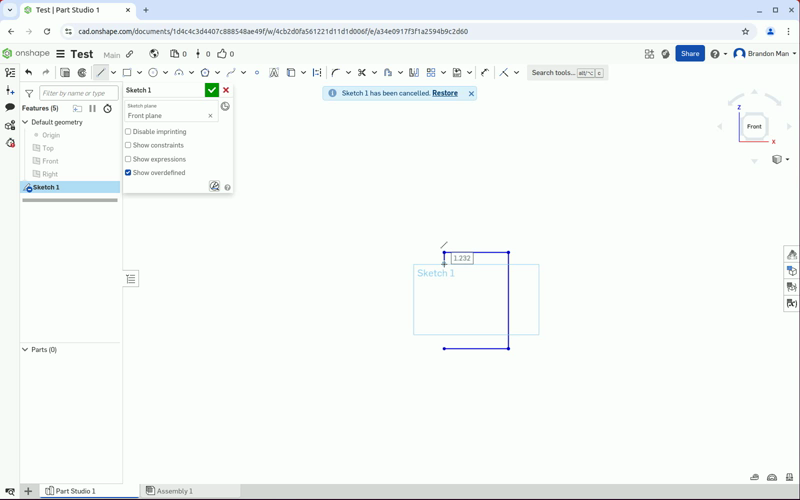
scroll(-6)
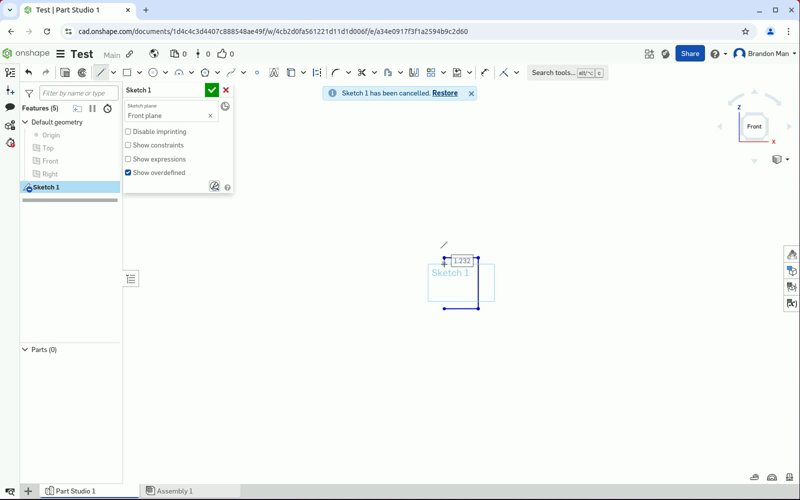
key_up(shift)
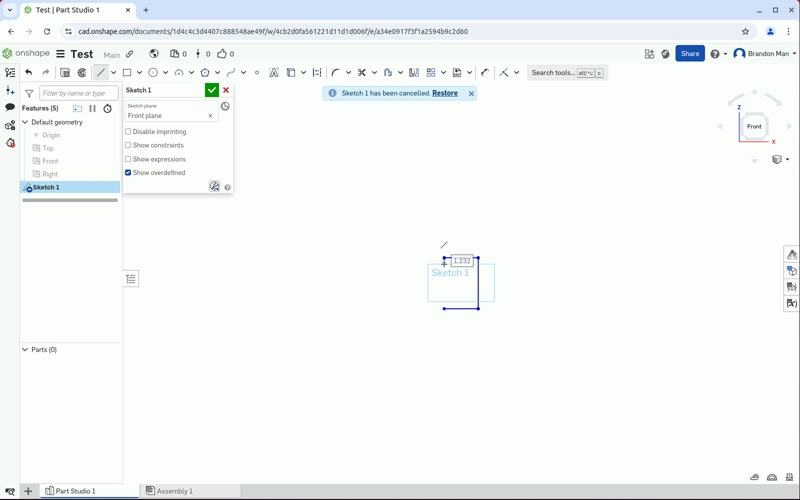
key(esc)
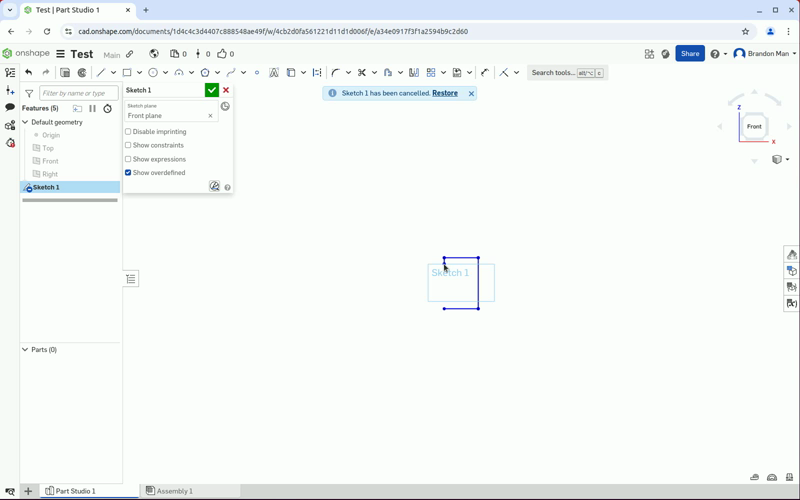
key(a)
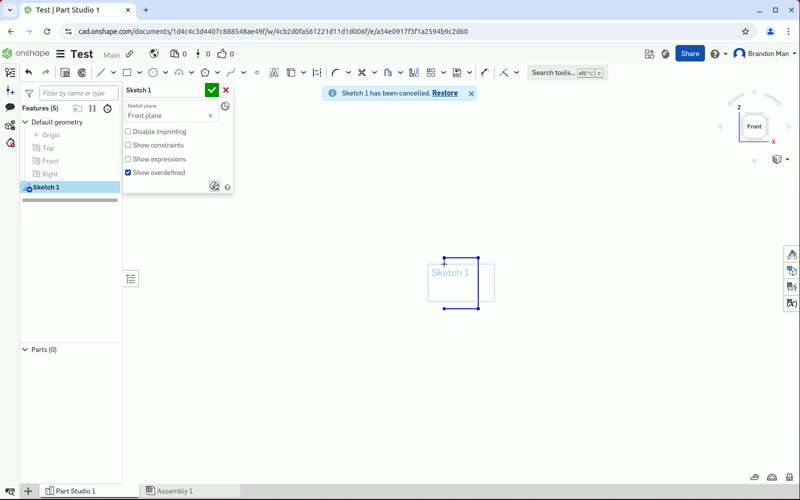
mouse_move(444, 263)
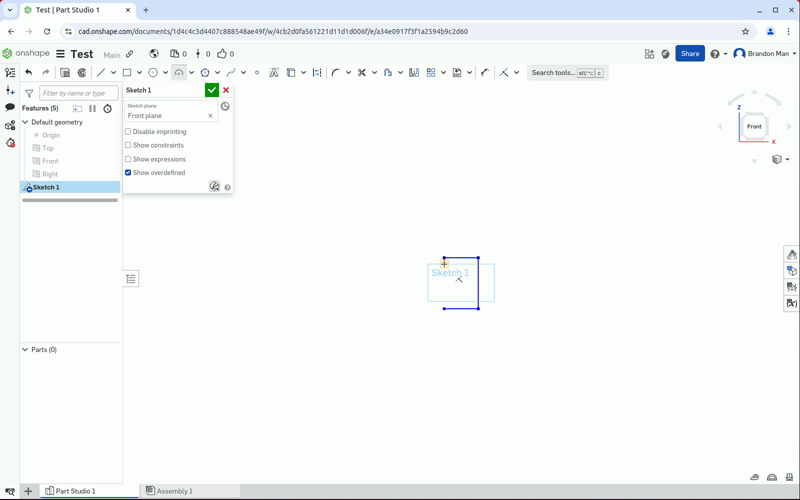
click(444, 263)
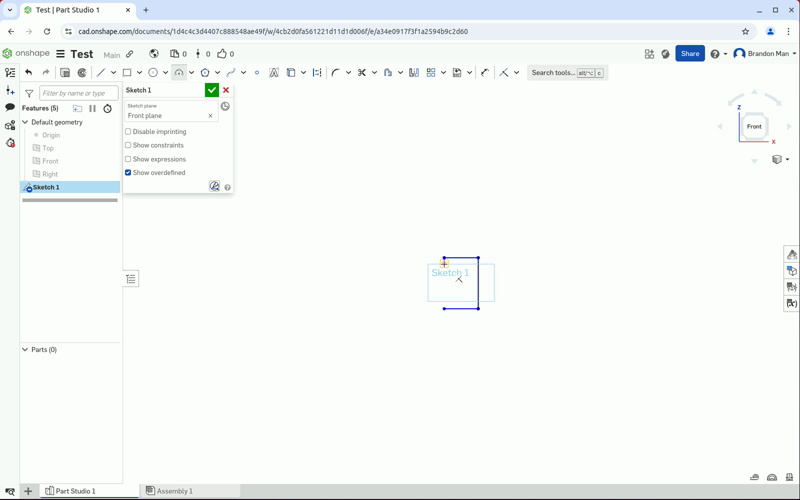
key_down(shift)
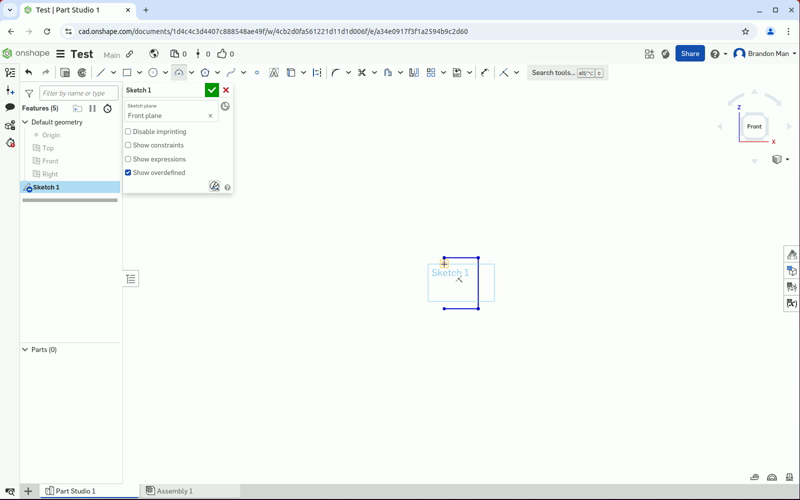
mouse_move(444, 302)
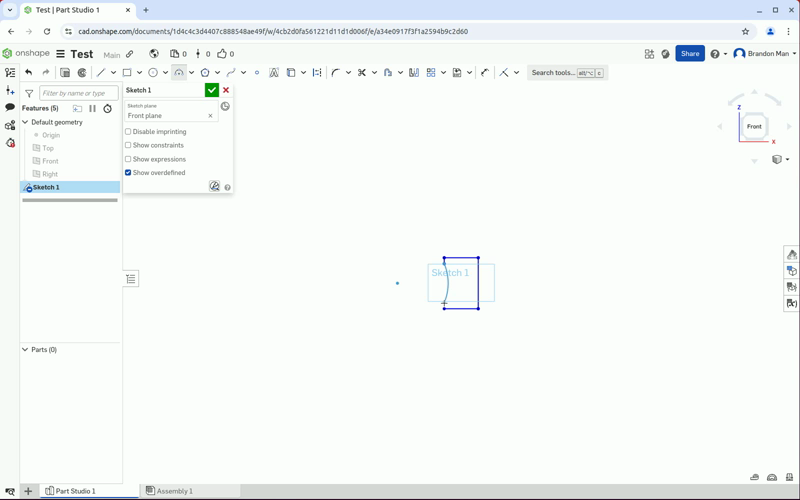
click(444, 302)
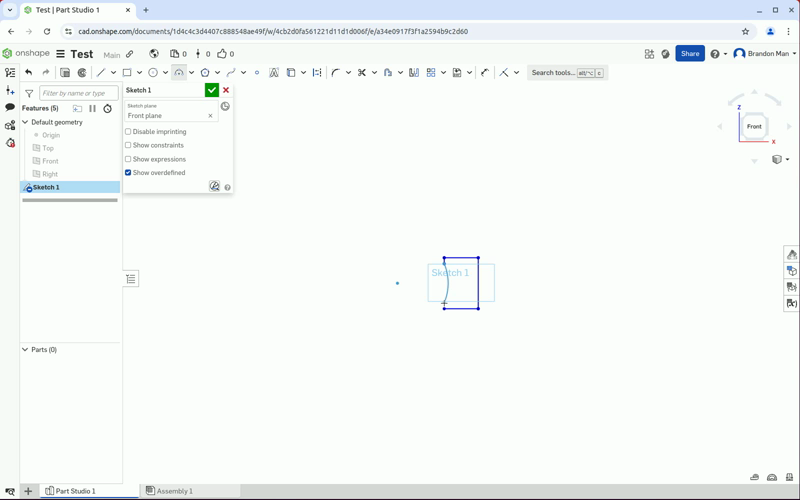
mouse_move(464, 283)
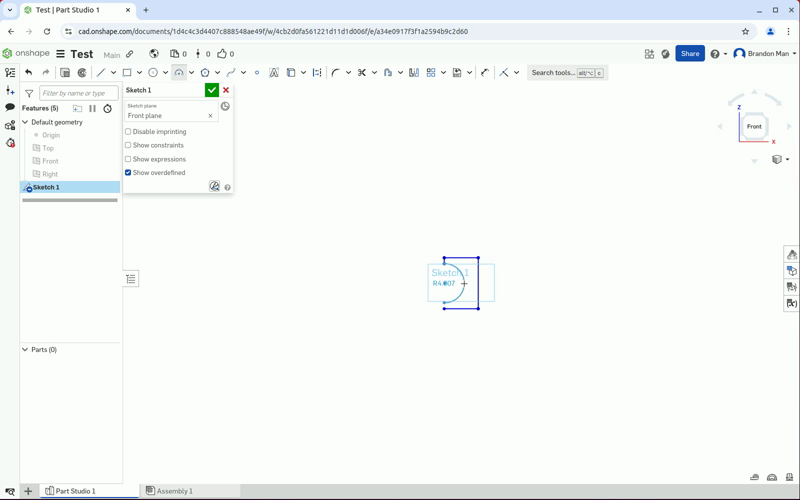
click(464, 283)
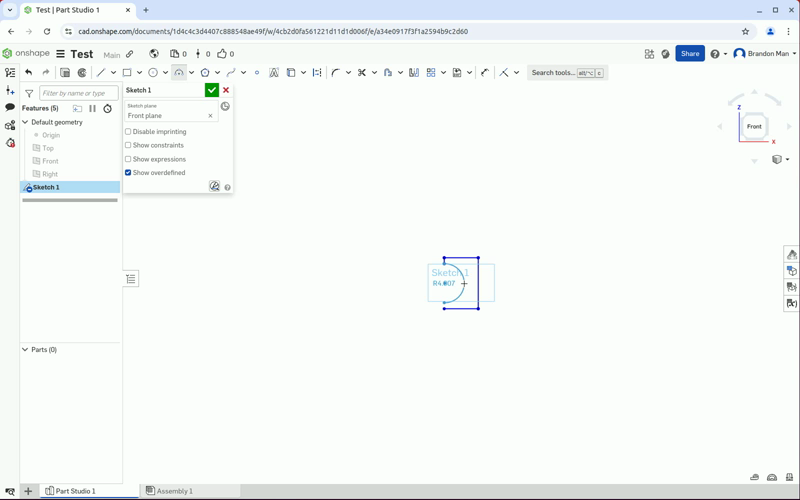
key_up(shift)
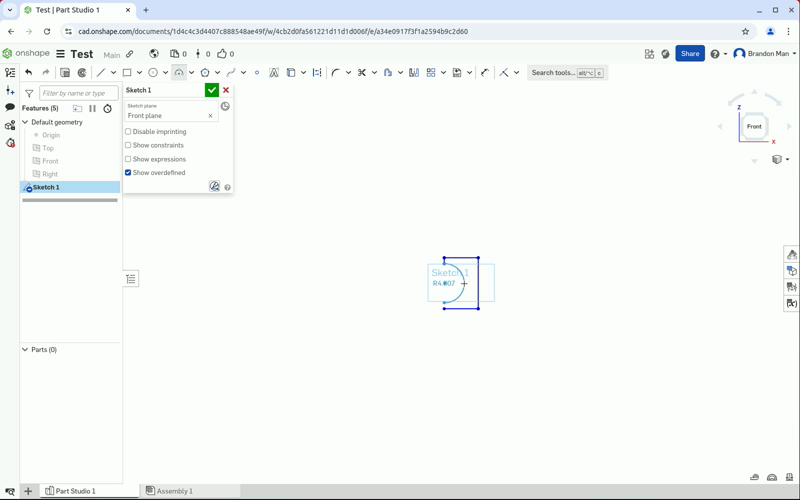
key(esc)
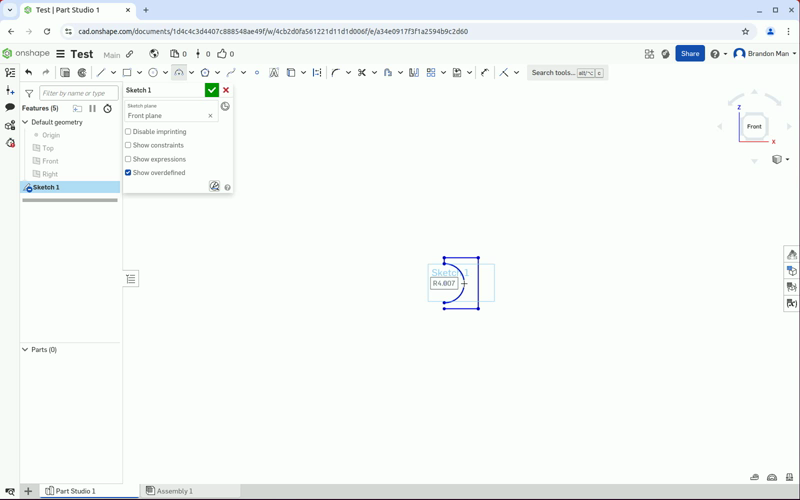
key(l)
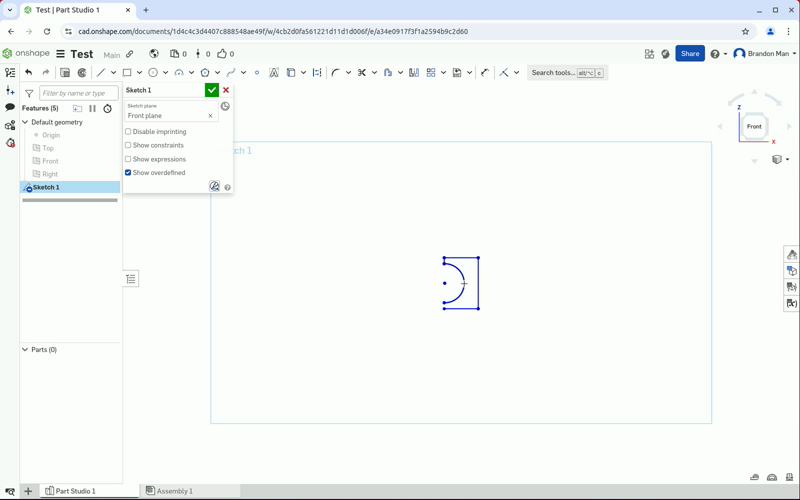
mouse_move(444, 302)
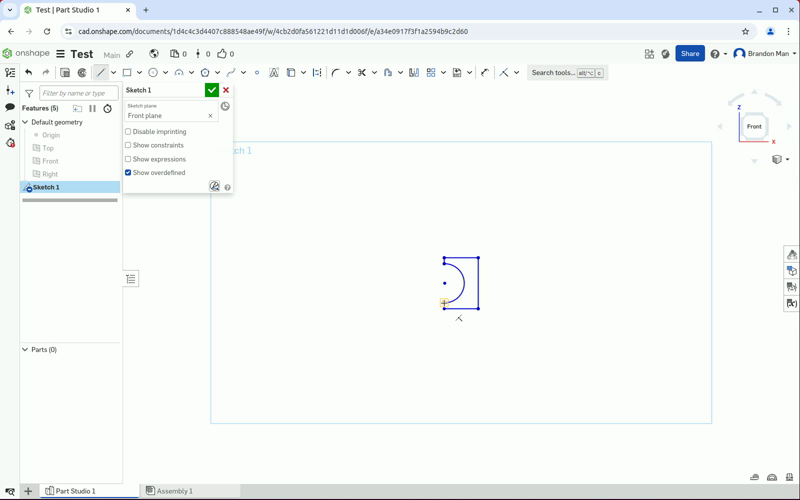
click(444, 302)
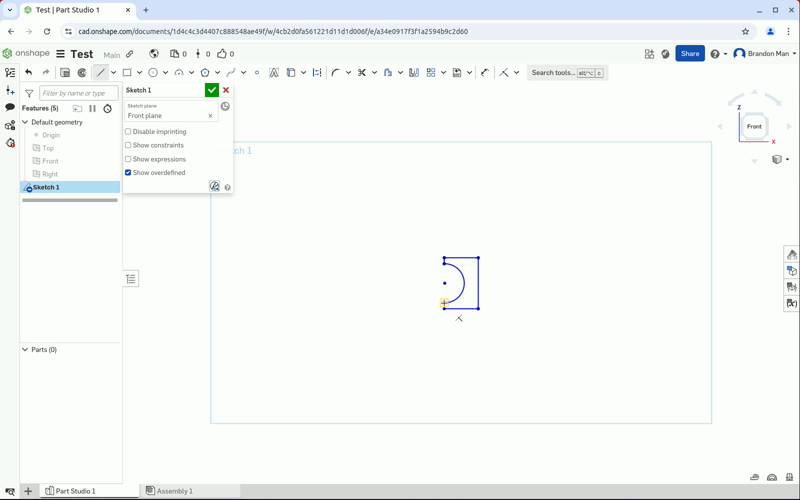
mouse_move(474, 302)
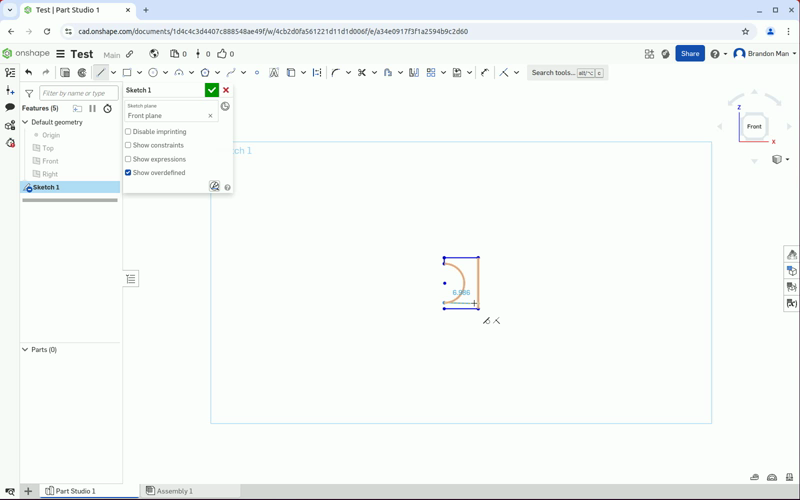
key_down(shift)
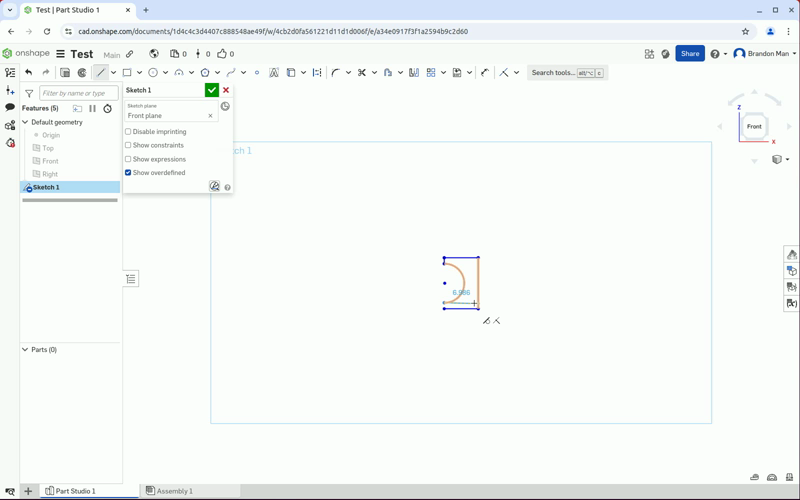
mouse_move(444, 308)
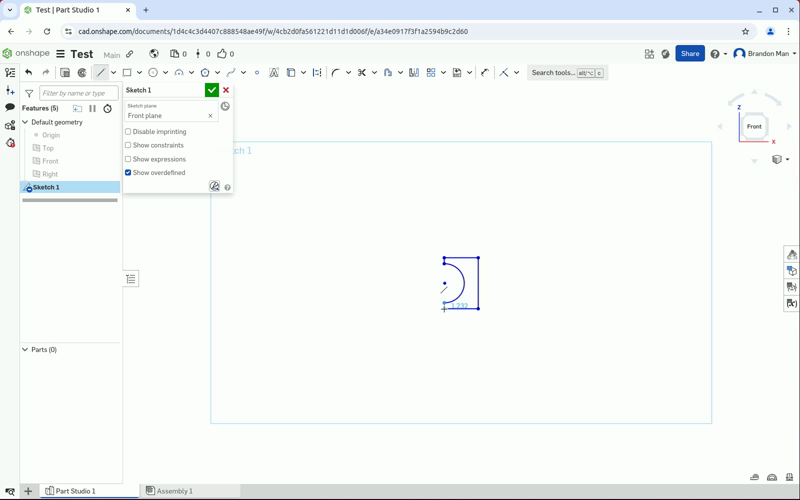
scroll(6)
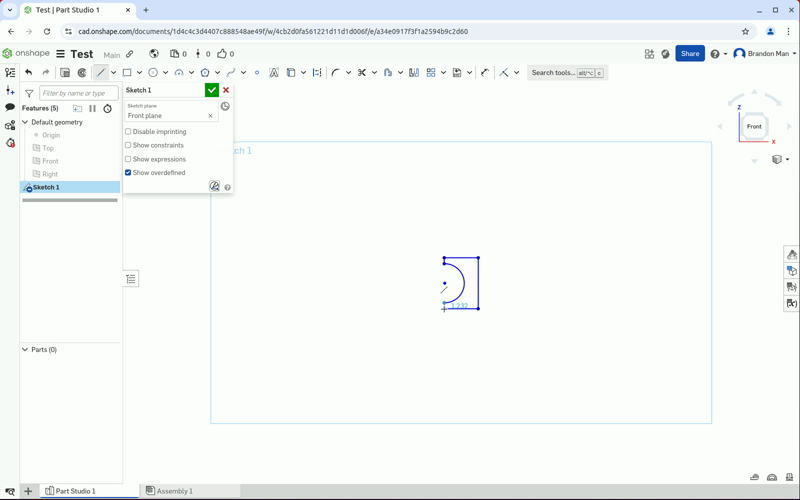
scroll(6)
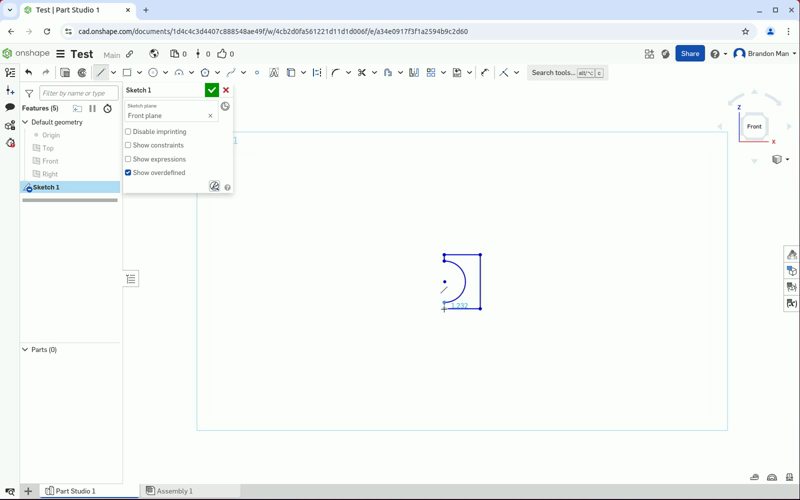
scroll(6)
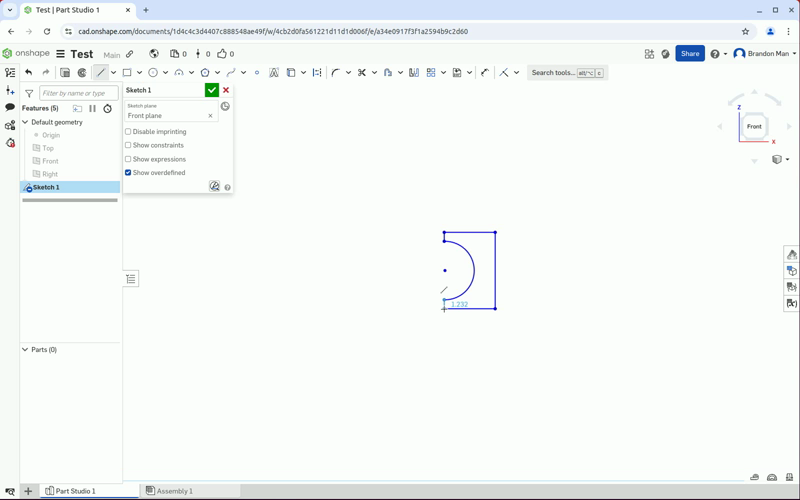
scroll(6)
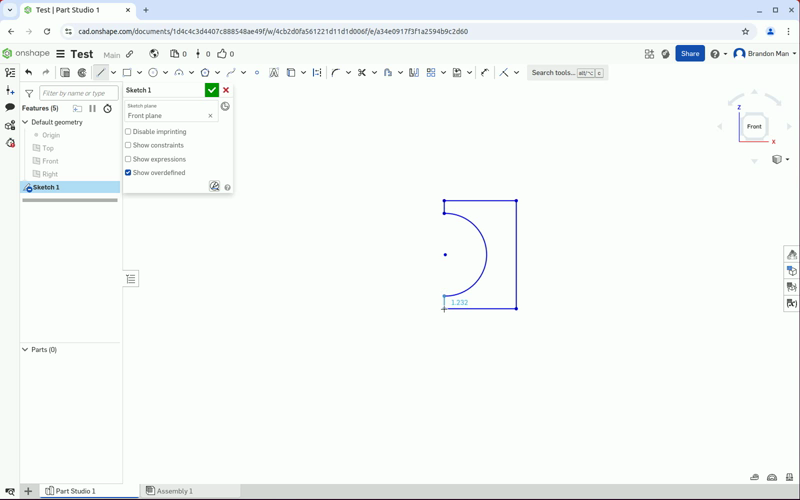
scroll(6)
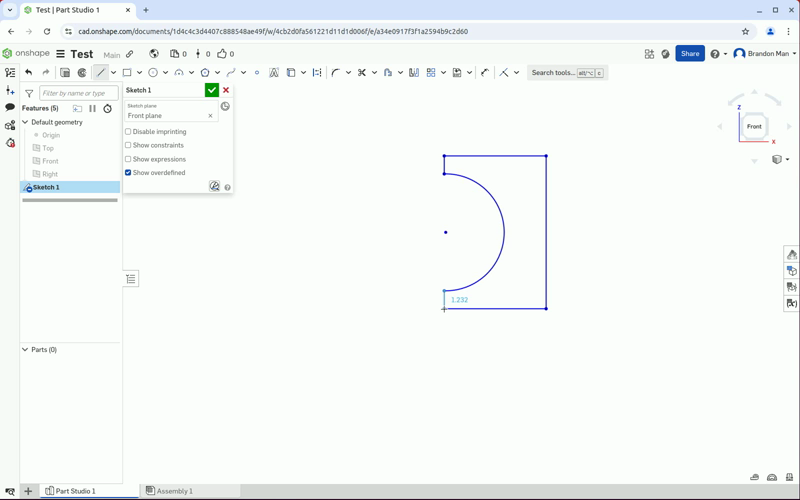
scroll(6)
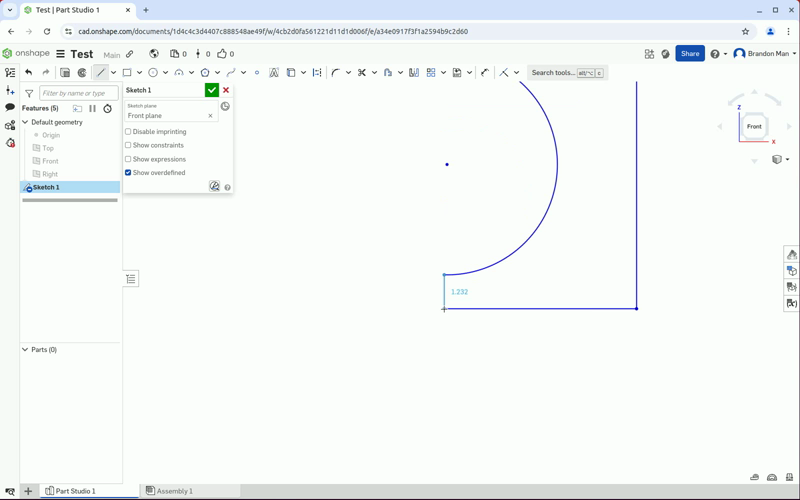
scroll(6)
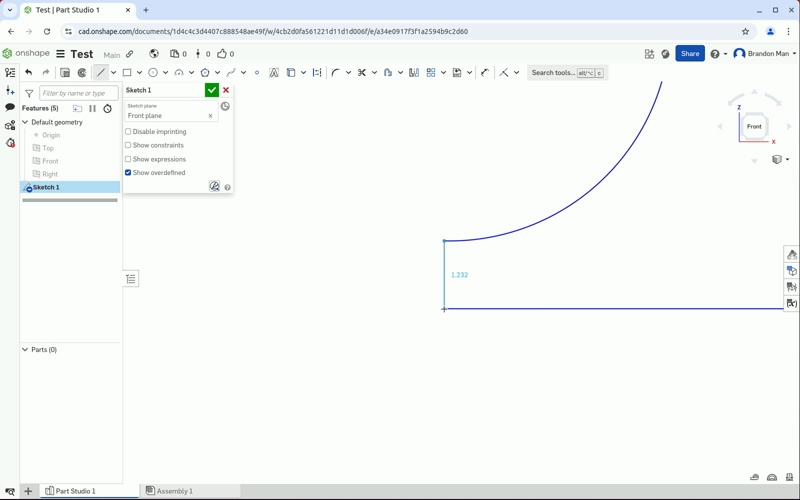
key_up(shift)
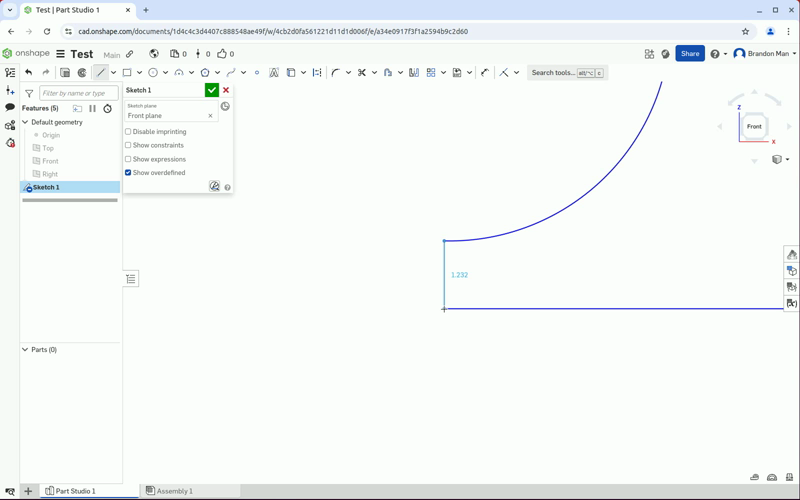
click(444, 308)
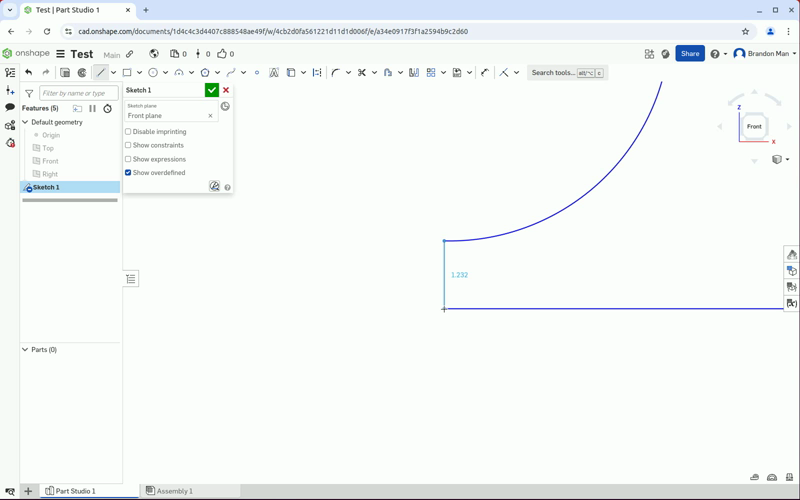
scroll(-6)
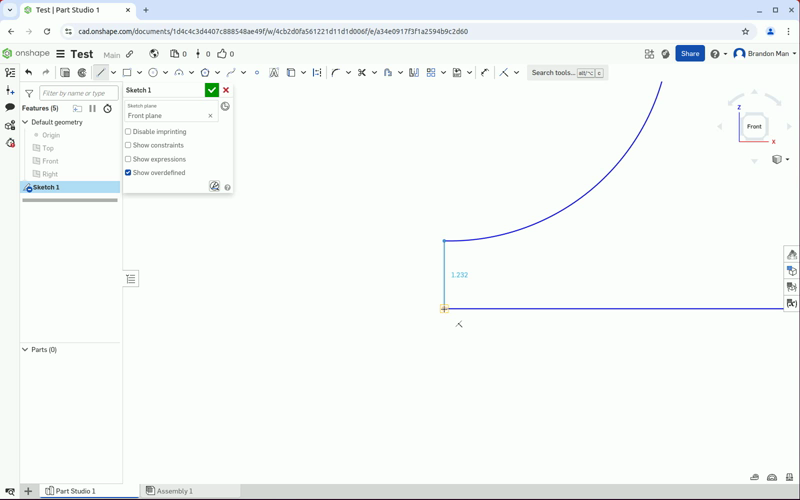
scroll(-6)
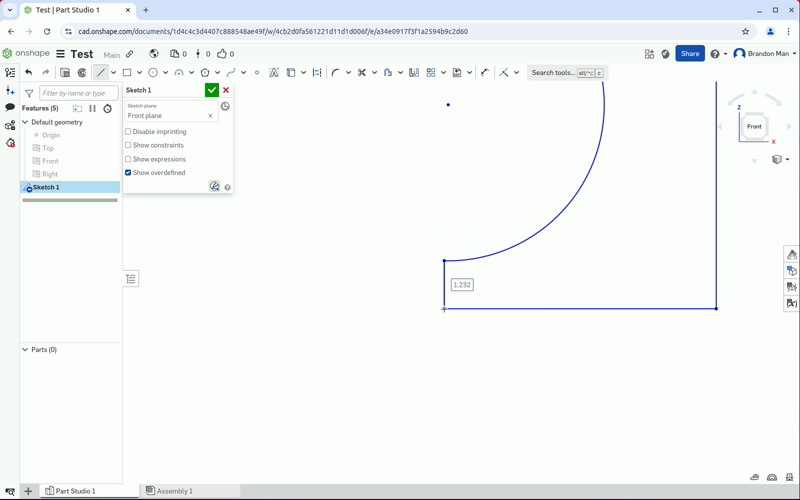
scroll(-6)
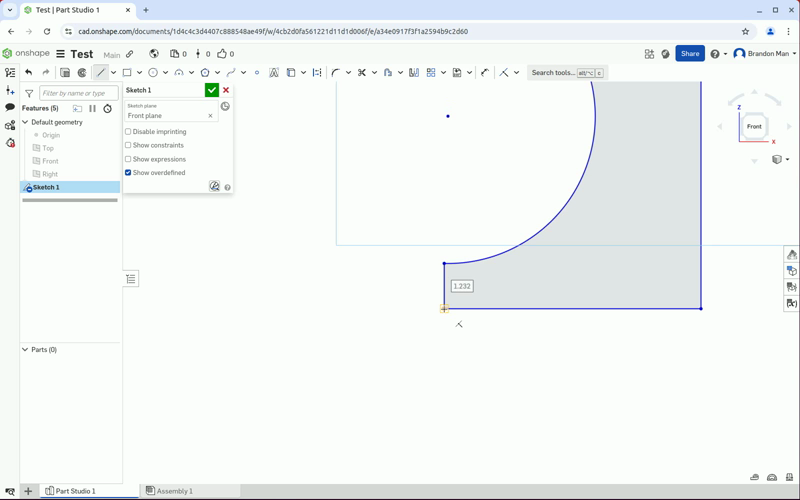
scroll(-6)
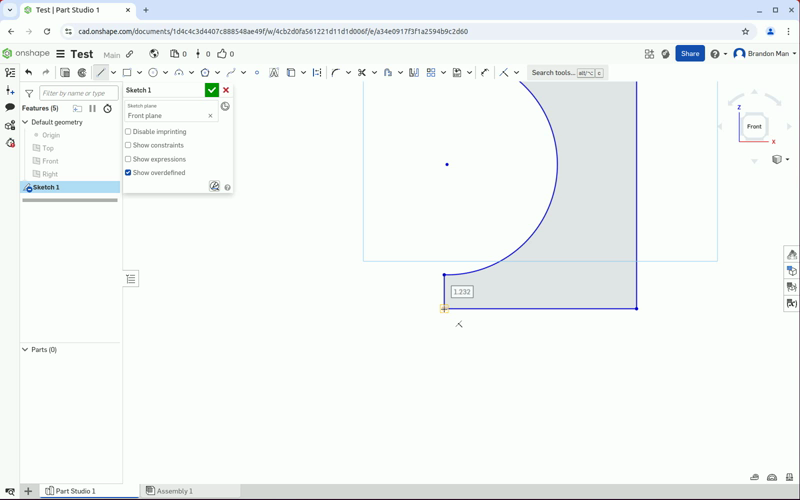
scroll(-6)
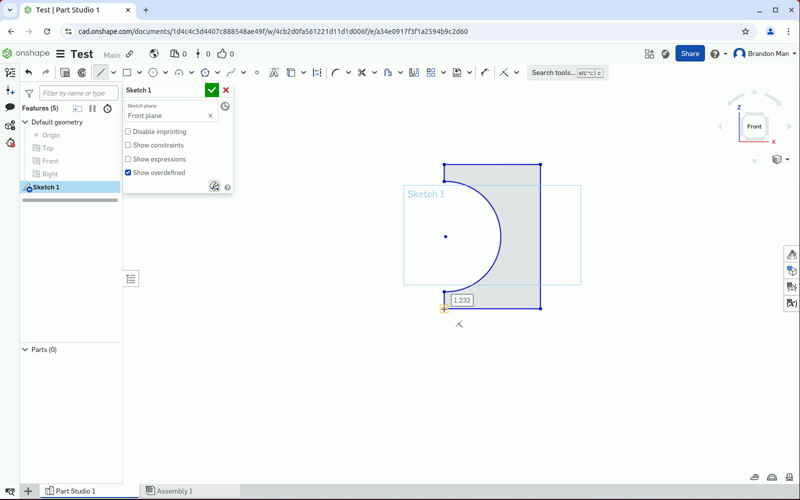
scroll(-6)
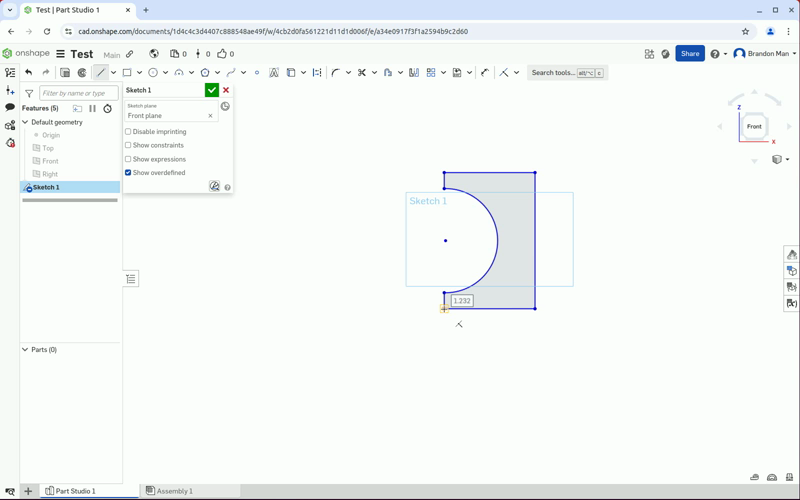
scroll(-6)
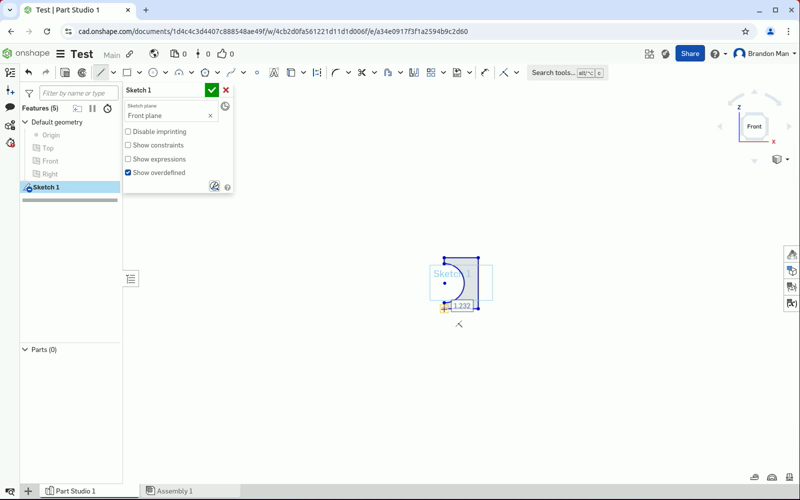
key(esc)
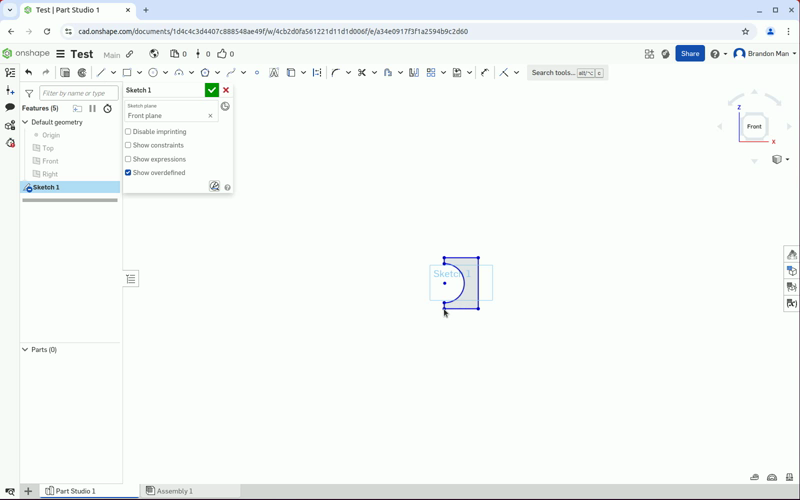
mouse_move(448, 297)
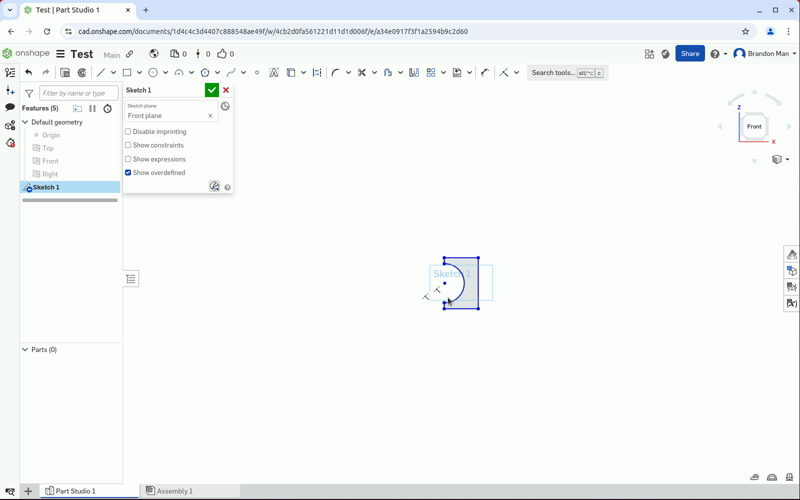
scroll(6)
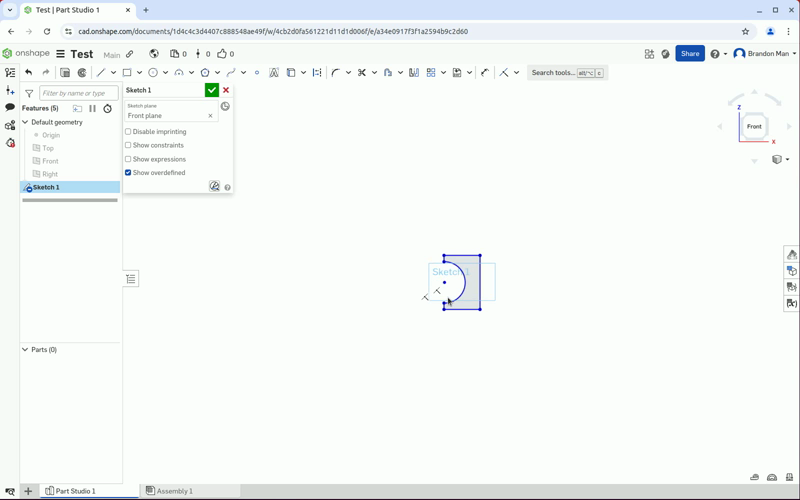
scroll(6)
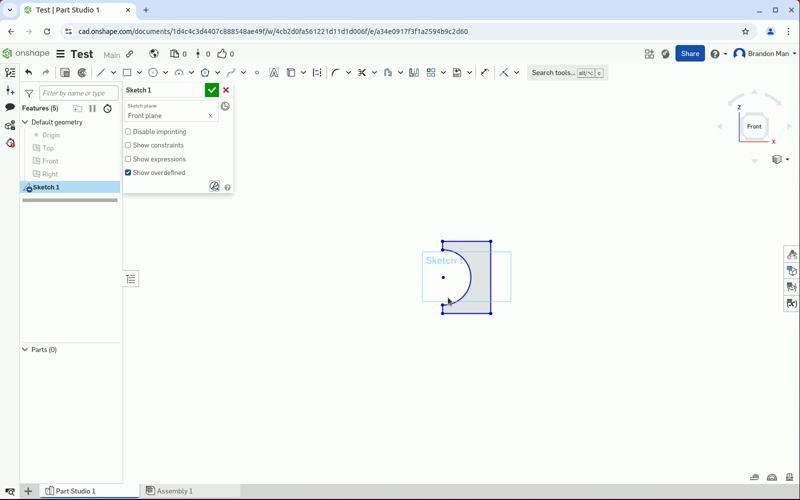
scroll(6)
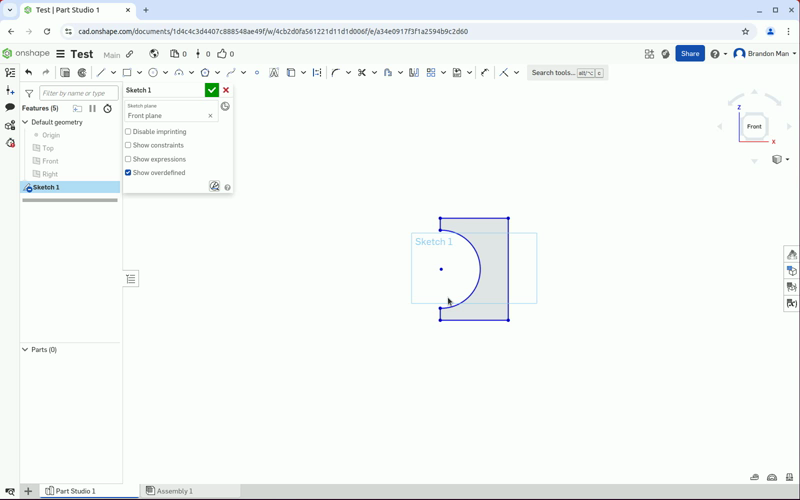
scroll(6)
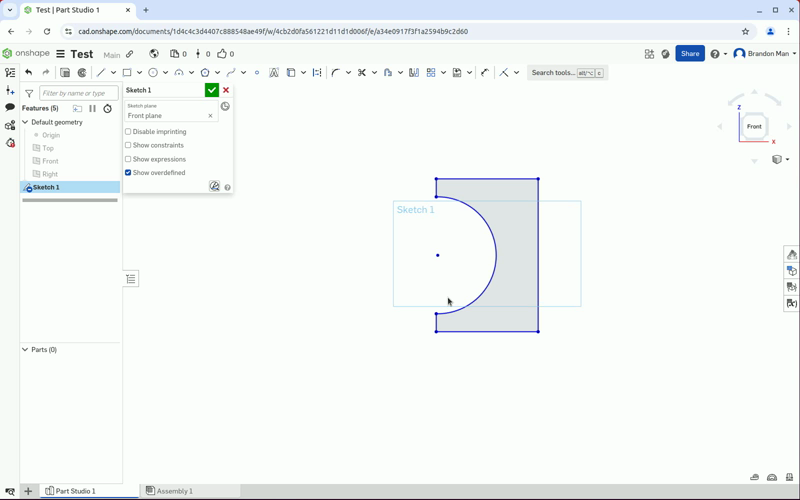
scroll(6)
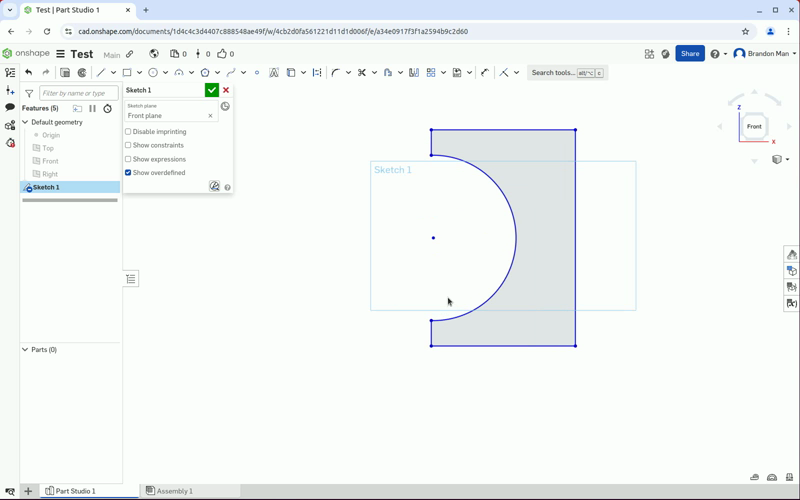
scroll(6)
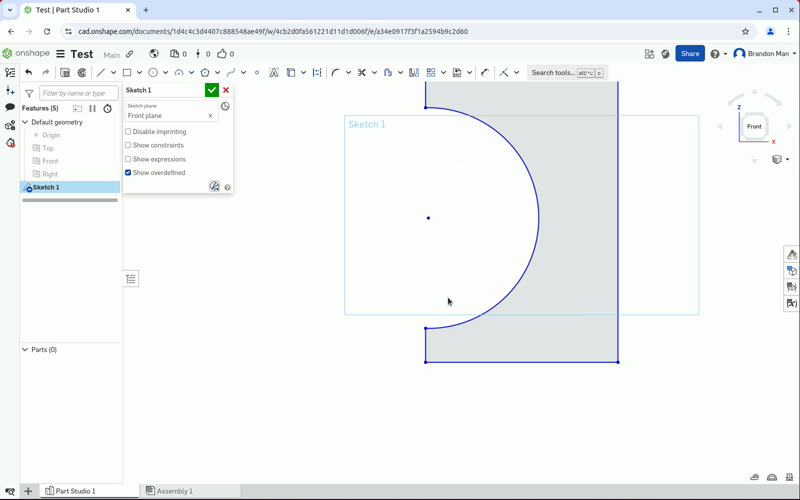
scroll(6)
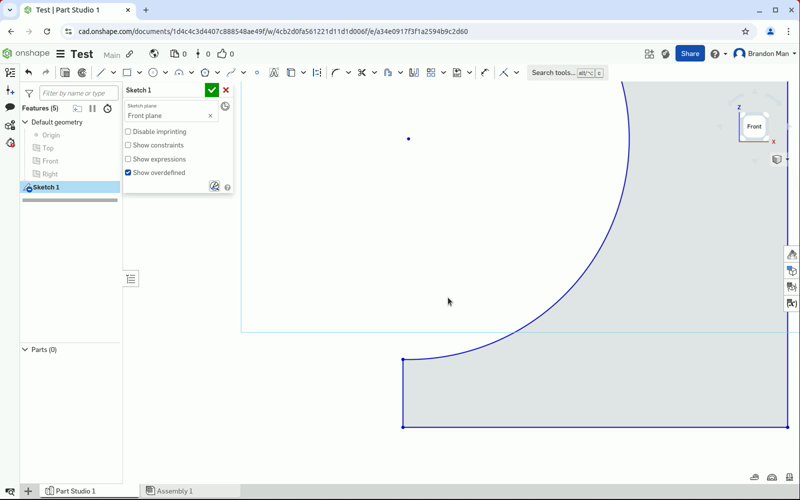
click(448, 297)
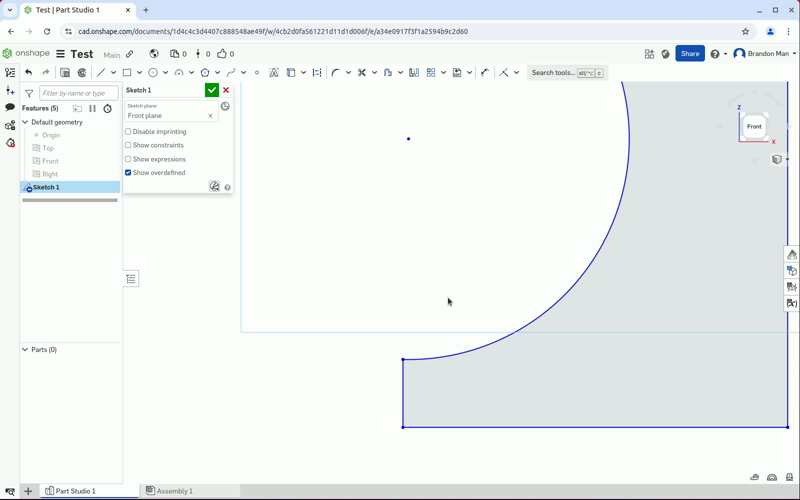
scroll(-6)
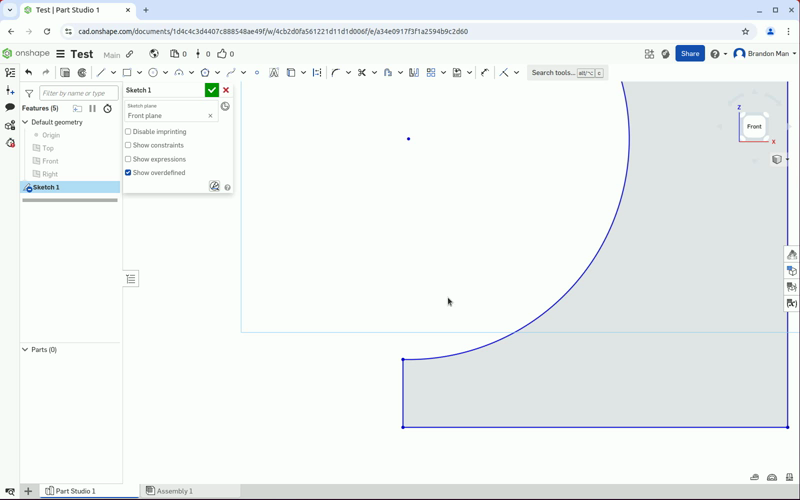
scroll(-6)
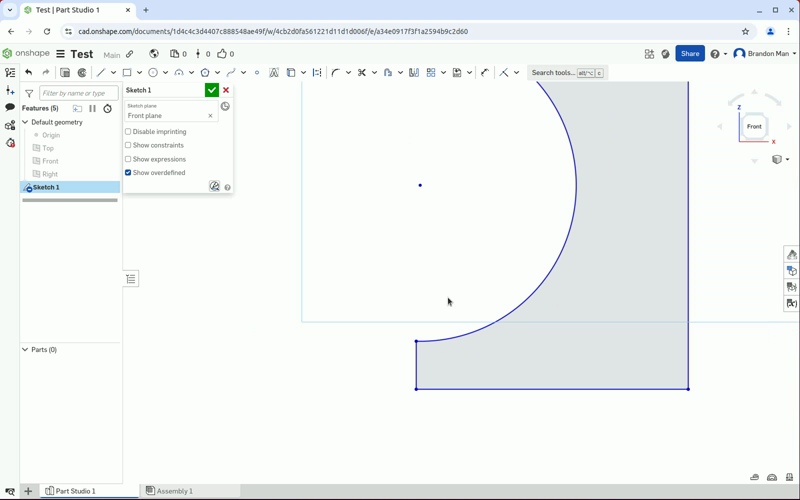
scroll(-6)
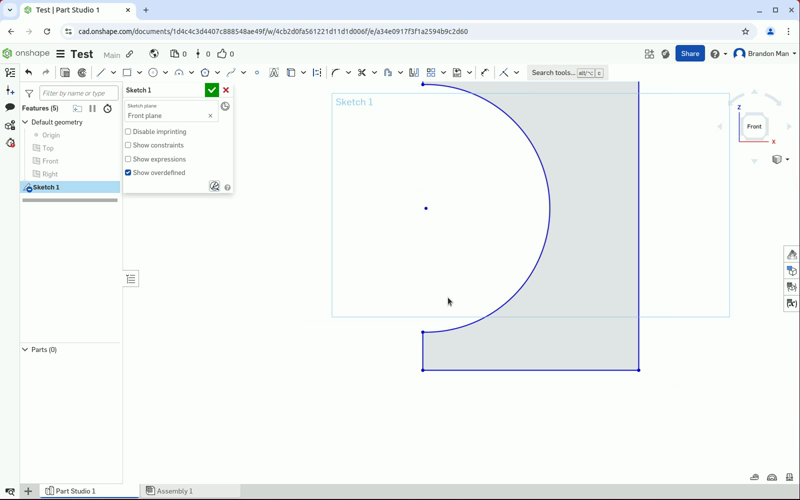
scroll(-6)
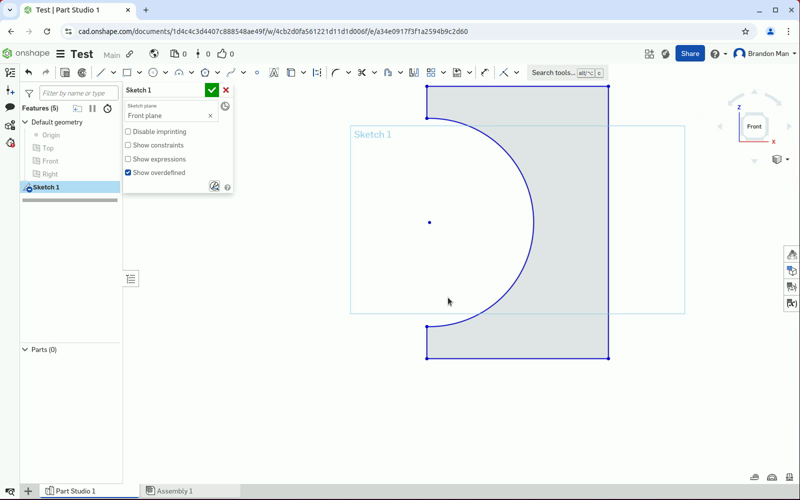
scroll(-6)
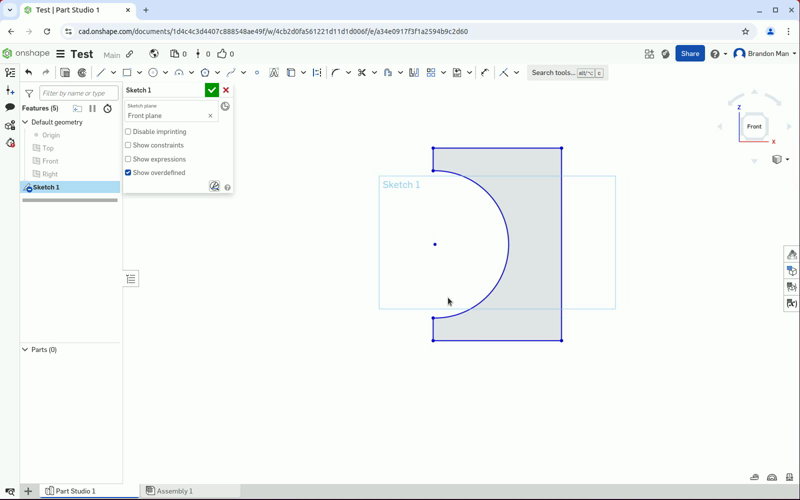
scroll(-6)
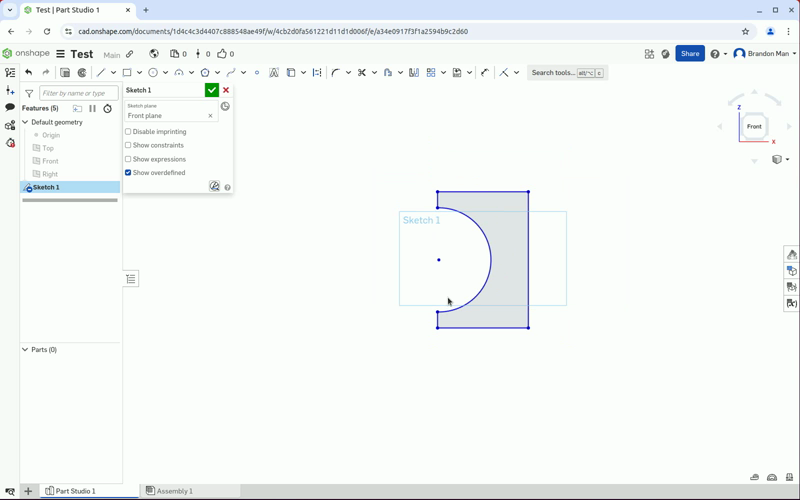
scroll(-6)
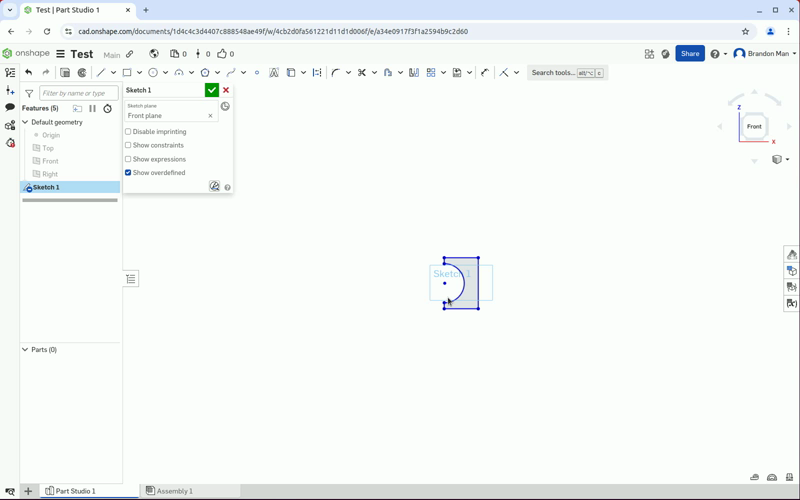
mouse_move(73, 352)
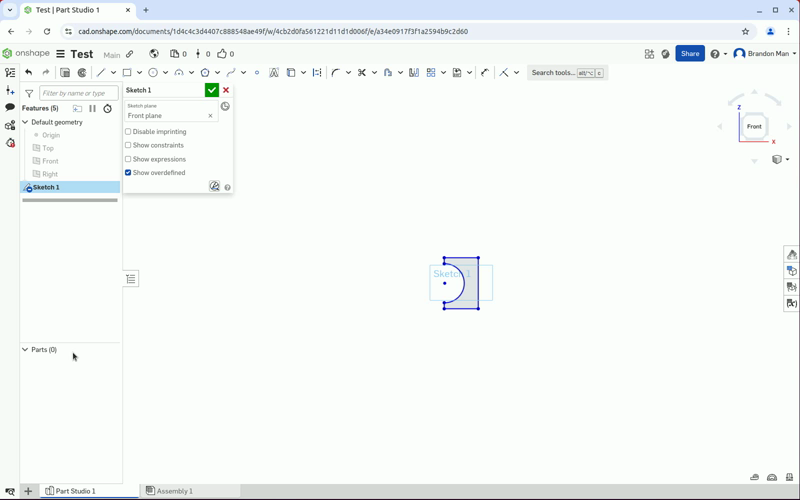
key(shift+y)
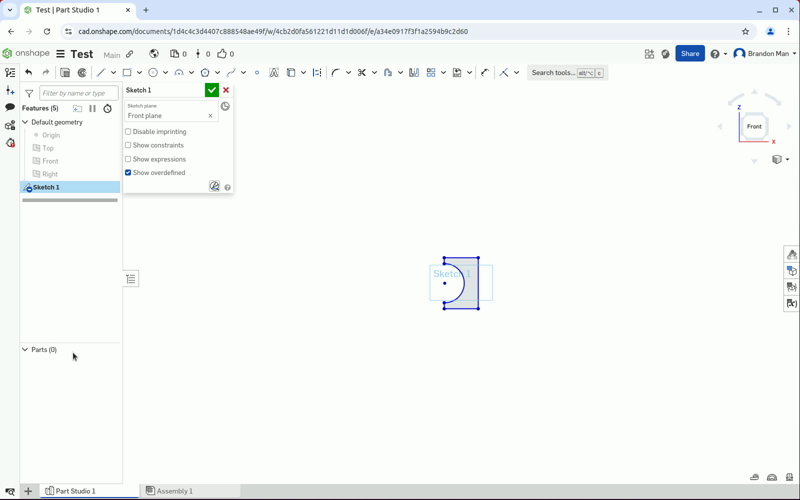
key(shift+e)
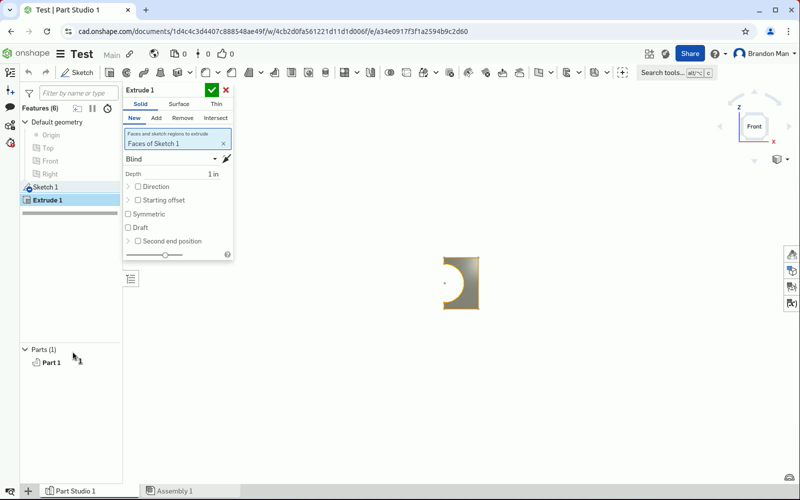
mouse_move(143, 106)
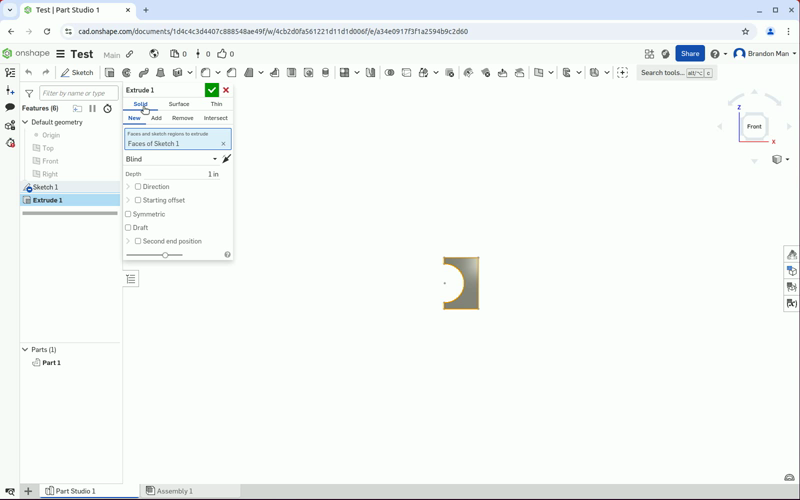
click(143, 106)
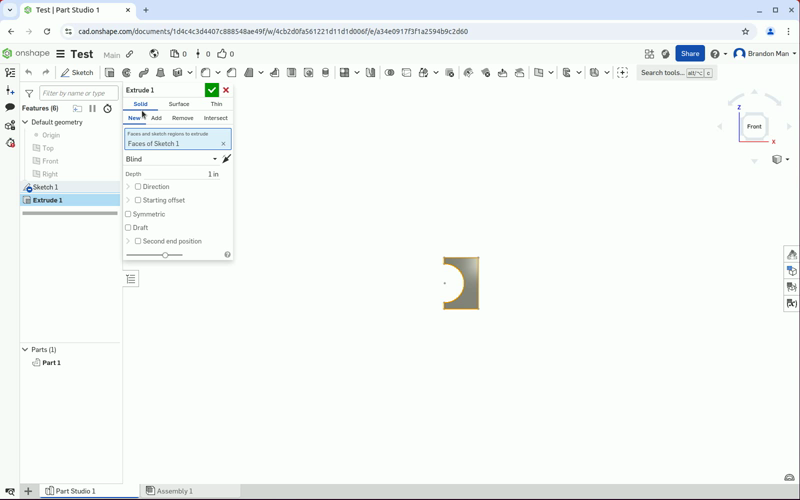
mouse_move(137, 120)
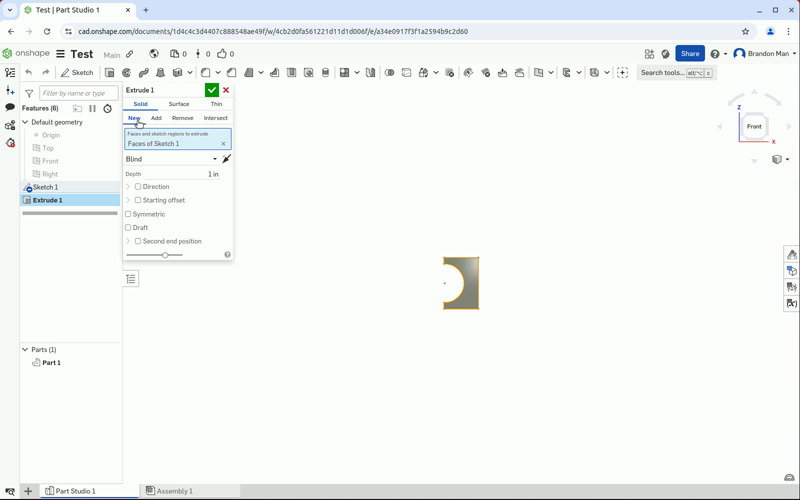
click(137, 120)
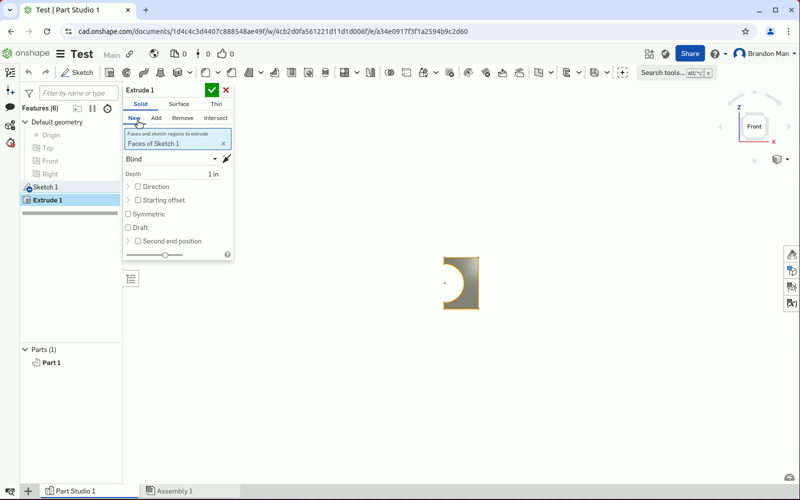
key(tab, 4)
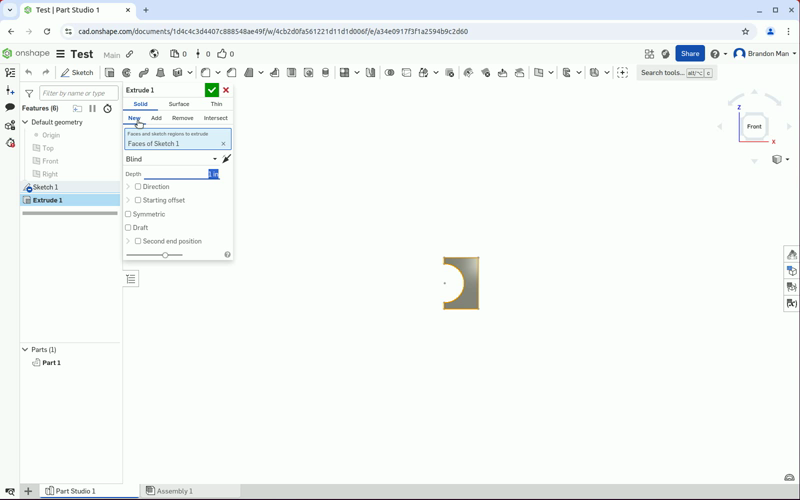
text(46.216)
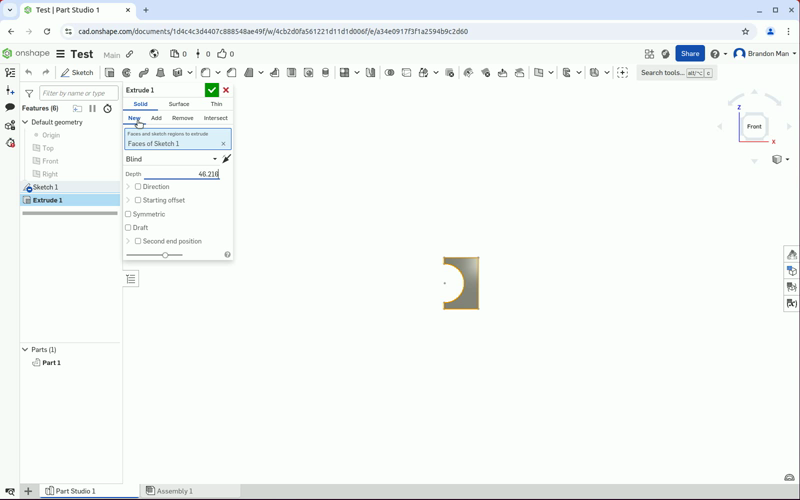
key(tab, 3)
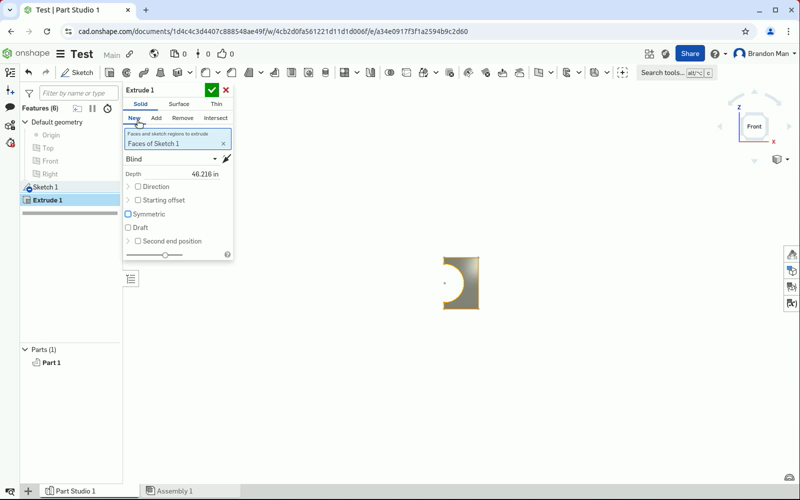
key(space)
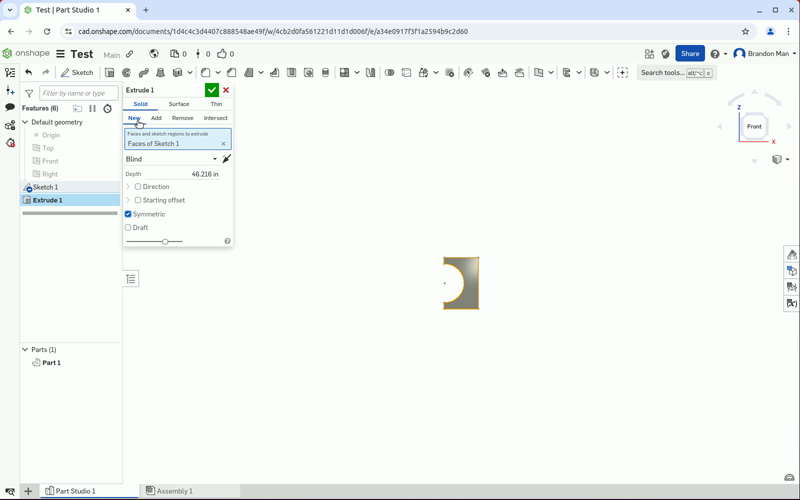
key(enter)
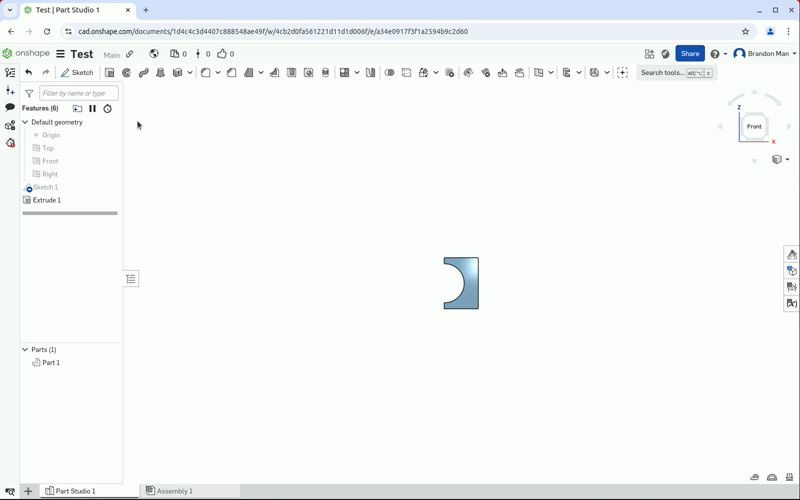
key(shift+h)
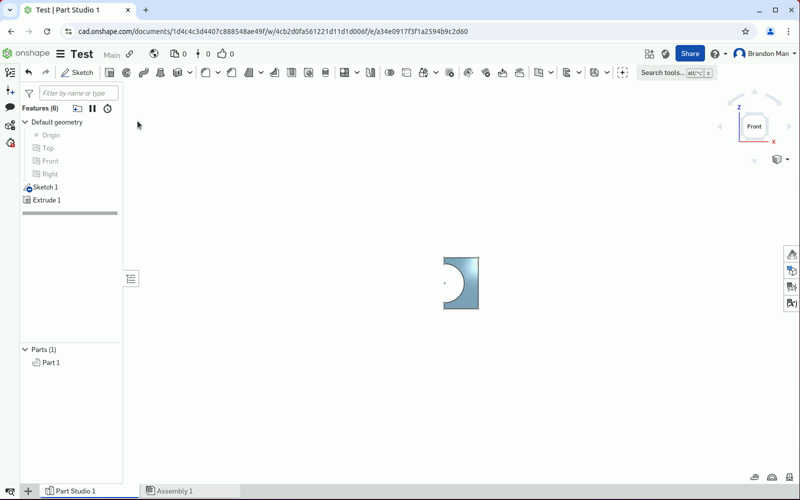
key(shift+h)
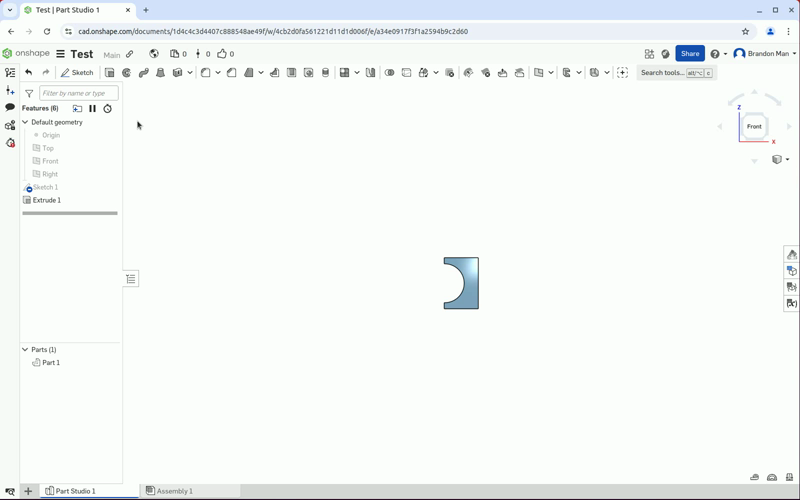
mouse_move(73, 189)
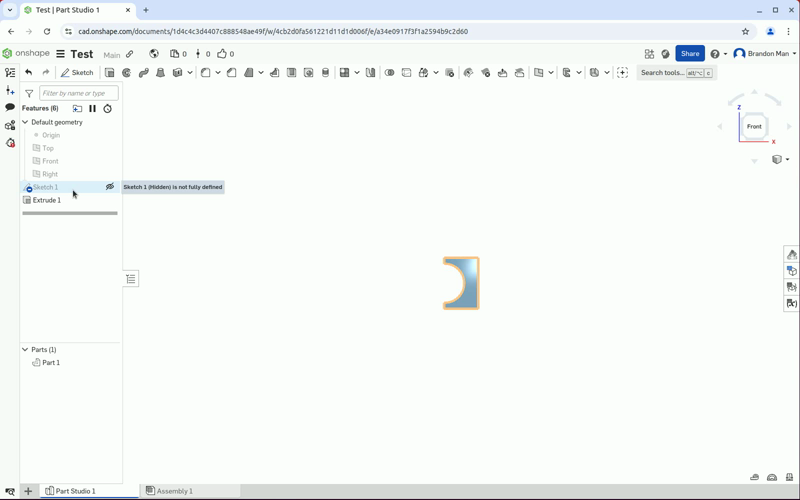
click(73, 189)
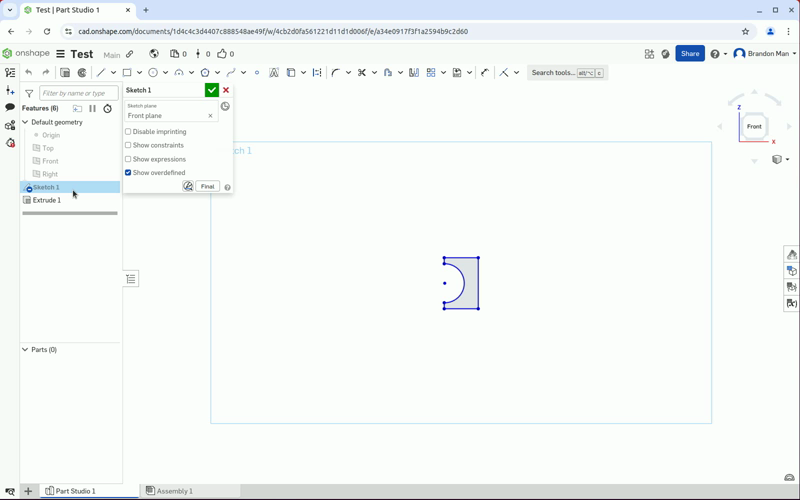
mouse_move(229, 92)
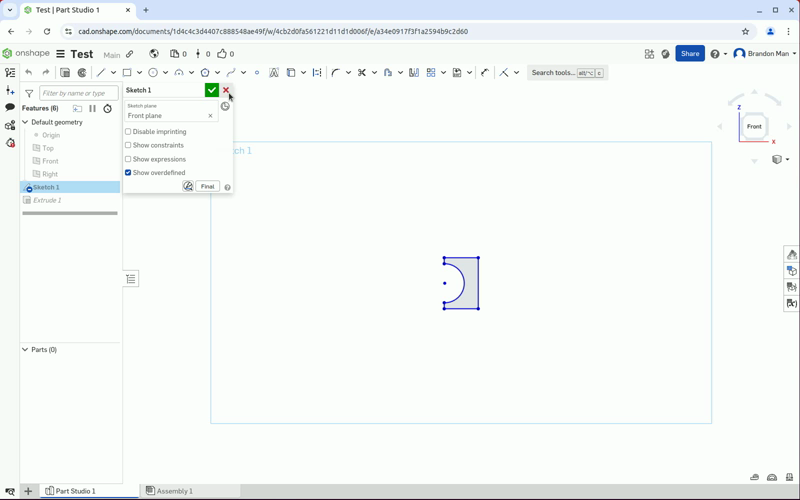
click(229, 92)
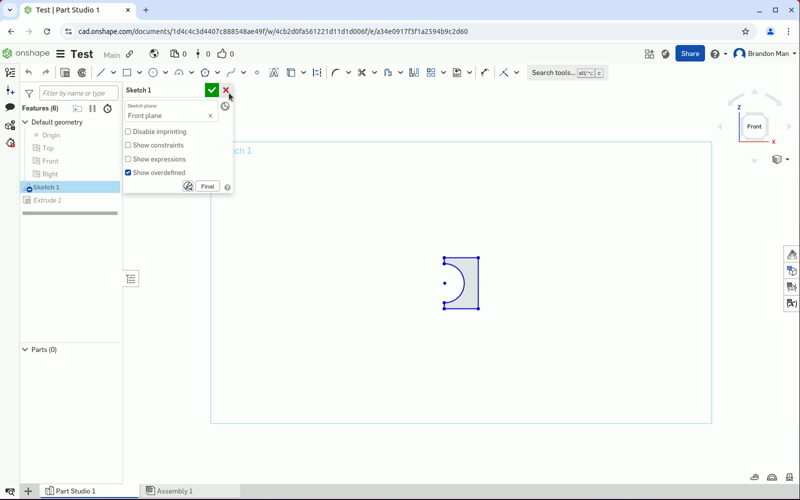
key(shift+s)
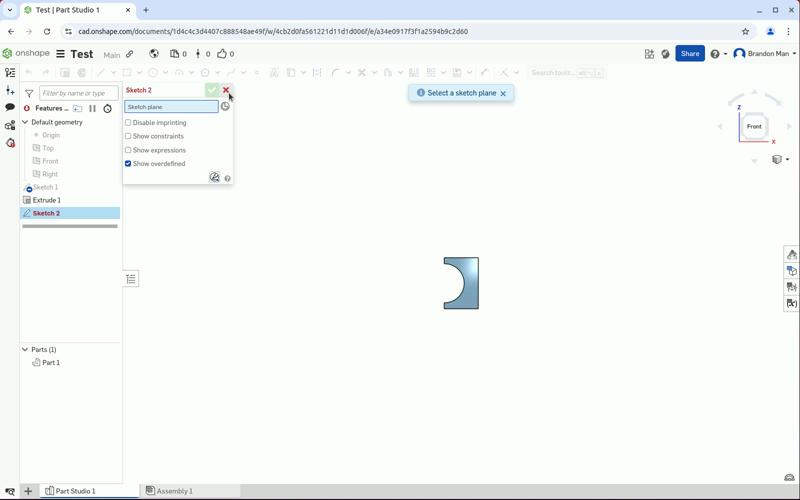
mouse_move(73, 163)
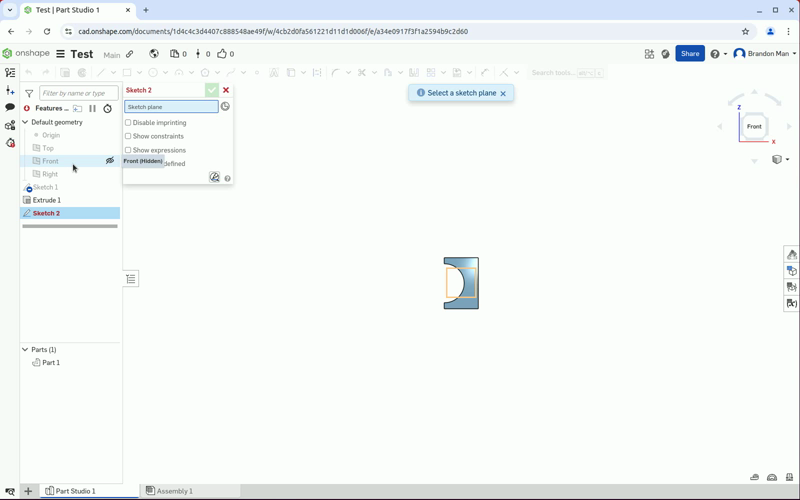
click(73, 163)
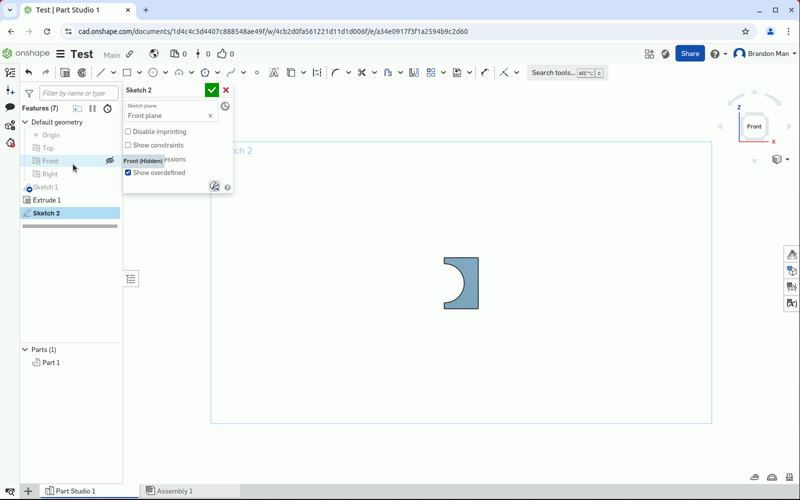
mouse_move(73, 352)
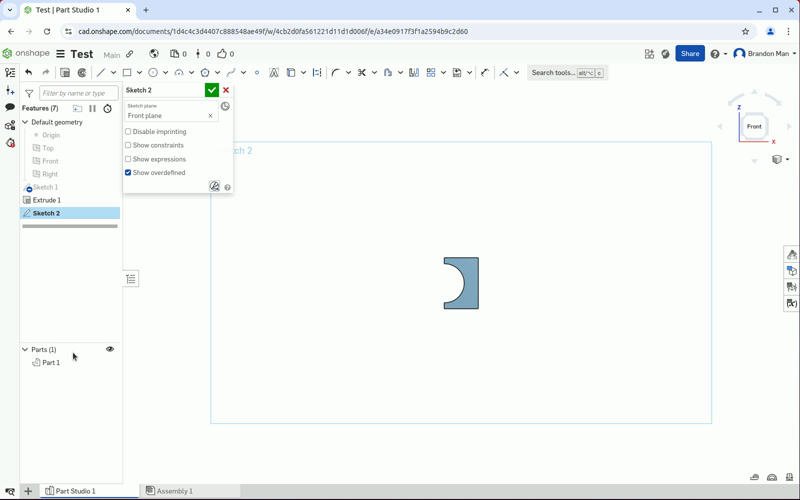
key(y)
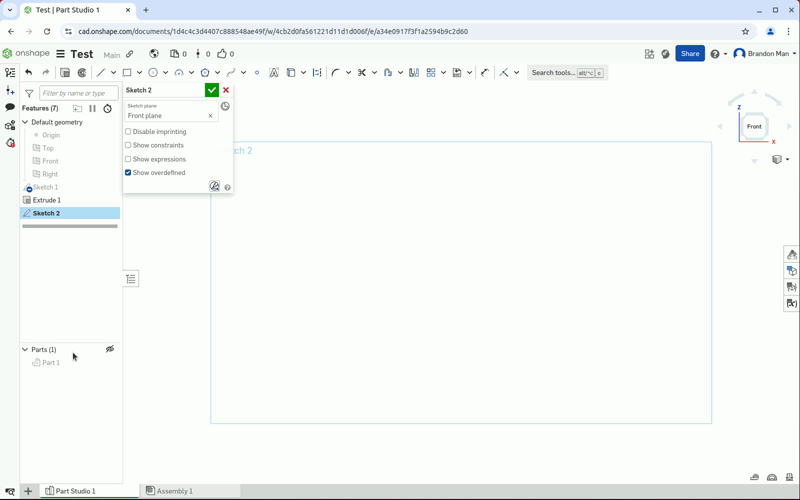
key(l)
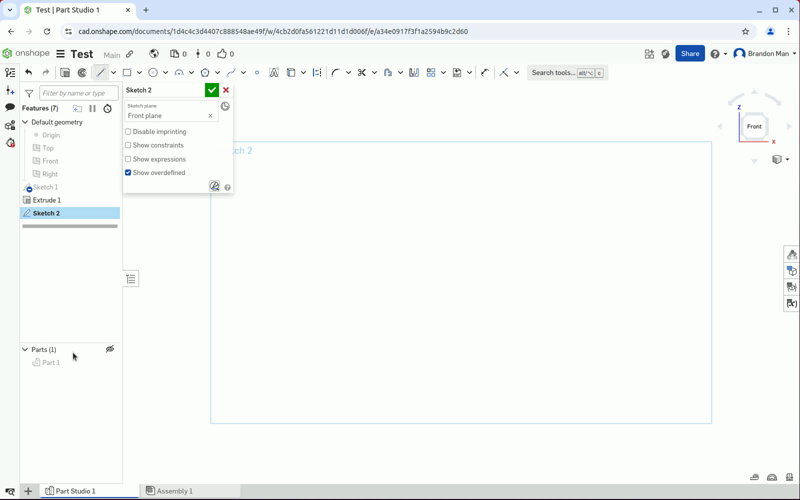
key_down(shift)
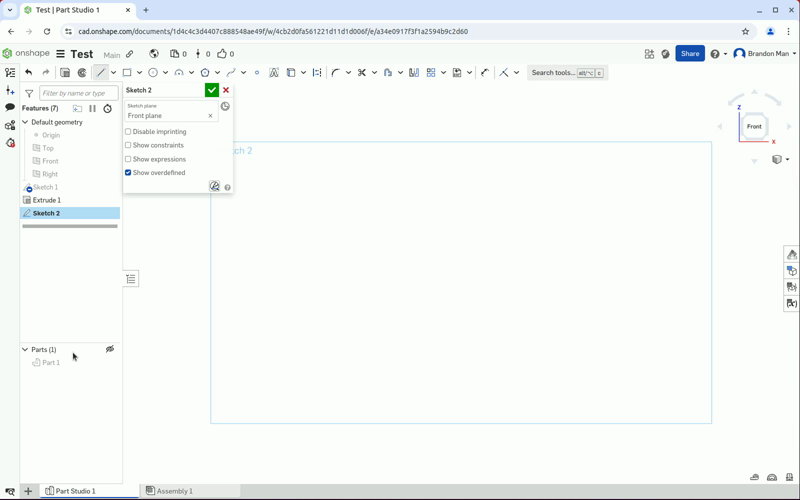
mouse_move(444, 308)
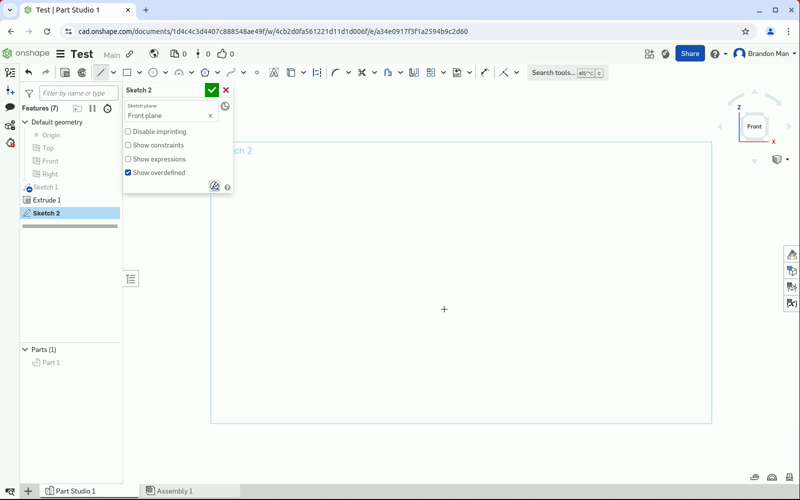
click(444, 308)
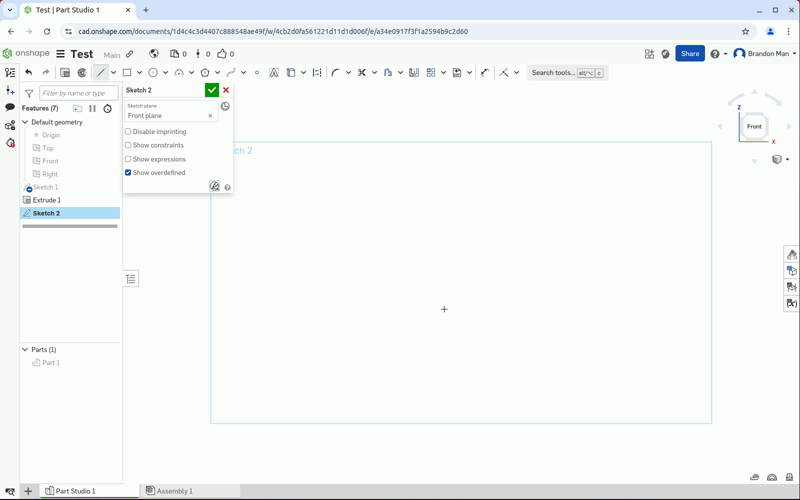
key_up(shift)
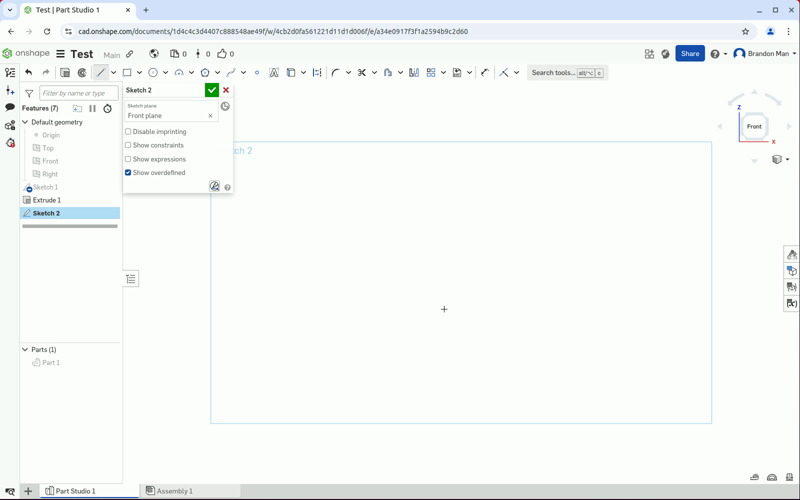
key_down(shift)
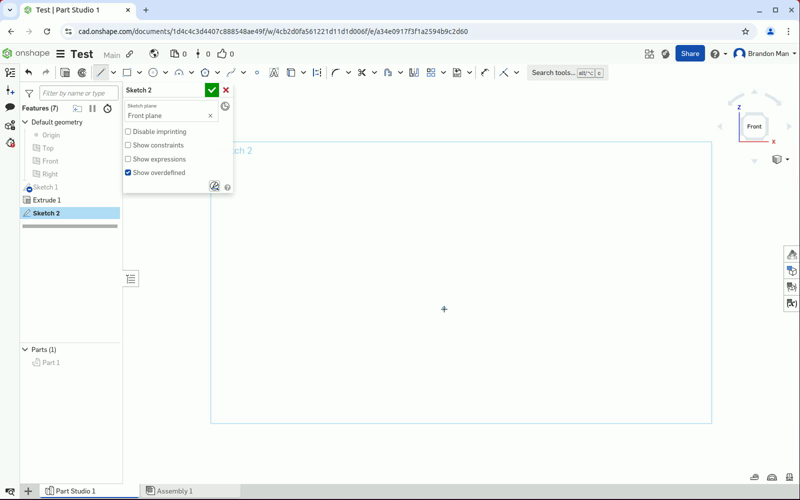
mouse_move(474, 308)
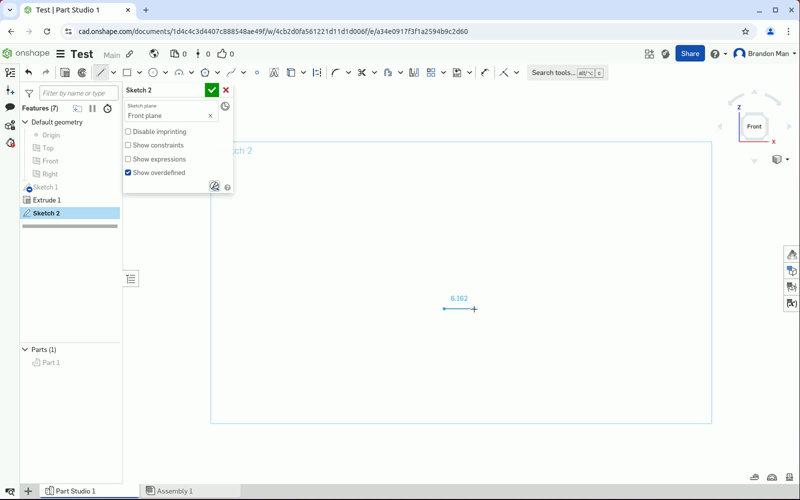
mouse_move(478, 308)
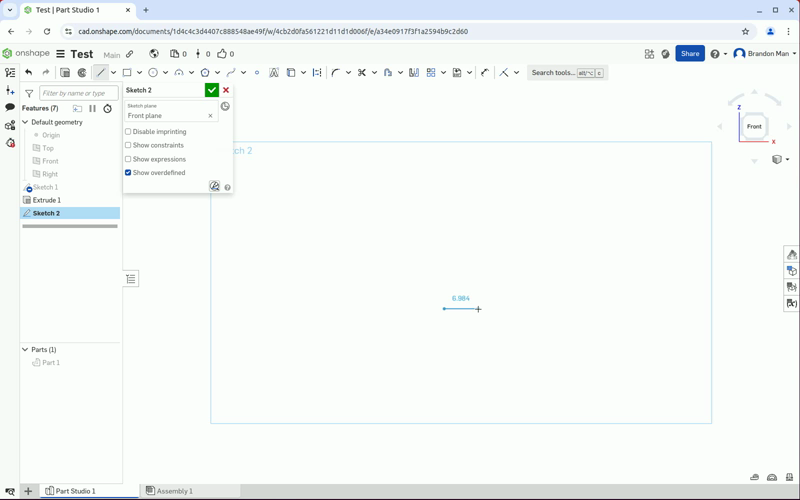
click(478, 308)
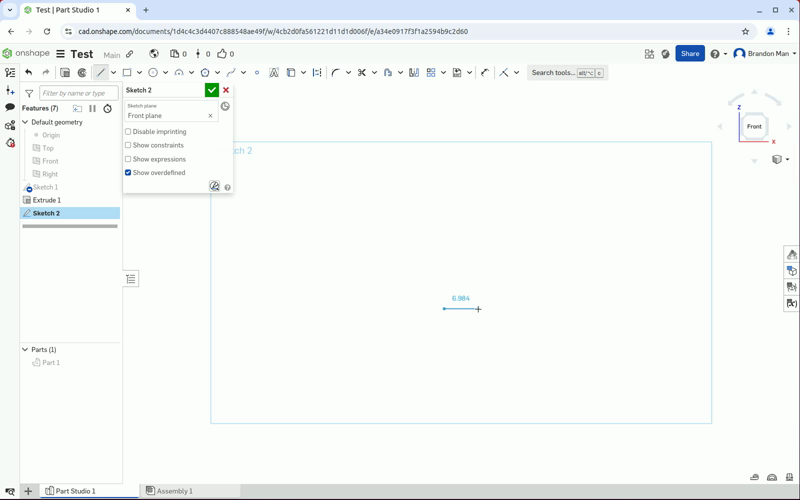
key_up(shift)
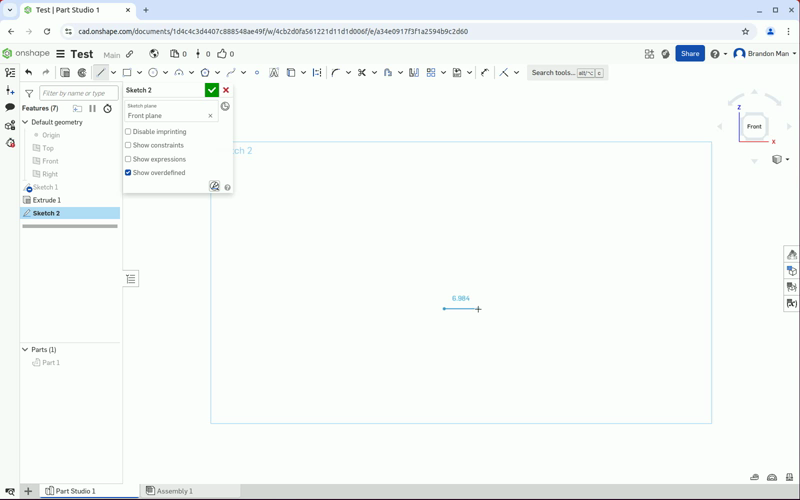
key_down(shift)
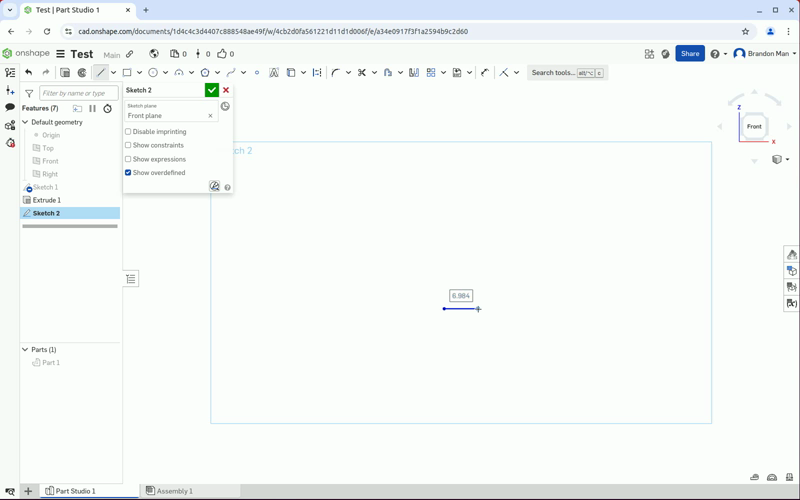
mouse_move(508, 308)
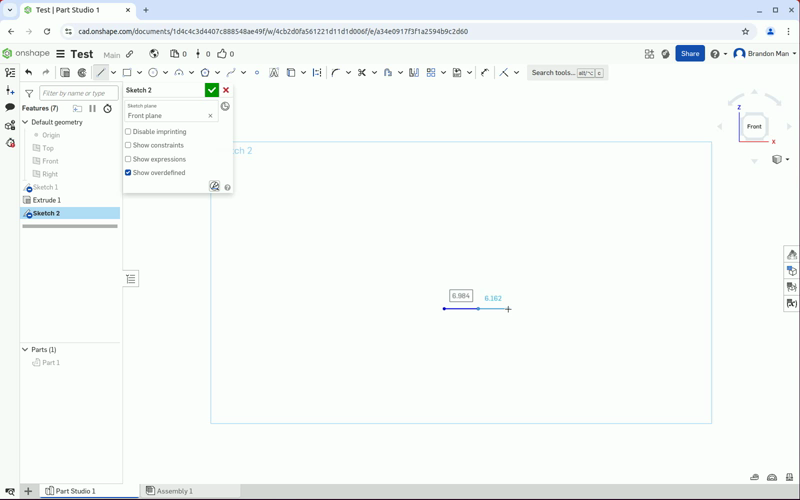
mouse_move(478, 257)
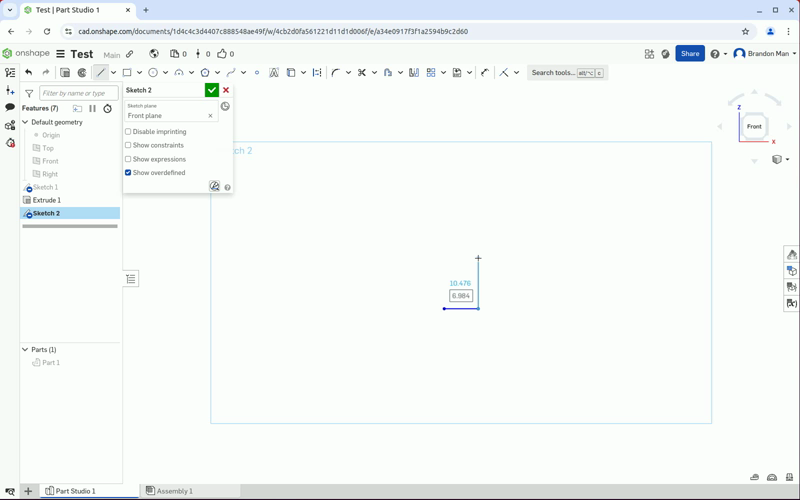
click(478, 257)
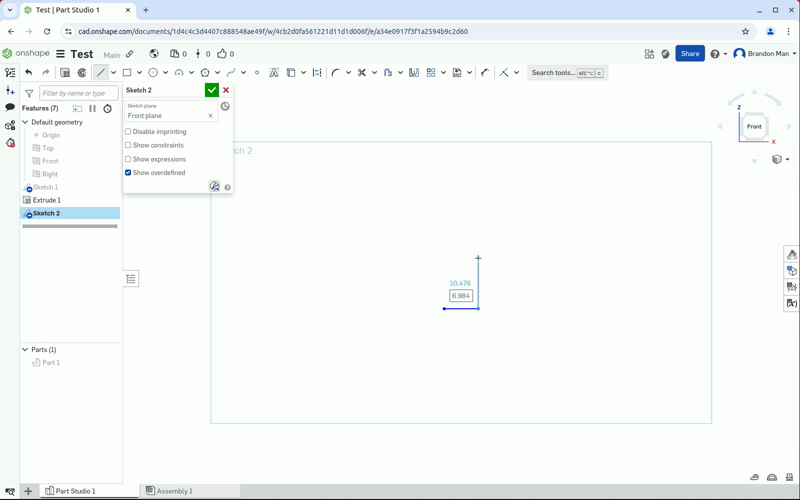
key_up(shift)
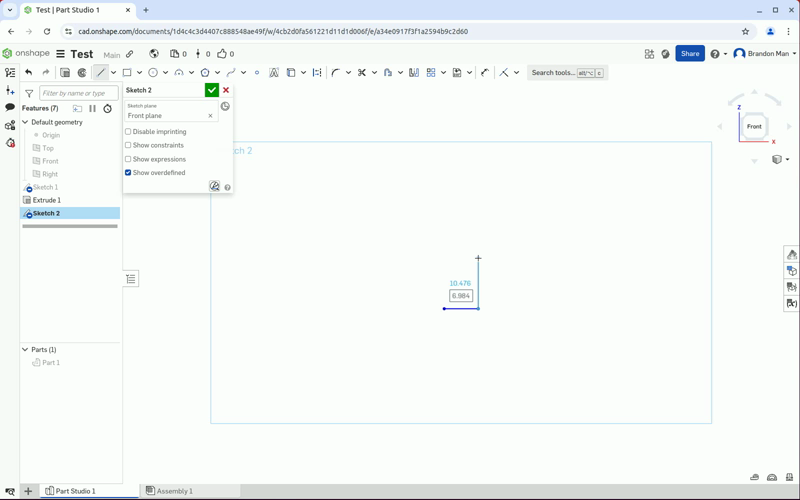
key_down(shift)
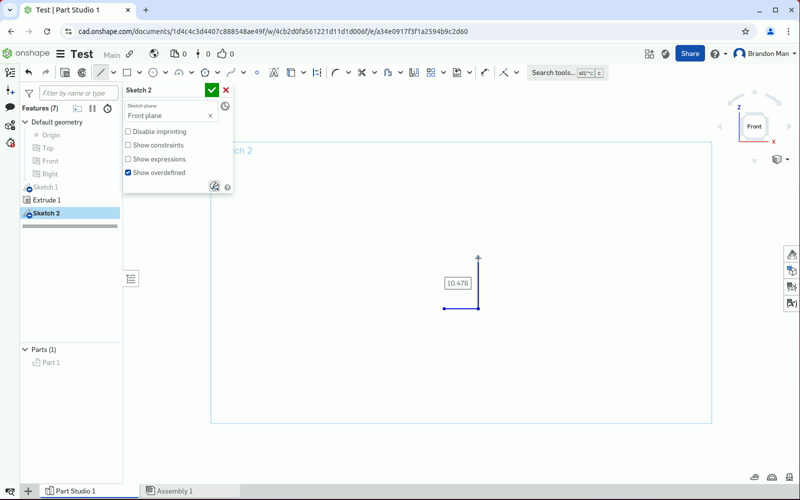
mouse_move(508, 257)
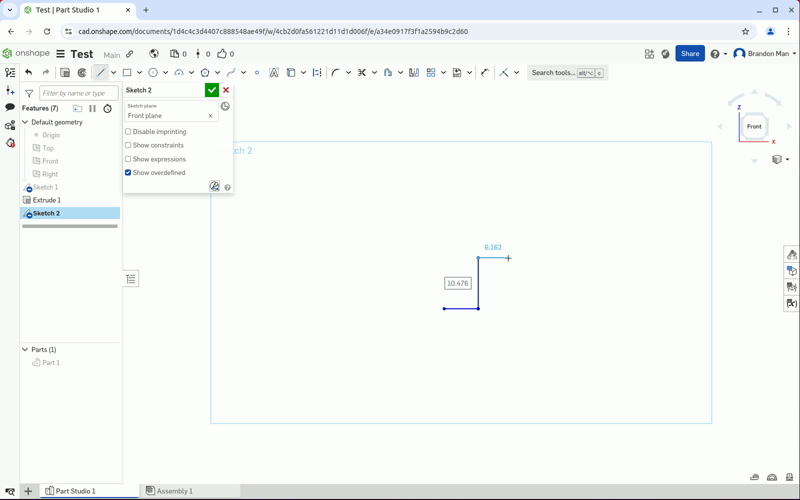
mouse_move(444, 257)
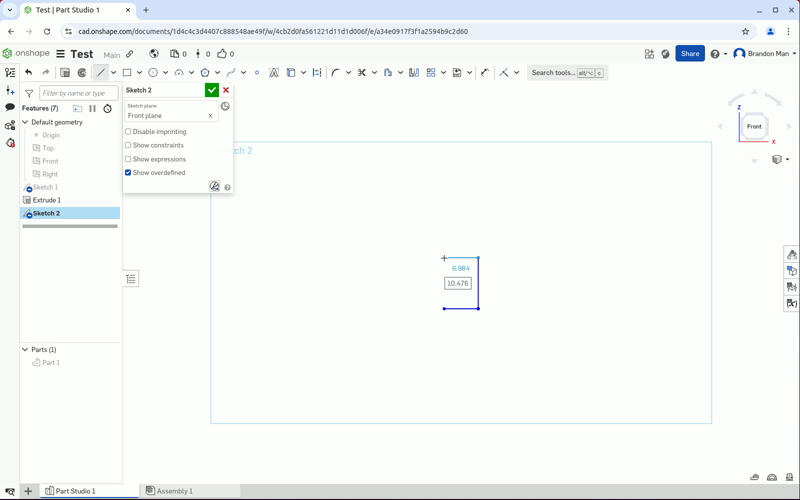
click(444, 257)
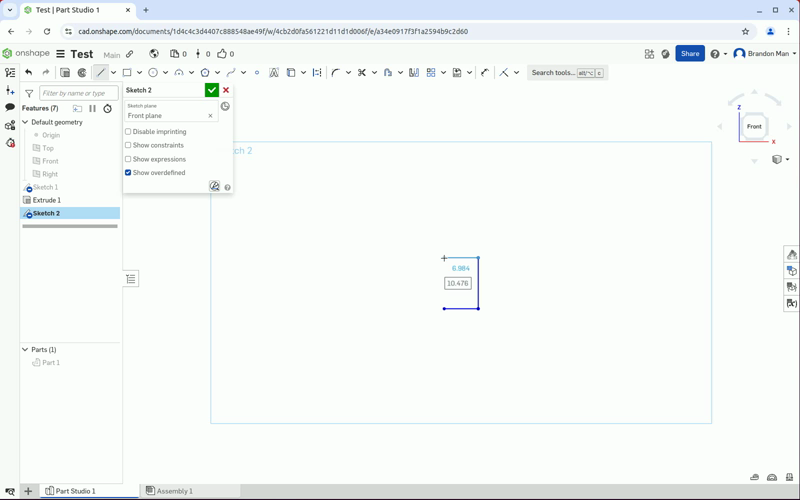
key_up(shift)
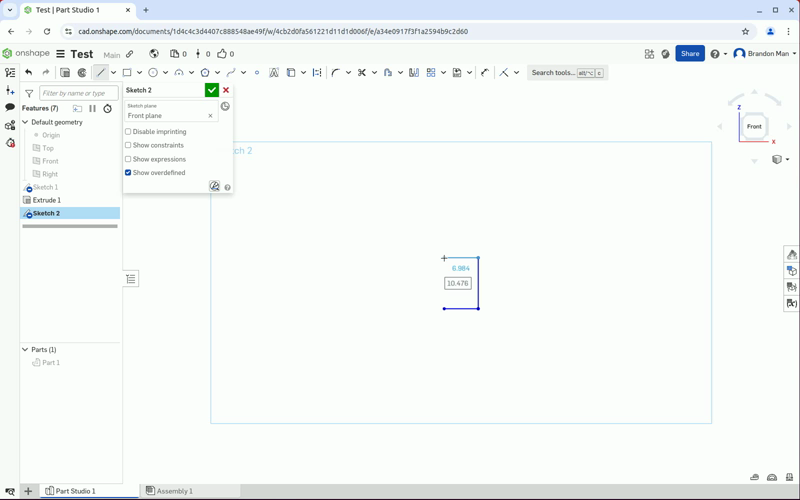
key_down(shift)
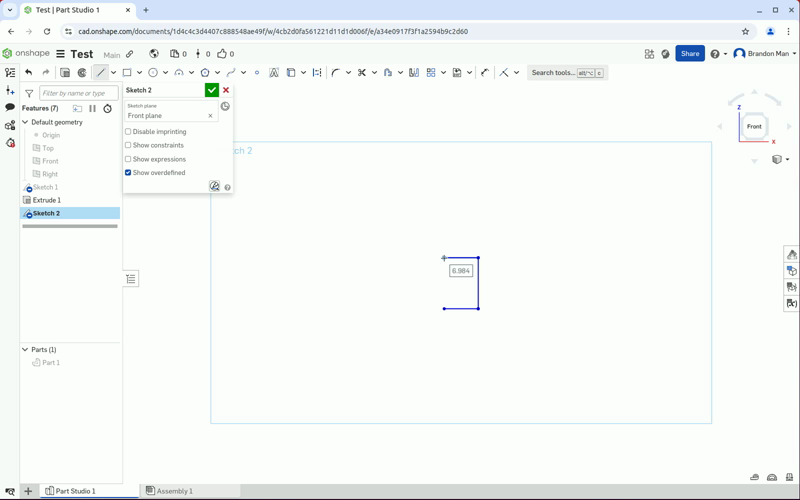
mouse_move(474, 257)
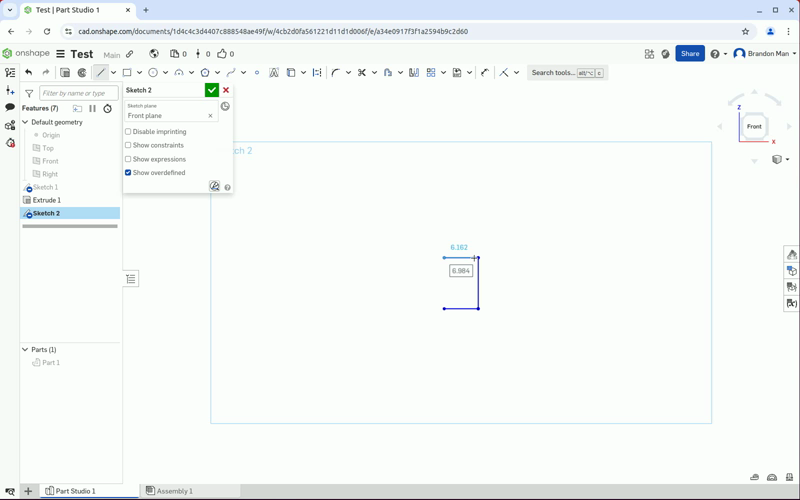
mouse_move(444, 263)
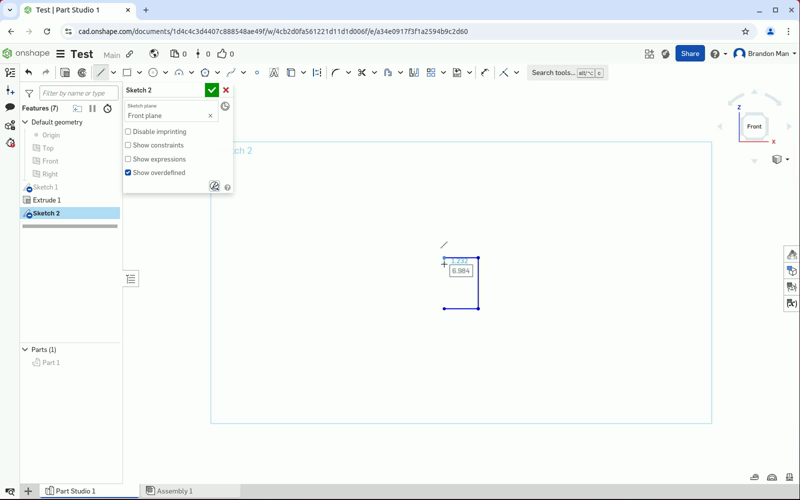
scroll(6)
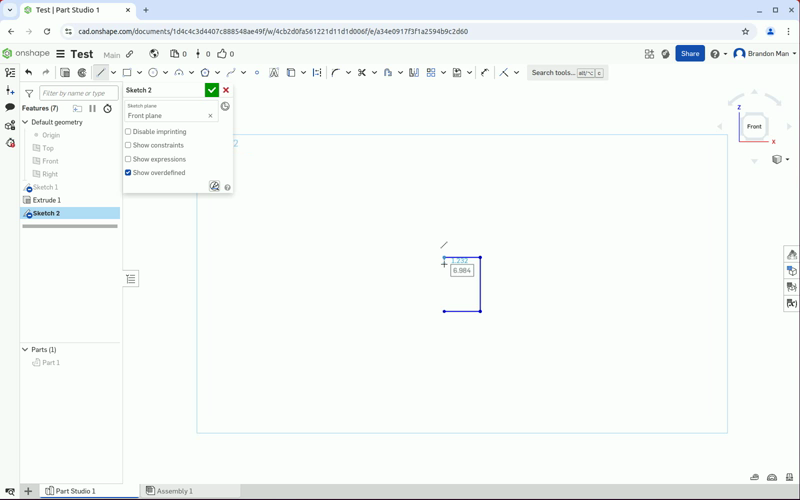
scroll(6)
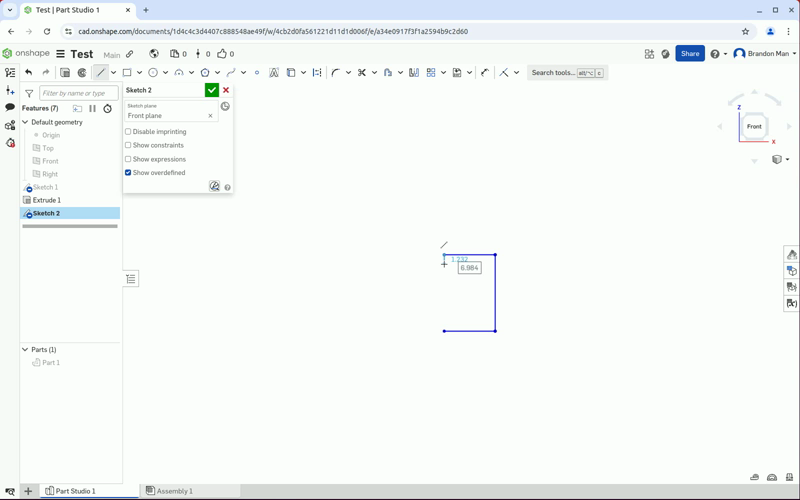
scroll(6)
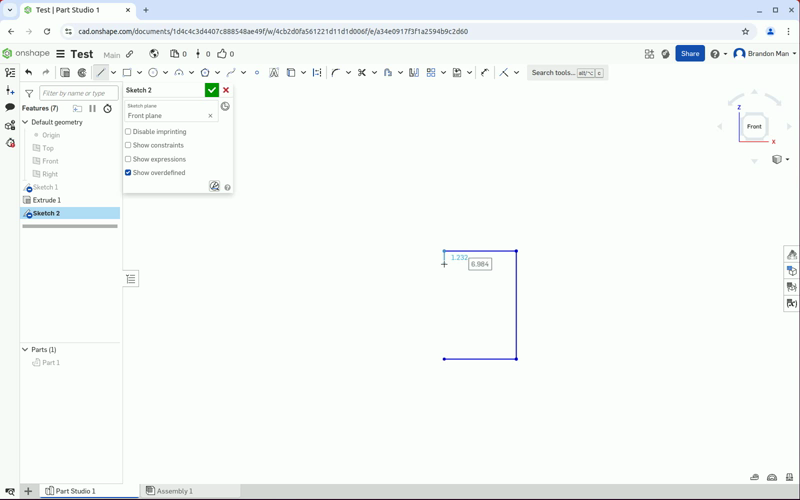
scroll(6)
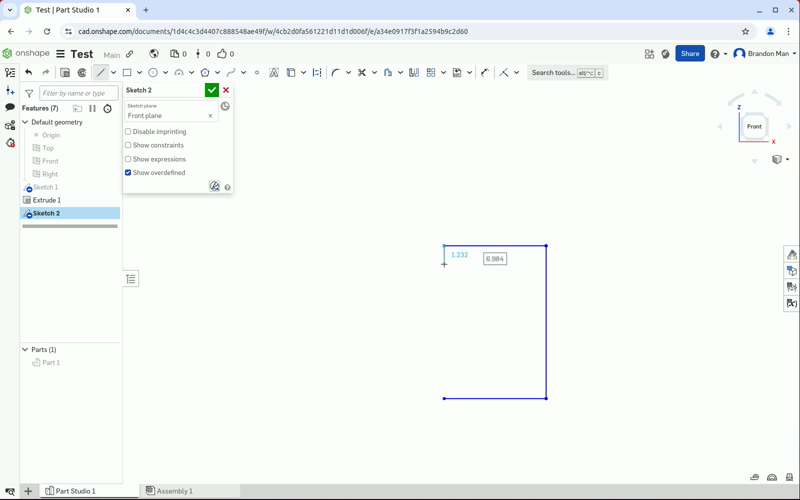
scroll(6)
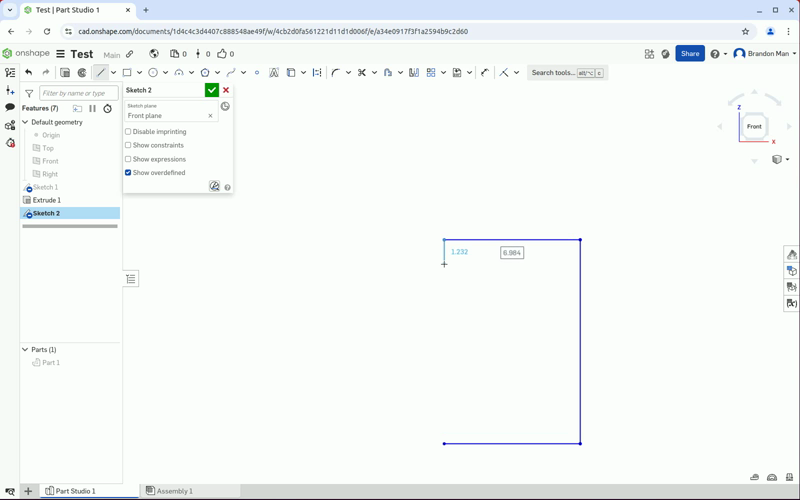
scroll(6)
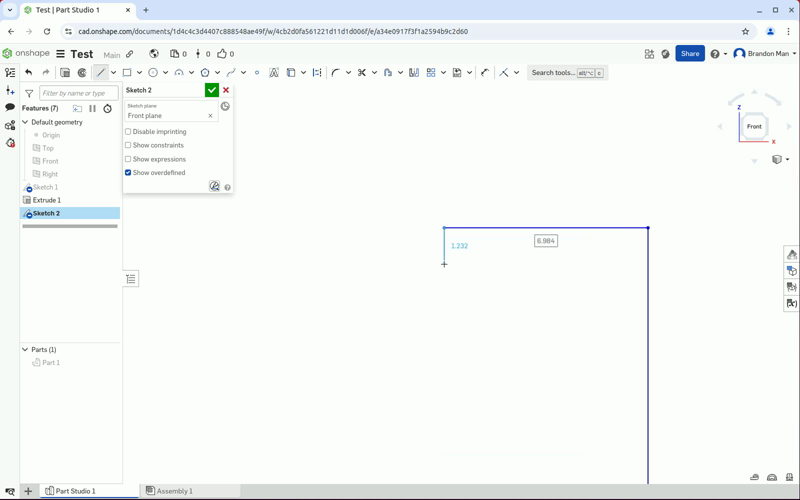
scroll(6)
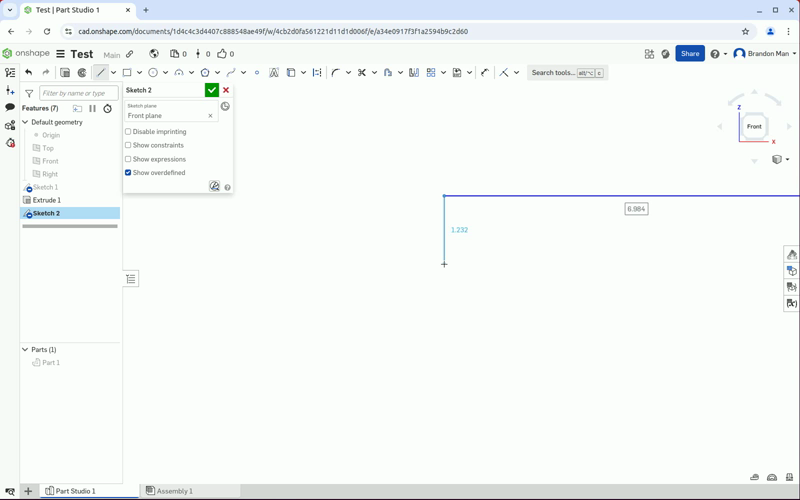
click(444, 263)
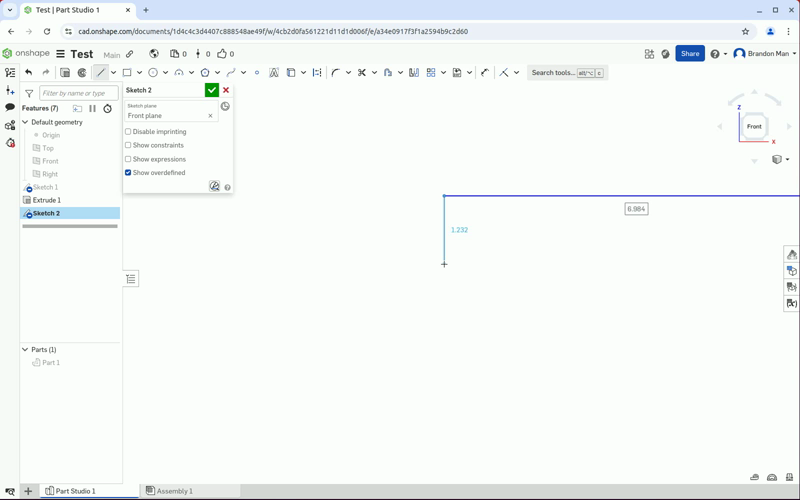
scroll(-6)
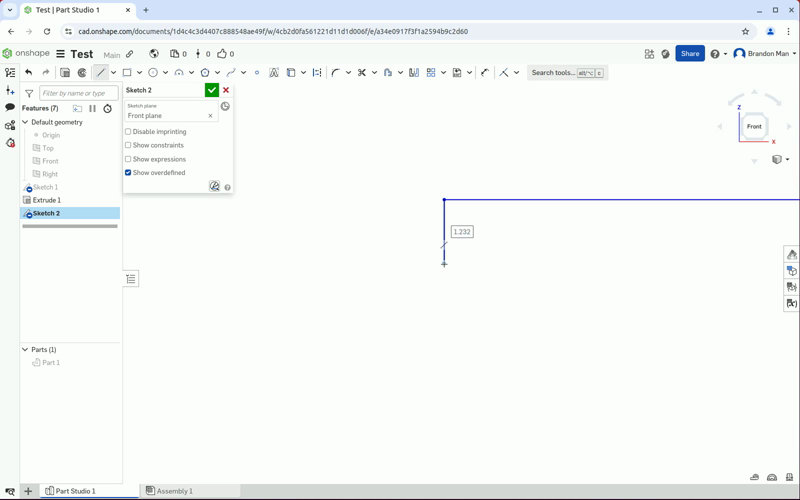
scroll(-6)
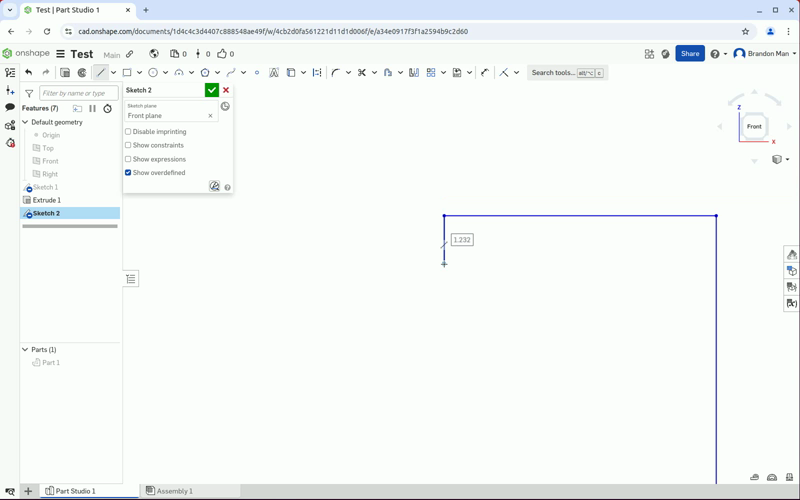
scroll(-6)
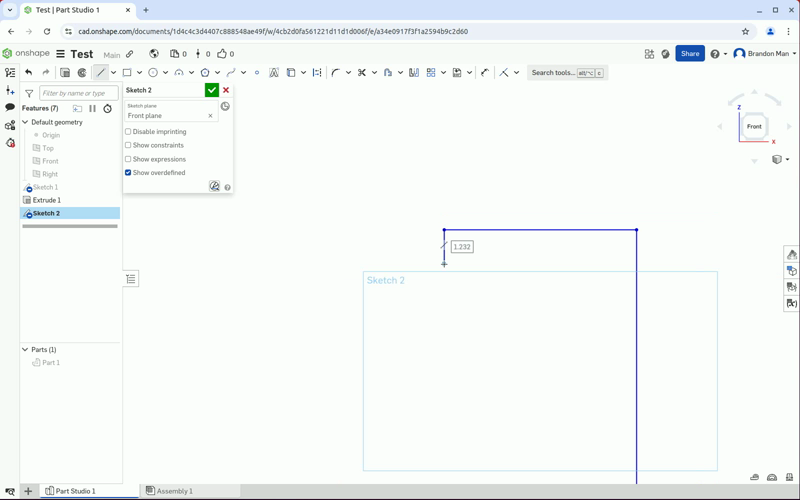
scroll(-6)
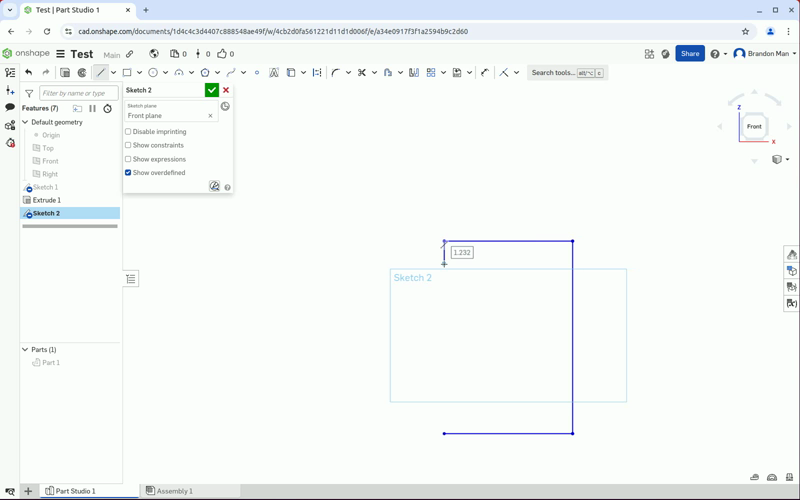
scroll(-6)
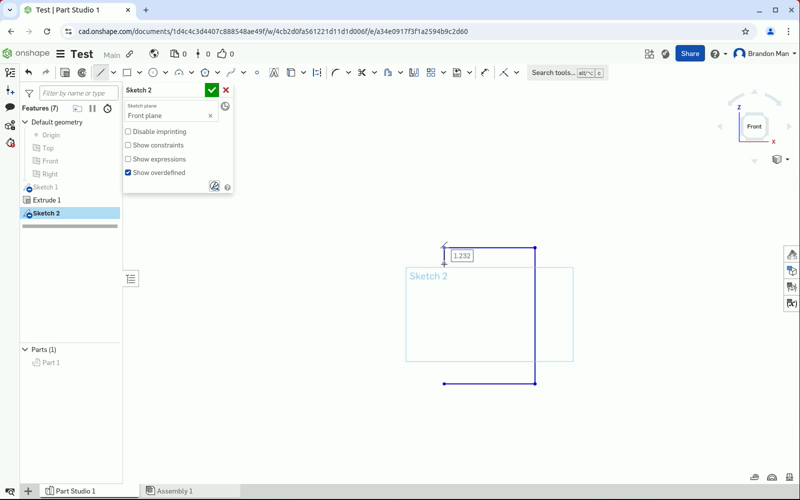
scroll(-6)
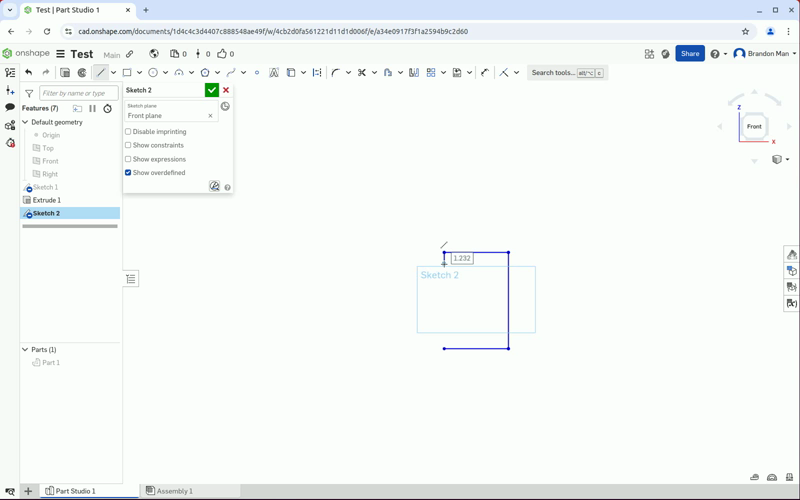
scroll(-6)
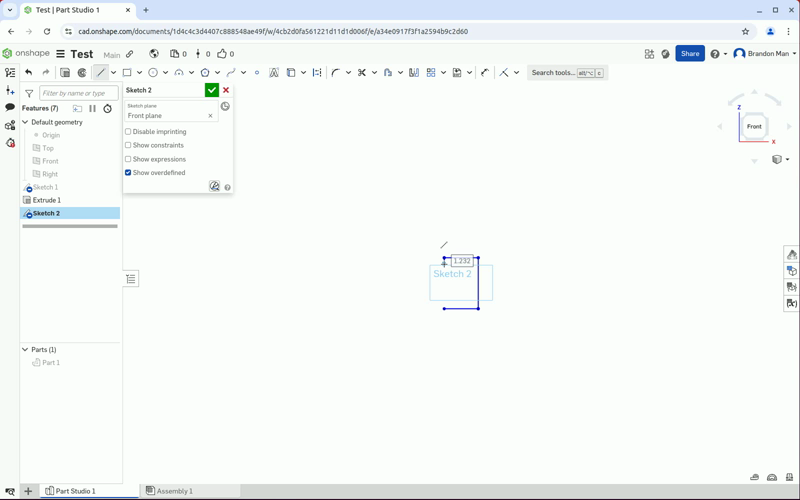
key_up(shift)
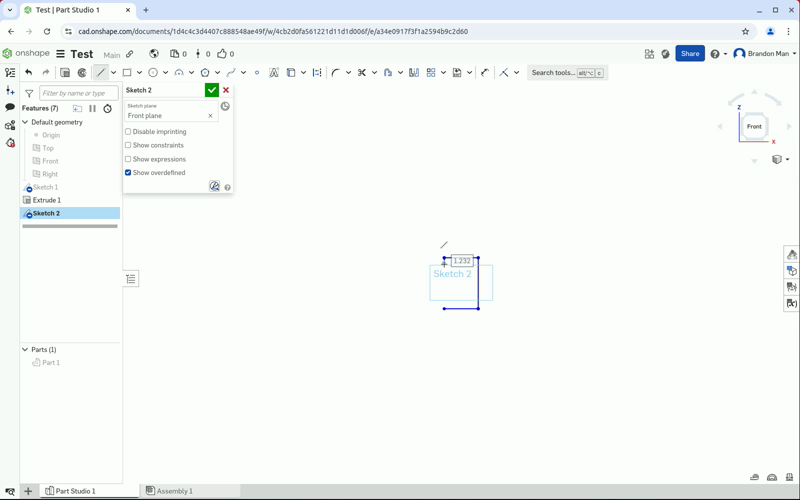
key(esc)
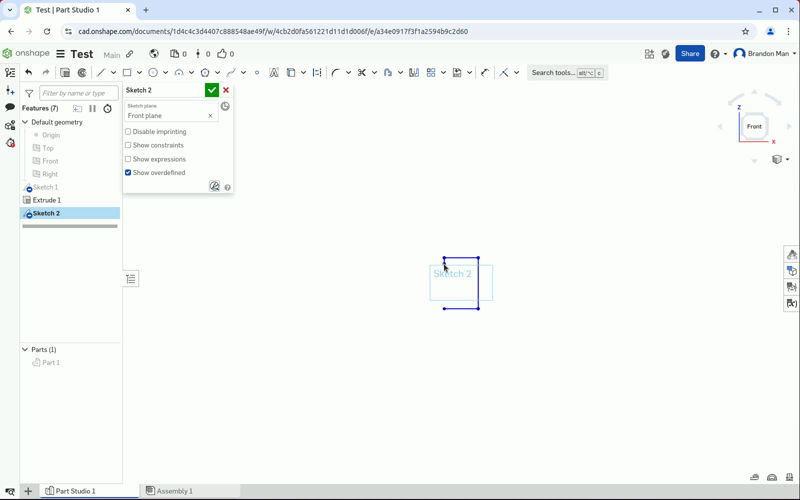
key(a)
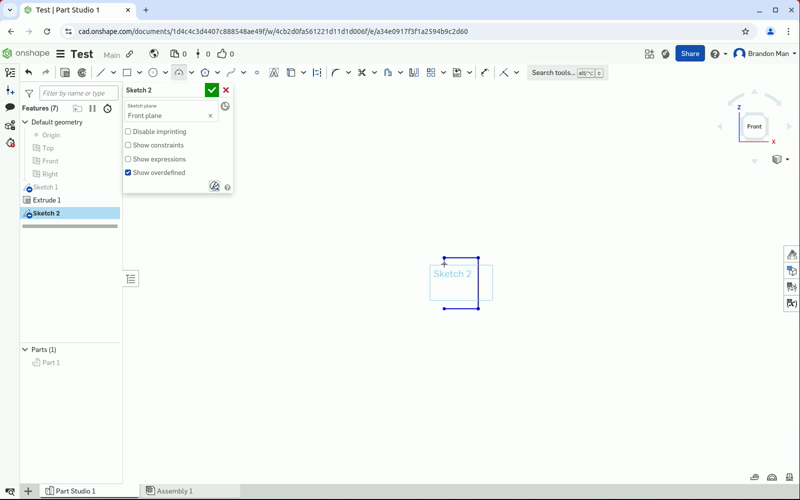
mouse_move(444, 263)
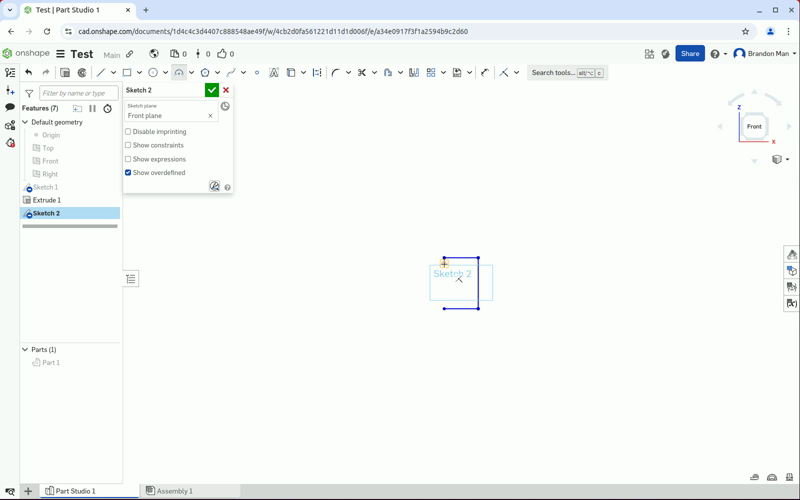
click(444, 263)
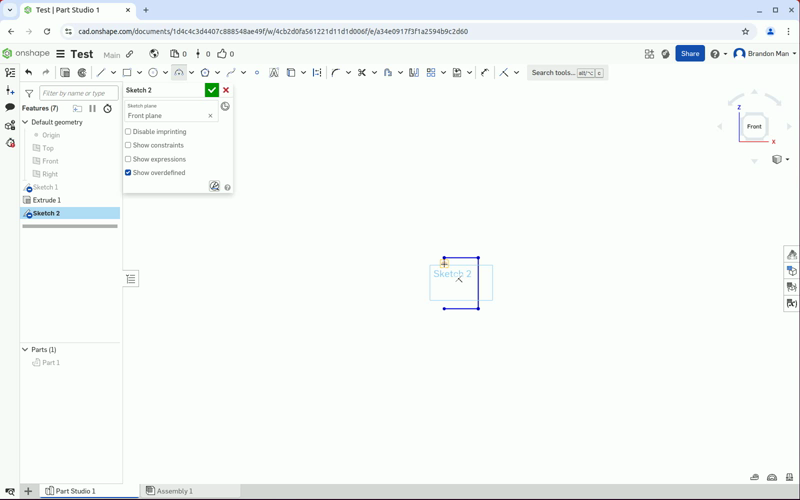
key_down(shift)
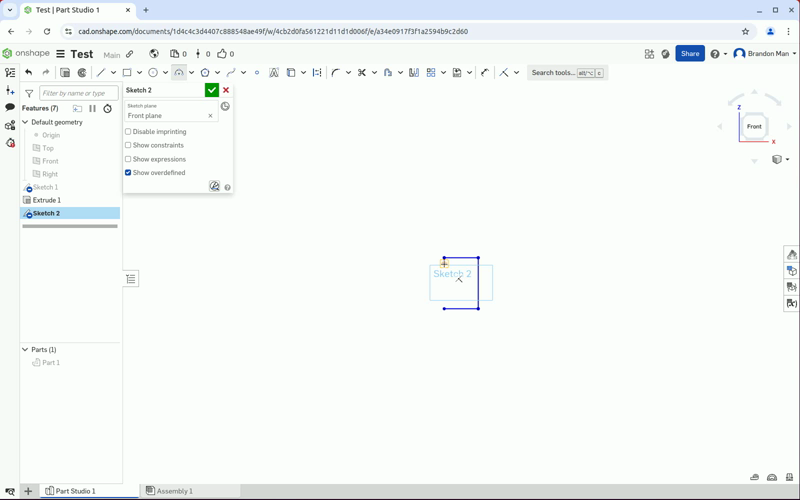
mouse_move(444, 302)
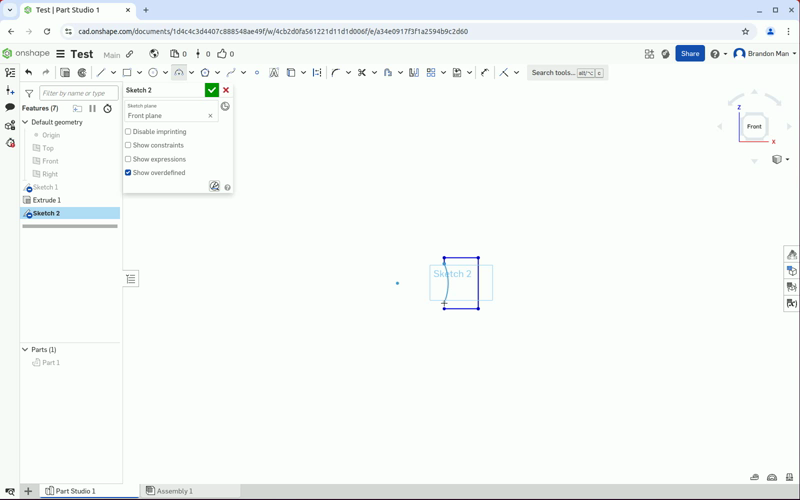
click(444, 302)
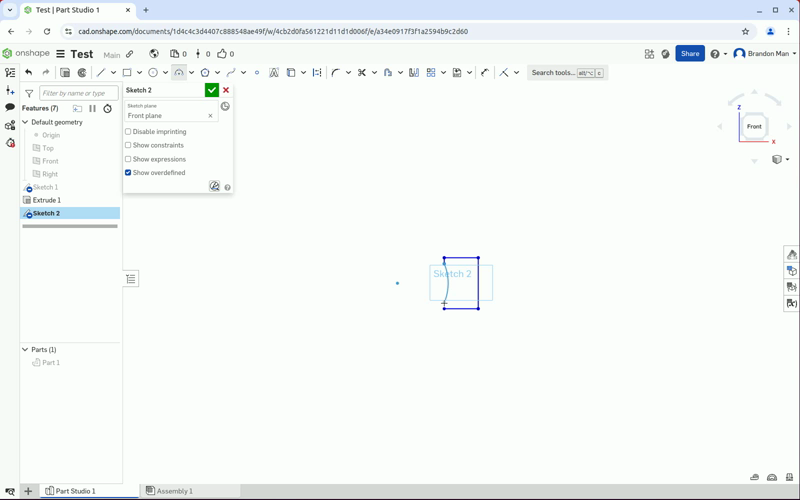
mouse_move(464, 283)
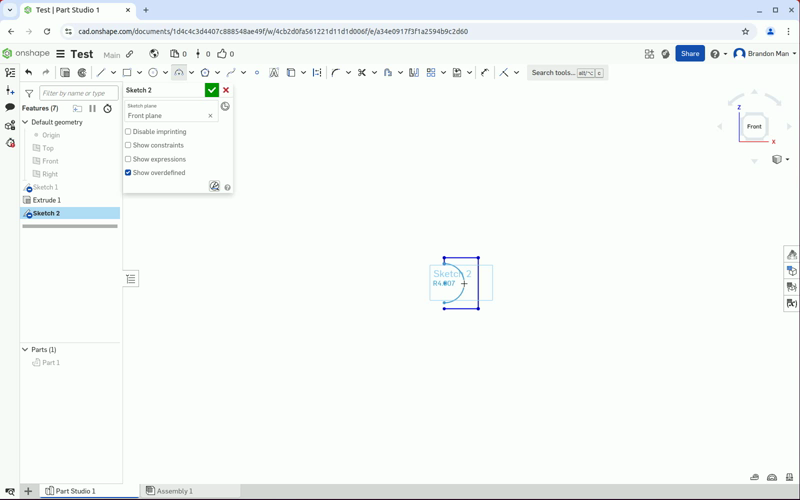
click(464, 283)
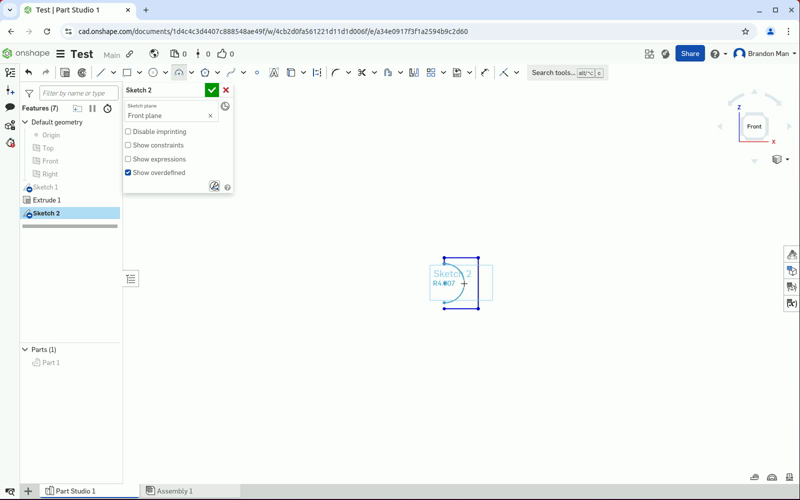
key_up(shift)
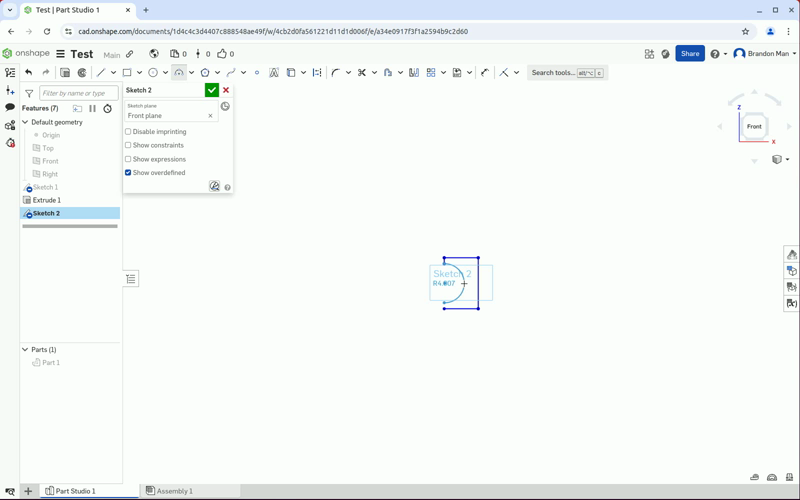
key(esc)
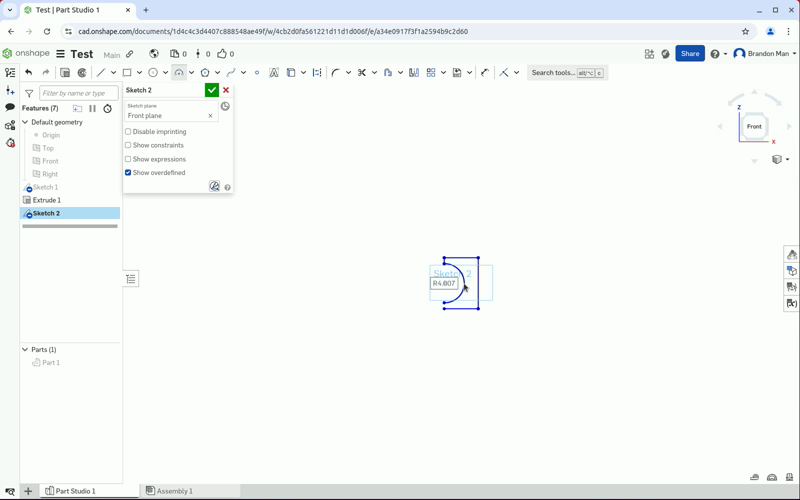
key(l)
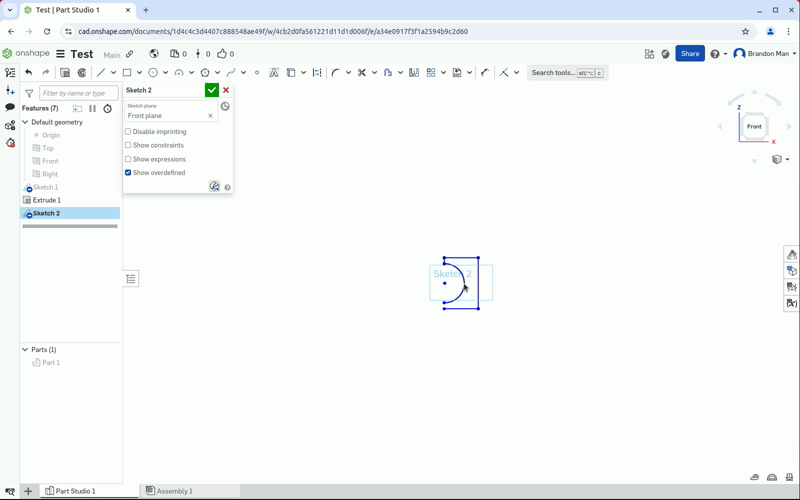
mouse_move(444, 302)
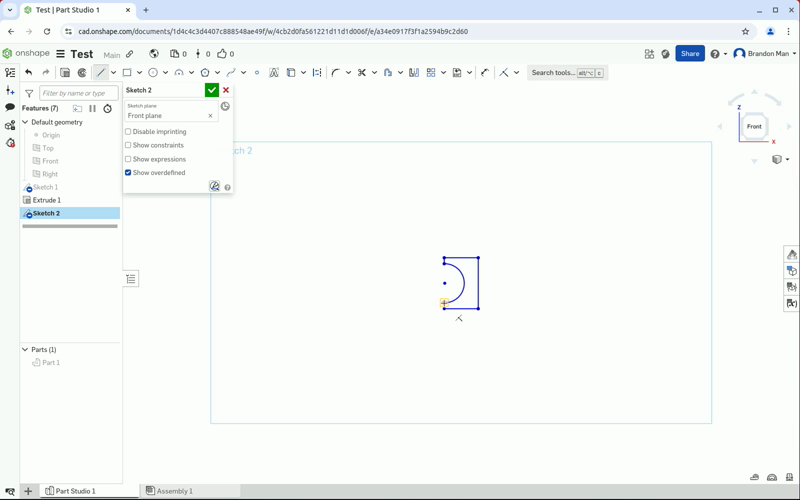
click(444, 302)
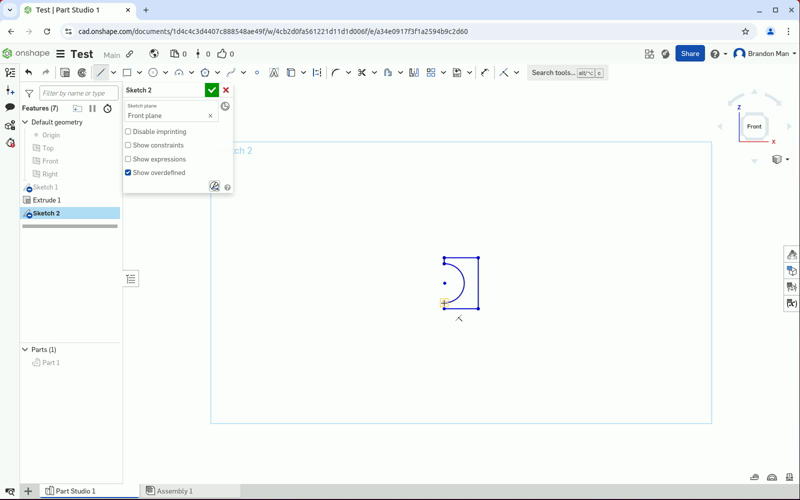
mouse_move(474, 302)
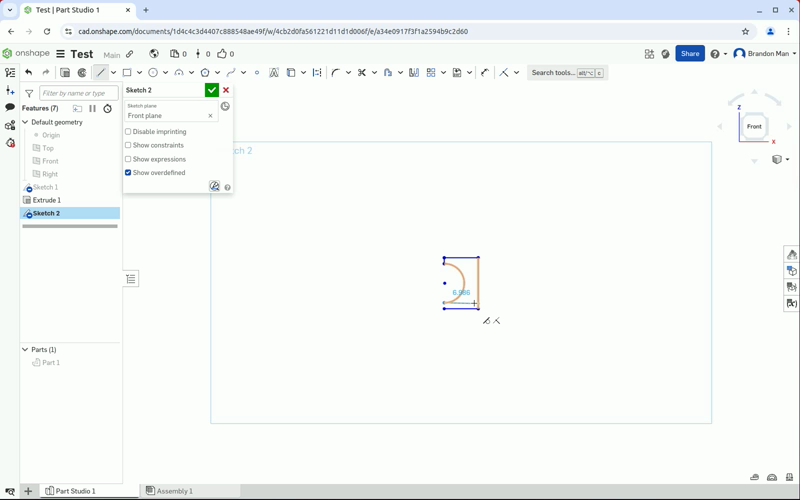
key_down(shift)
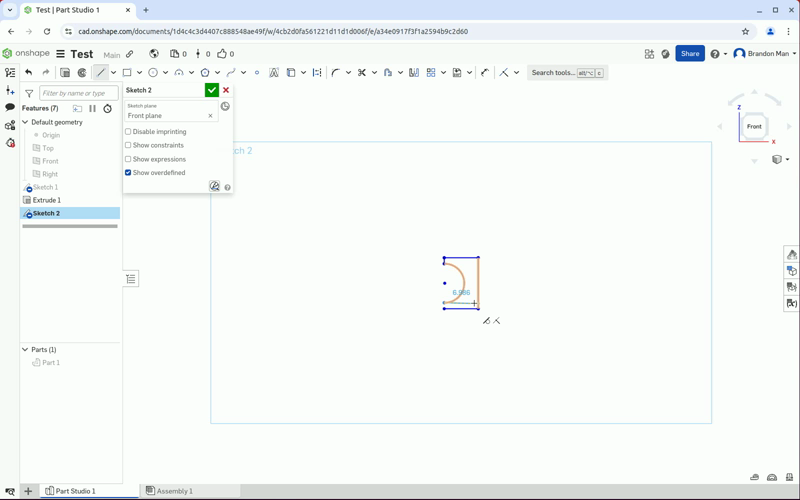
mouse_move(444, 308)
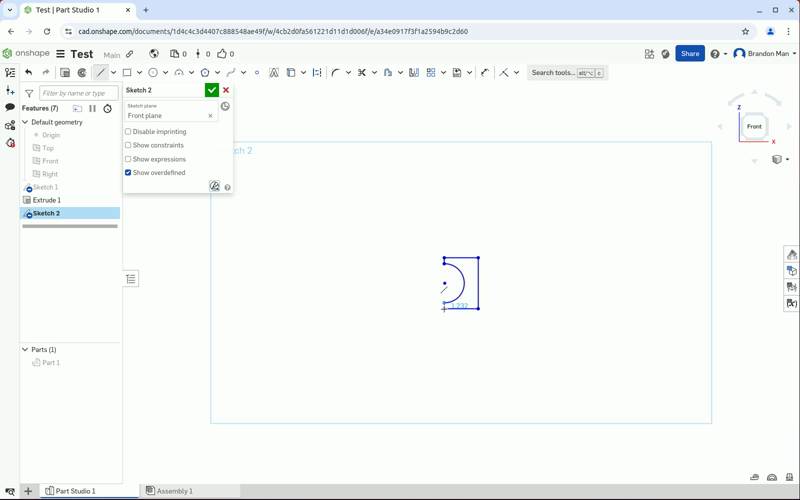
scroll(6)
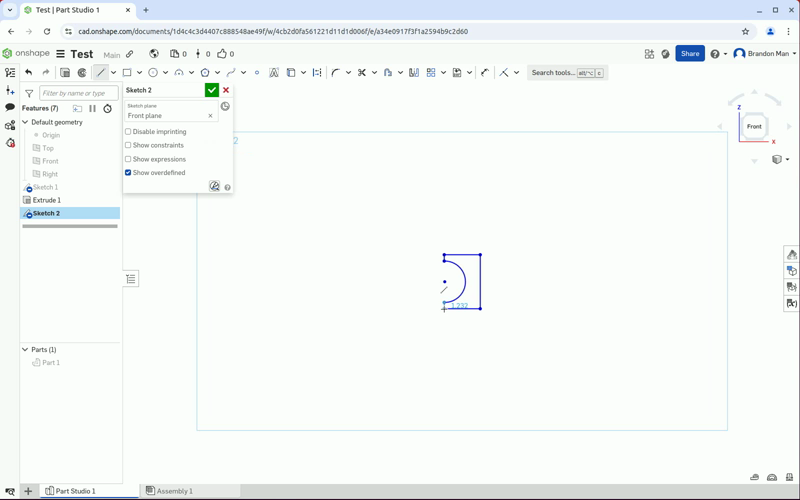
scroll(6)
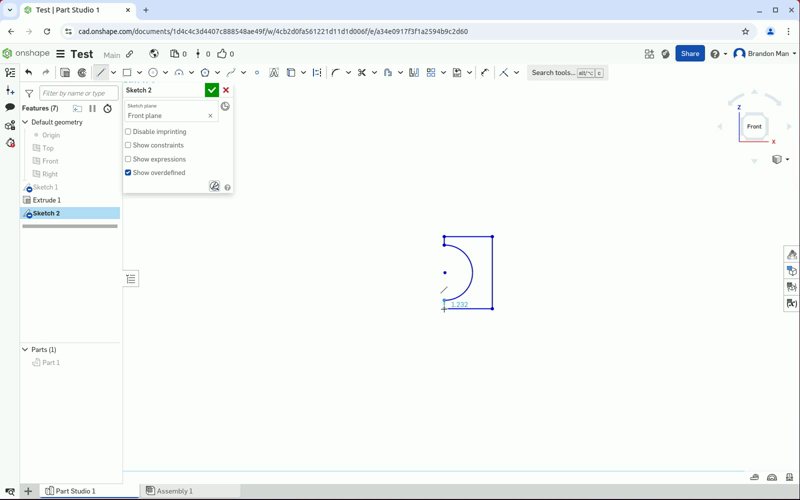
scroll(6)
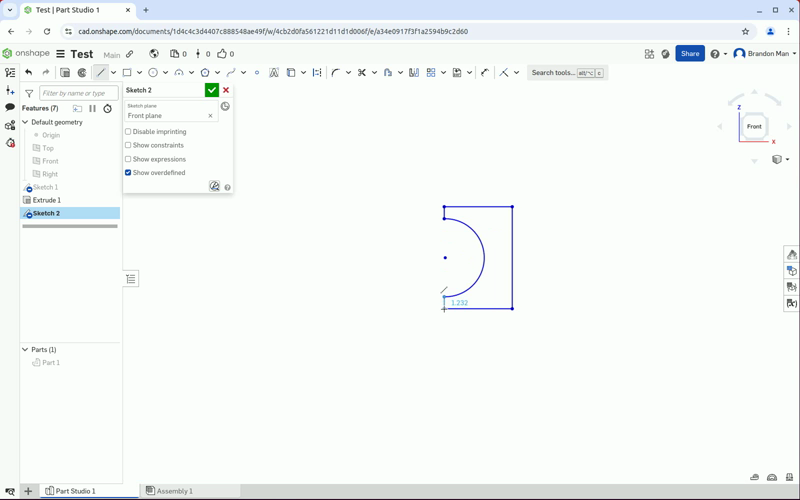
scroll(6)
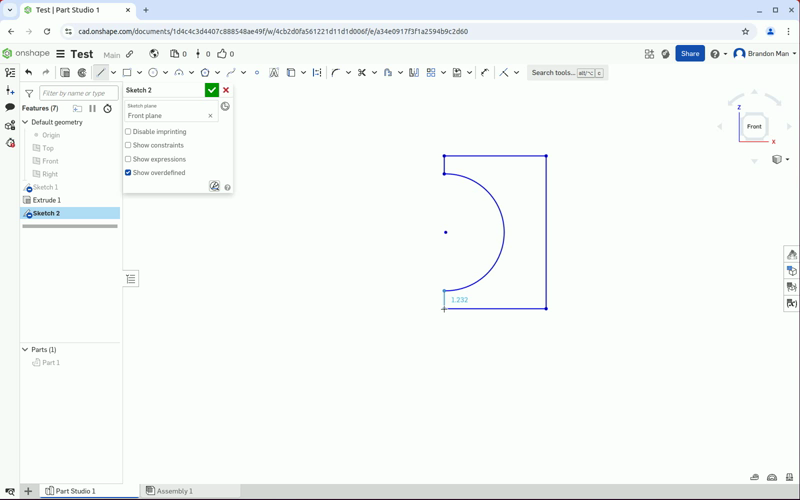
scroll(6)
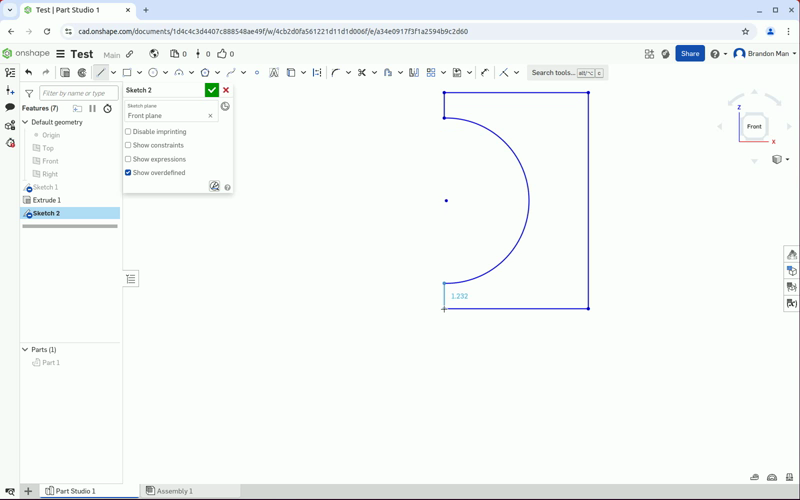
scroll(6)
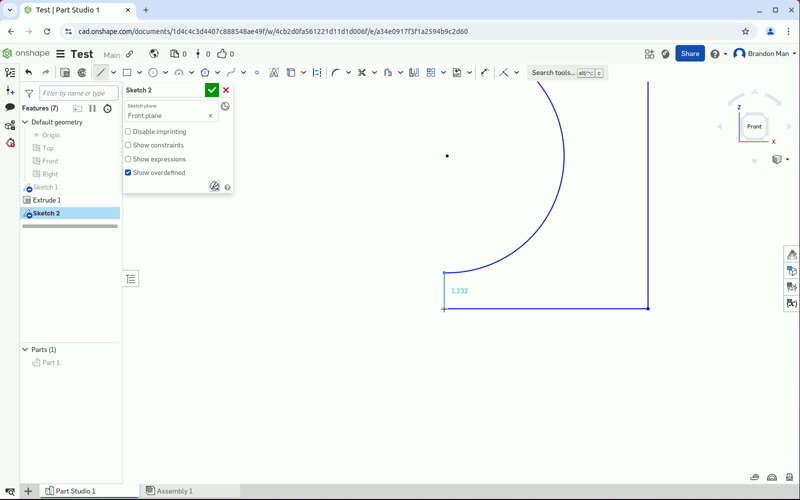
scroll(6)
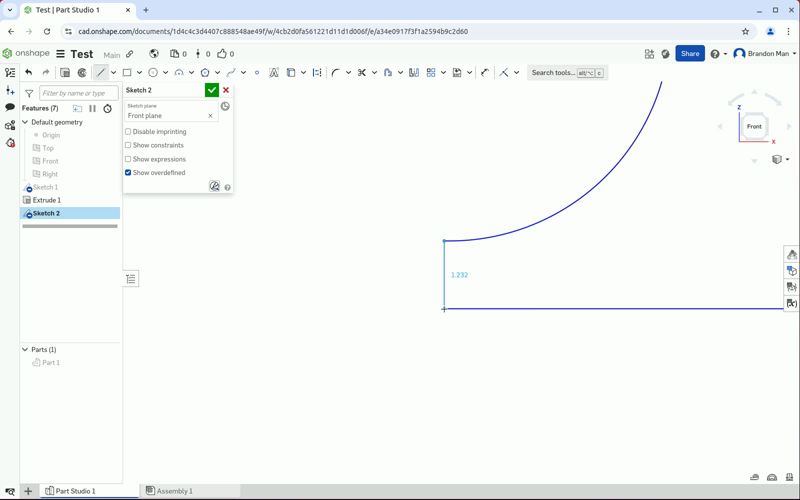
key_up(shift)
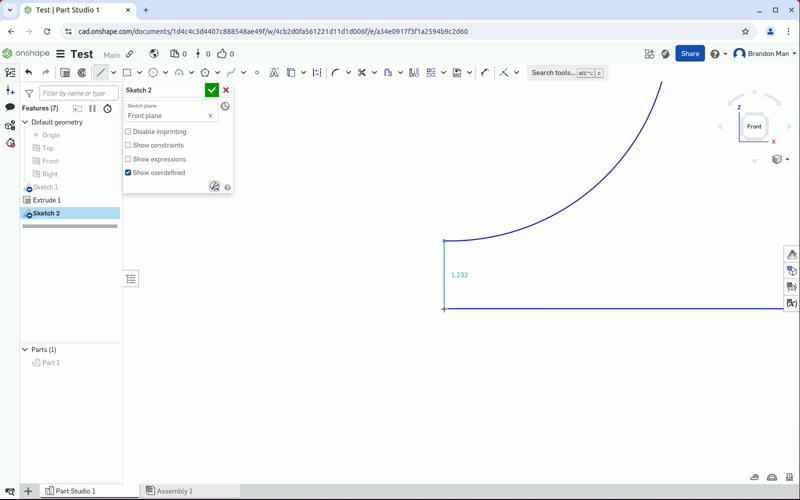
click(444, 308)
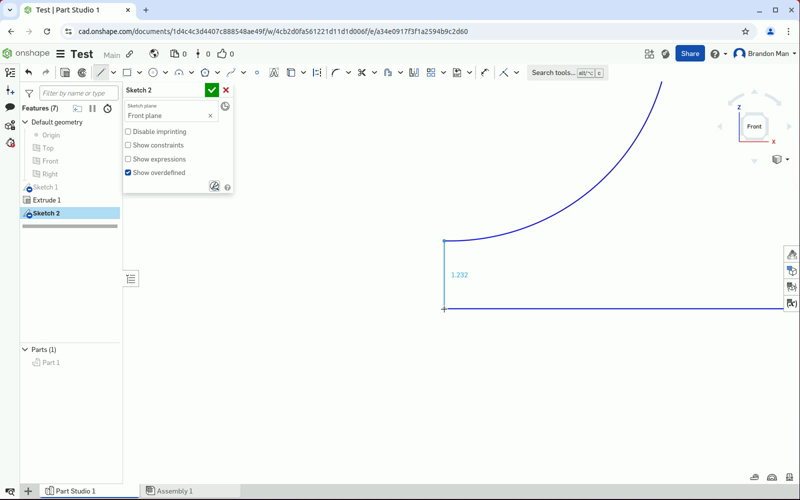
scroll(-6)
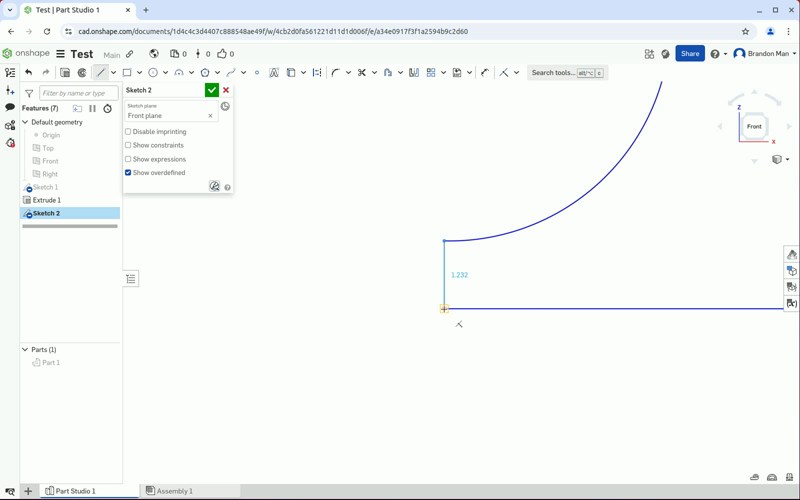
scroll(-6)
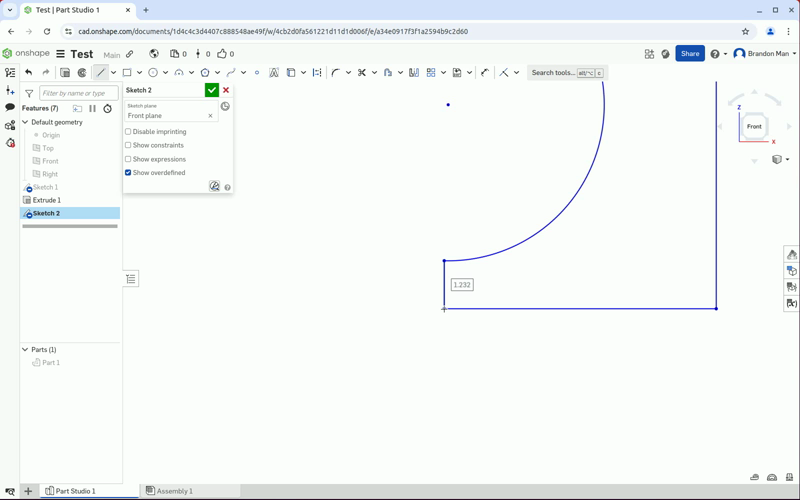
scroll(-6)
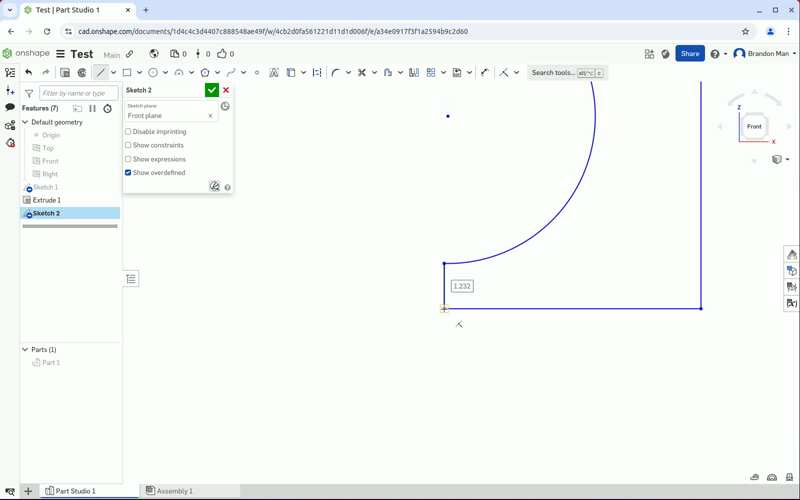
scroll(-6)
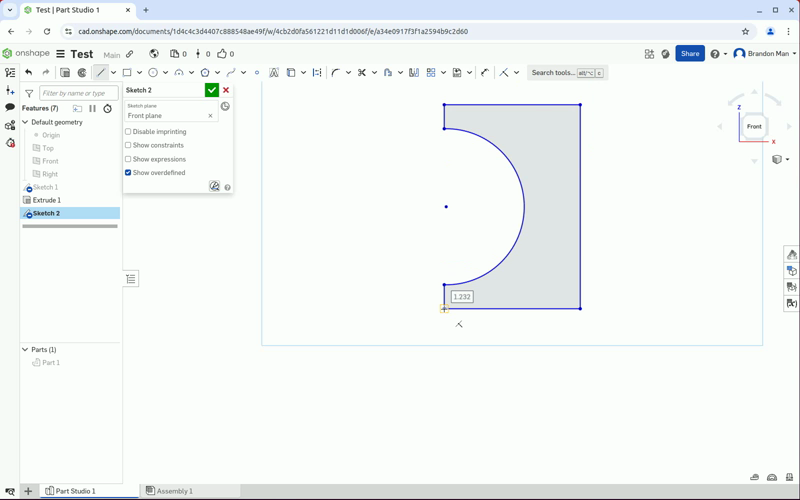
scroll(-6)
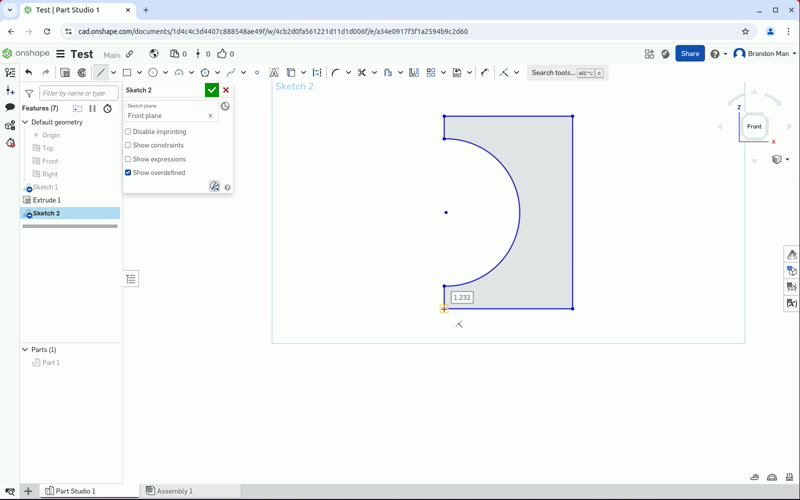
scroll(-6)
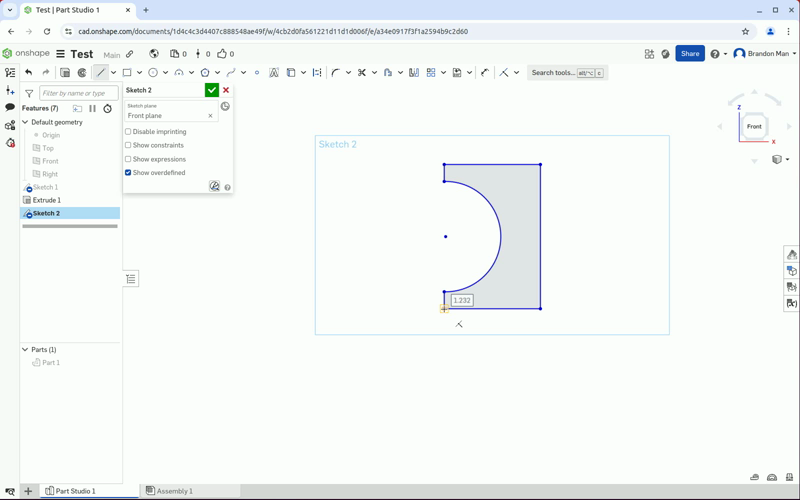
scroll(-6)
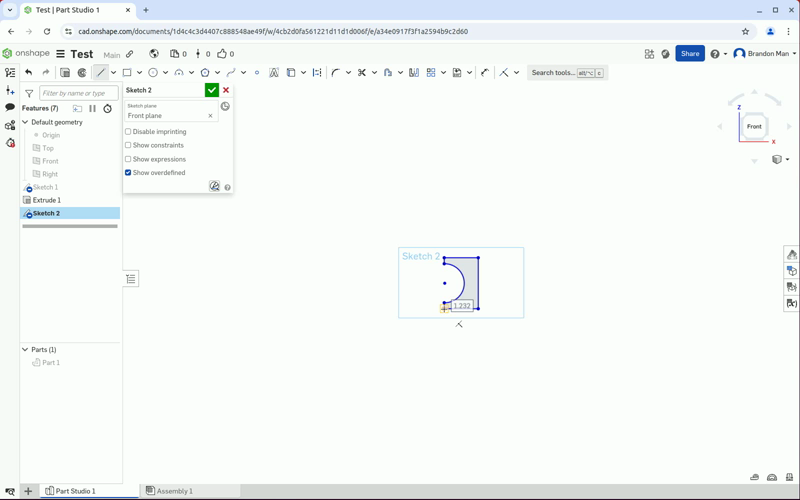
key(esc)
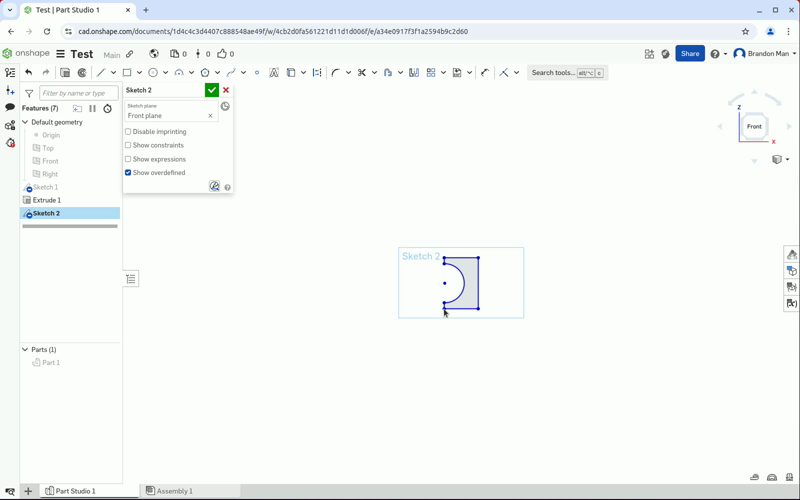
mouse_move(460, 294)
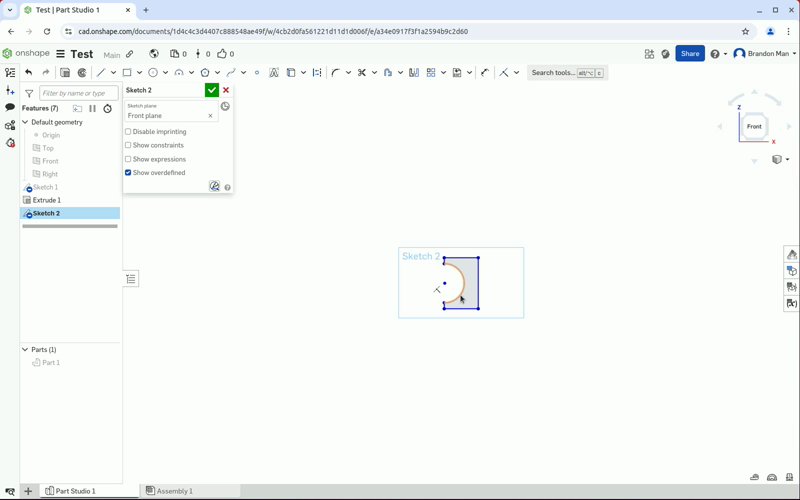
scroll(6)
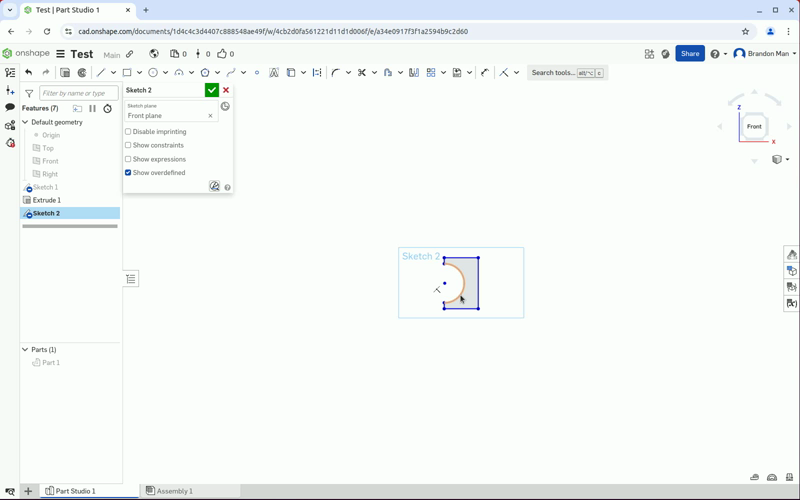
scroll(6)
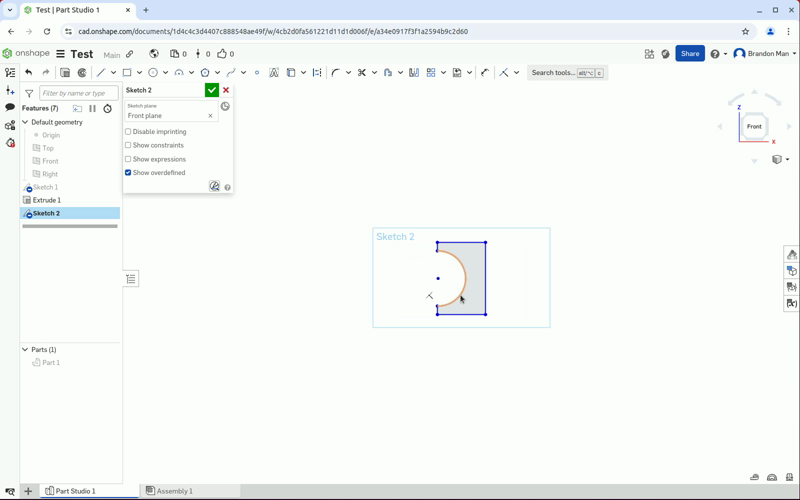
scroll(6)
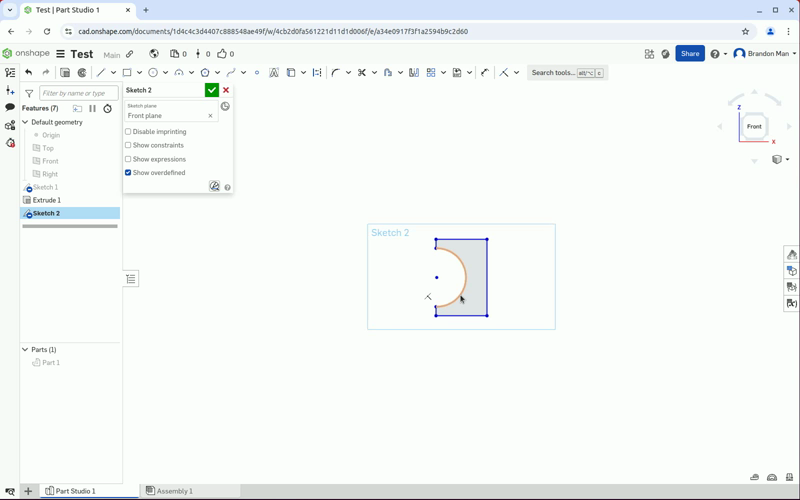
scroll(6)
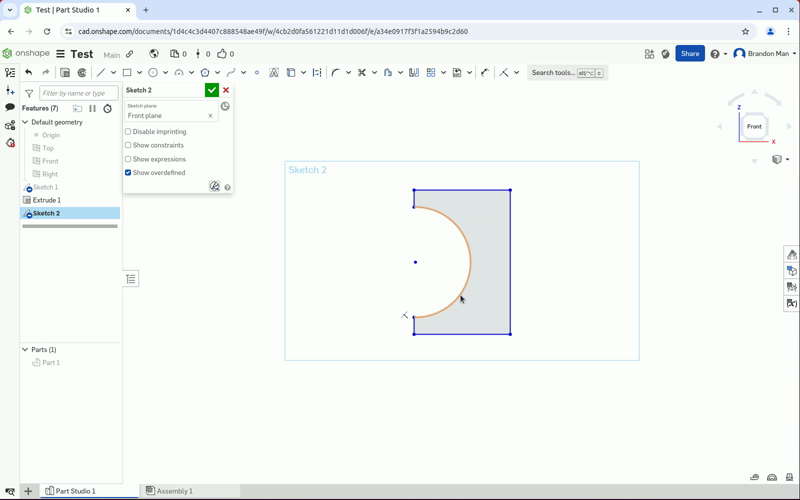
scroll(6)
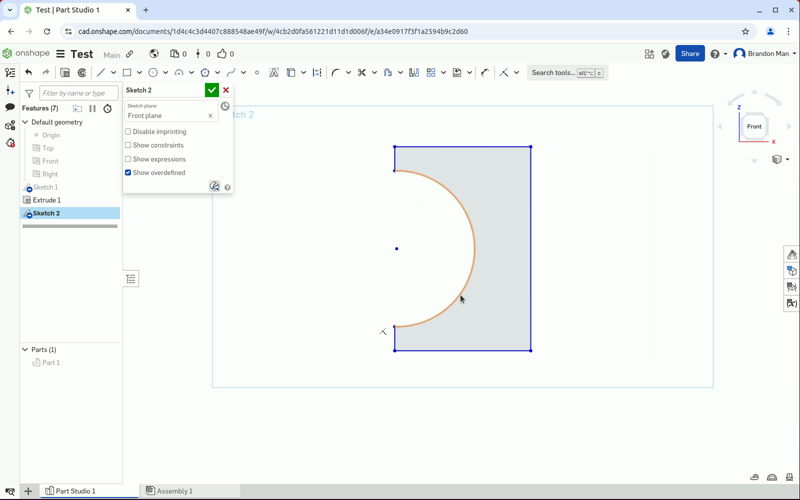
scroll(6)
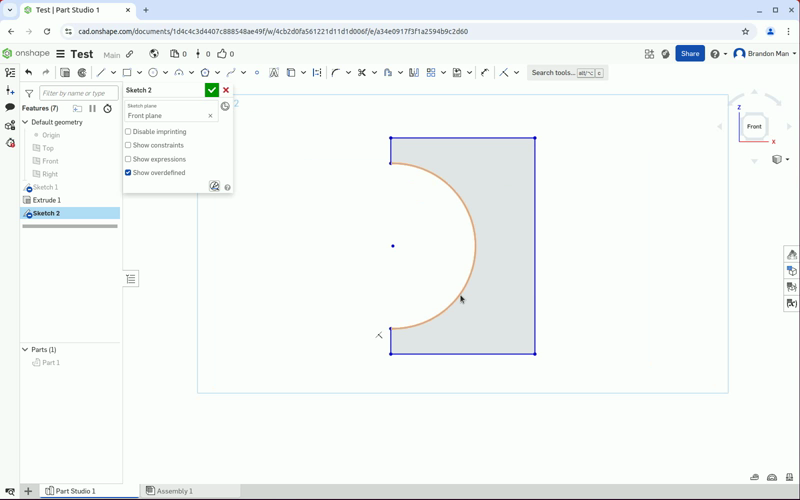
scroll(6)
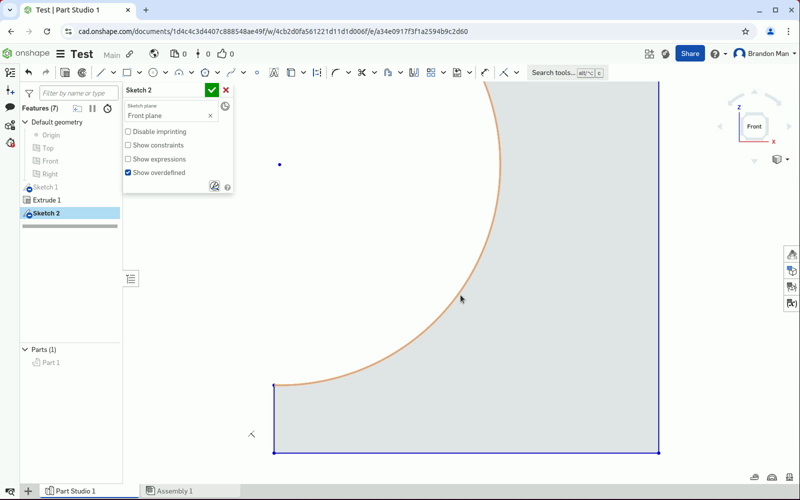
click(460, 294)
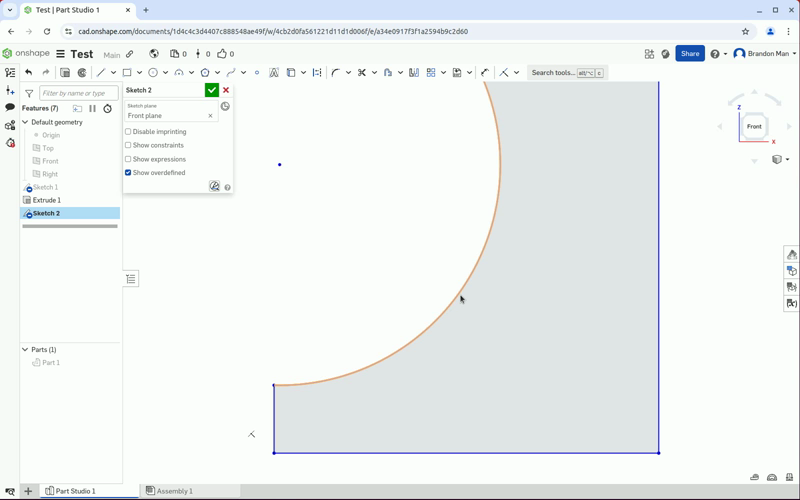
scroll(-6)
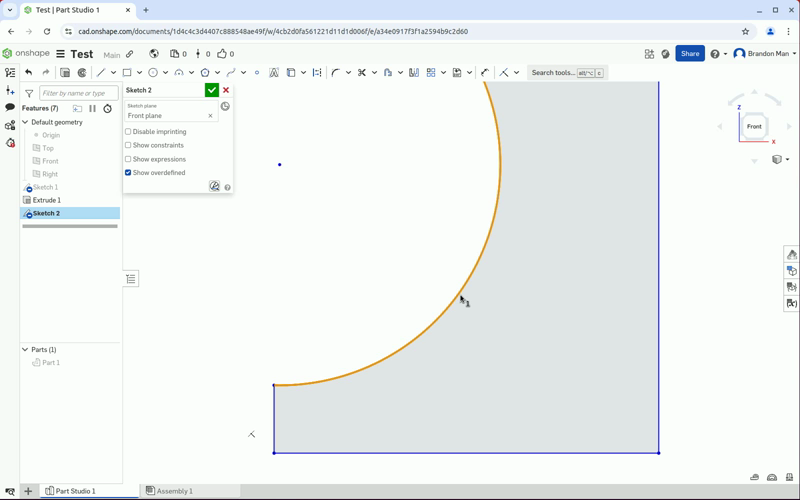
scroll(-6)
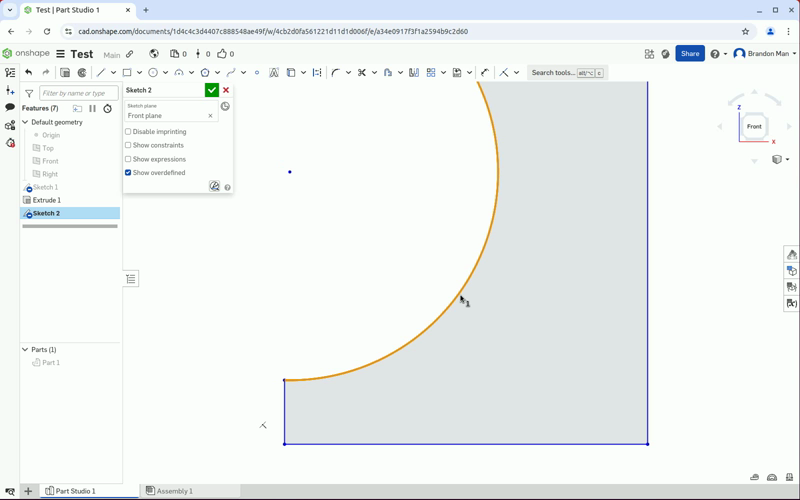
scroll(-6)
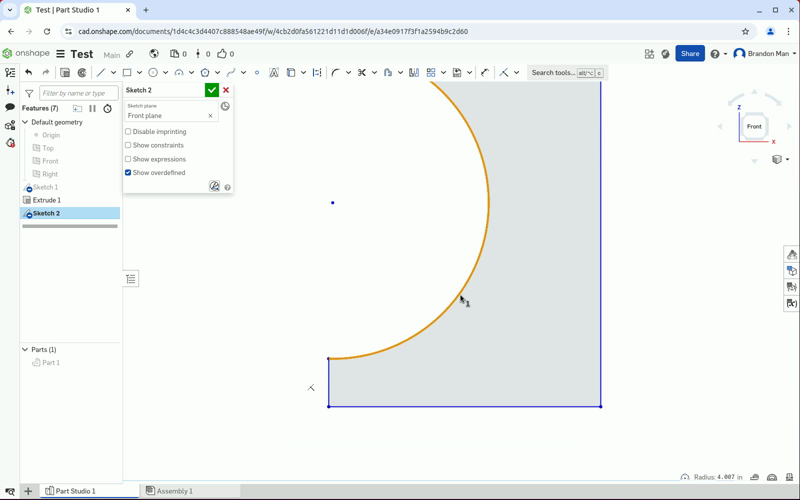
scroll(-6)
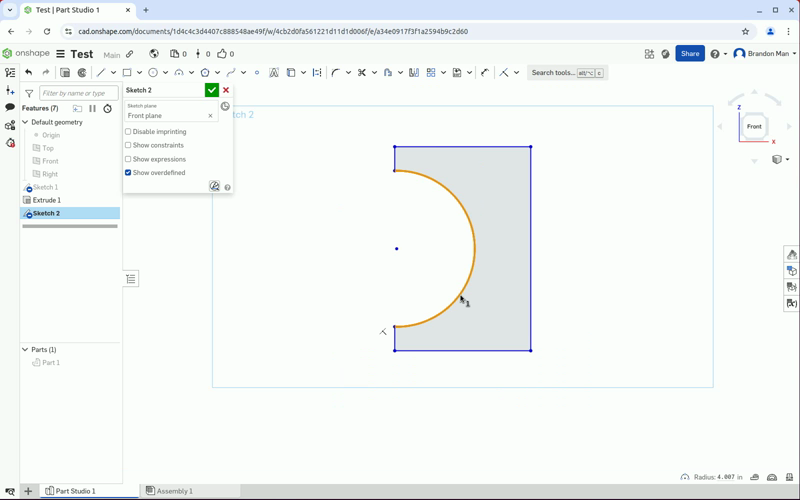
scroll(-6)
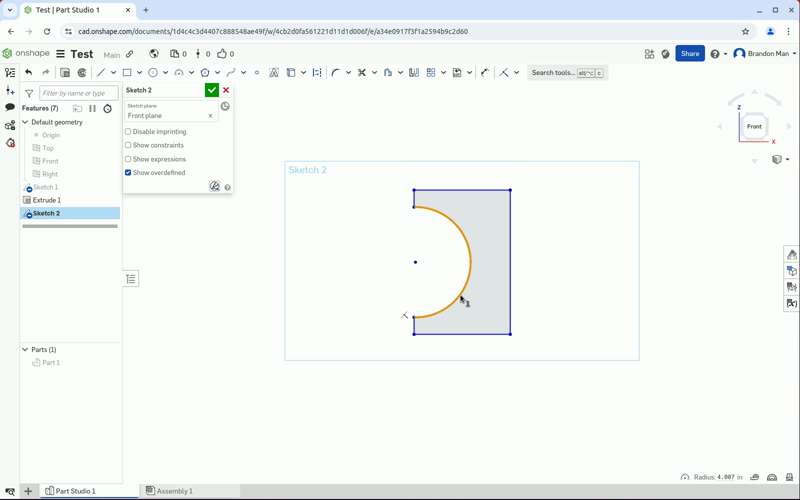
scroll(-6)
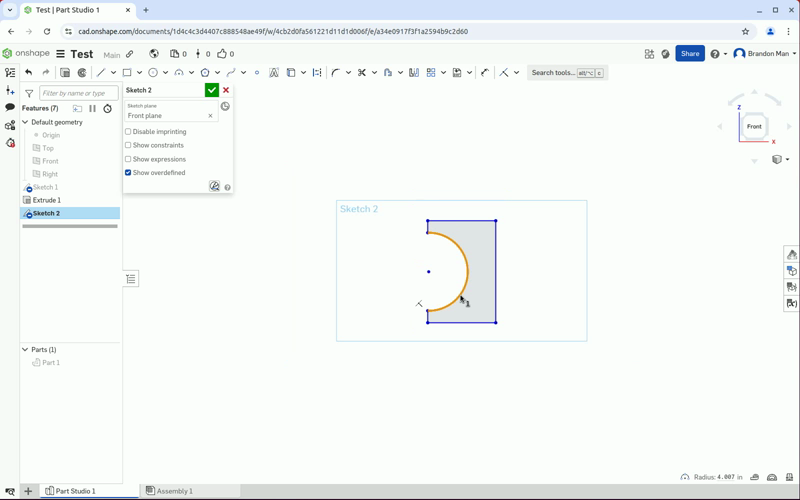
scroll(-6)
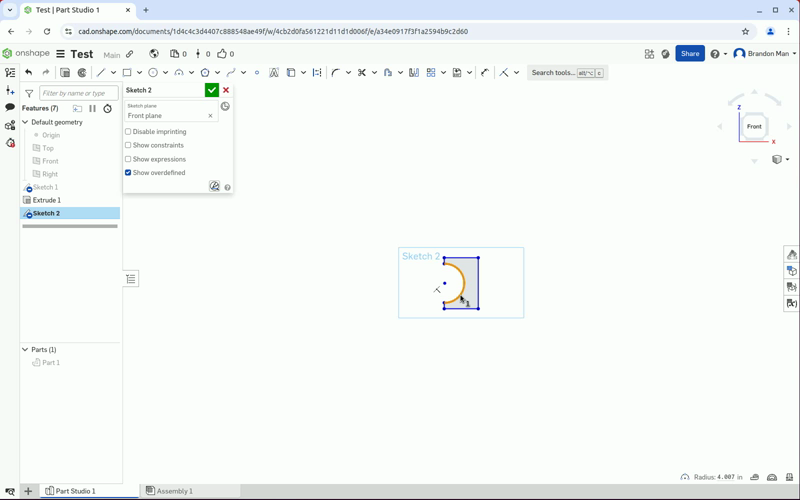
mouse_move(73, 352)
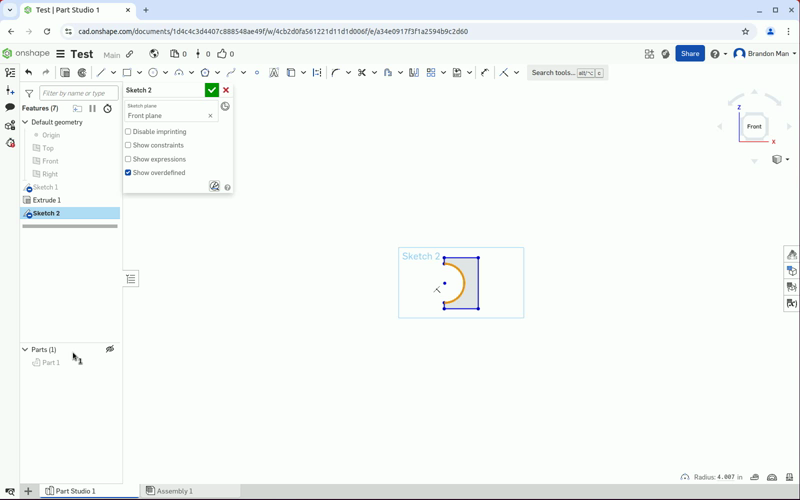
key(shift+y)
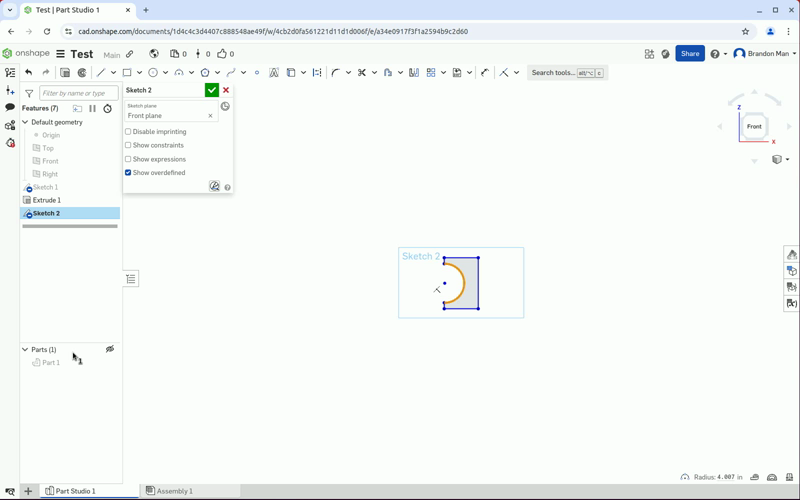
key(shift+e)
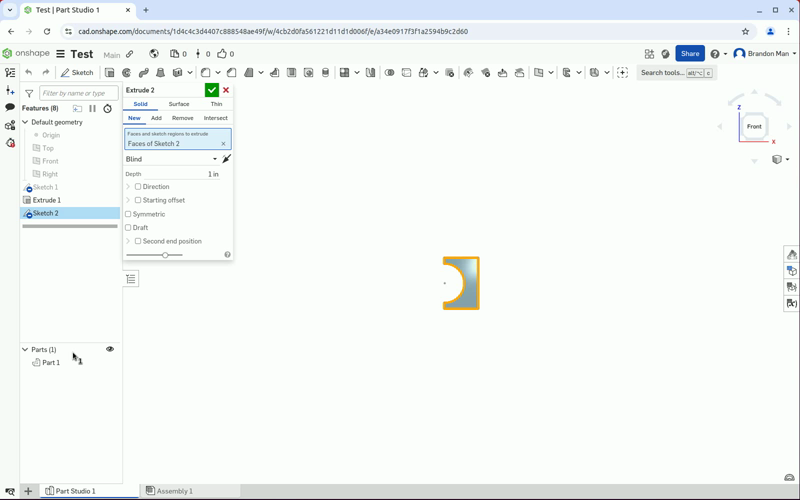
mouse_move(143, 106)
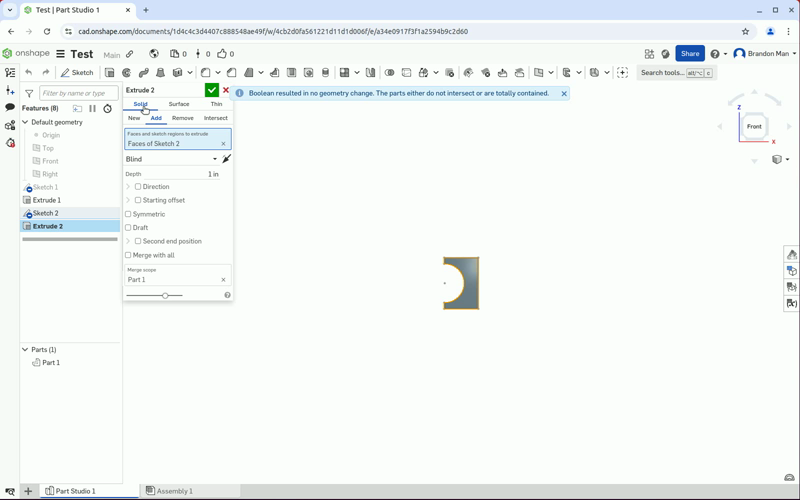
click(143, 106)
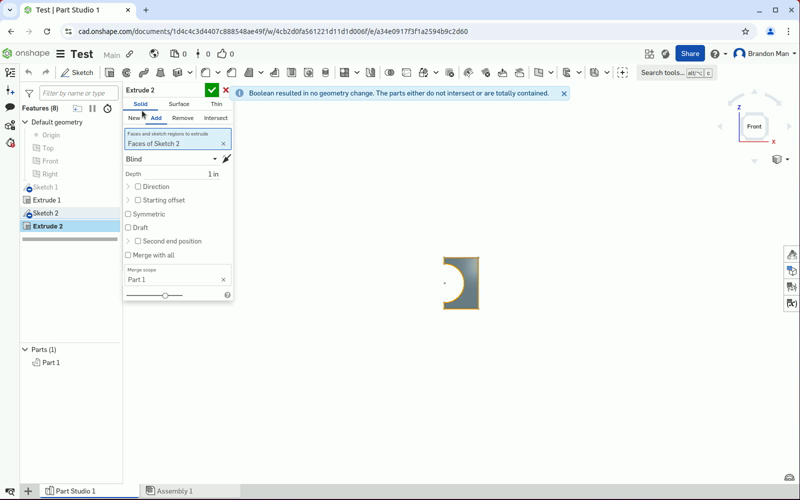
mouse_move(137, 120)
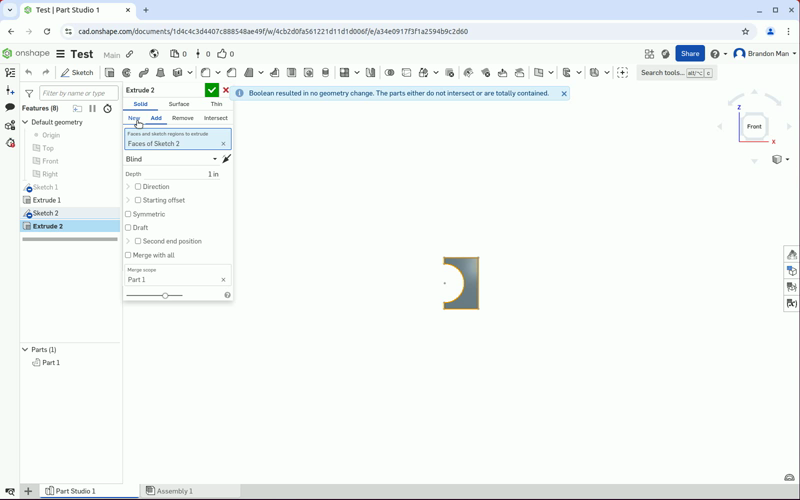
click(137, 120)
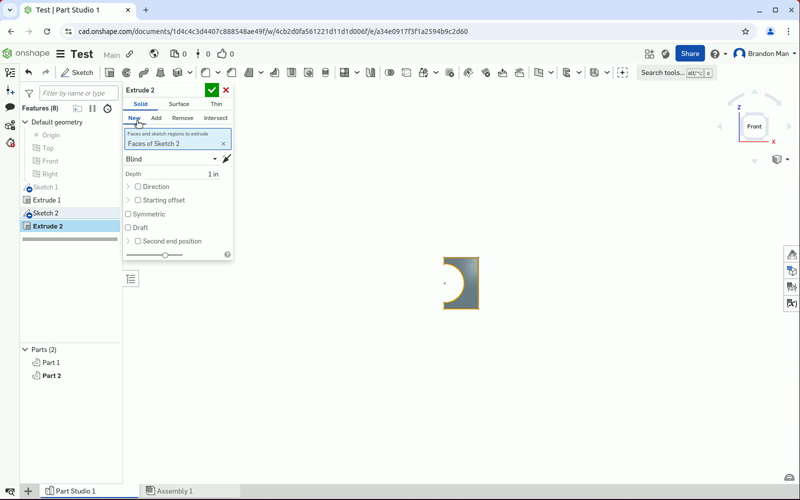
key(tab, 4)
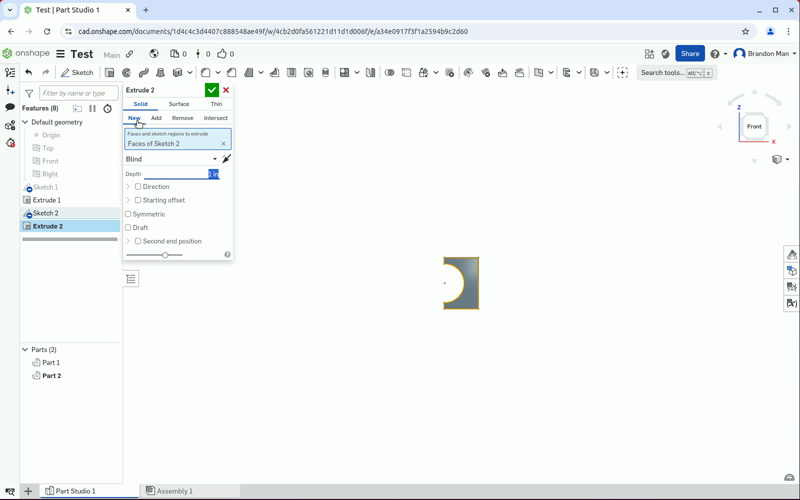
text(46.216)
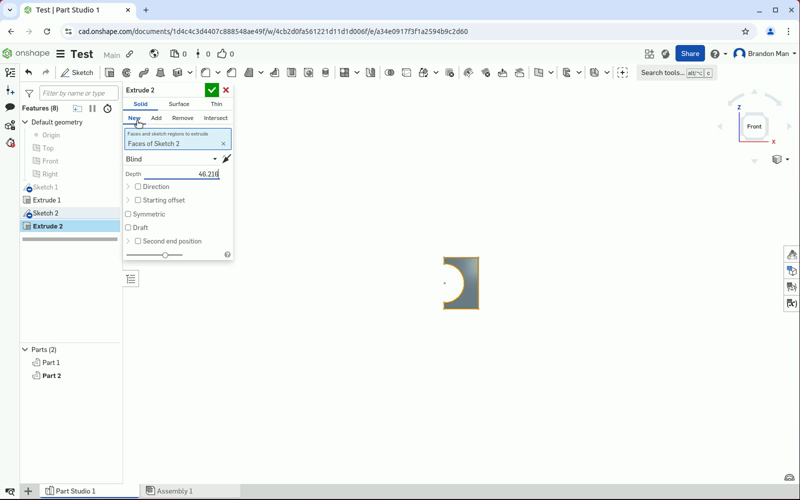
key(tab, 3)
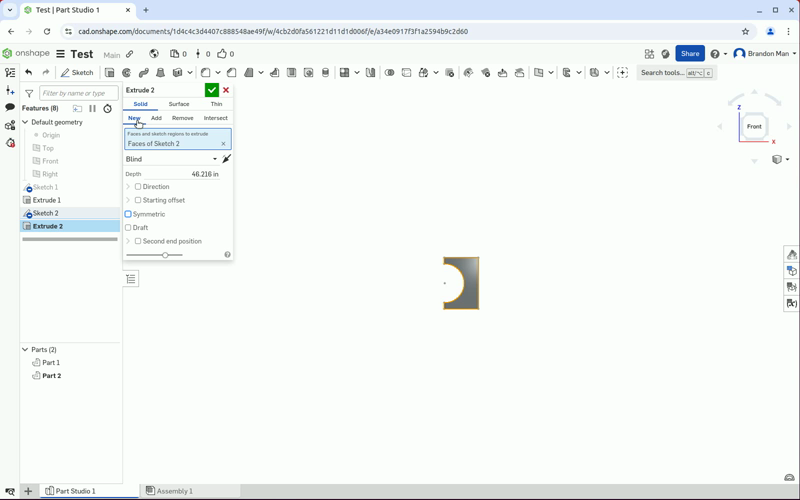
key(space)
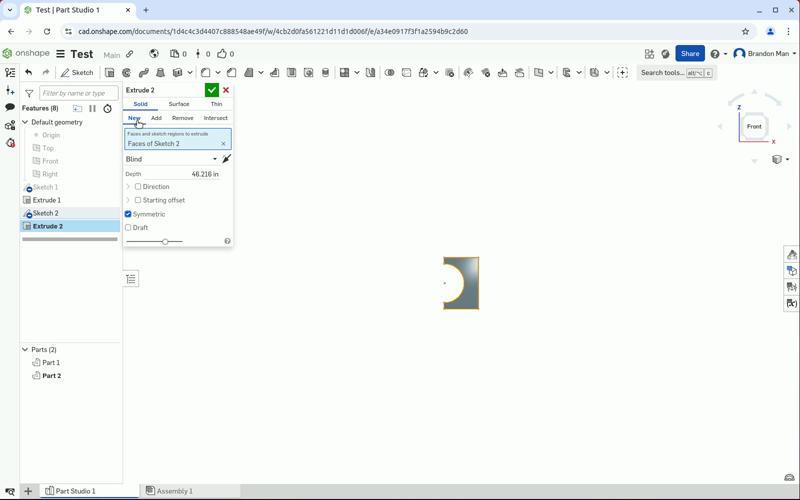
key(enter)
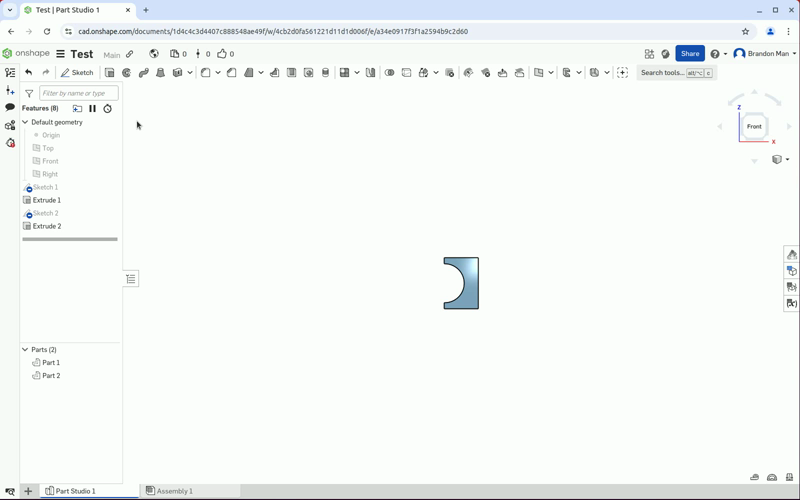
key(shift+h)
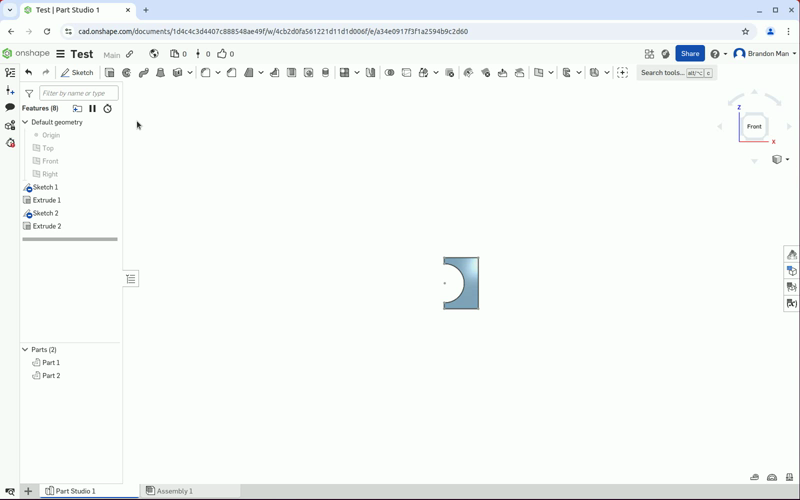
key(shift+h)
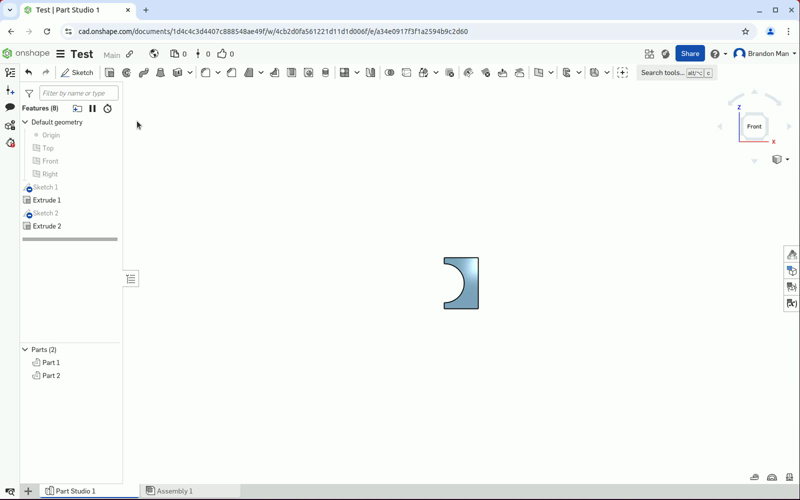
mouse_move(73, 189)
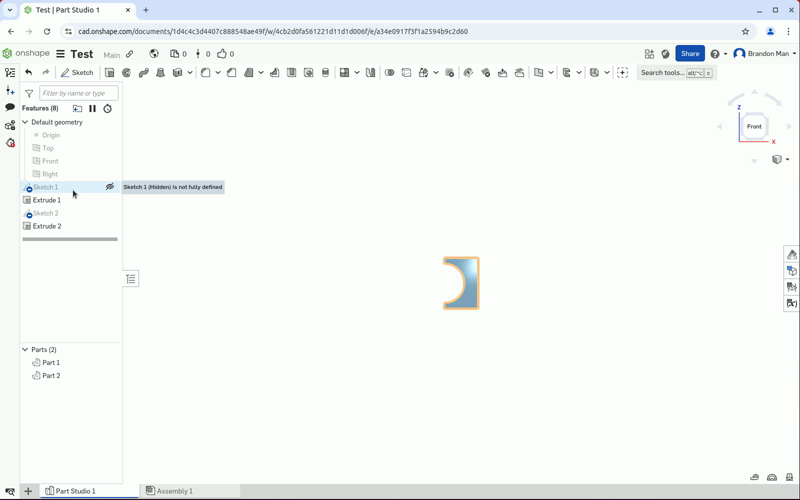
click(73, 189)
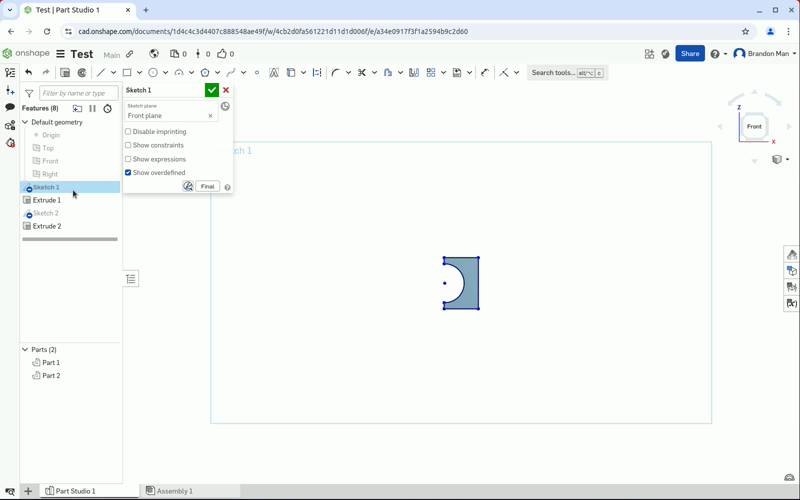
mouse_move(229, 92)
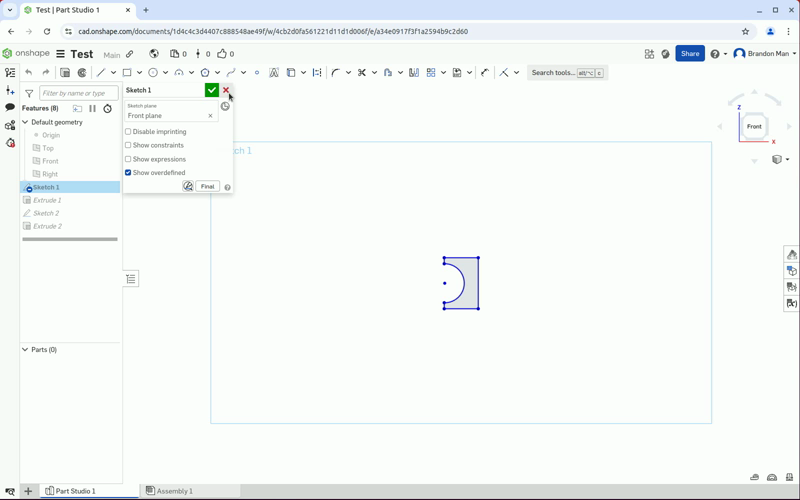
click(229, 92)
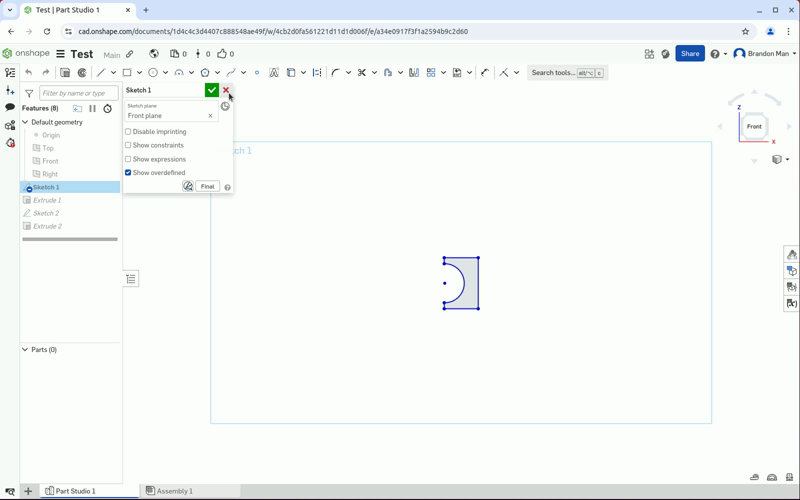
key(shift+s)
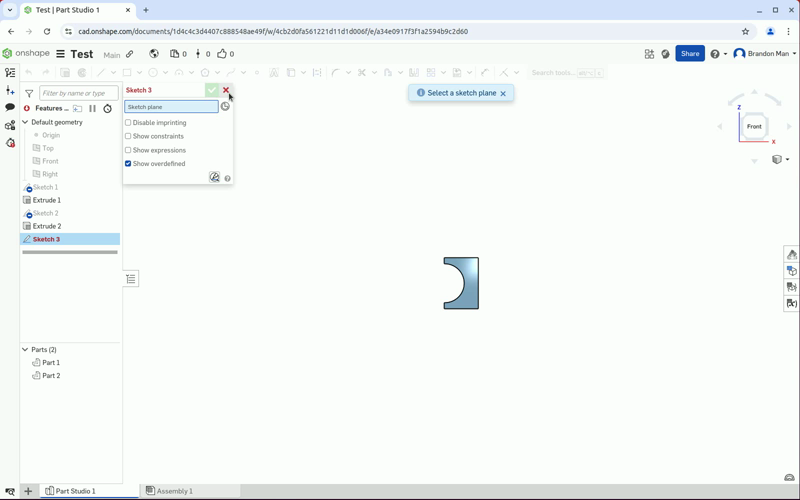
mouse_move(73, 163)
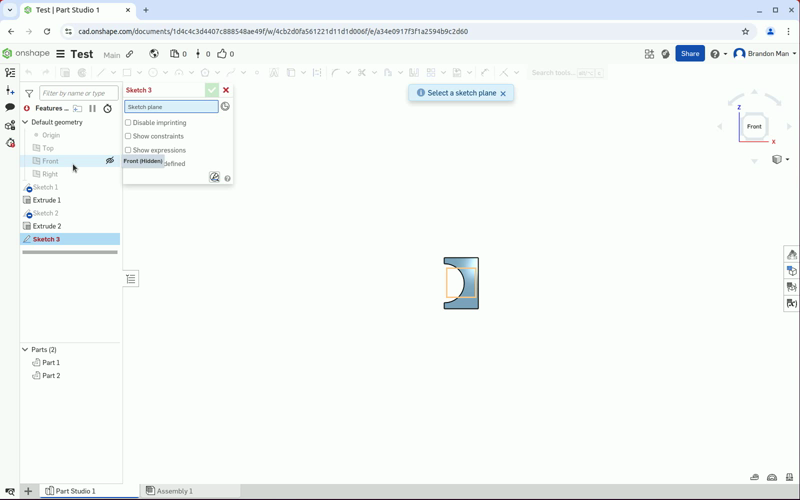
click(73, 163)
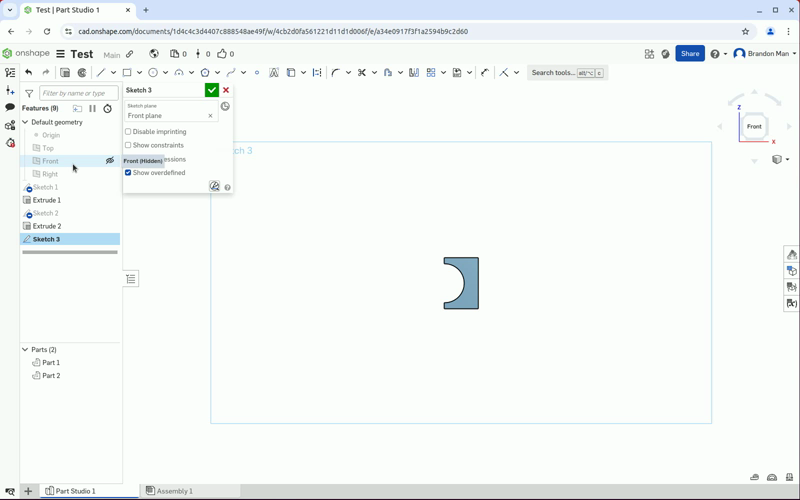
mouse_move(73, 352)
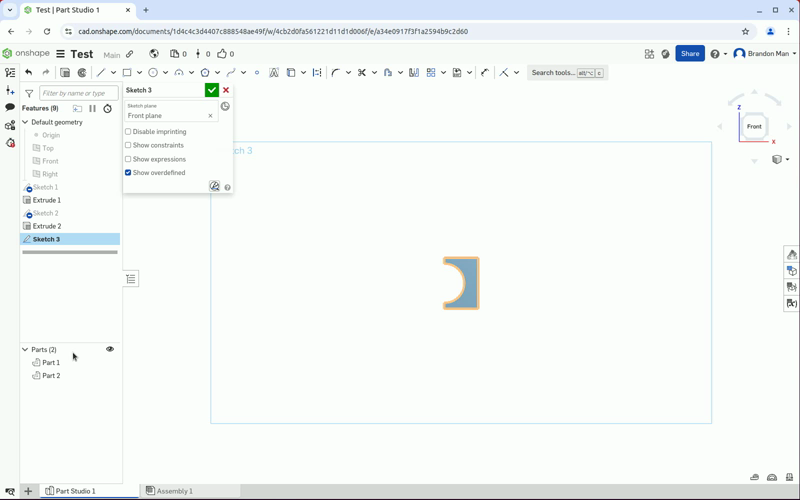
key(y)
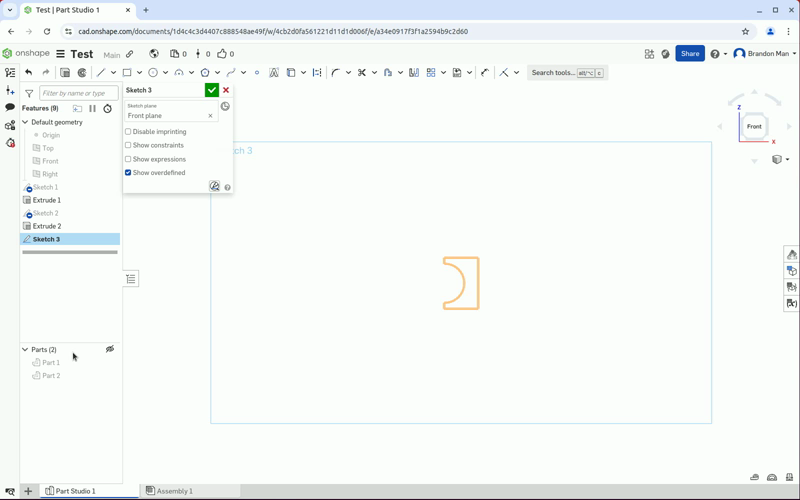
key(l)
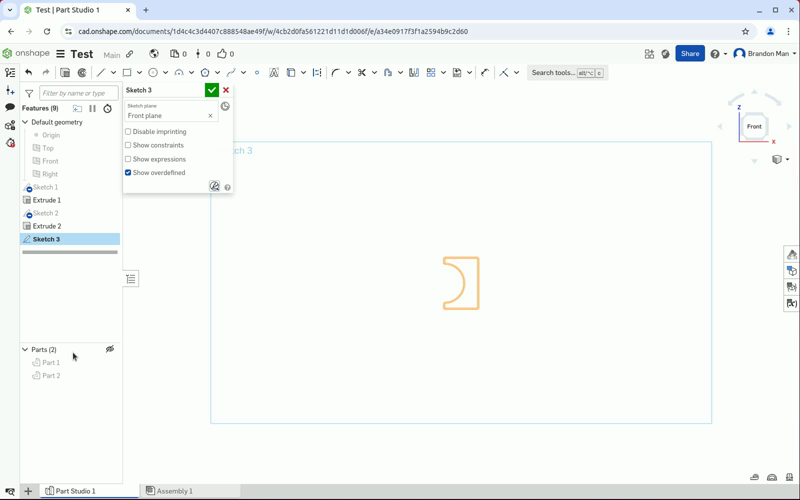
key_down(shift)
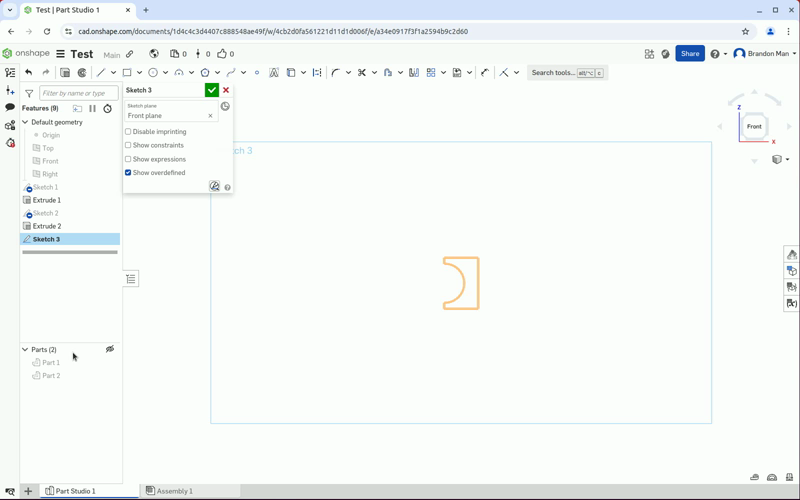
mouse_move(444, 308)
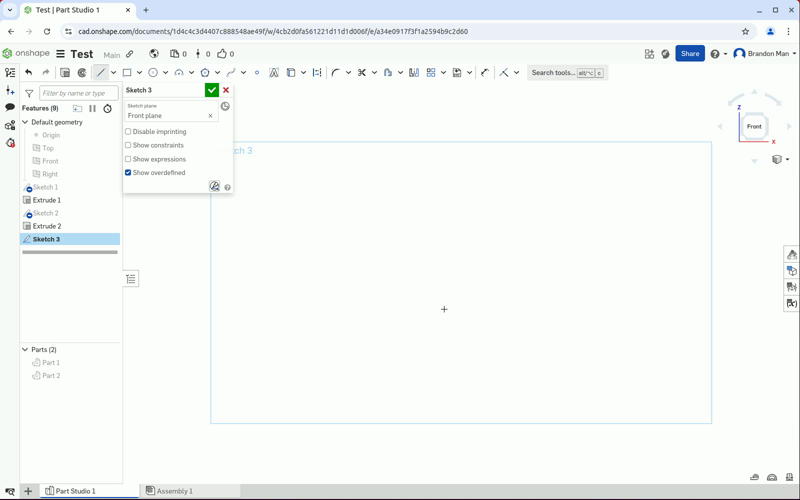
click(444, 308)
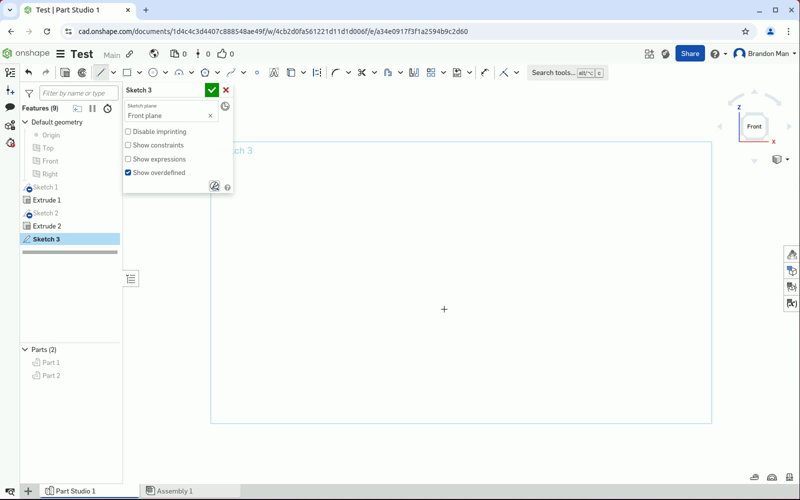
key_up(shift)
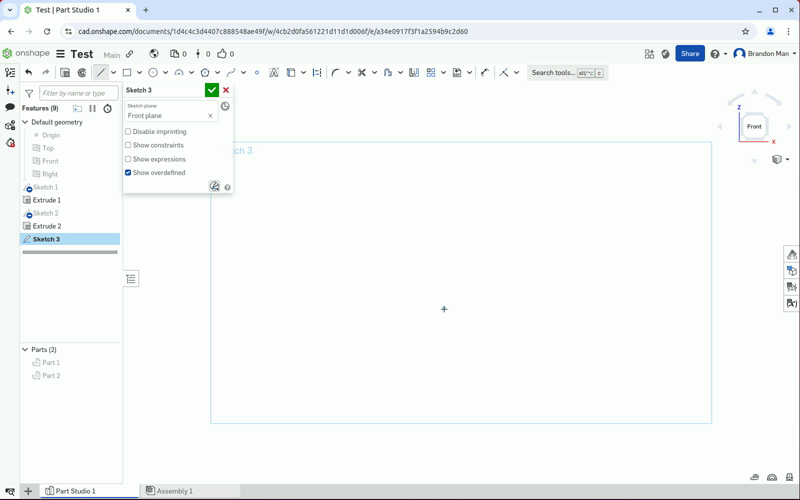
key_down(shift)
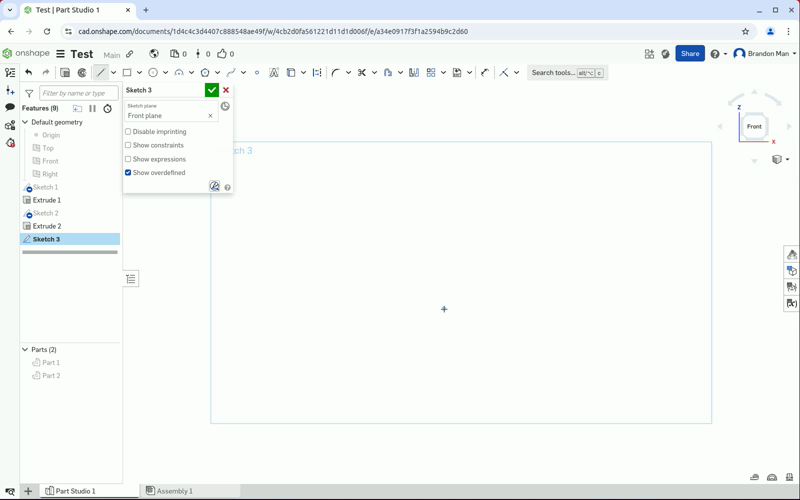
mouse_move(474, 308)
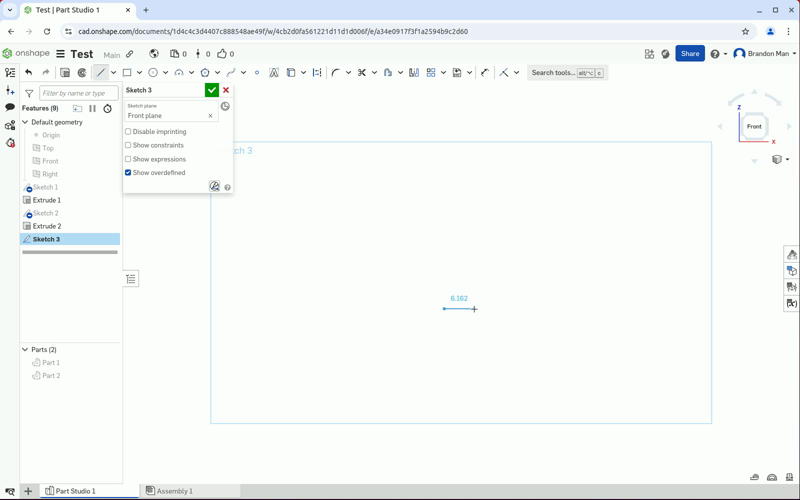
mouse_move(478, 308)
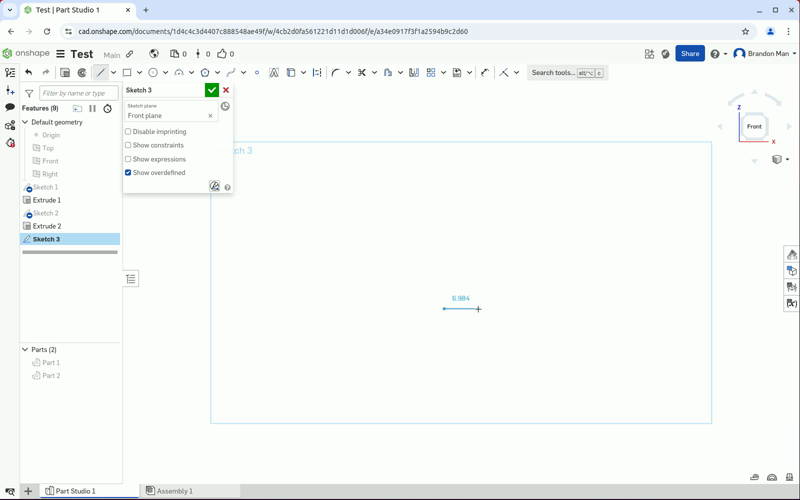
click(478, 308)
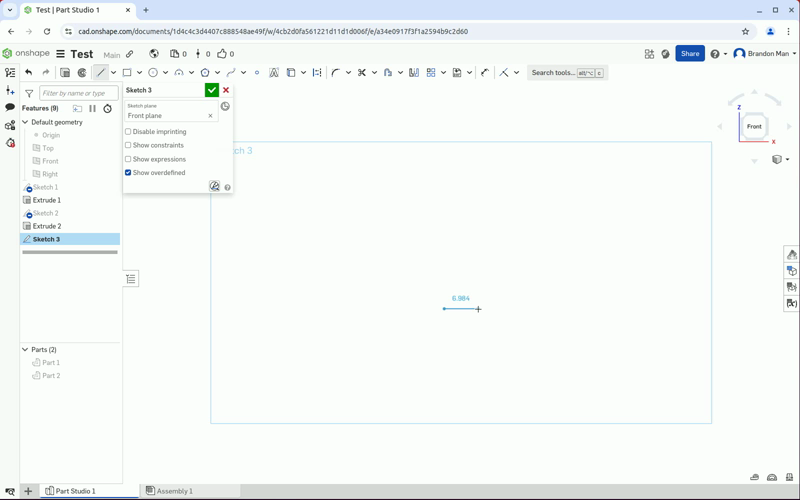
key_up(shift)
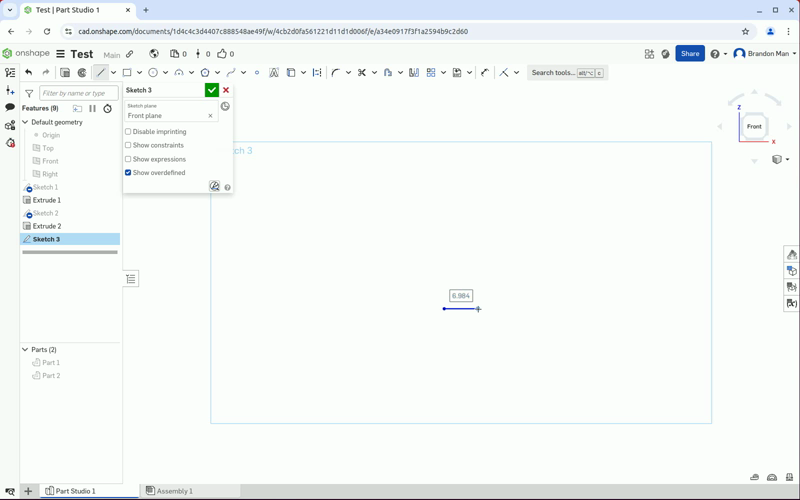
key_down(shift)
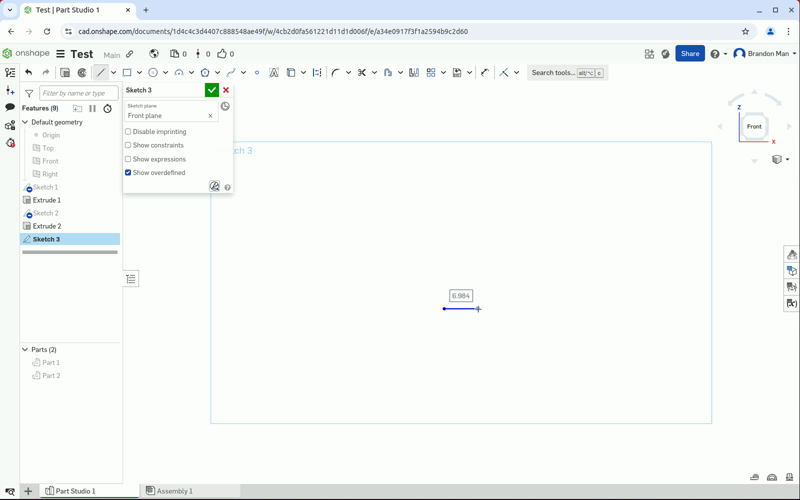
mouse_move(508, 308)
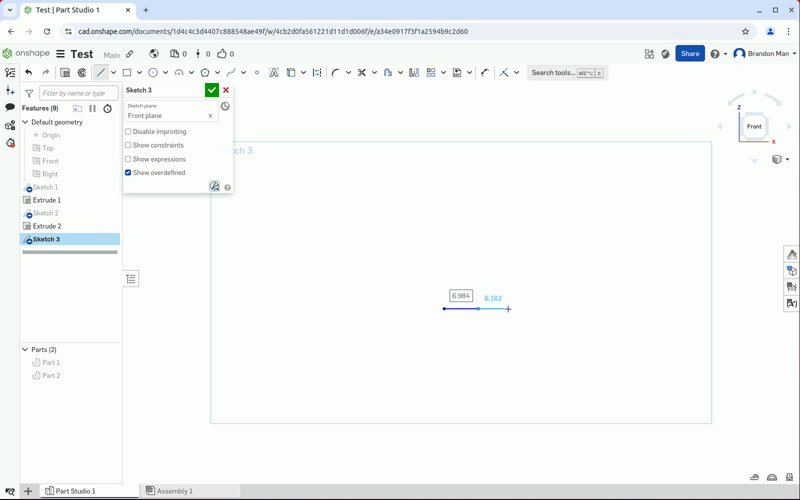
mouse_move(478, 257)
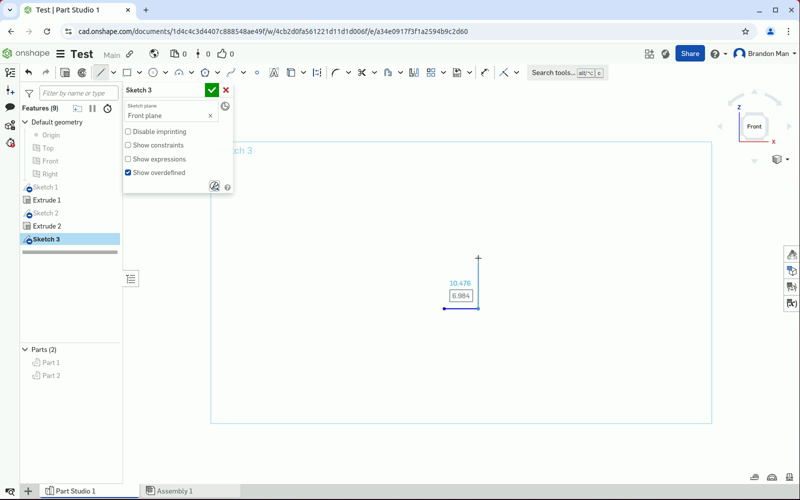
click(478, 257)
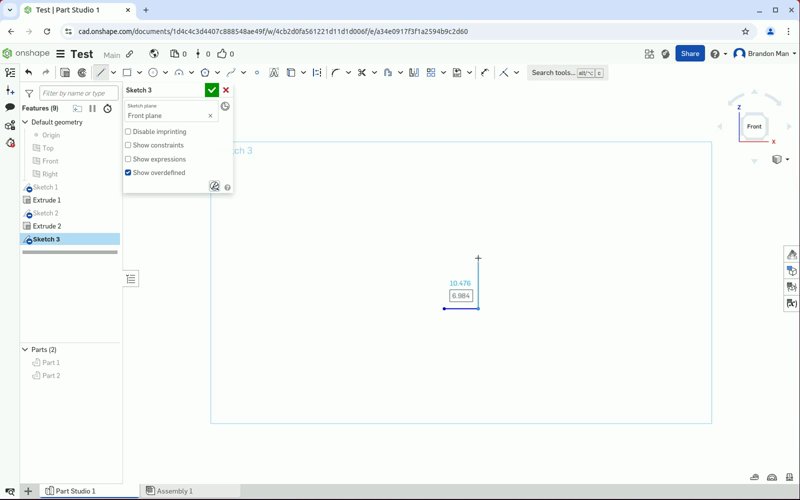
key_up(shift)
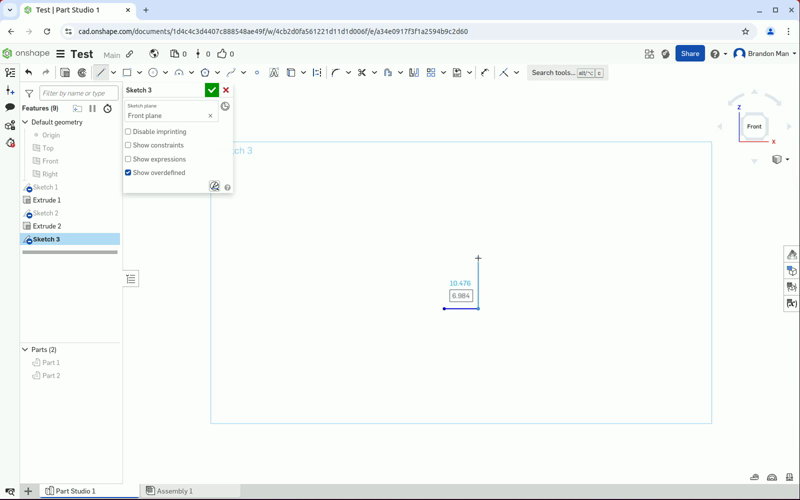
key_down(shift)
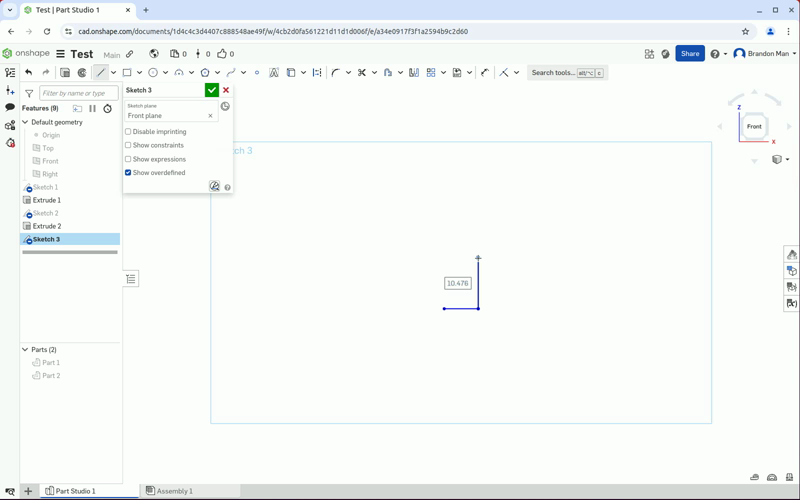
mouse_move(508, 257)
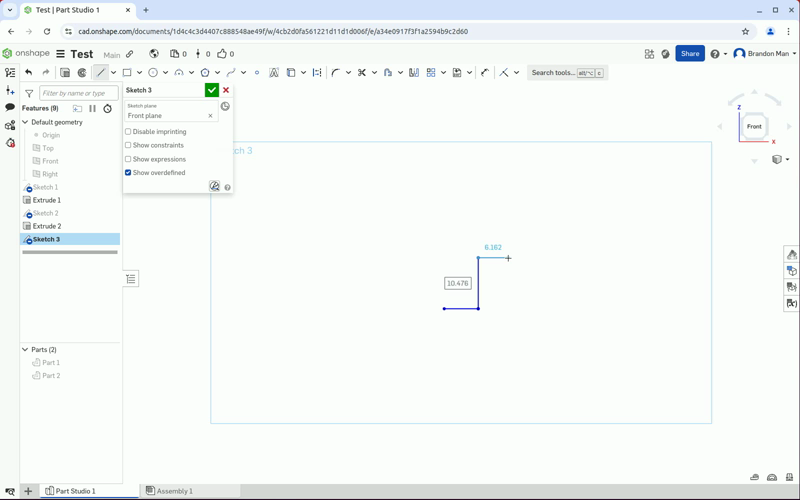
mouse_move(444, 257)
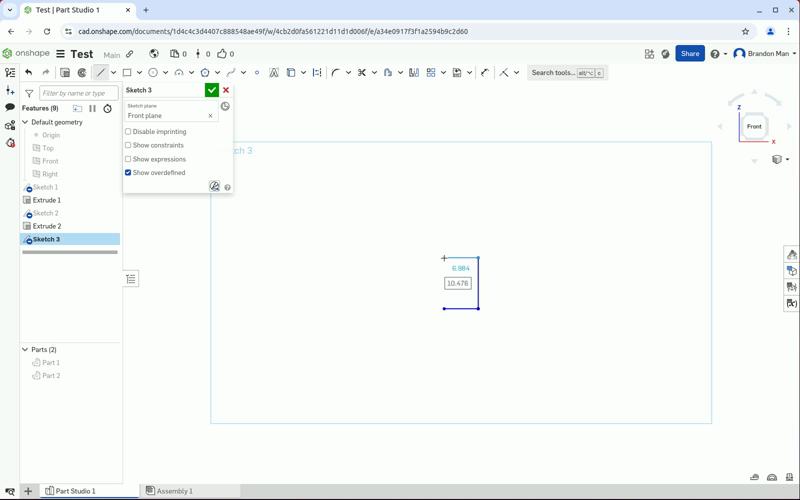
click(444, 257)
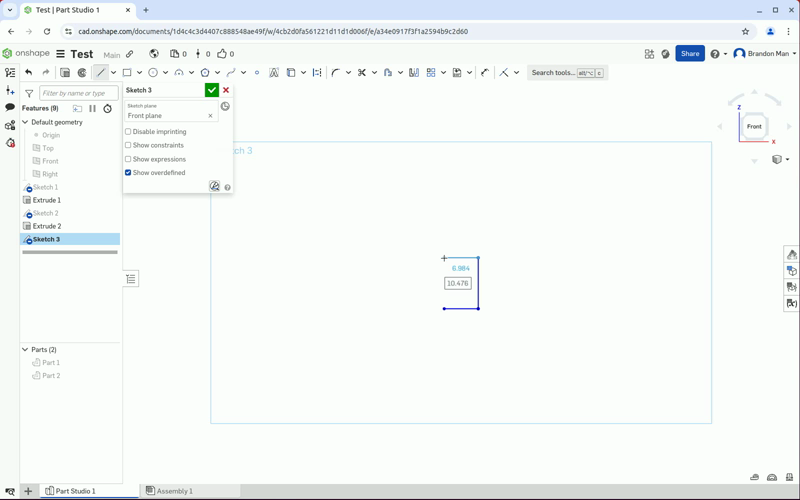
key_up(shift)
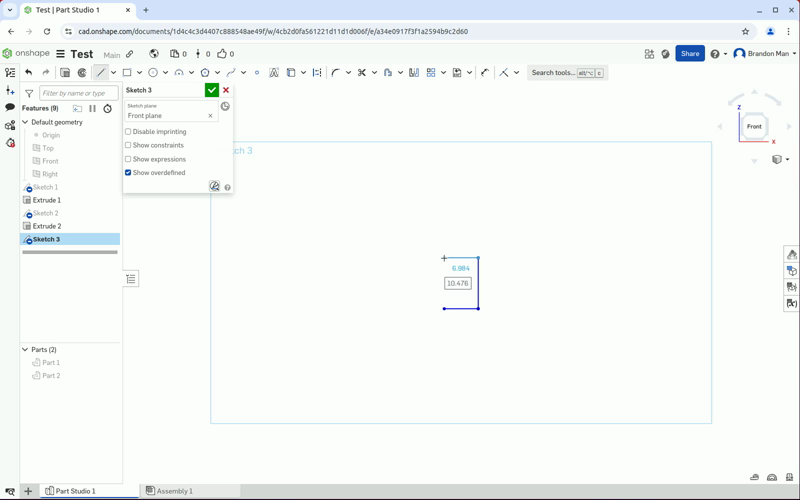
key_down(shift)
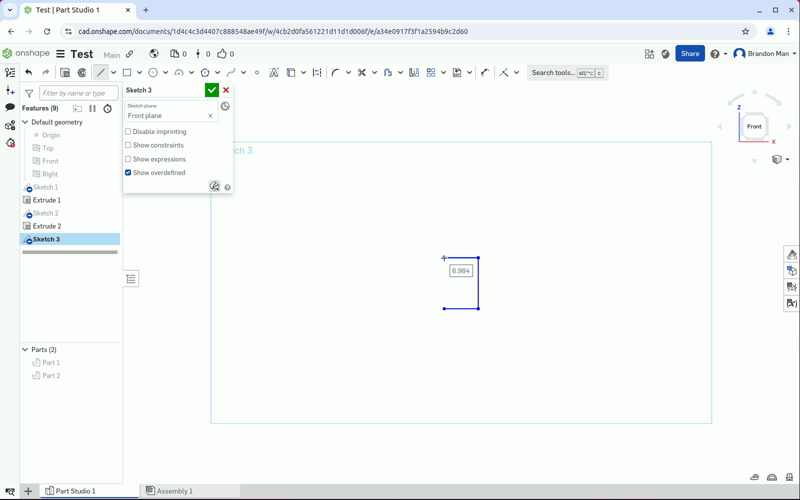
mouse_move(474, 257)
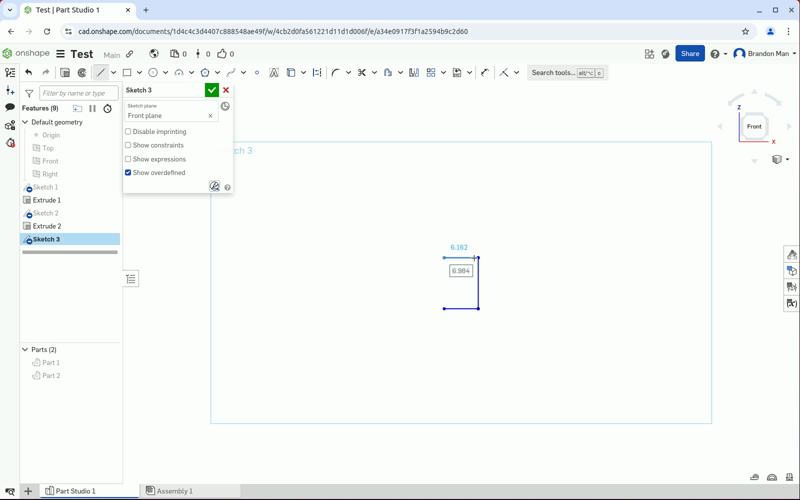
mouse_move(444, 263)
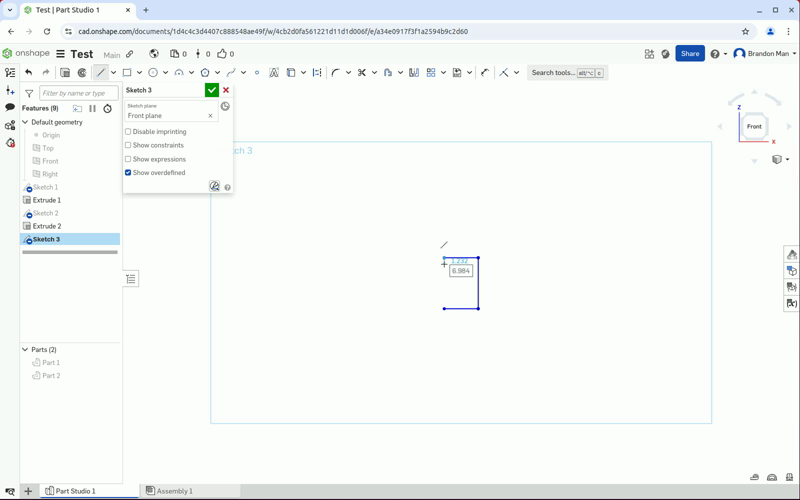
scroll(6)
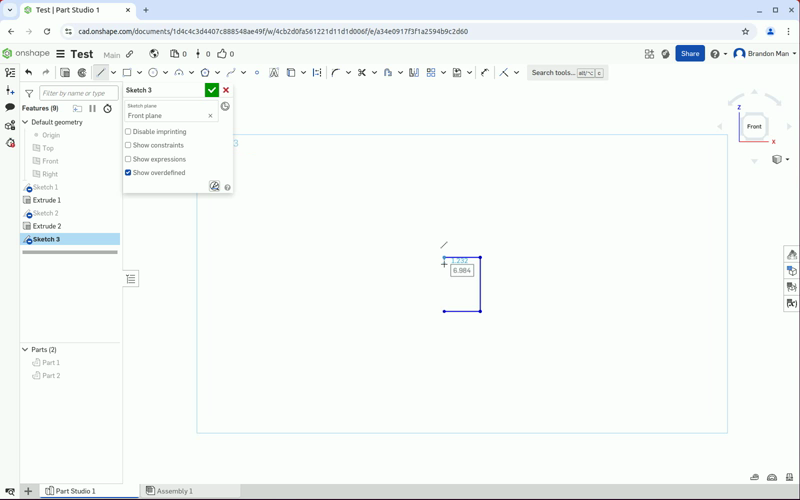
scroll(6)
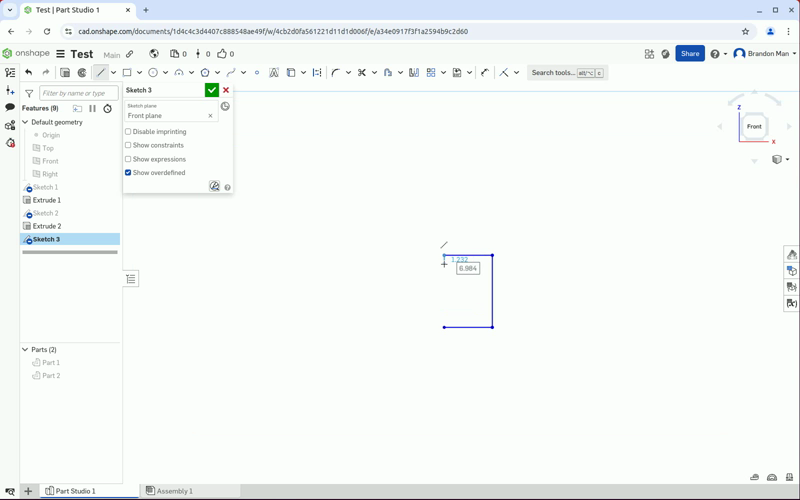
scroll(6)
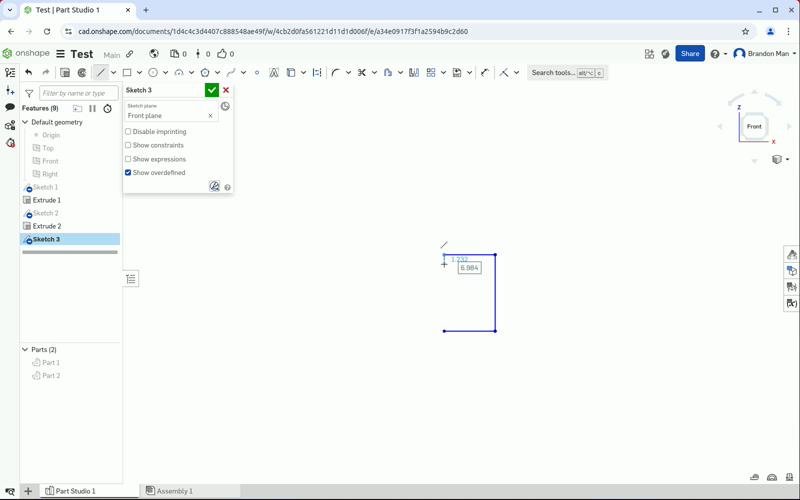
scroll(6)
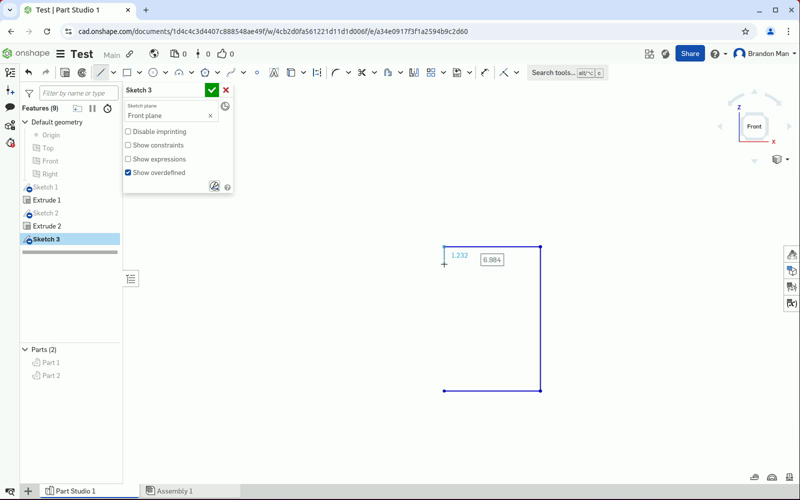
scroll(6)
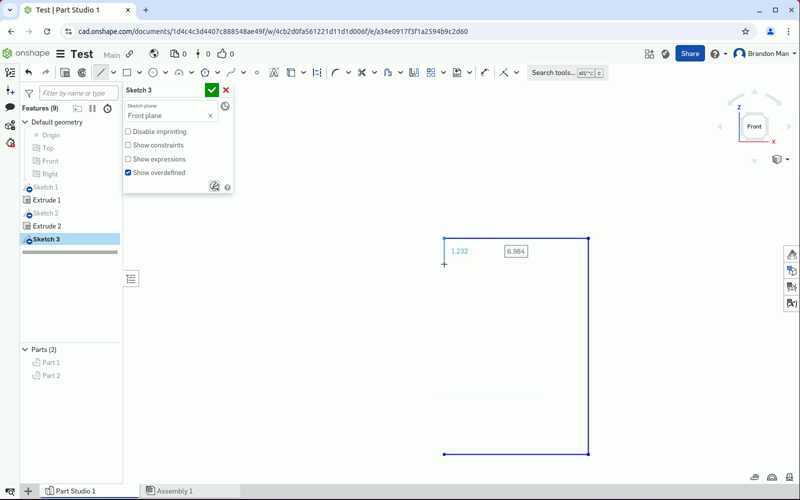
scroll(6)
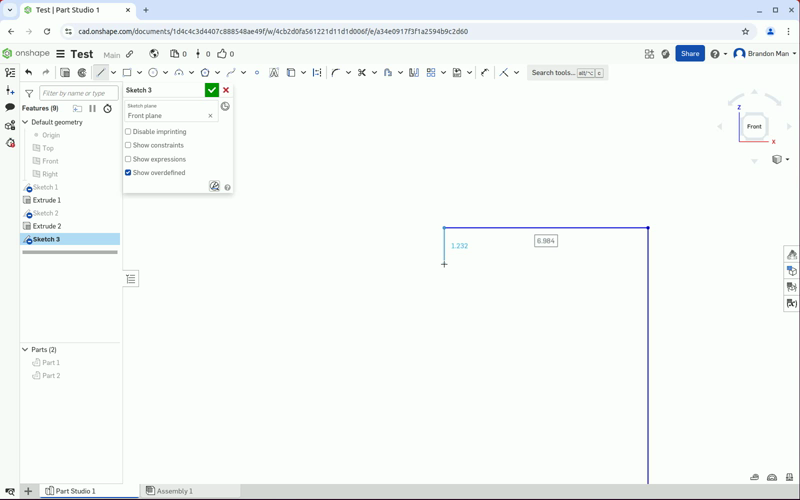
scroll(6)
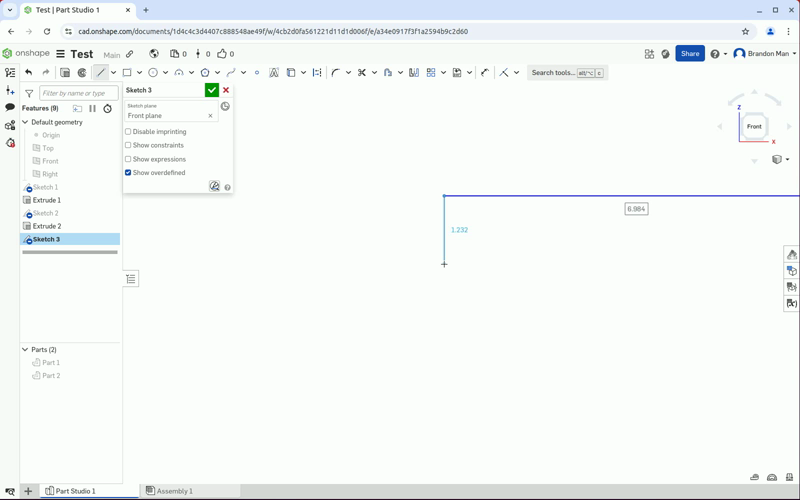
click(444, 263)
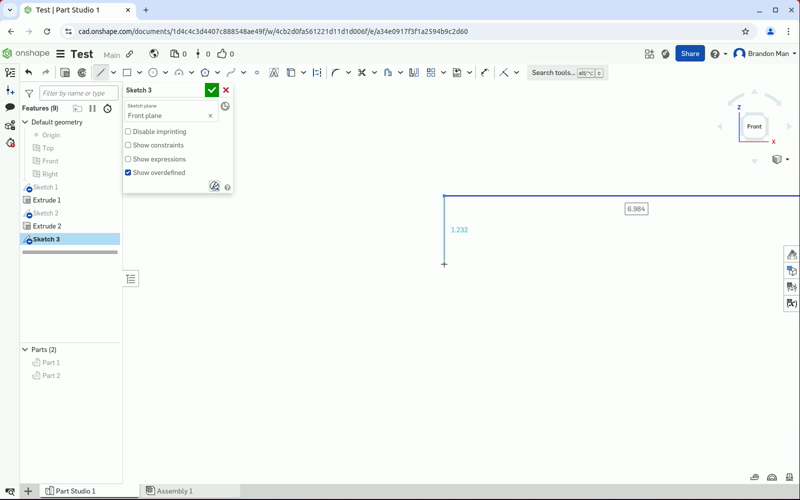
scroll(-6)
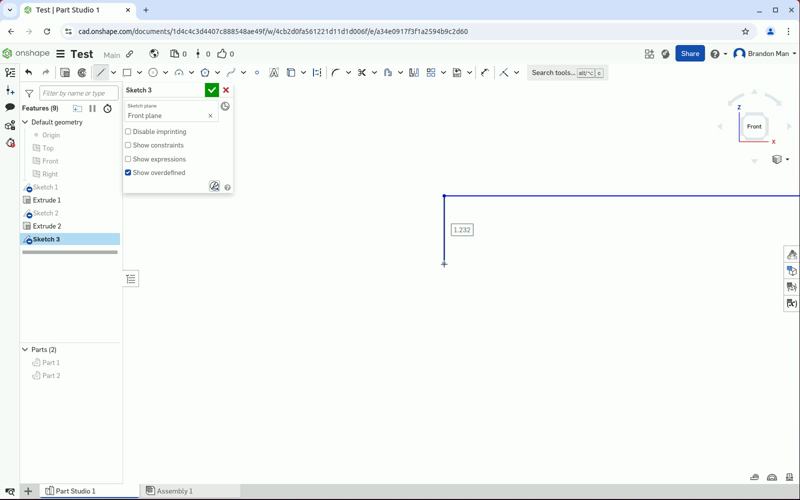
scroll(-6)
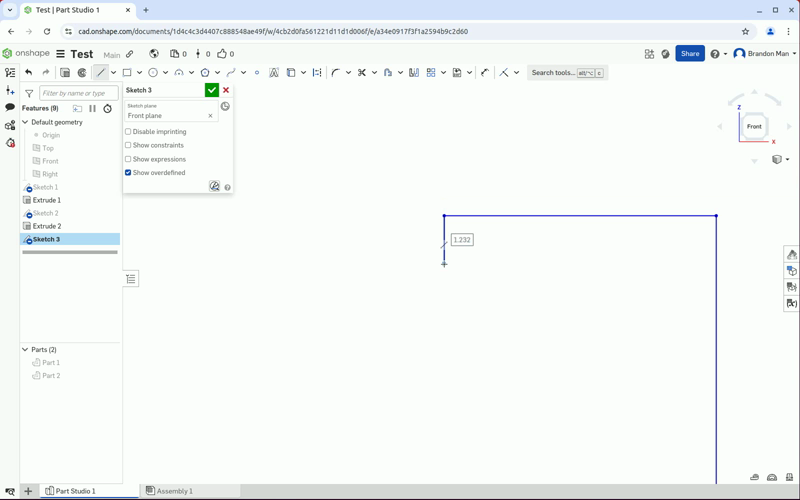
scroll(-6)
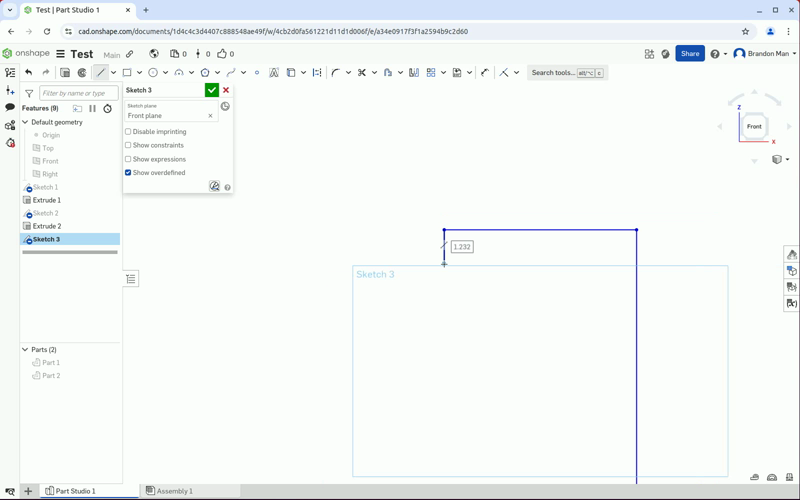
scroll(-6)
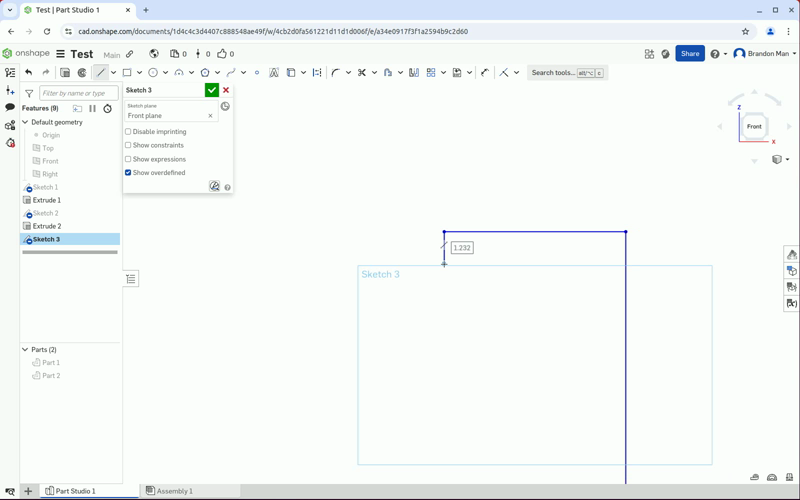
scroll(-6)
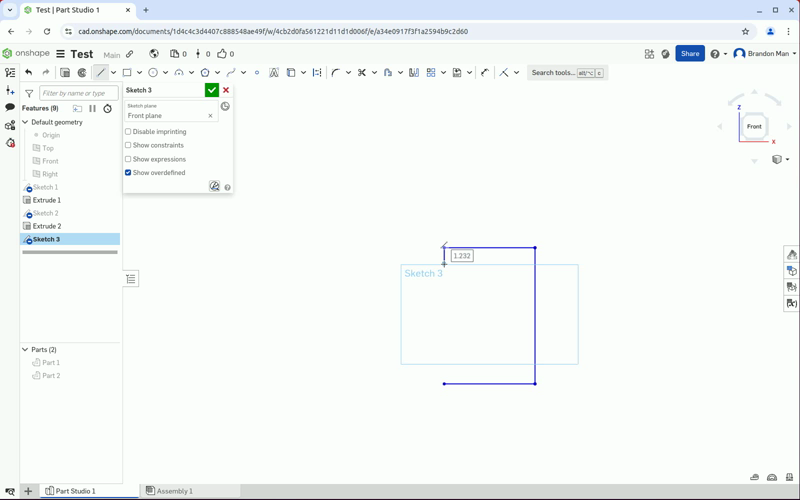
scroll(-6)
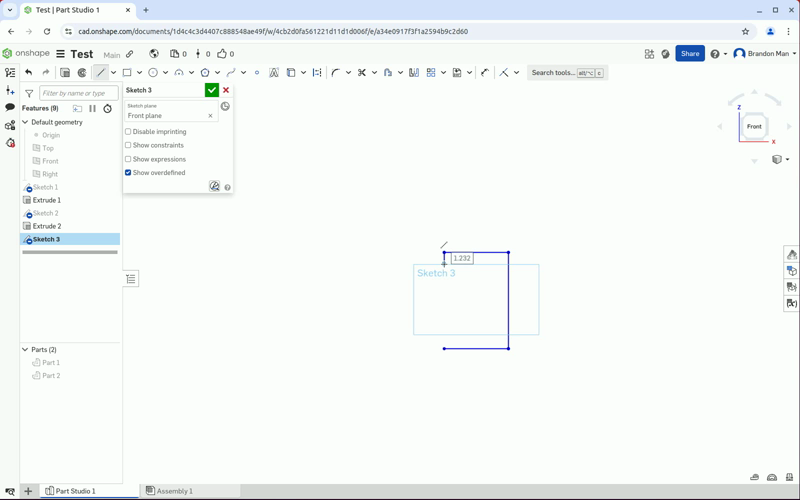
scroll(-6)
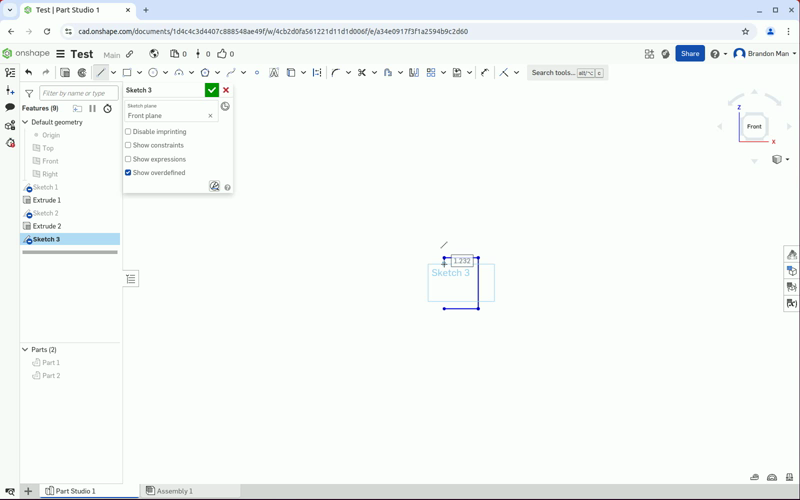
key_up(shift)
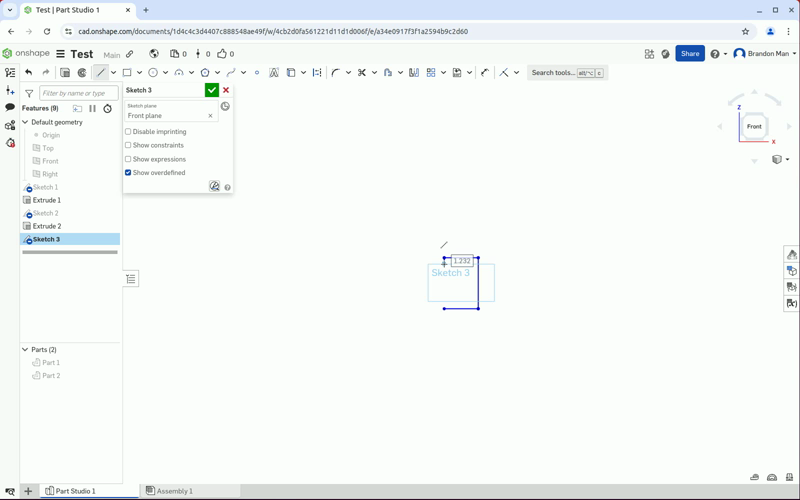
key(esc)
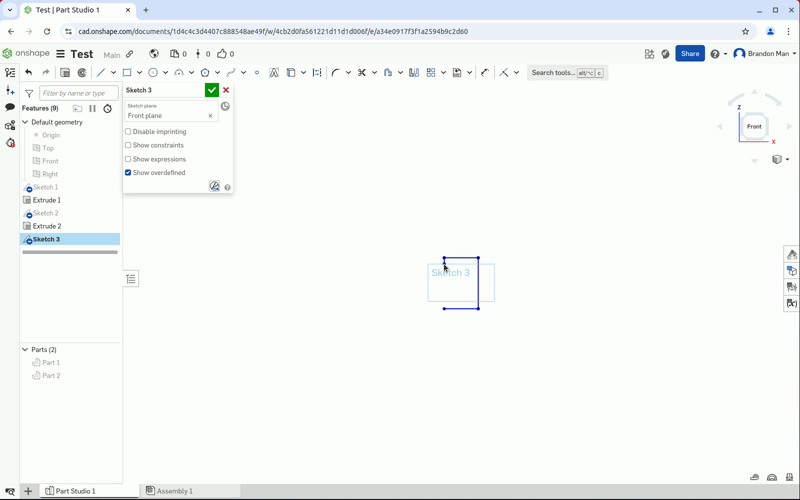
key(a)
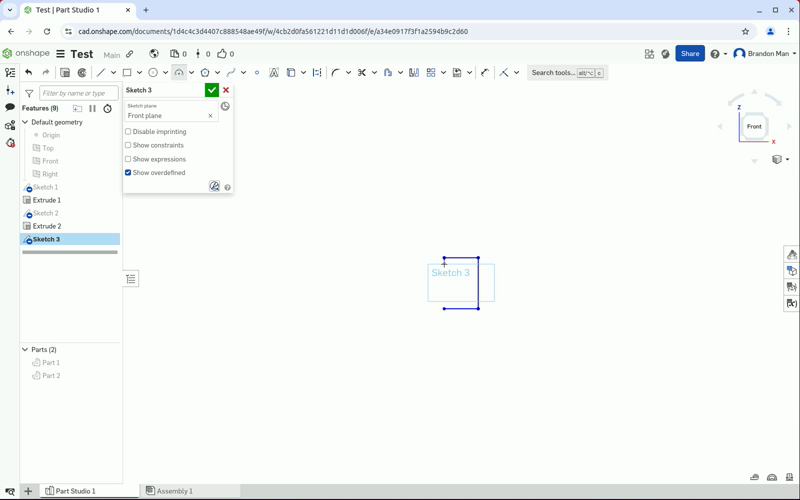
mouse_move(444, 263)
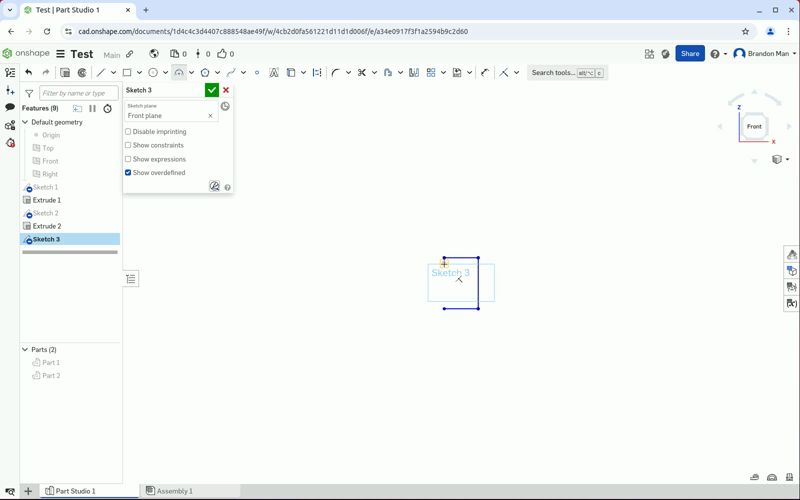
click(444, 263)
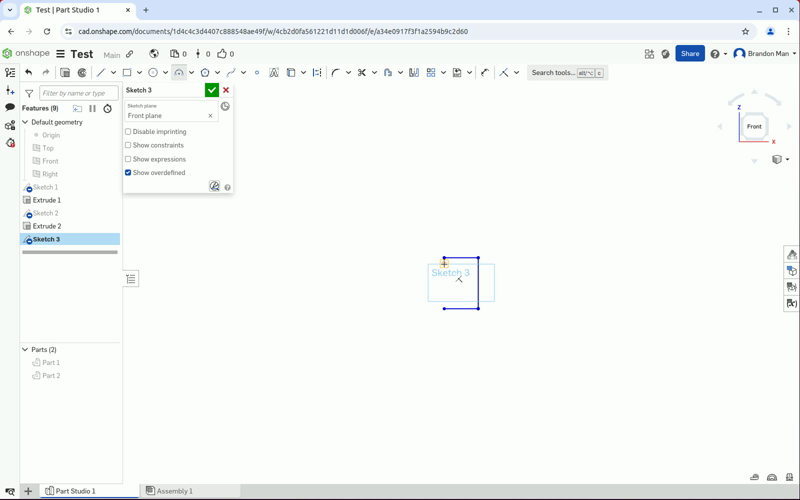
key_down(shift)
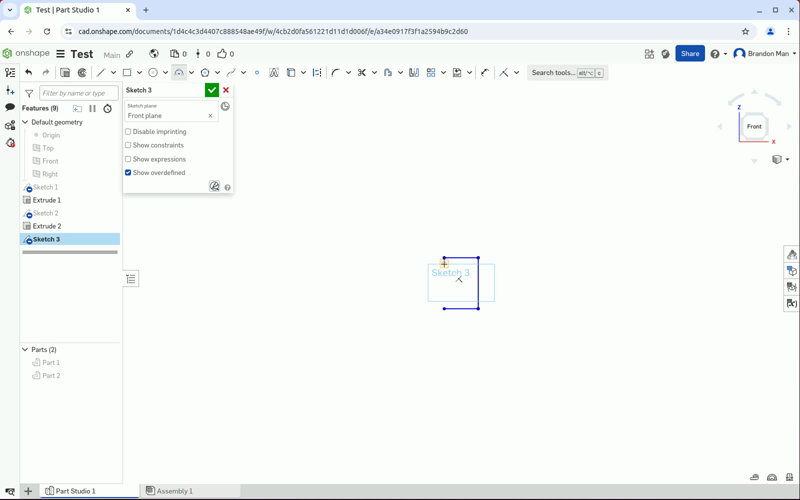
mouse_move(444, 302)
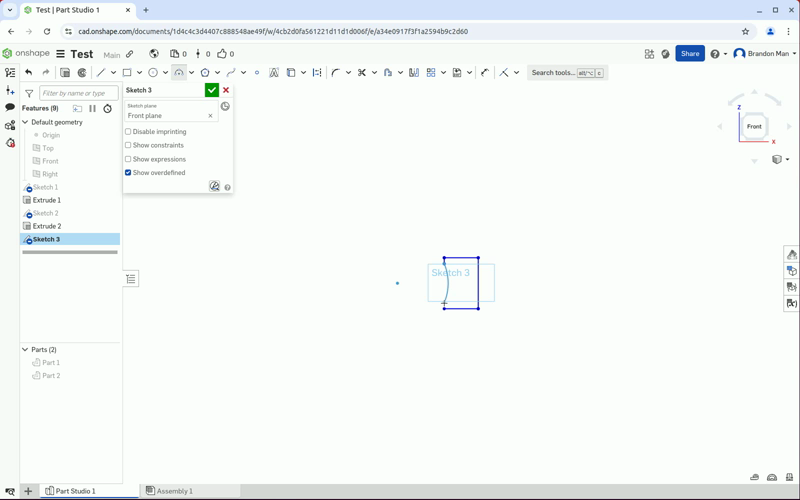
click(444, 302)
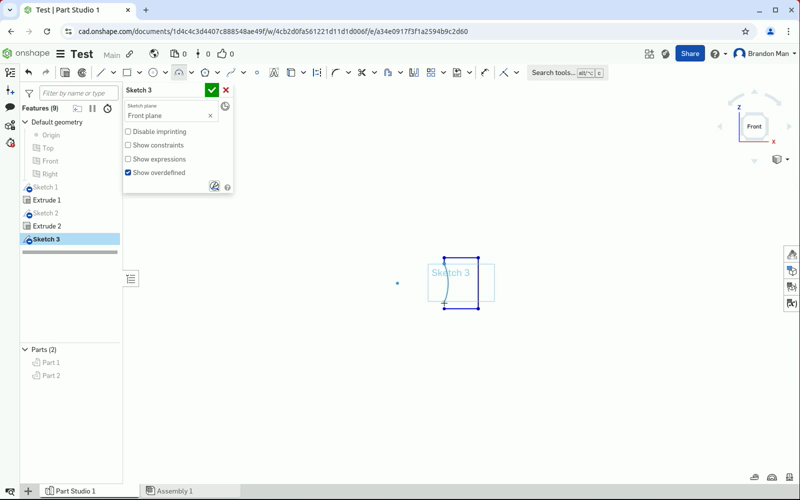
mouse_move(464, 283)
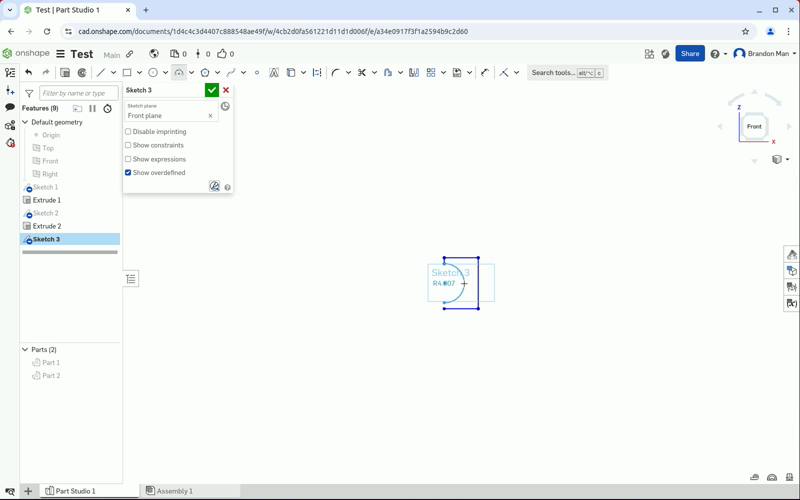
click(464, 283)
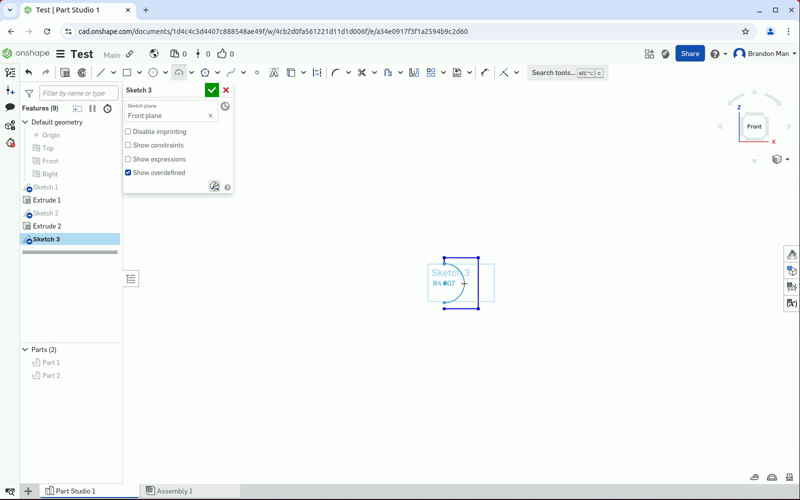
key_up(shift)
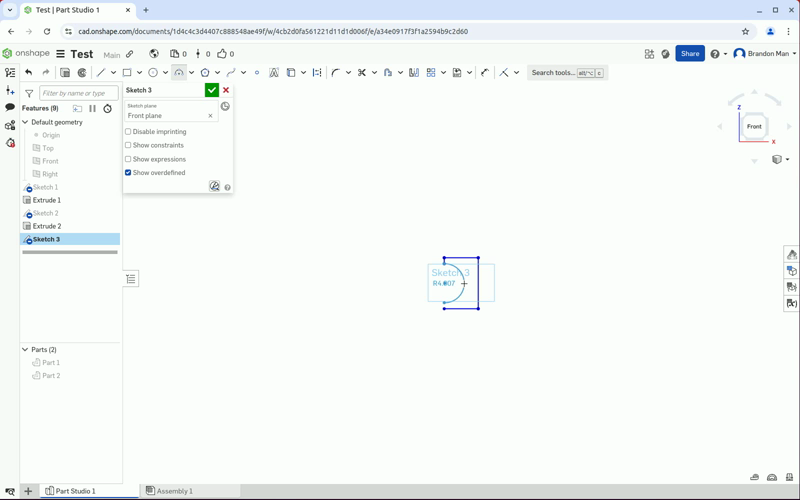
key(esc)
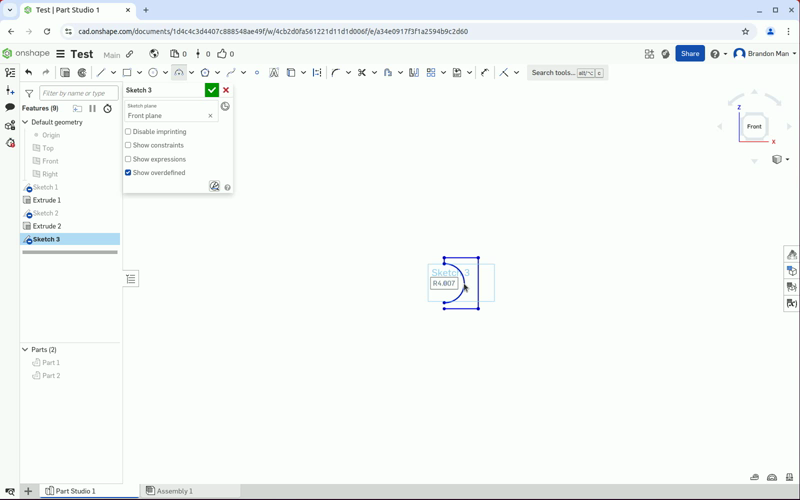
key(l)
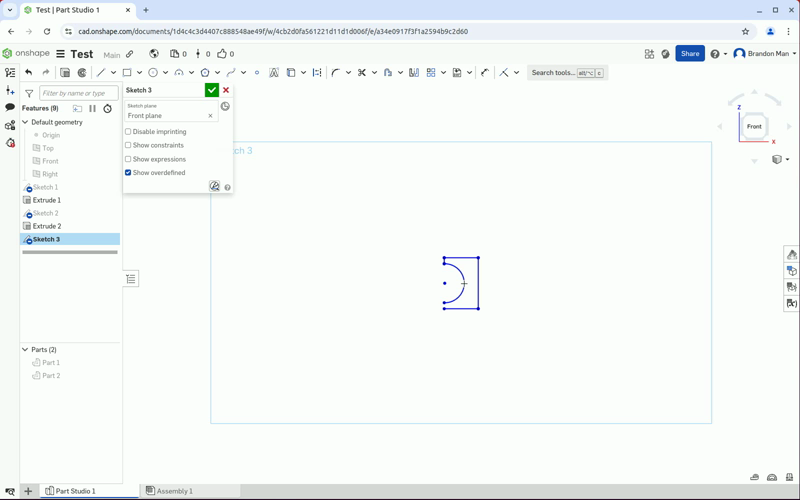
mouse_move(444, 302)
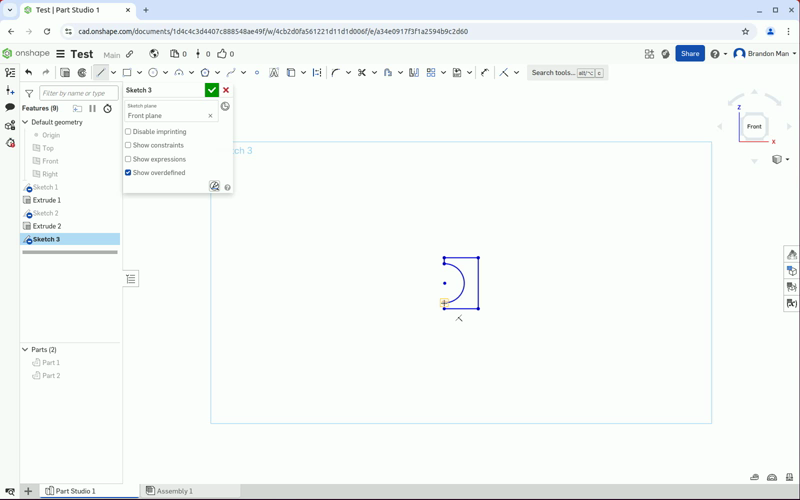
click(444, 302)
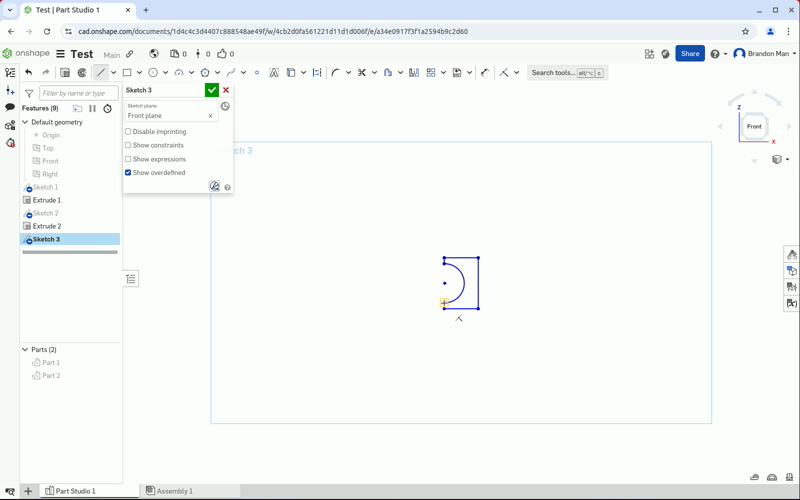
mouse_move(474, 302)
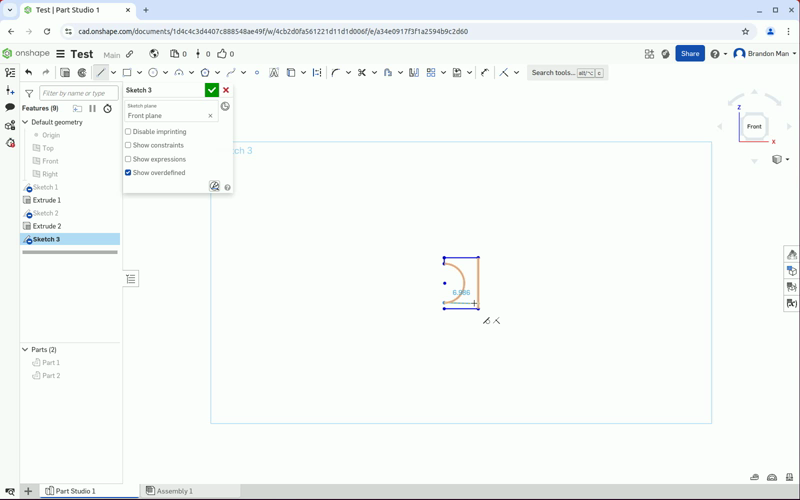
key_down(shift)
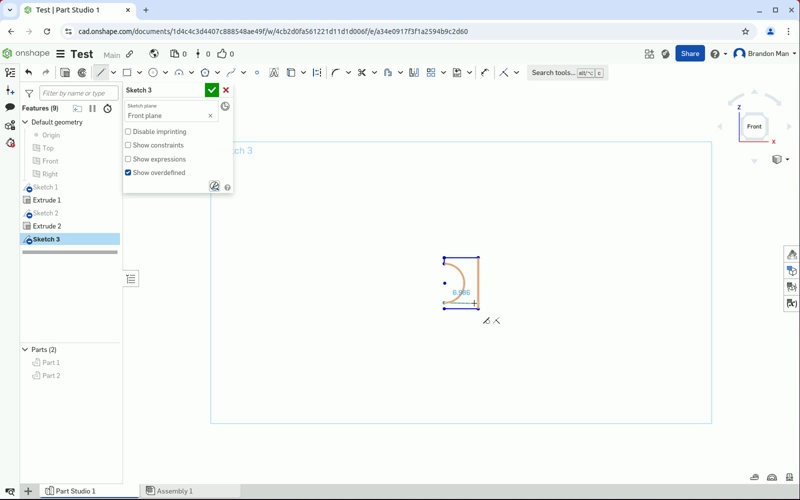
mouse_move(444, 308)
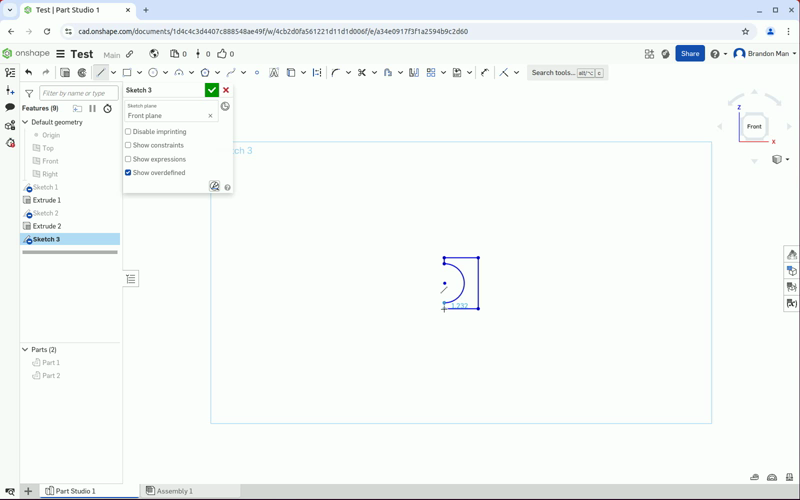
scroll(6)
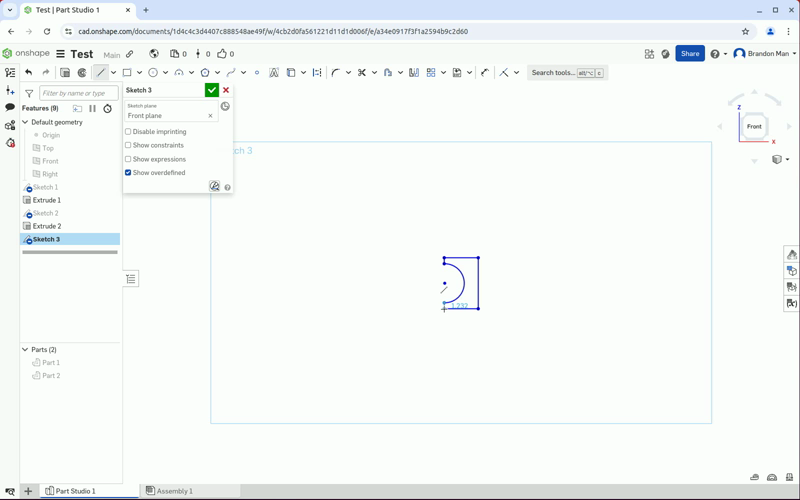
scroll(6)
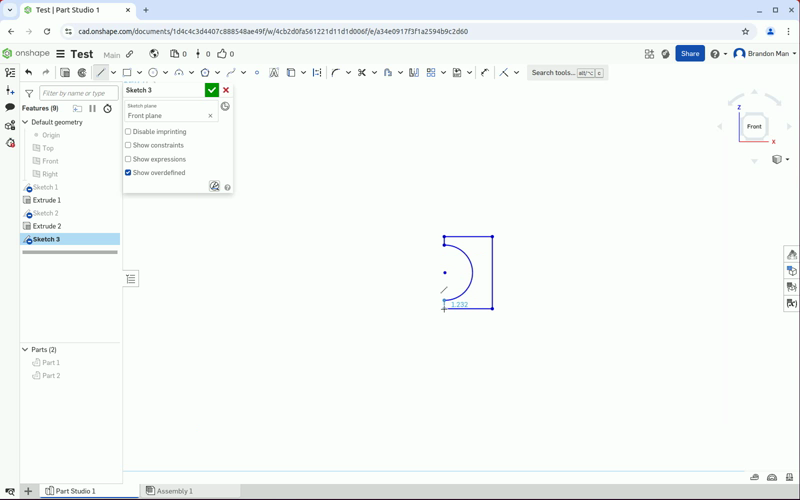
scroll(6)
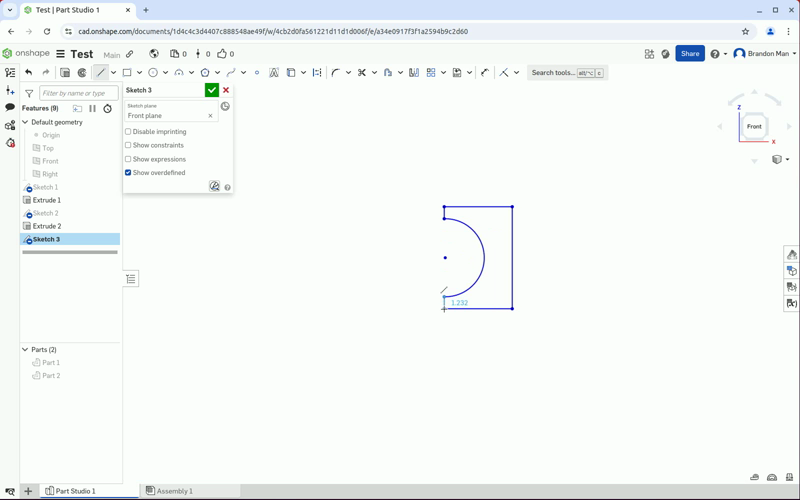
scroll(6)
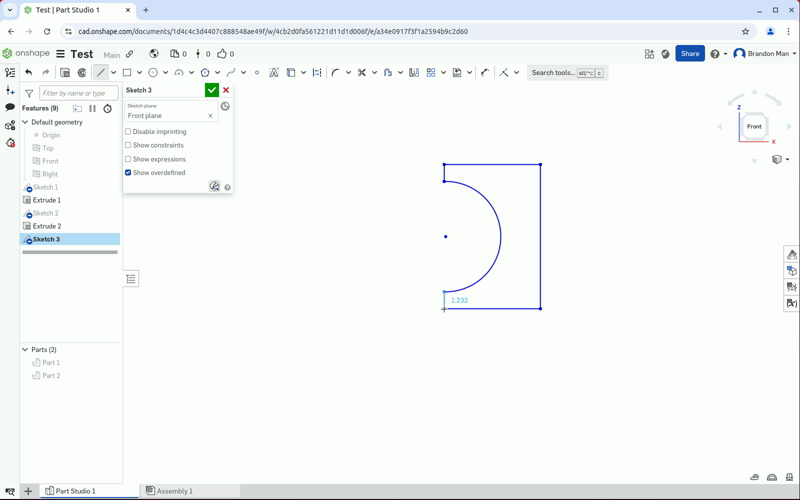
scroll(6)
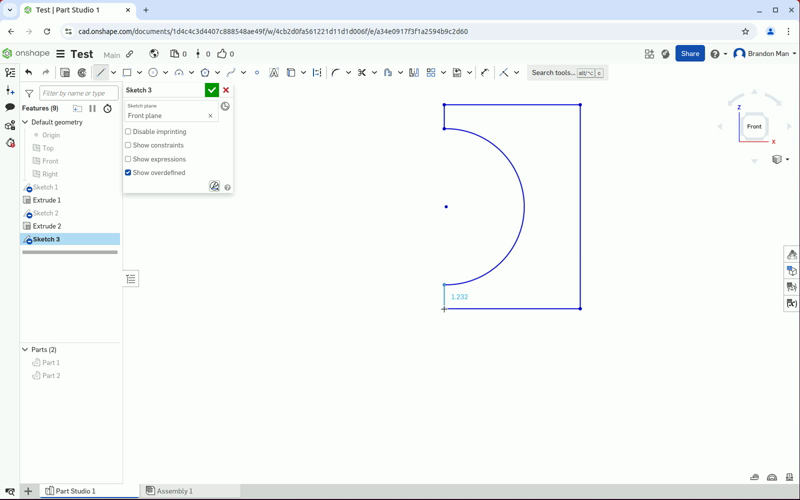
scroll(6)
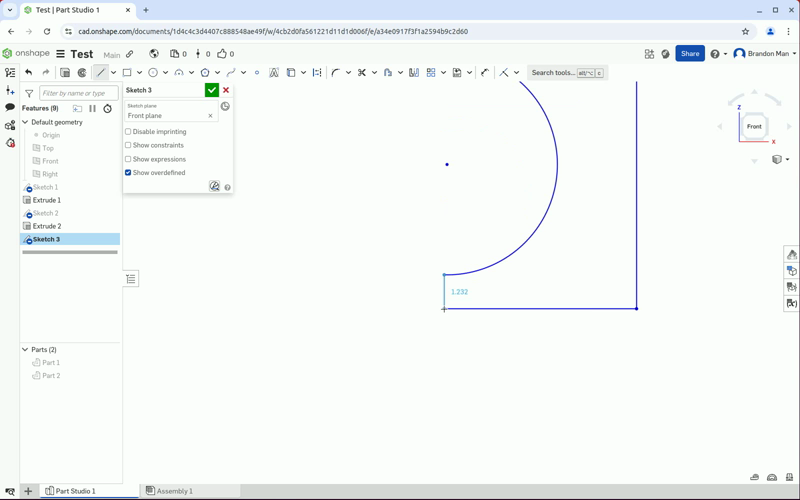
scroll(6)
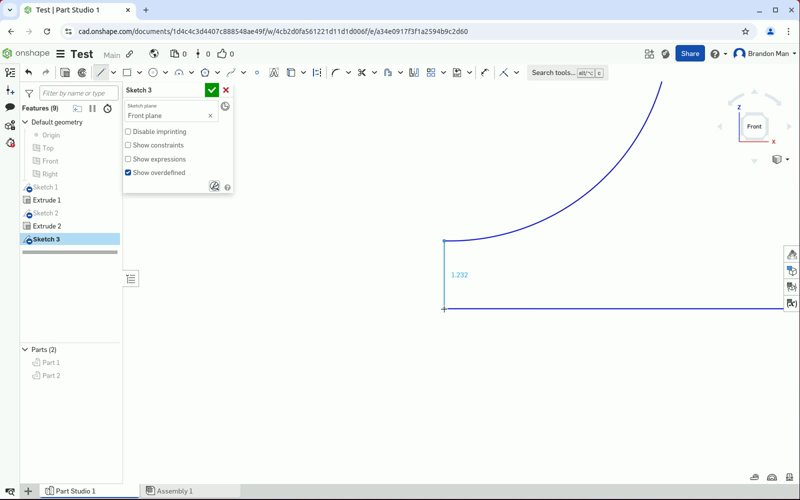
key_up(shift)
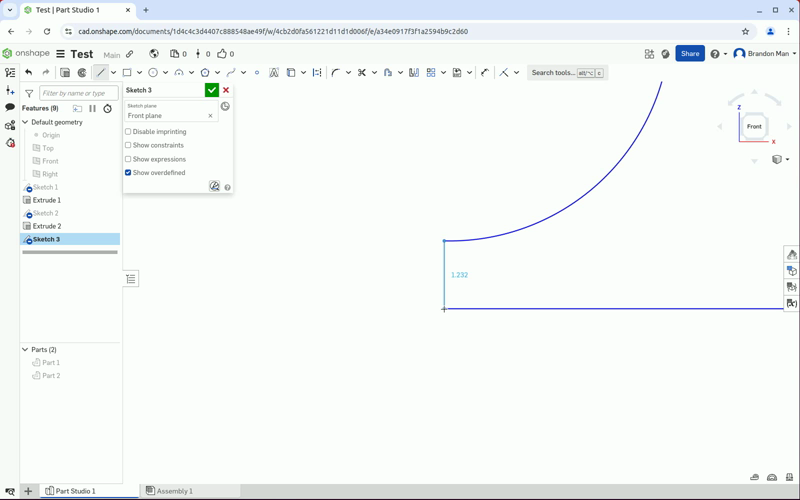
click(444, 308)
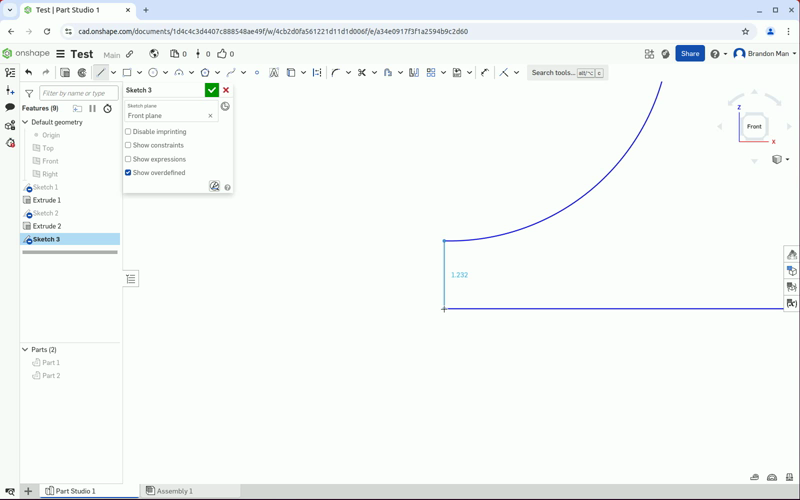
scroll(-6)
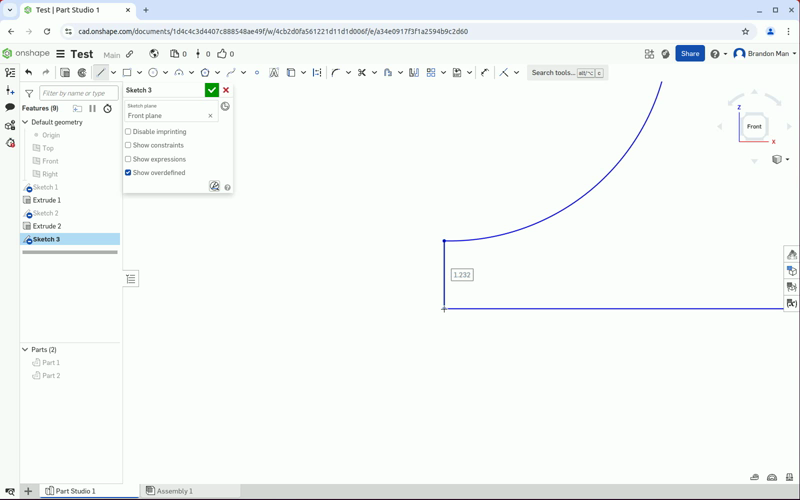
scroll(-6)
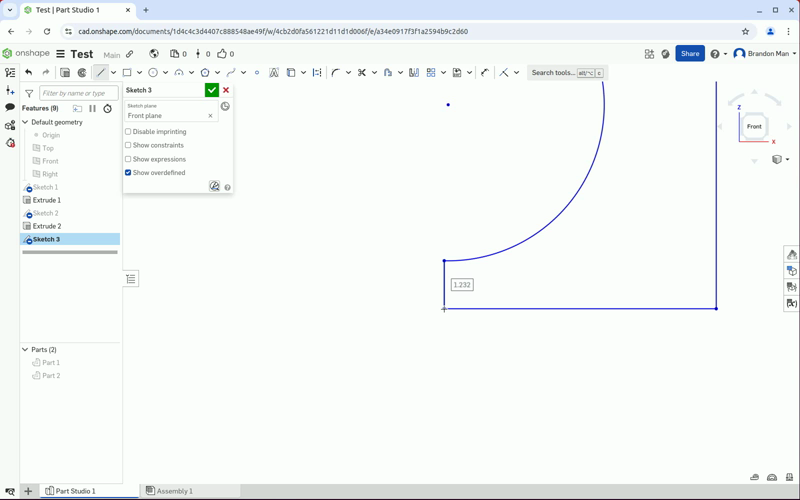
scroll(-6)
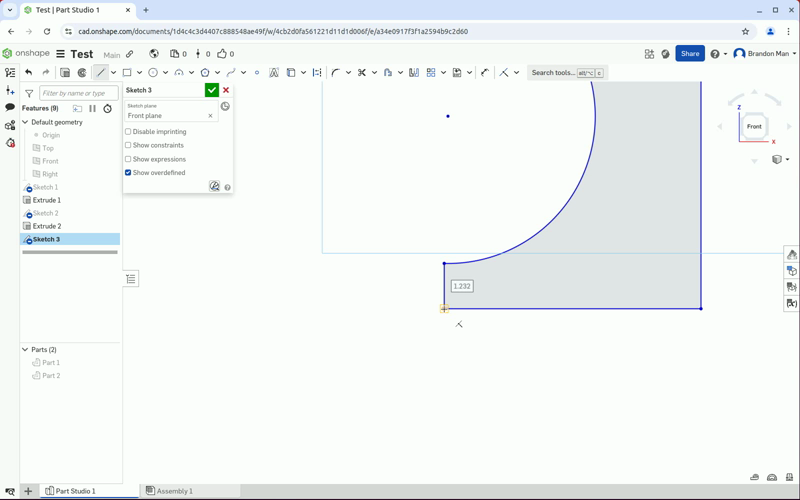
scroll(-6)
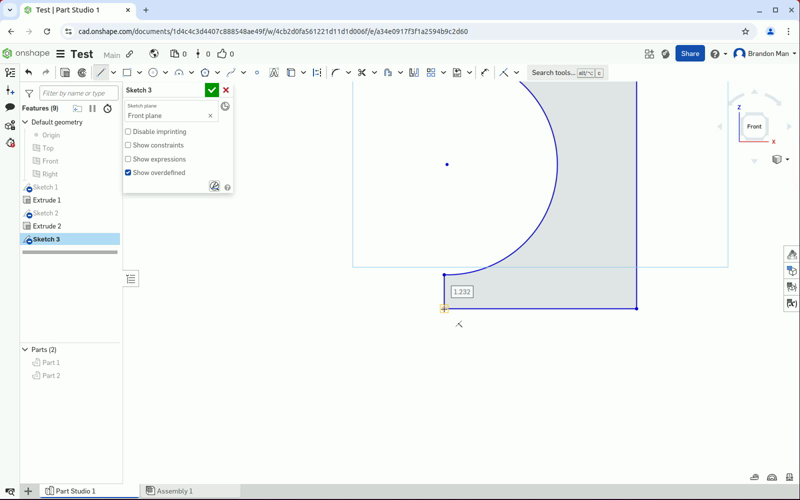
scroll(-6)
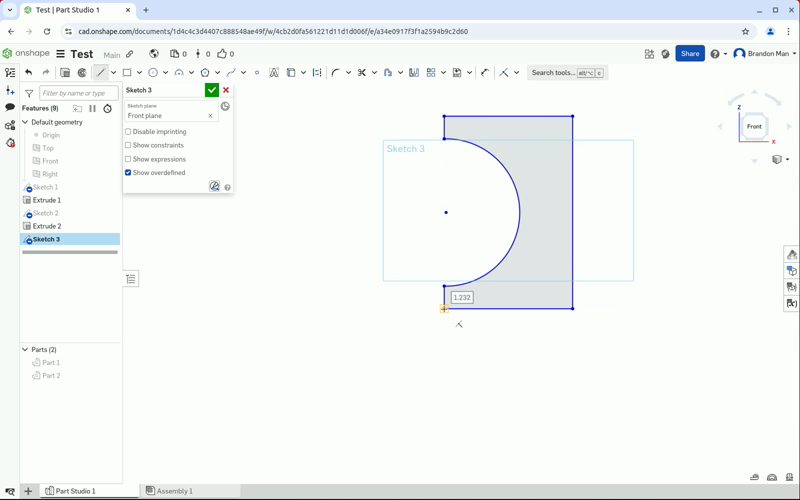
scroll(-6)
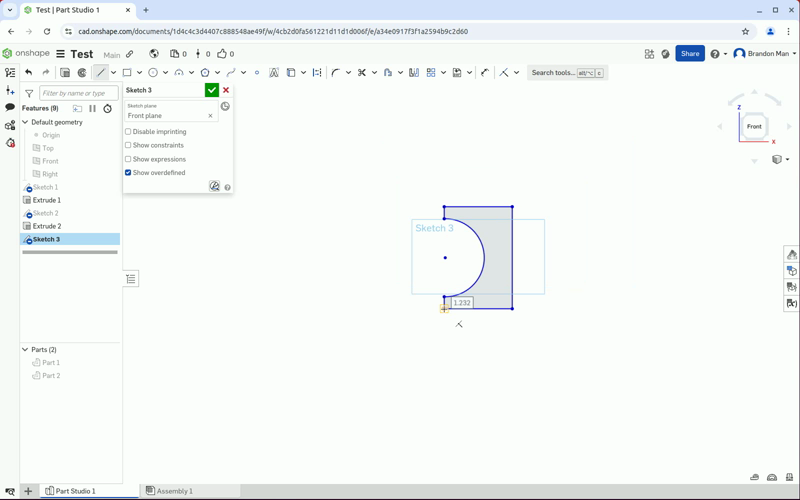
scroll(-6)
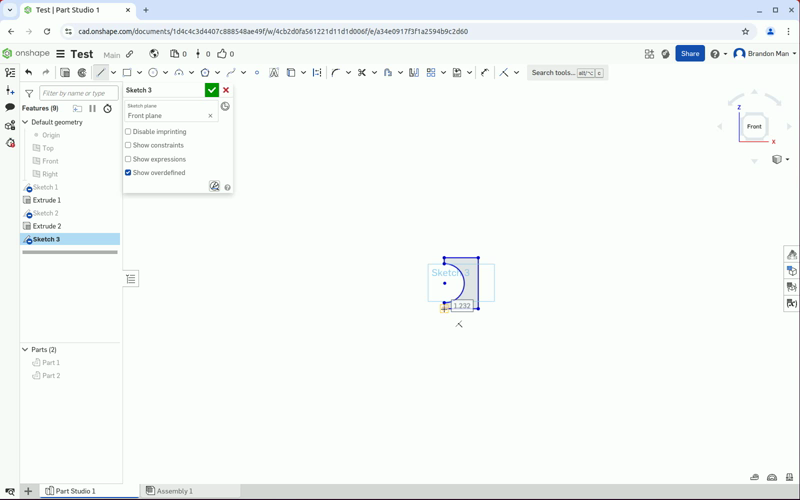
key(esc)
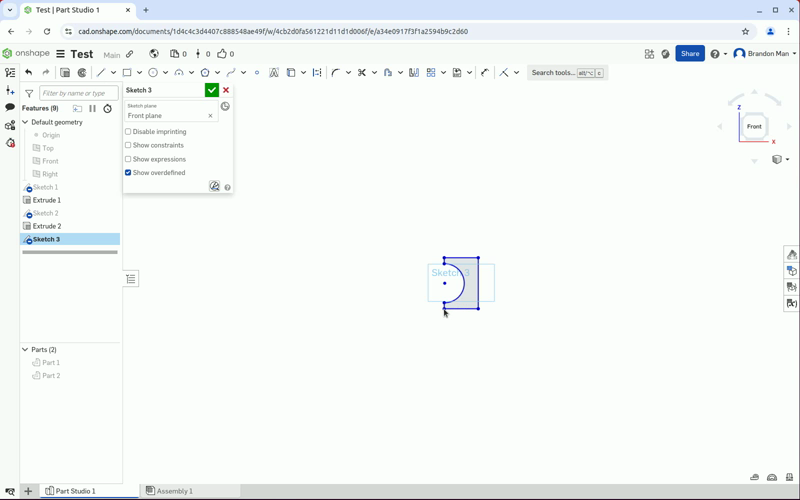
mouse_move(456, 295)
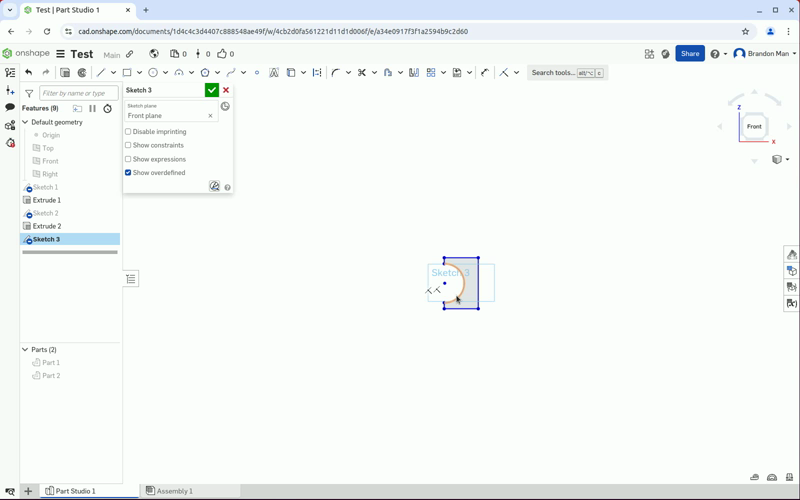
scroll(6)
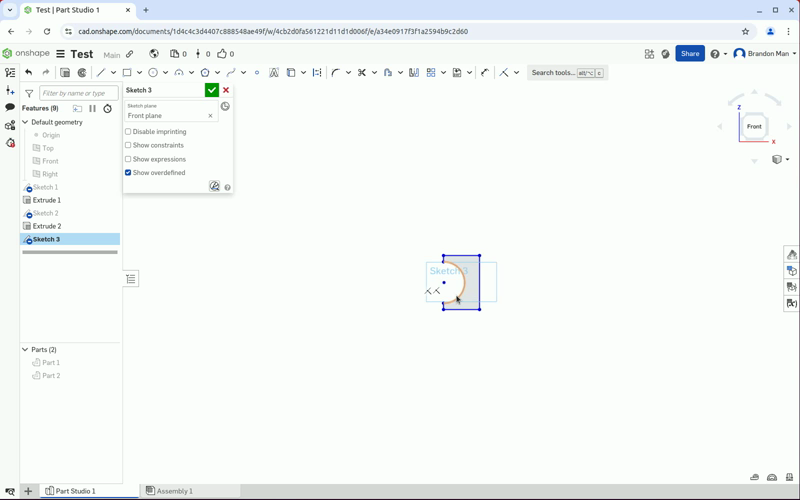
scroll(6)
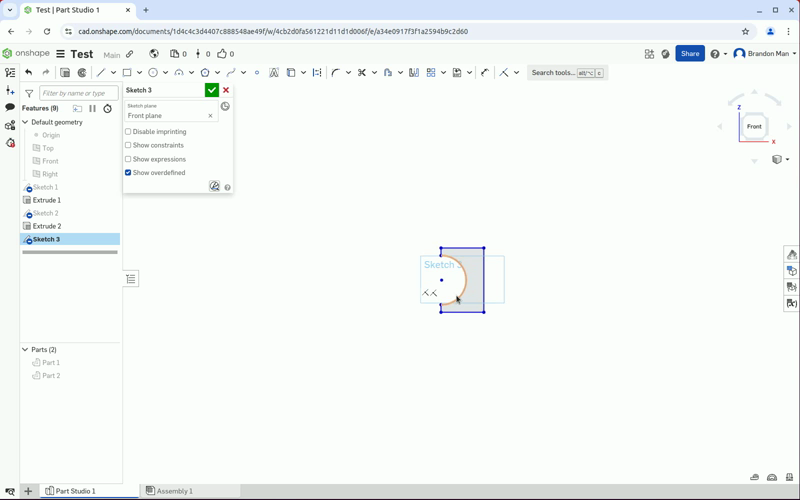
scroll(6)
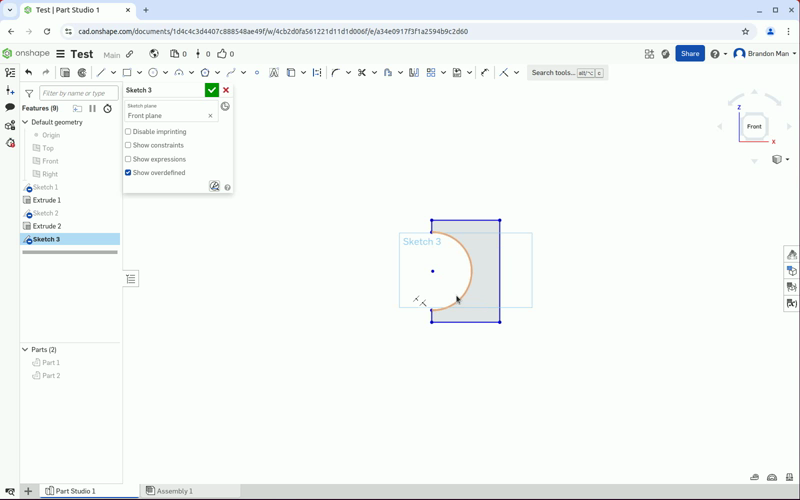
scroll(6)
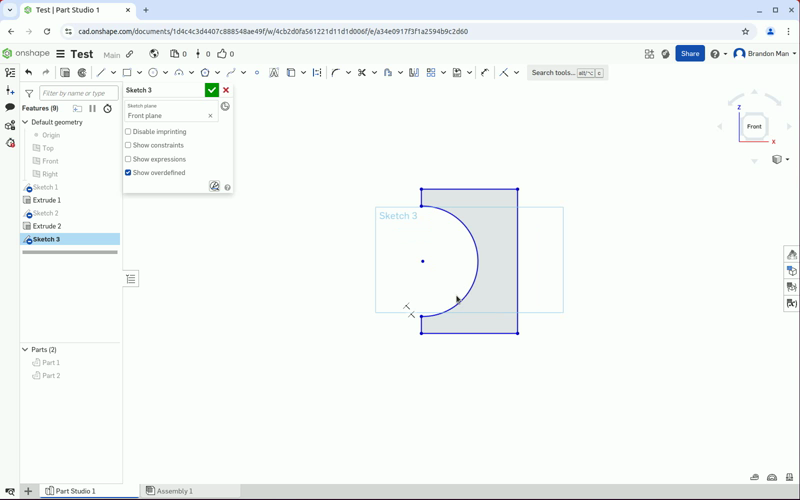
scroll(6)
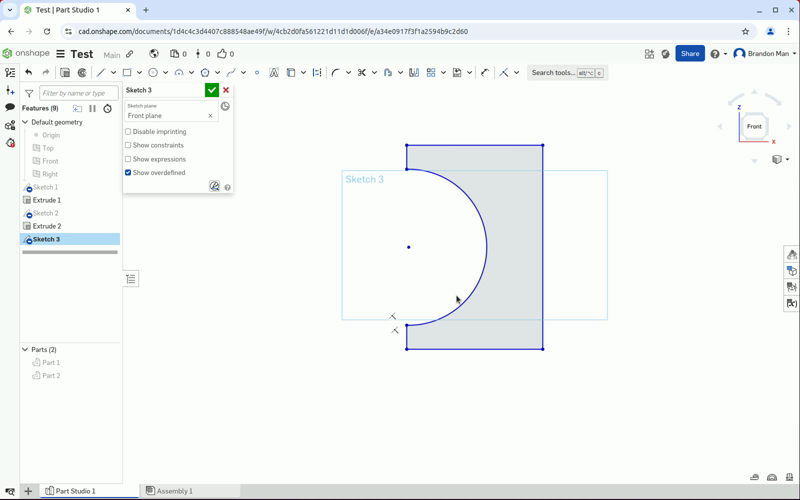
scroll(6)
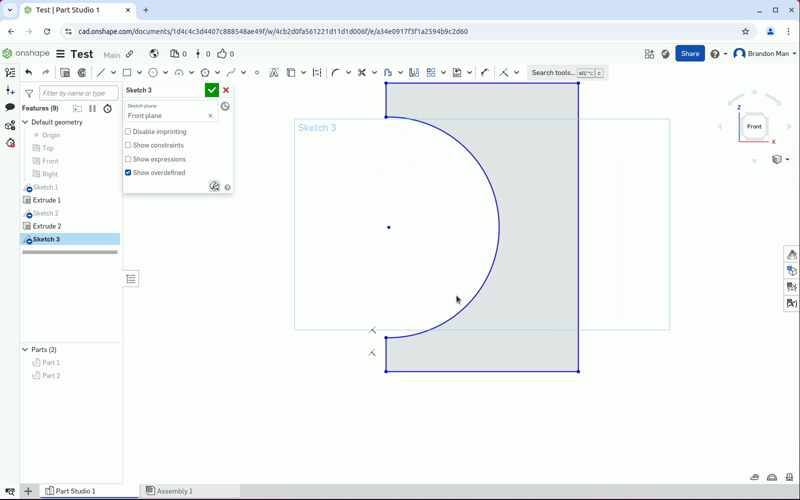
scroll(6)
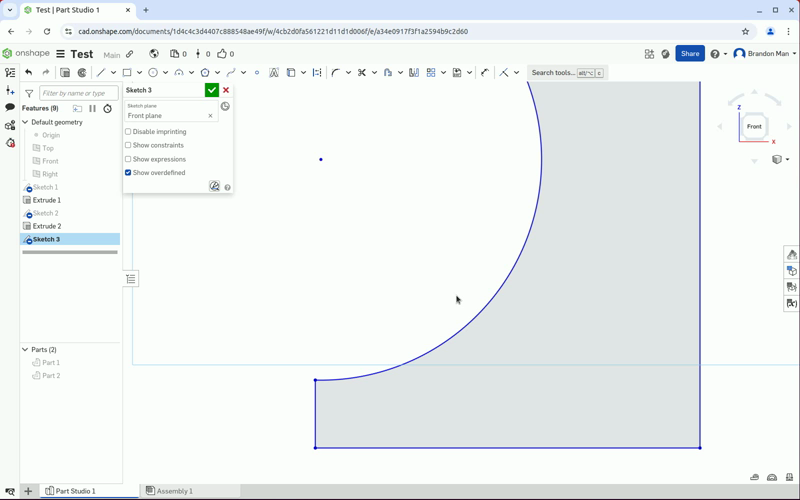
click(456, 295)
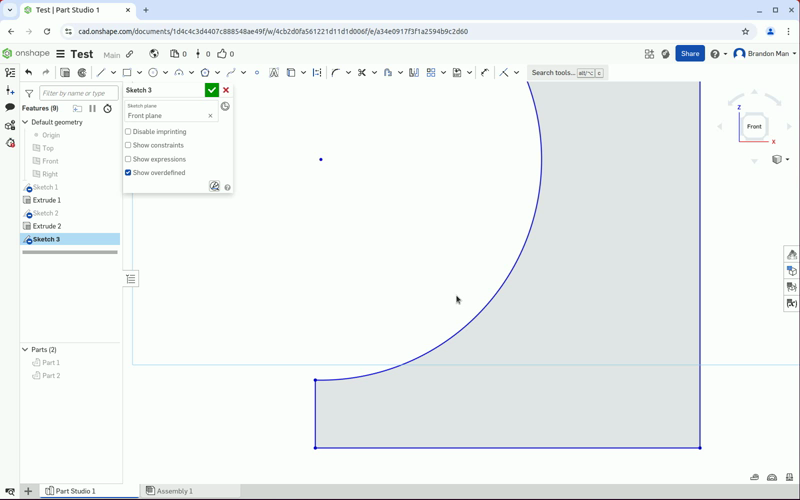
scroll(-6)
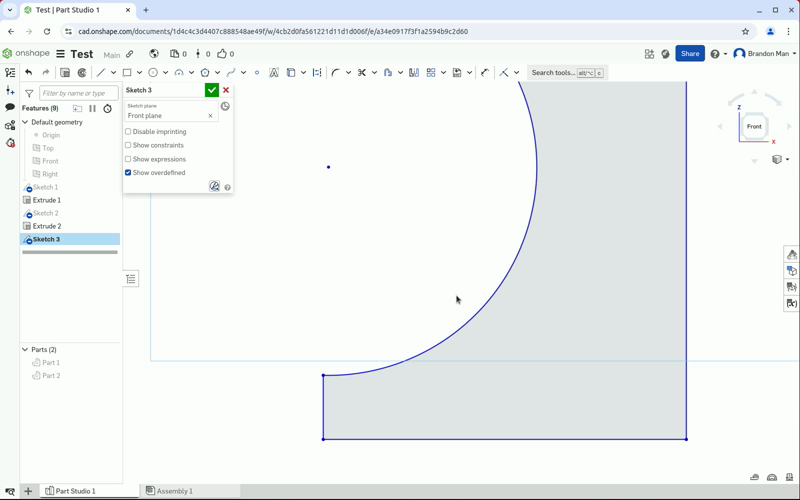
scroll(-6)
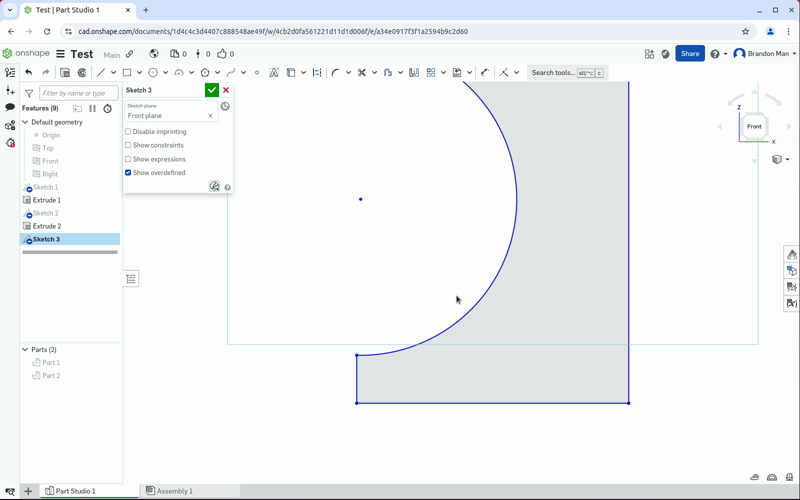
scroll(-6)
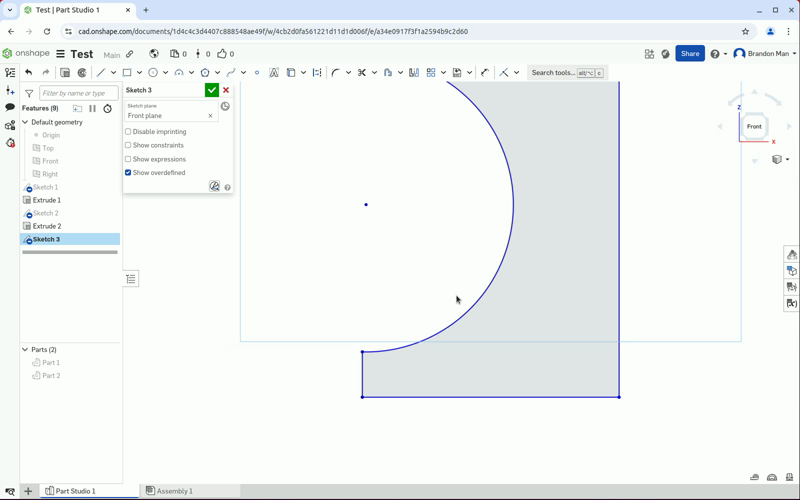
scroll(-6)
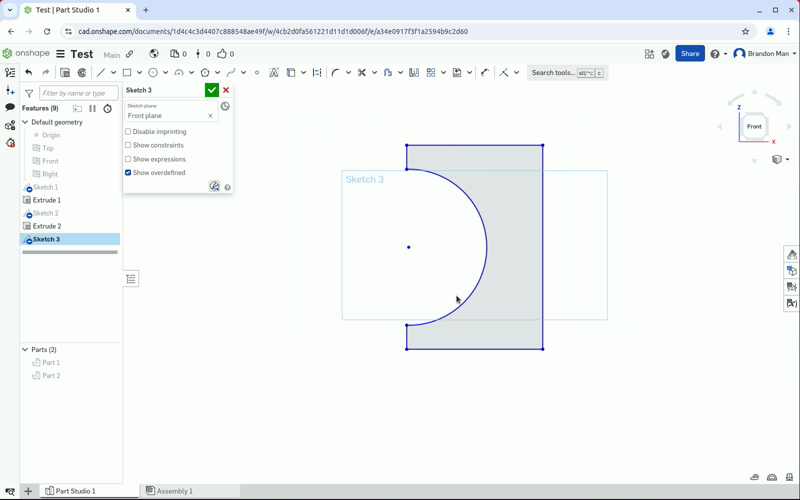
scroll(-6)
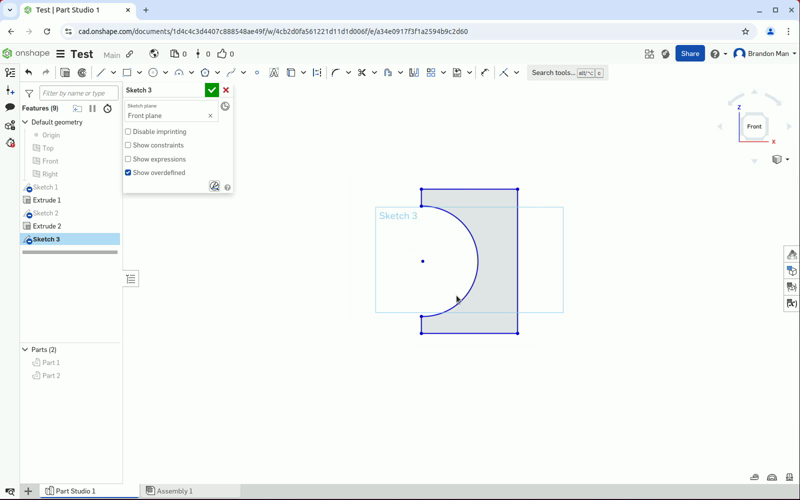
scroll(-6)
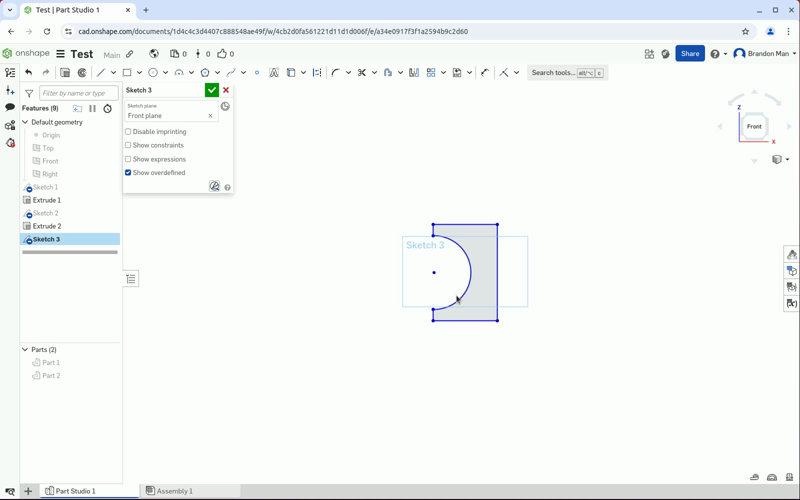
scroll(-6)
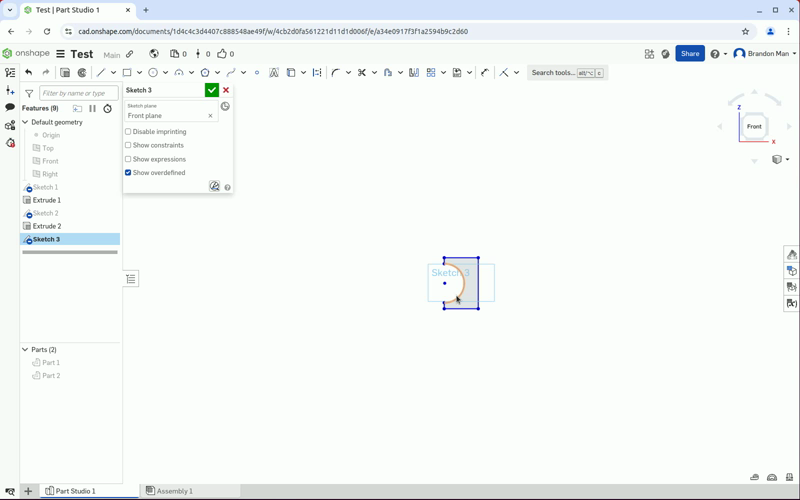
mouse_move(73, 352)
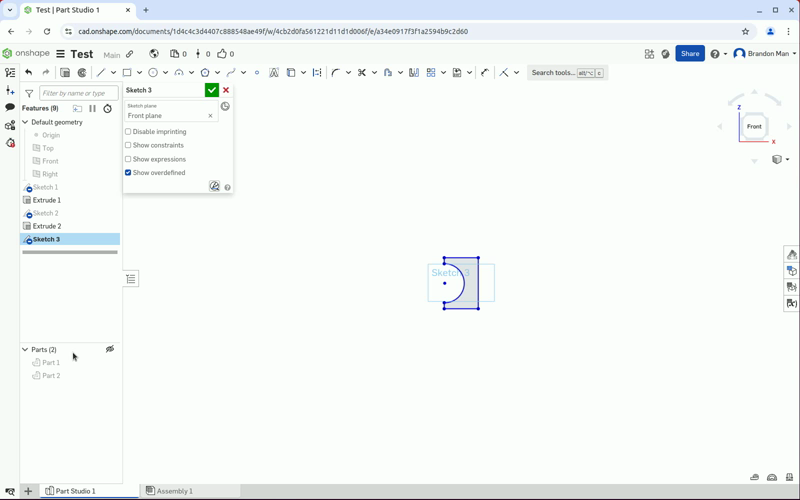
key(shift+y)
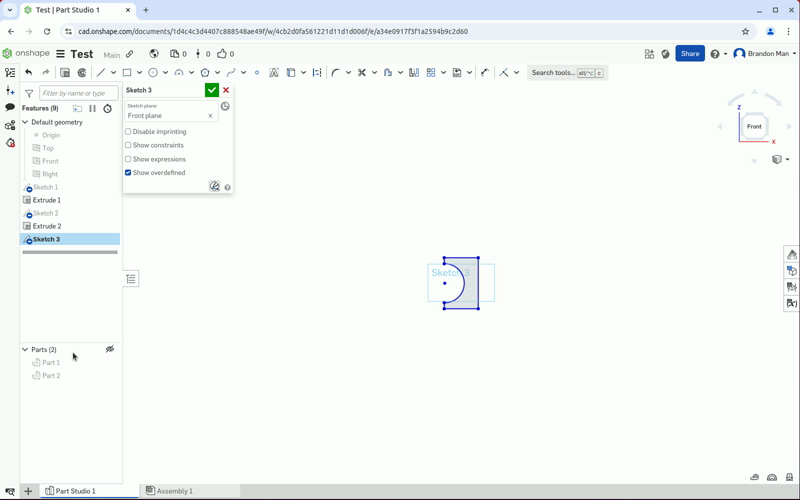
key(shift+e)
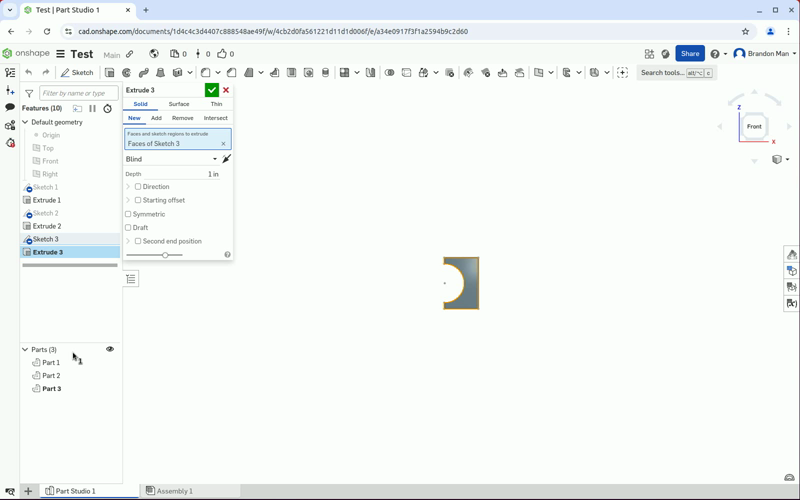
mouse_move(143, 106)
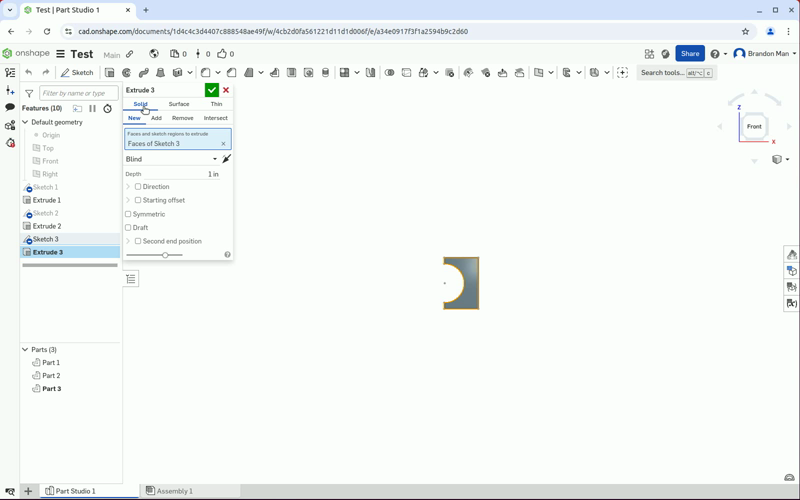
click(143, 106)
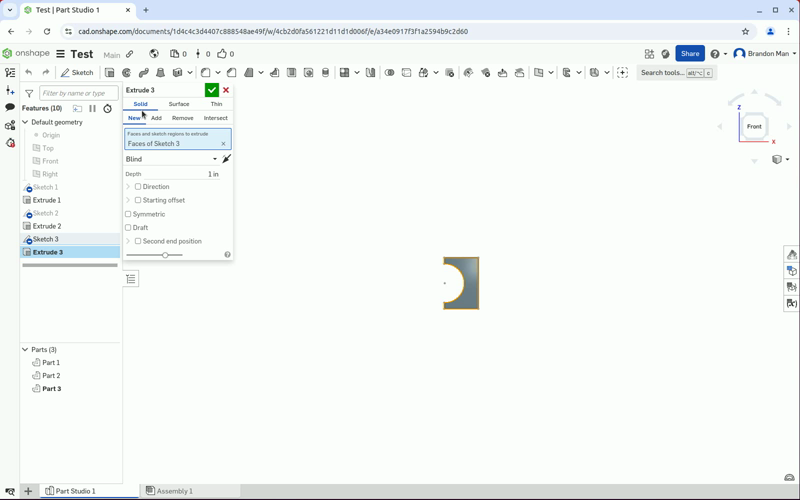
mouse_move(137, 120)
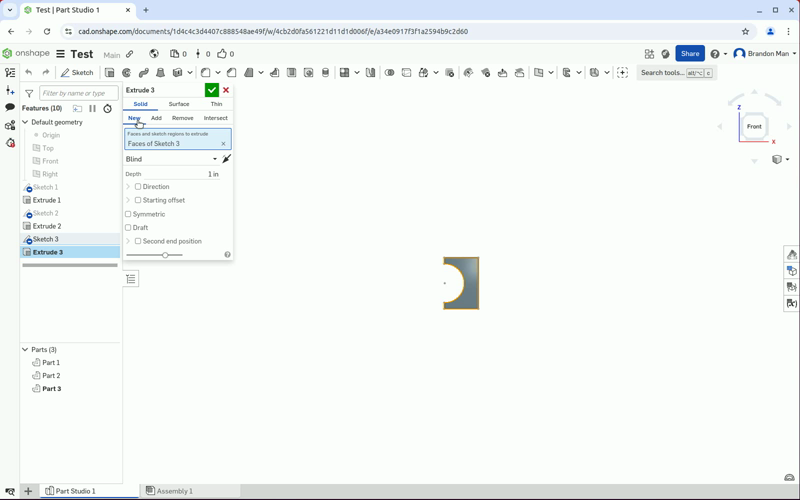
click(137, 120)
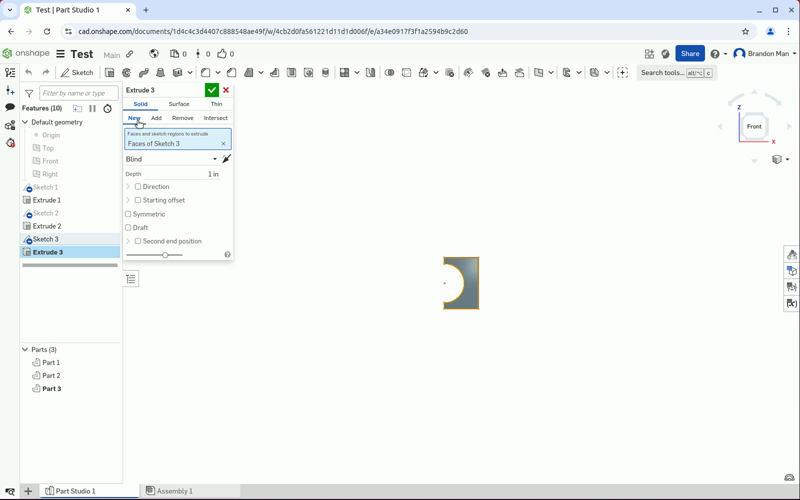
key(tab, 4)
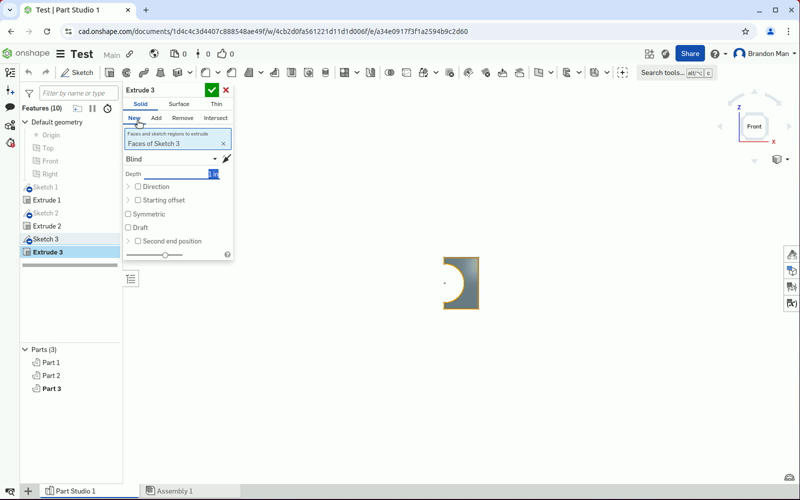
text(46.216)
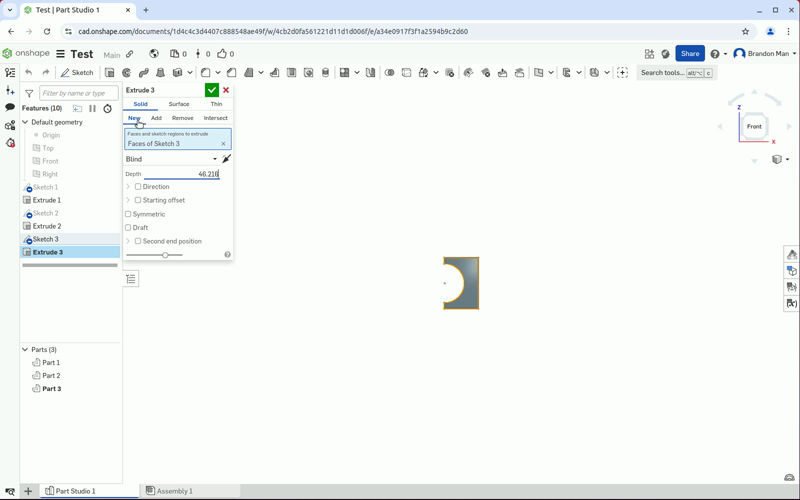
key(tab, 3)
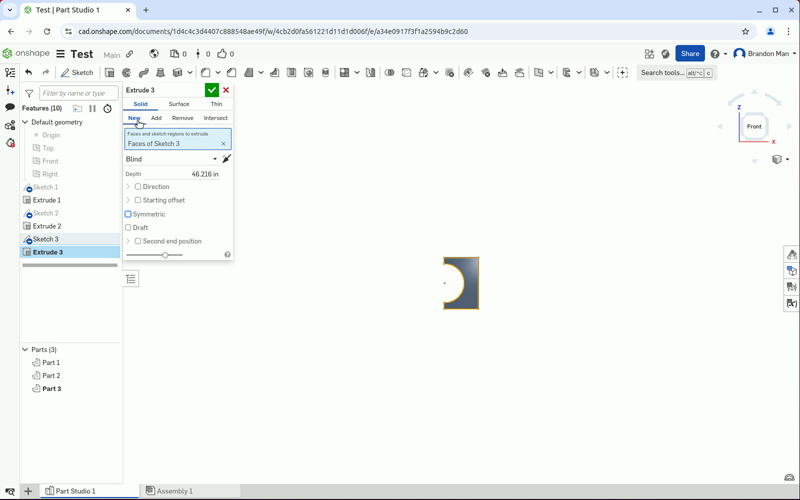
key(space)
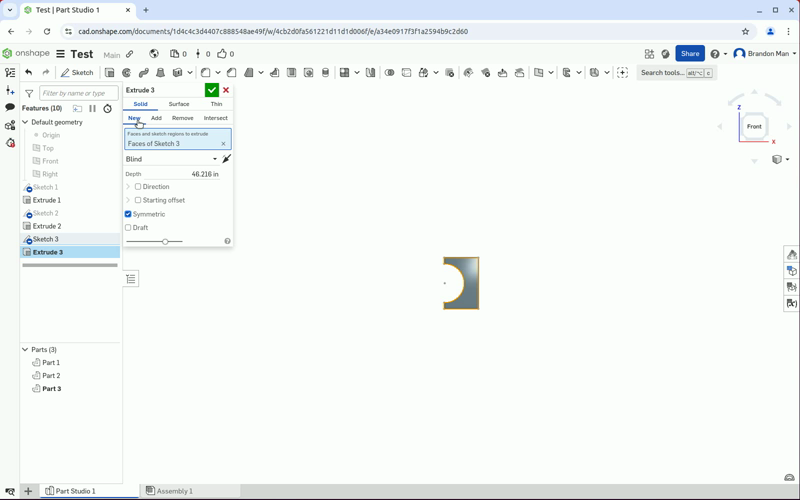
key(enter)
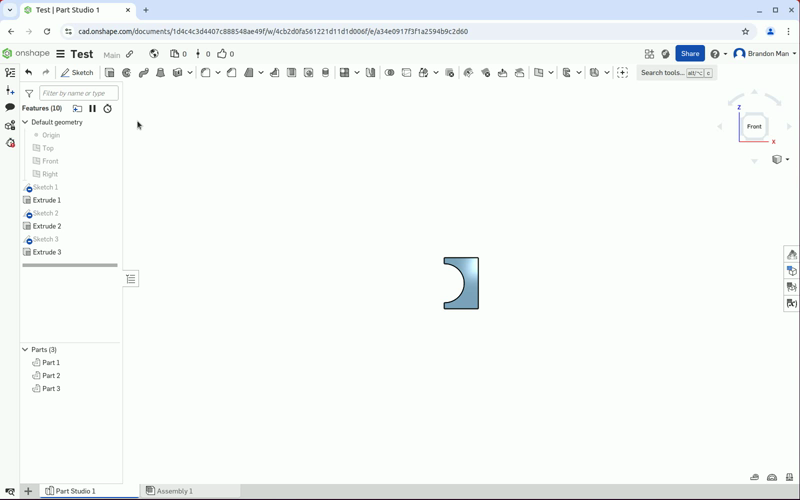
key(shift+h)
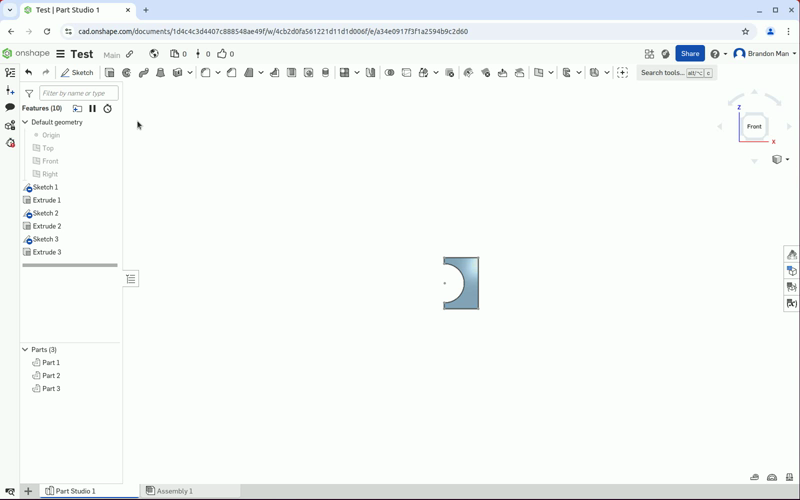
key(shift+h)
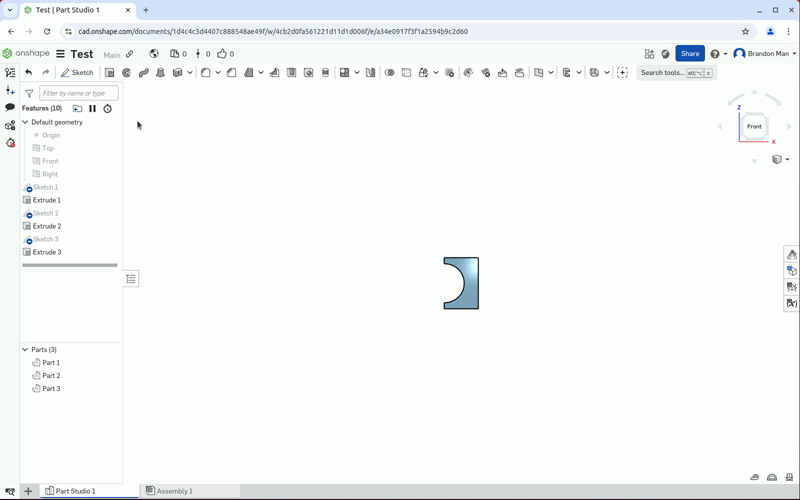
mouse_move(73, 189)
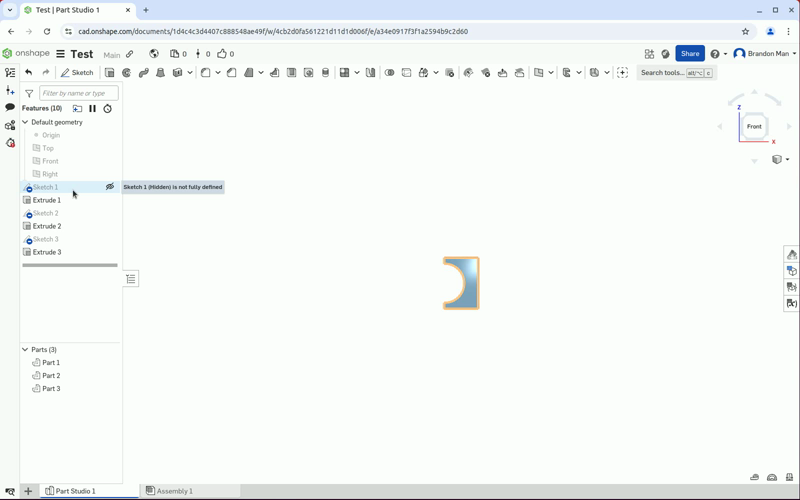
click(73, 189)
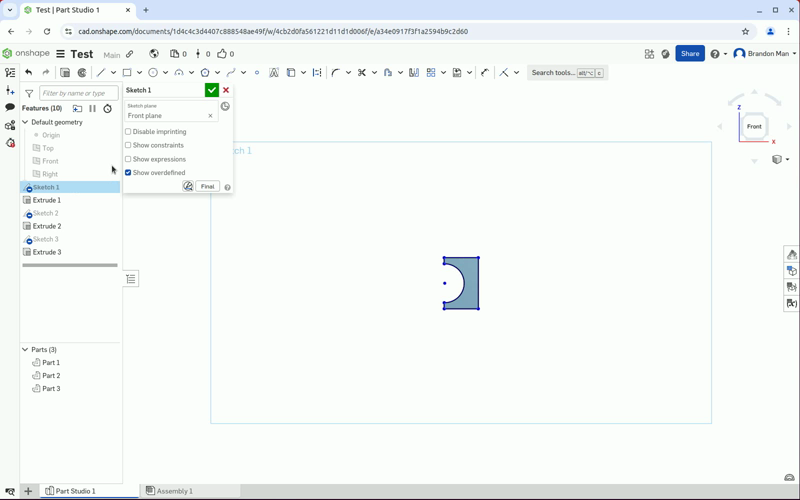
mouse_move(229, 92)
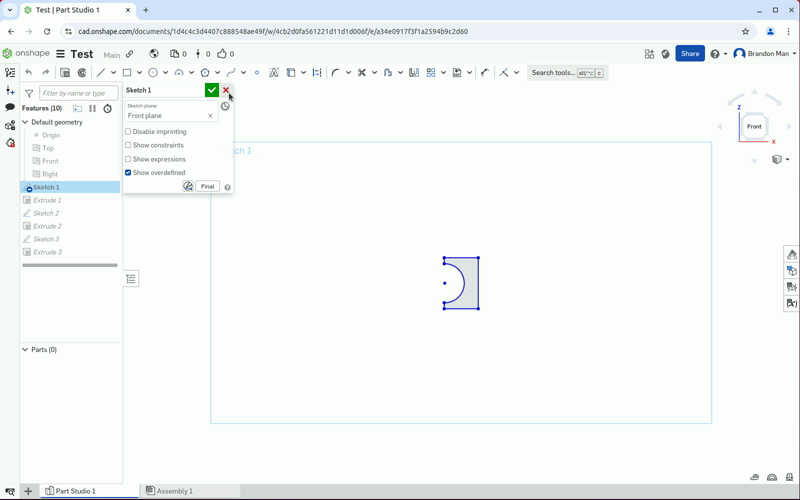
click(229, 92)
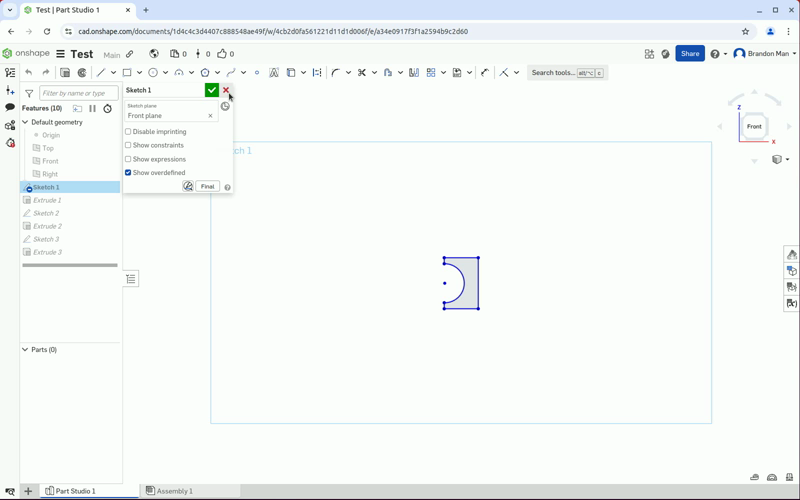
key(shift+s)
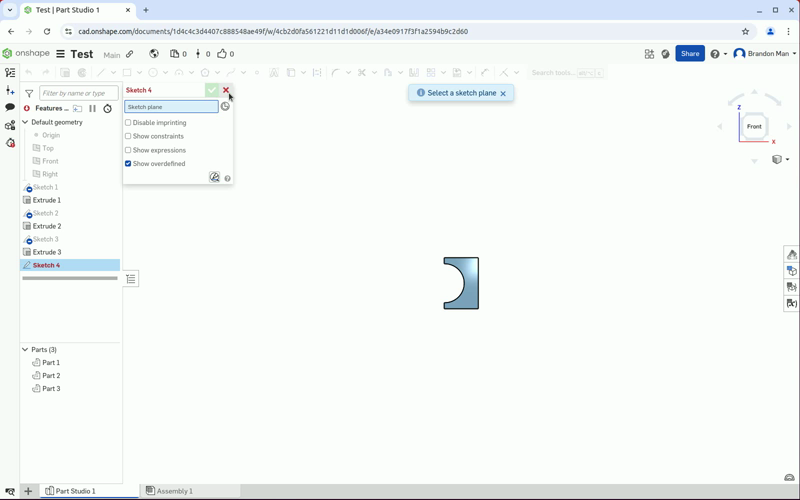
mouse_move(73, 163)
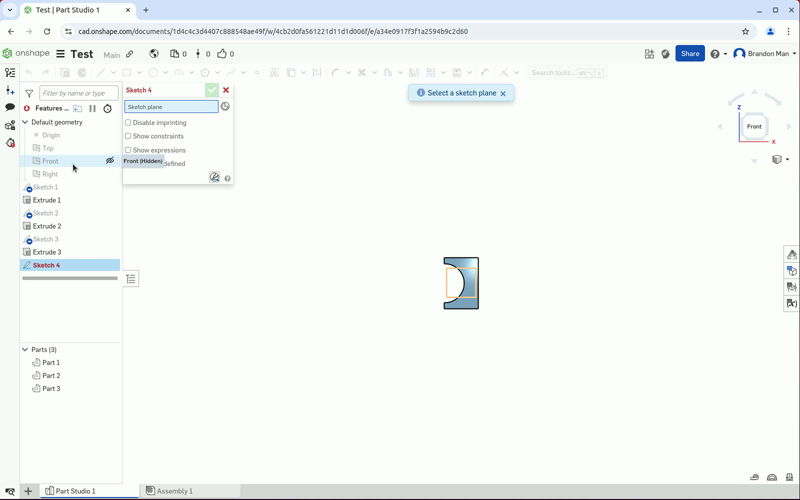
click(73, 163)
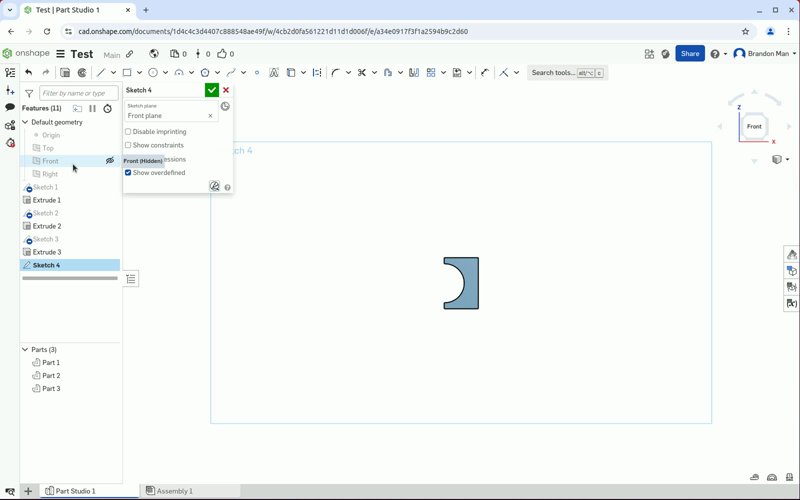
mouse_move(73, 352)
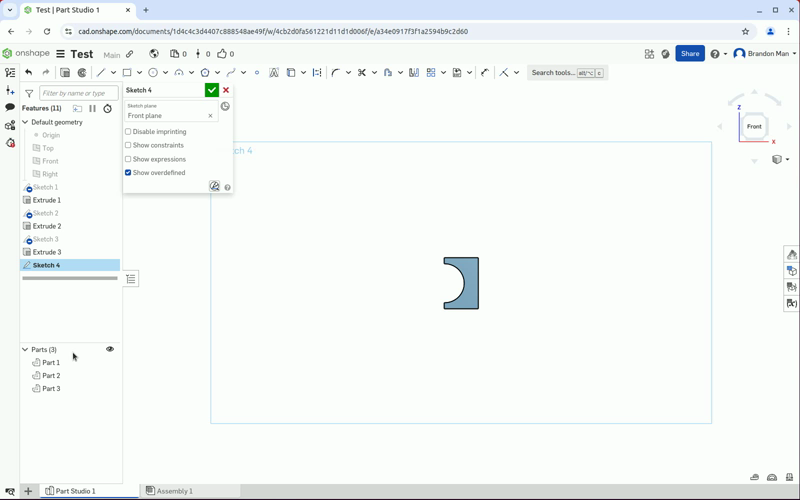
key(y)
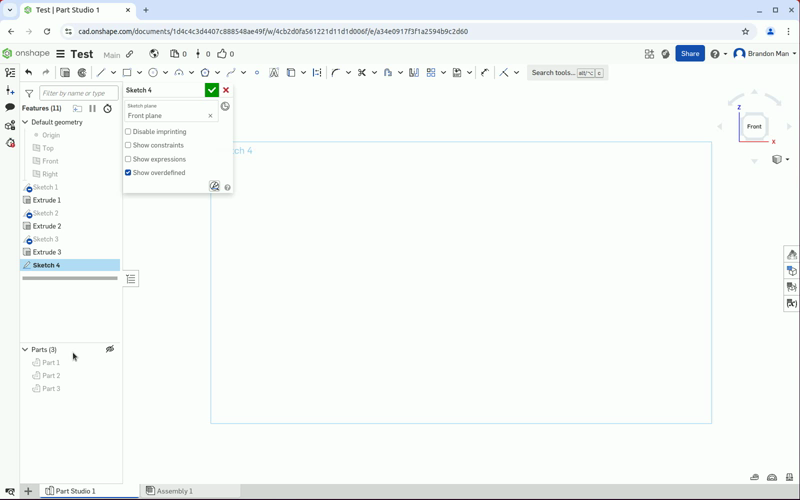
key(l)
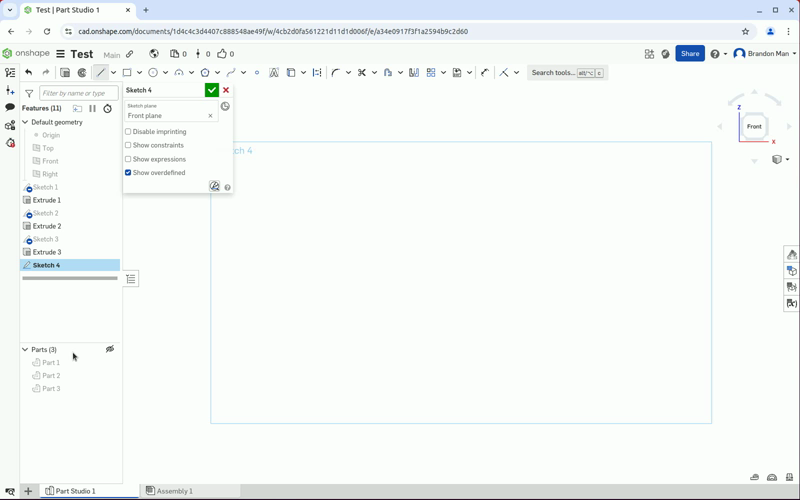
key_down(shift)
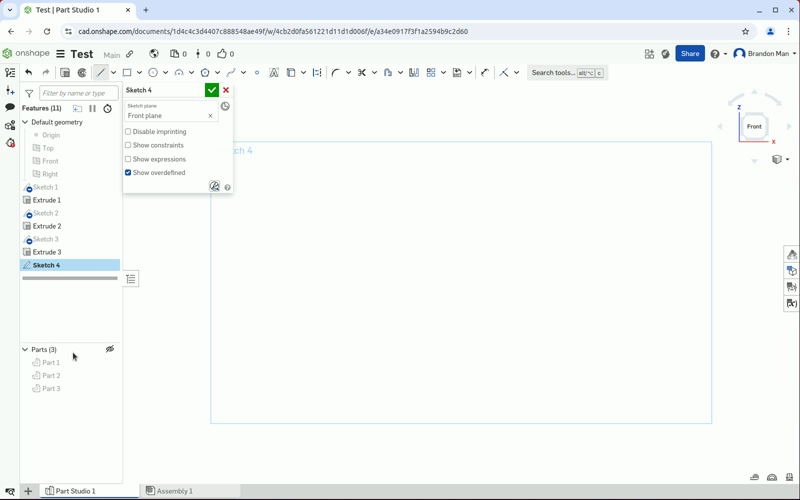
mouse_move(444, 308)
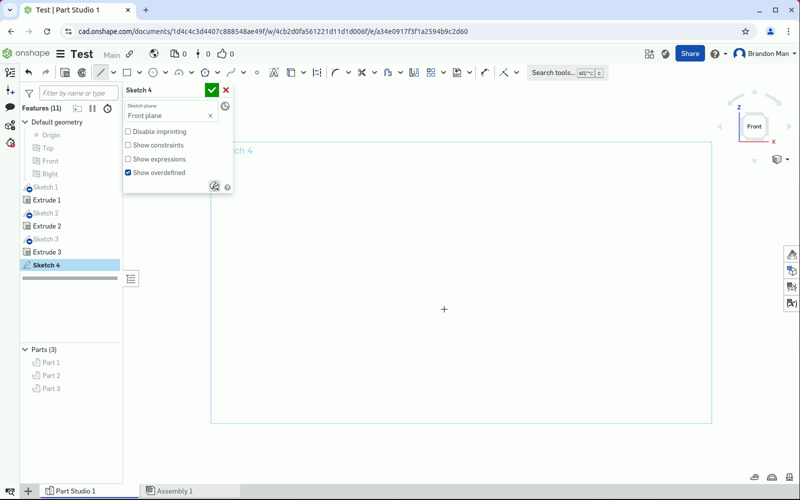
click(444, 308)
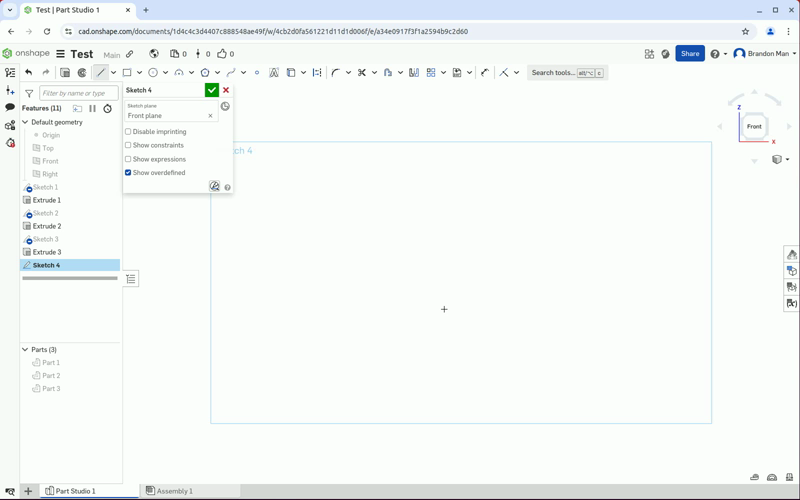
key_up(shift)
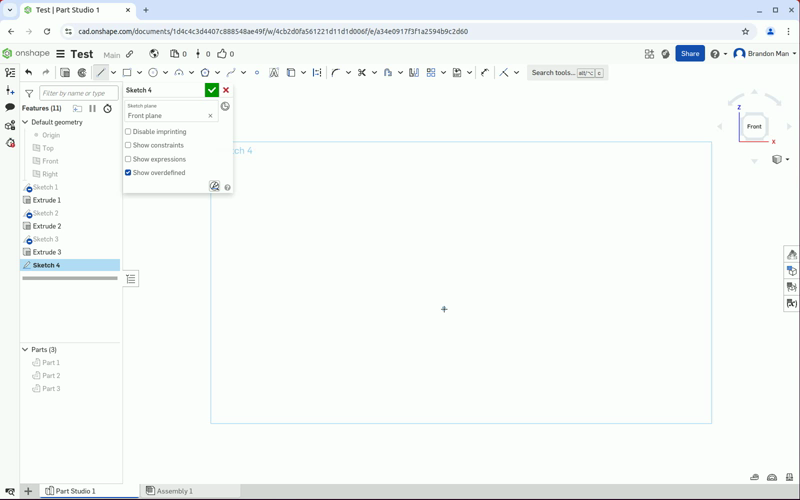
key_down(shift)
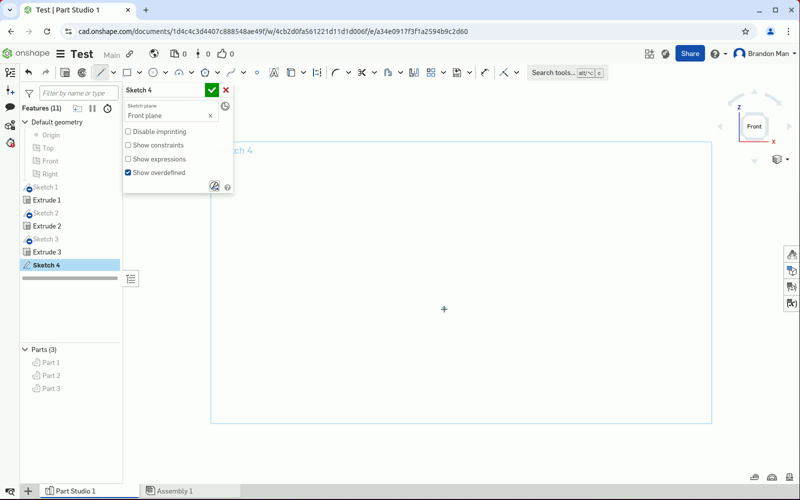
mouse_move(474, 308)
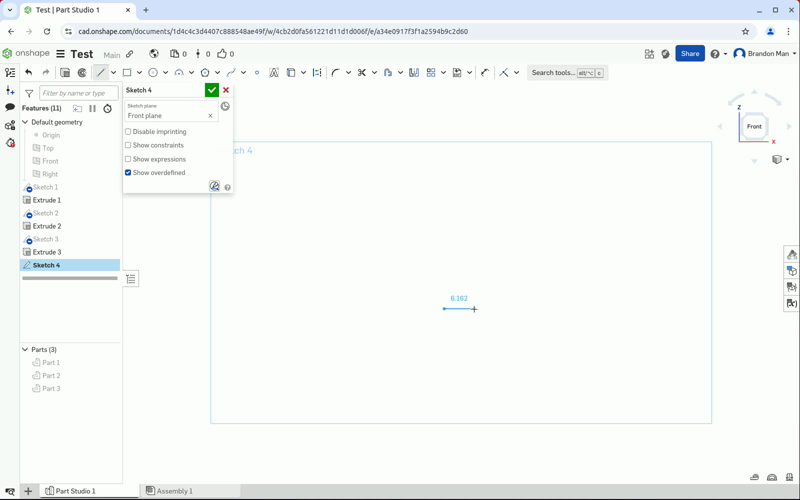
mouse_move(478, 308)
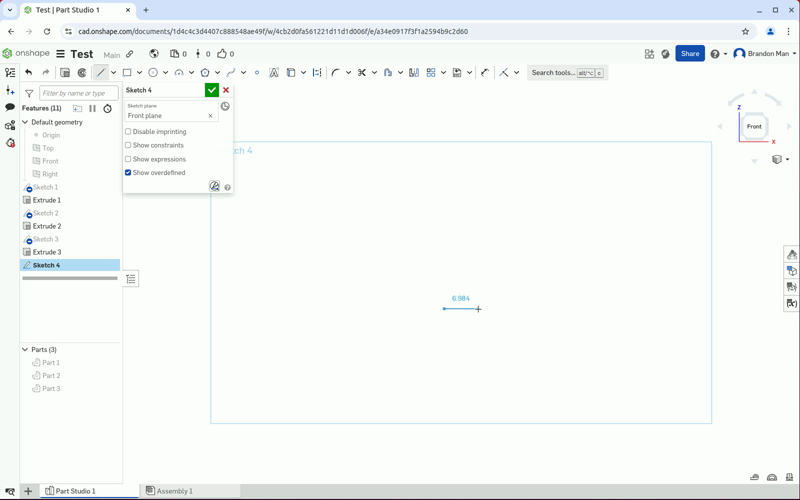
click(478, 308)
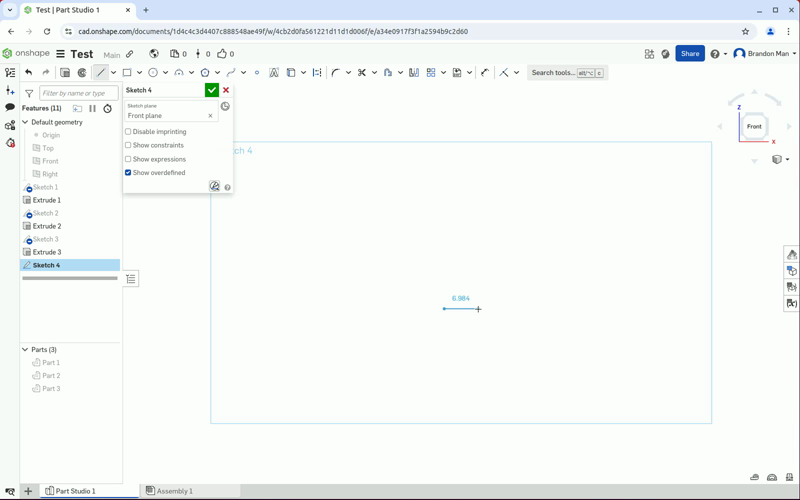
key_up(shift)
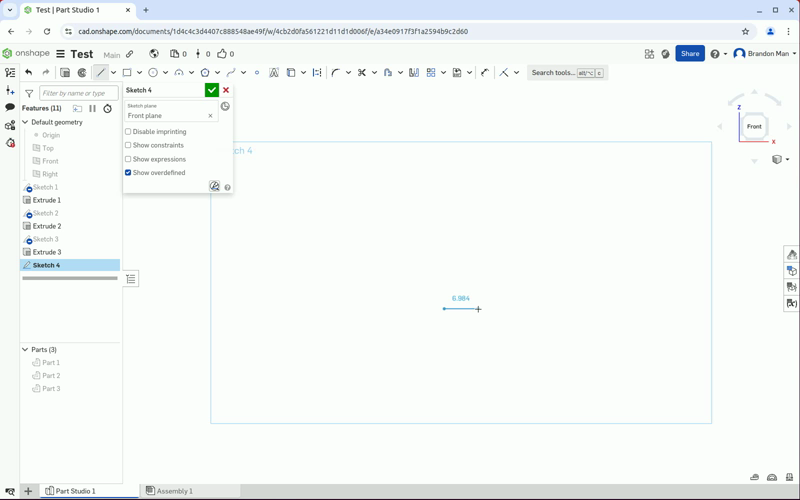
key_down(shift)
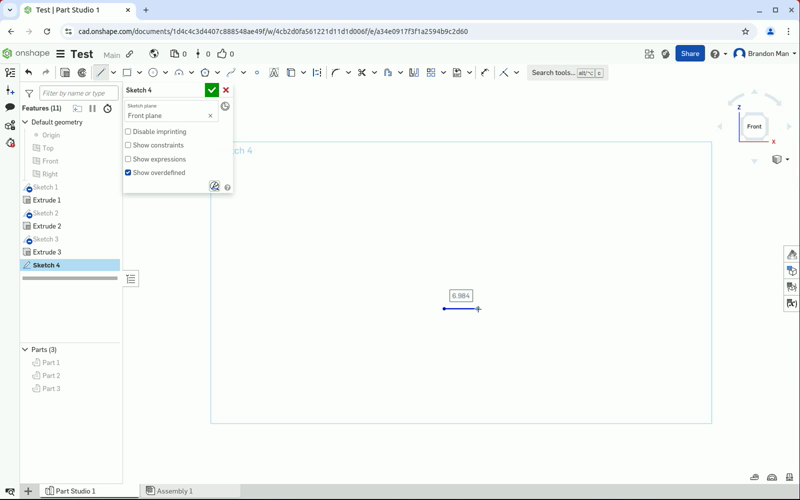
mouse_move(508, 308)
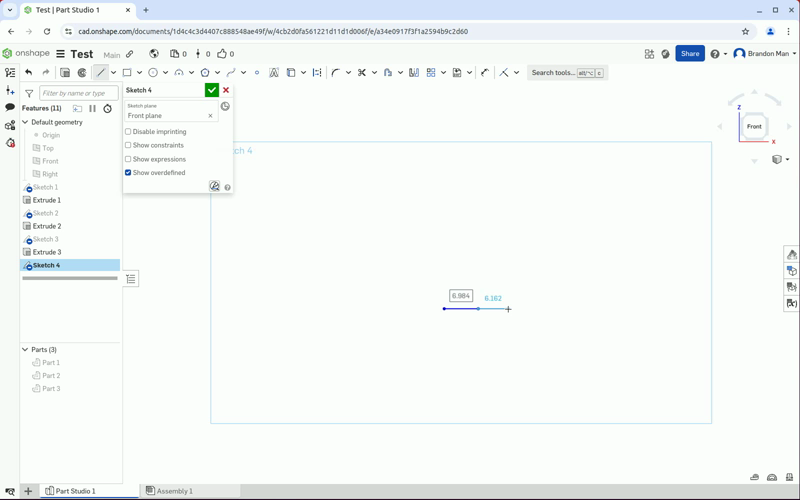
mouse_move(478, 257)
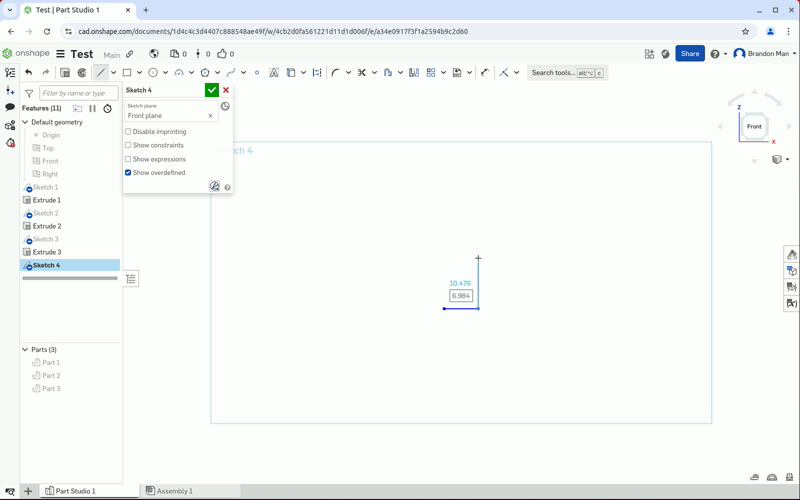
click(478, 257)
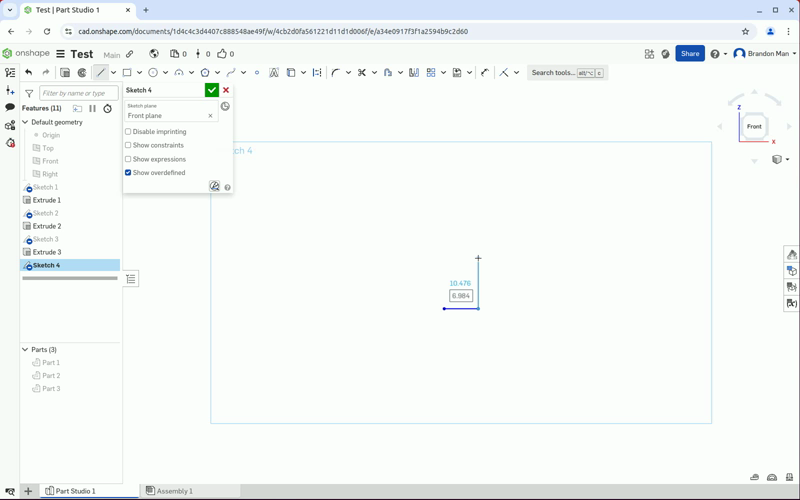
key_up(shift)
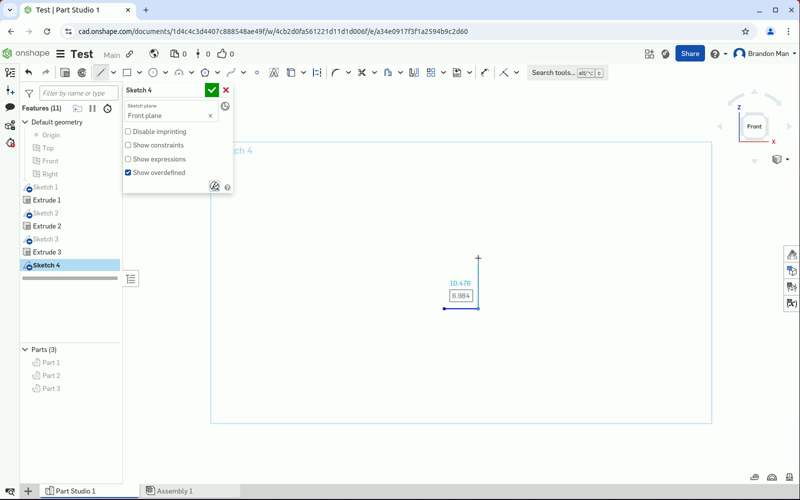
key_down(shift)
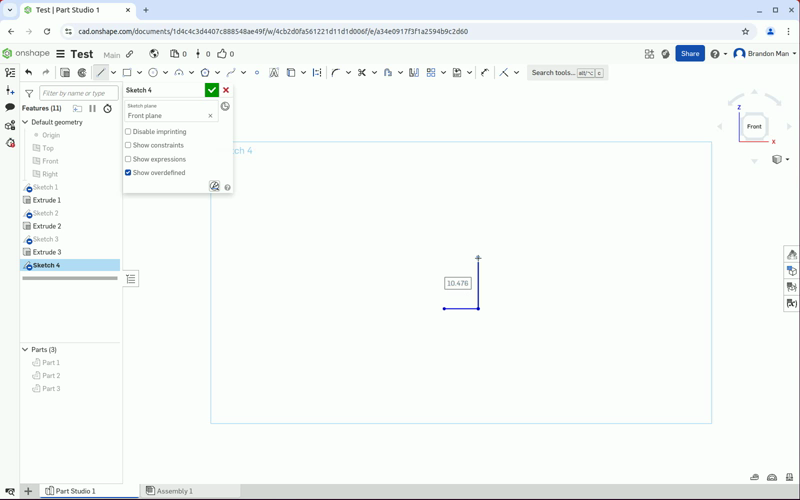
mouse_move(508, 257)
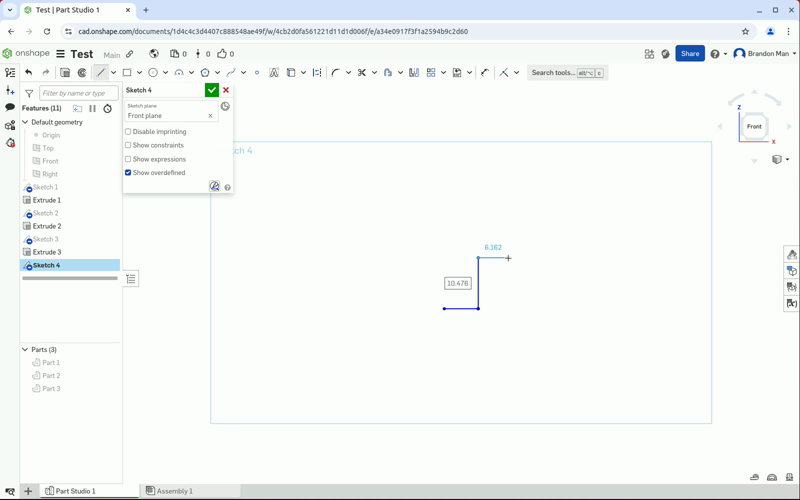
mouse_move(444, 257)
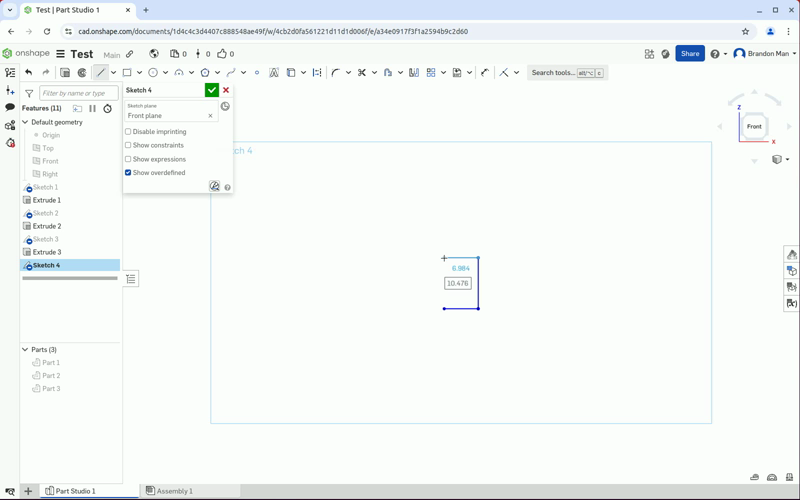
click(444, 257)
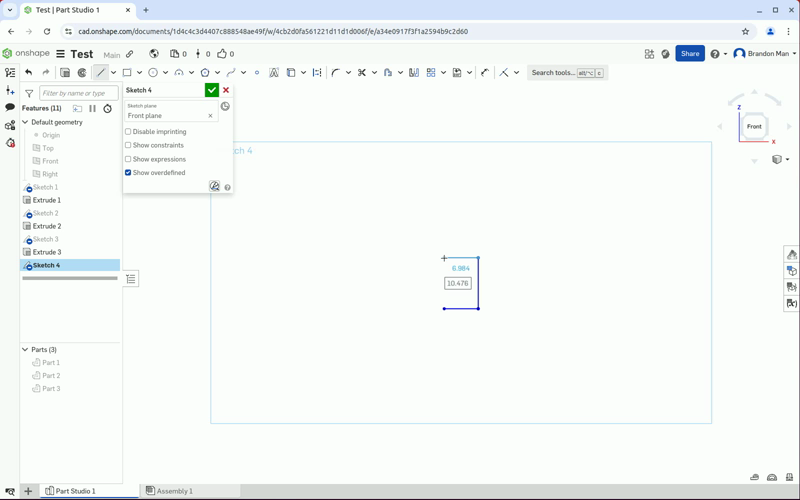
key_up(shift)
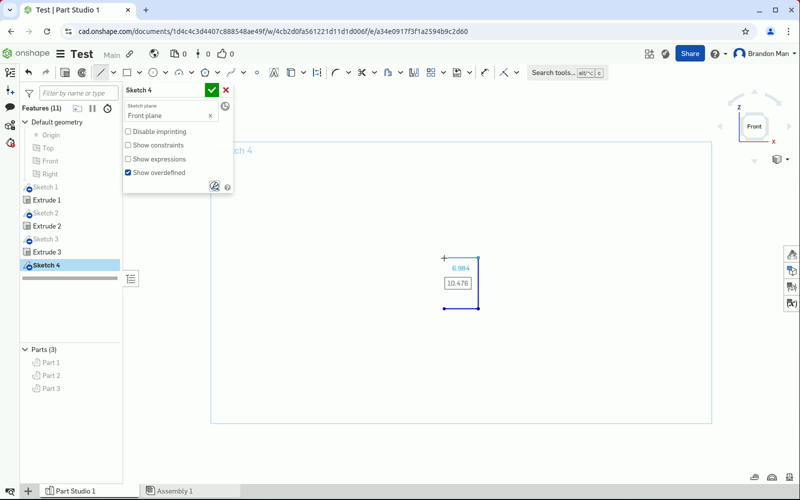
key_down(shift)
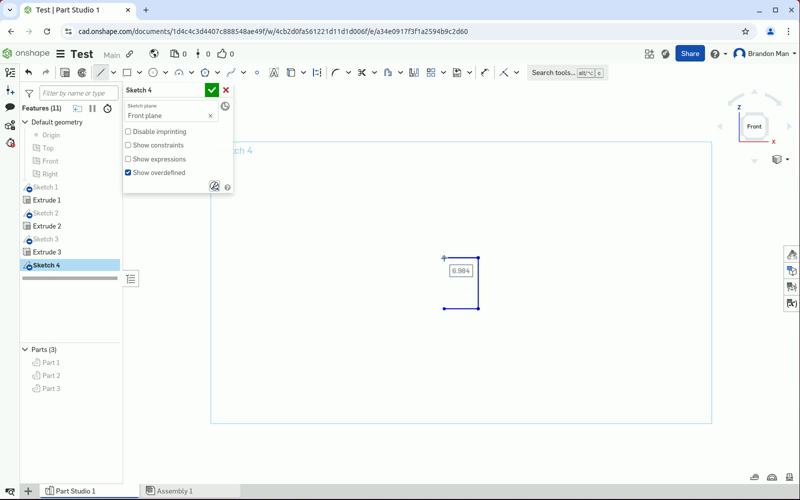
mouse_move(474, 257)
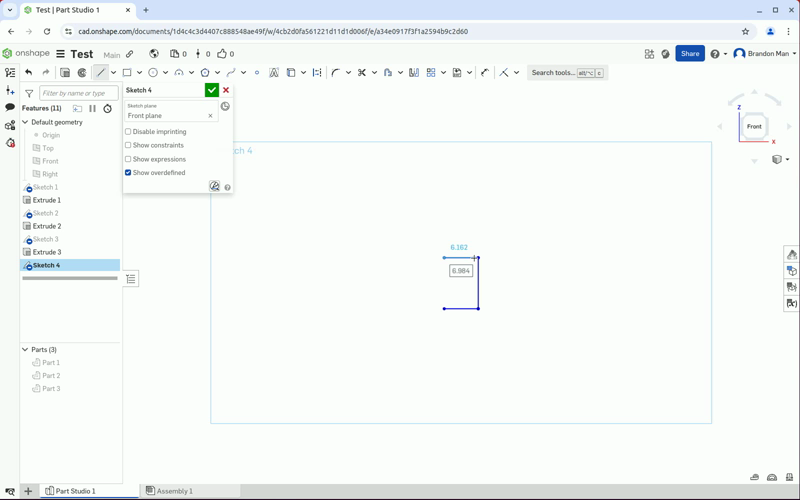
mouse_move(444, 263)
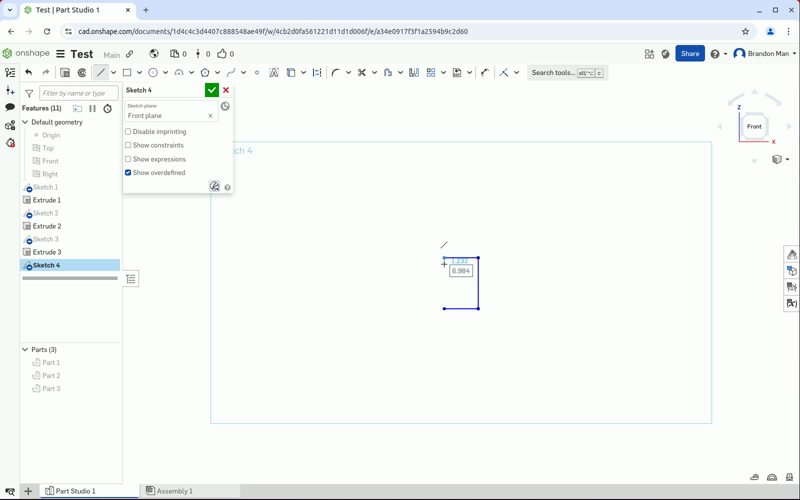
scroll(6)
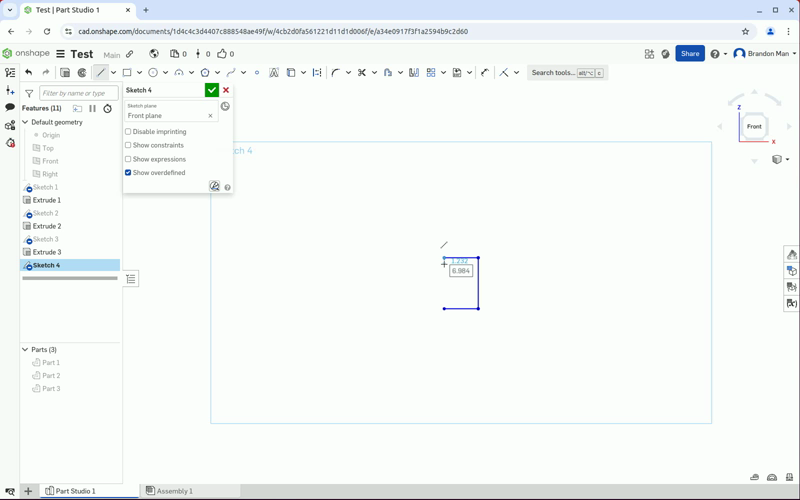
scroll(6)
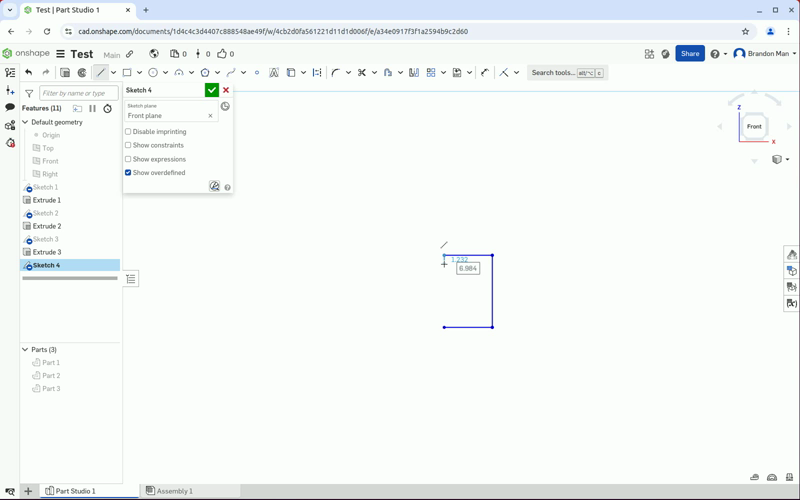
scroll(6)
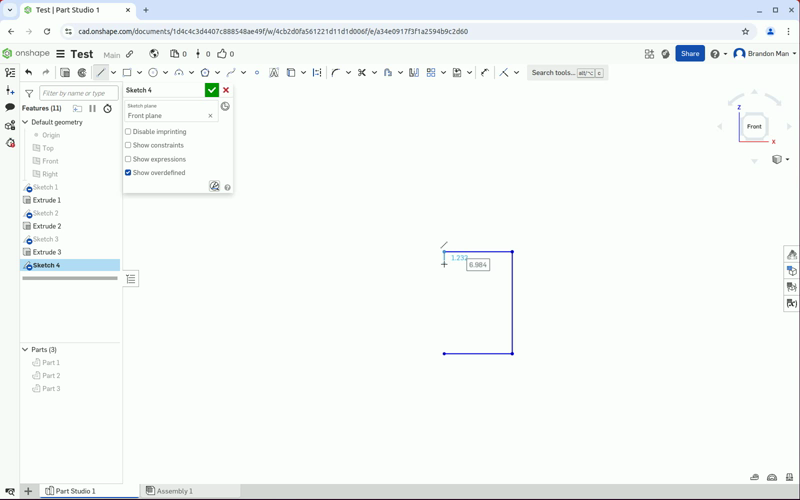
scroll(6)
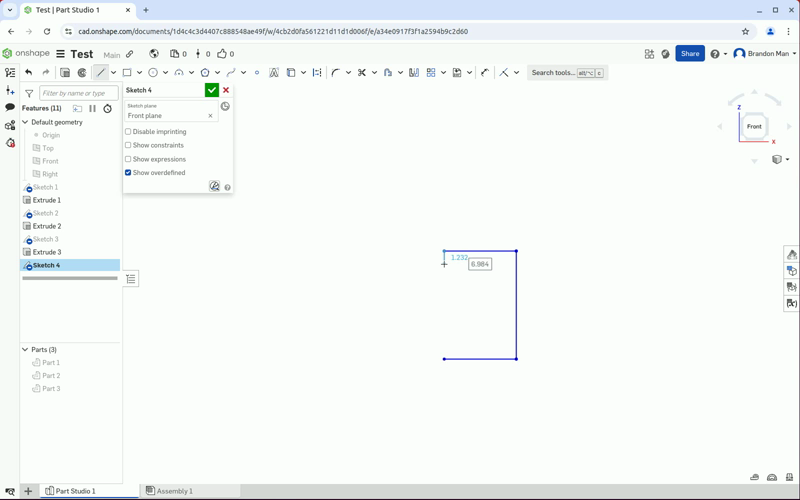
scroll(6)
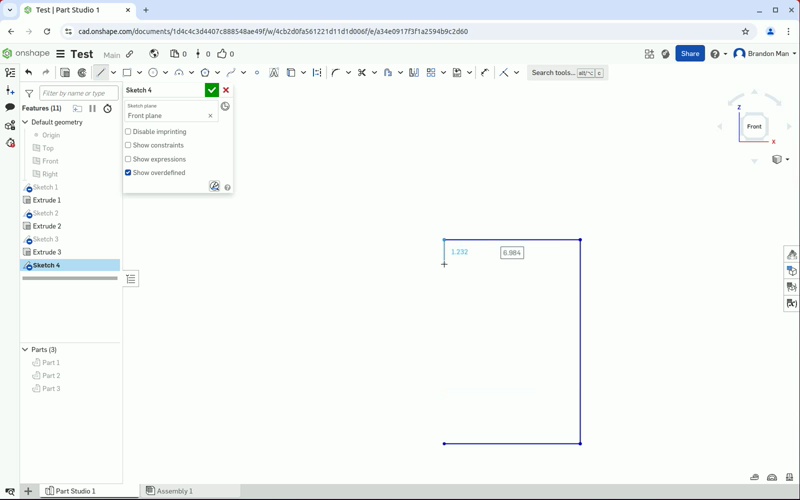
scroll(6)
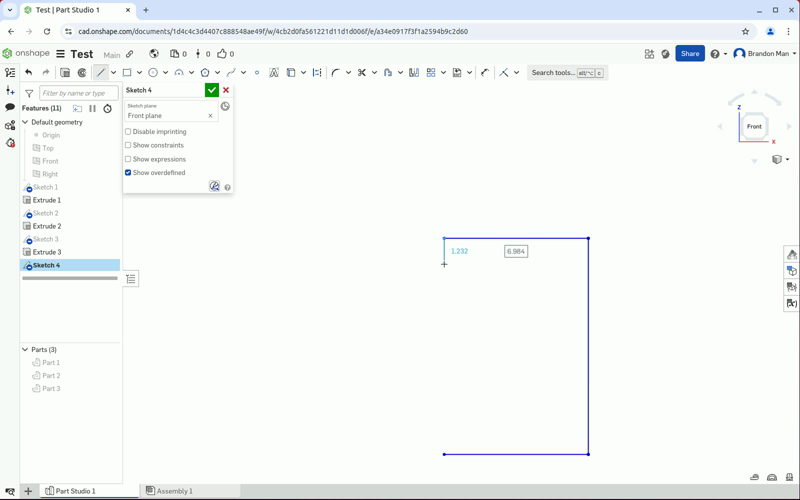
scroll(6)
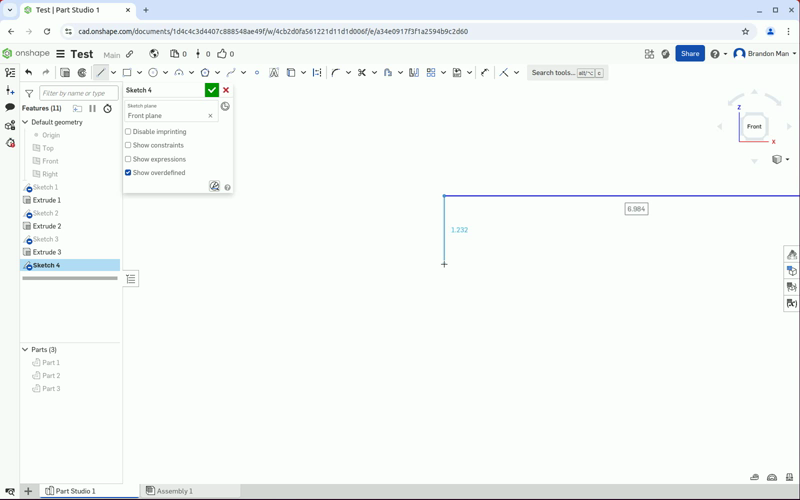
click(444, 263)
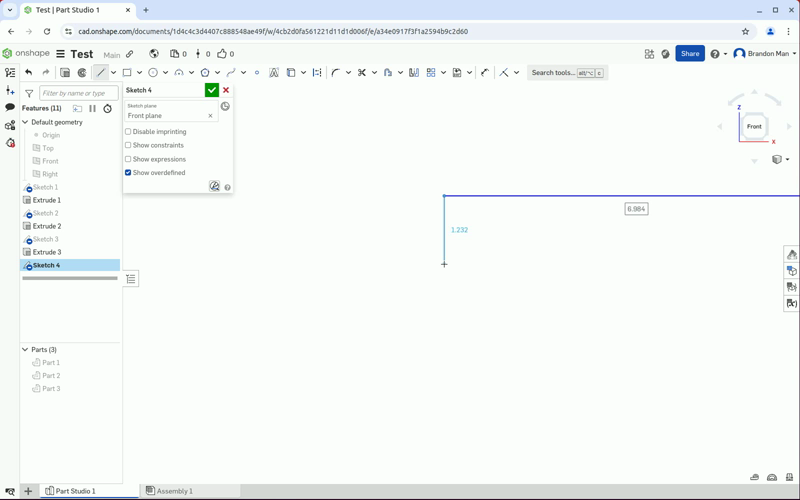
scroll(-6)
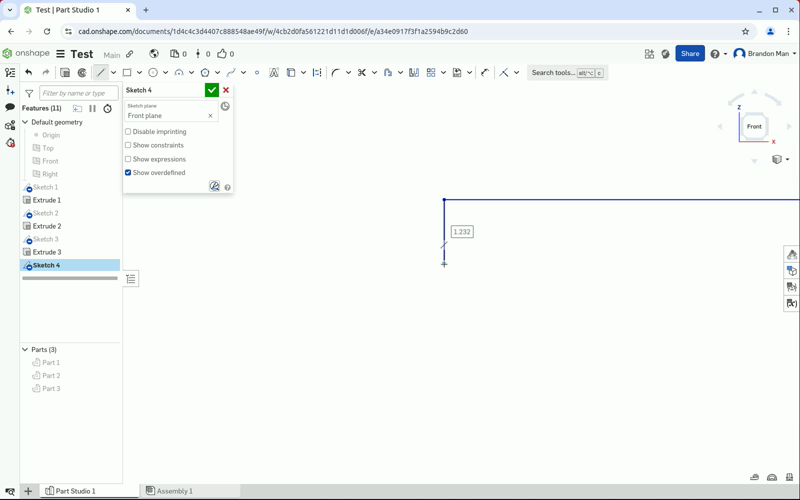
scroll(-6)
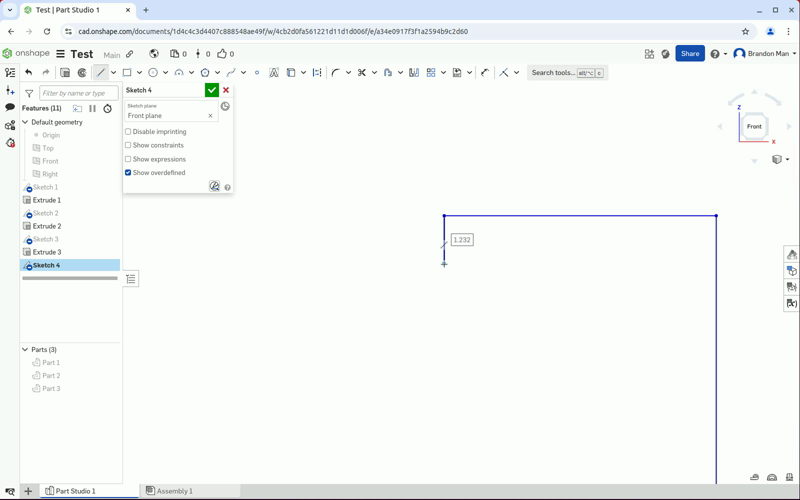
scroll(-6)
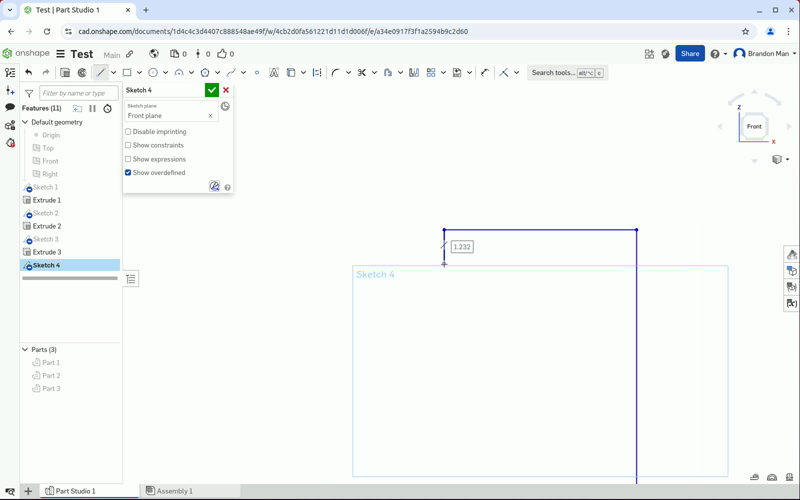
scroll(-6)
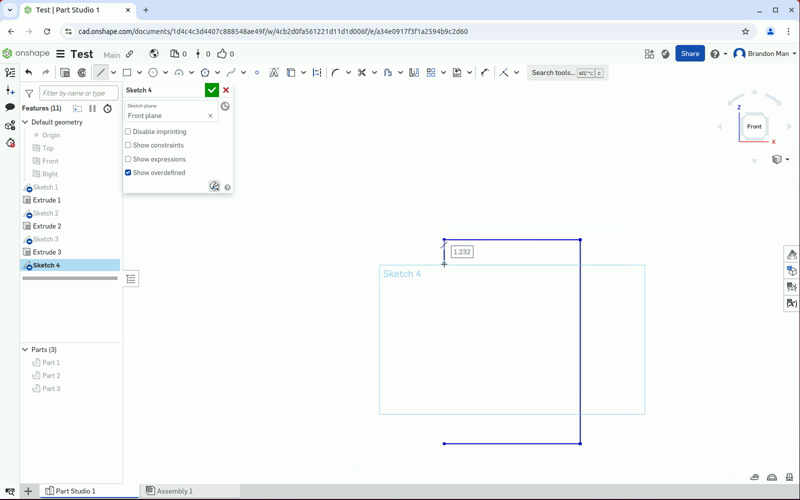
scroll(-6)
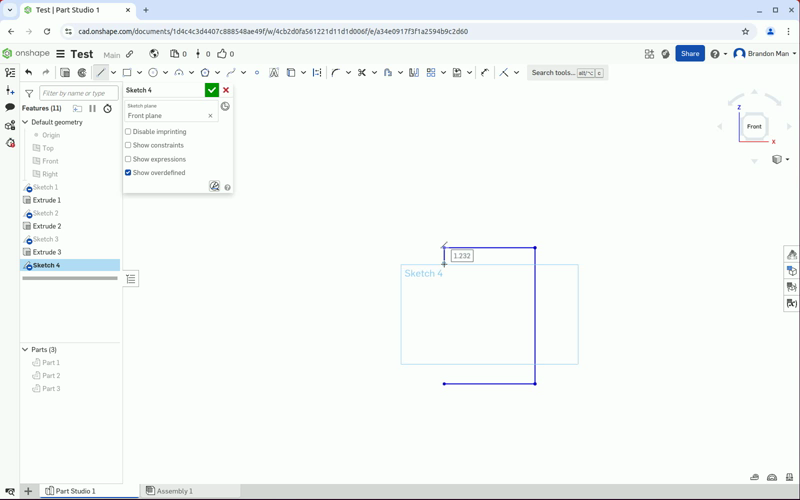
scroll(-6)
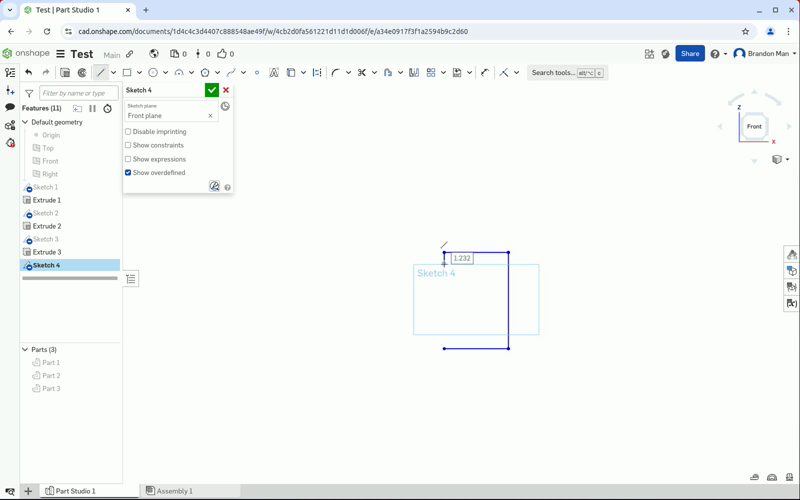
scroll(-6)
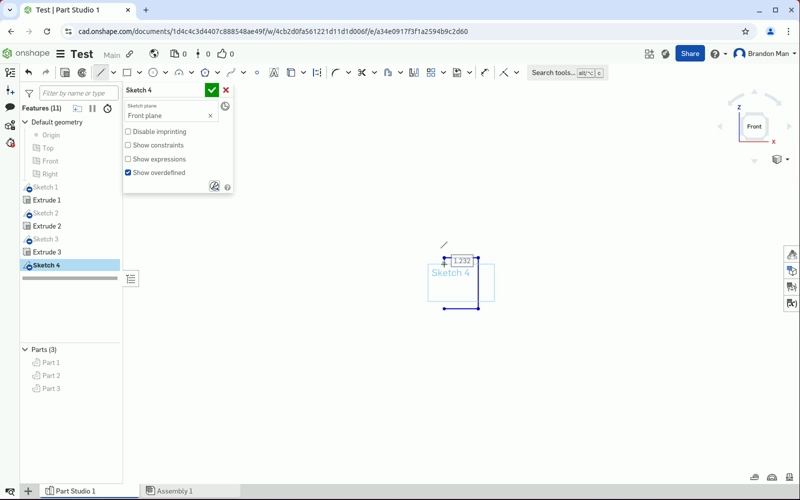
key_up(shift)
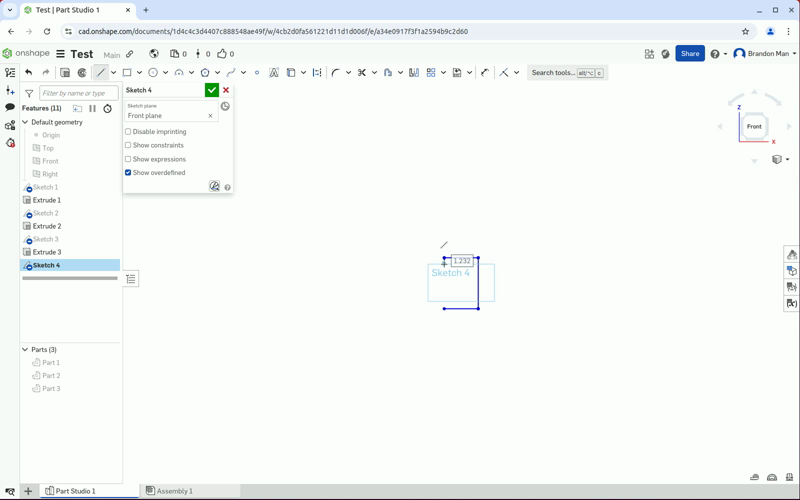
key(esc)
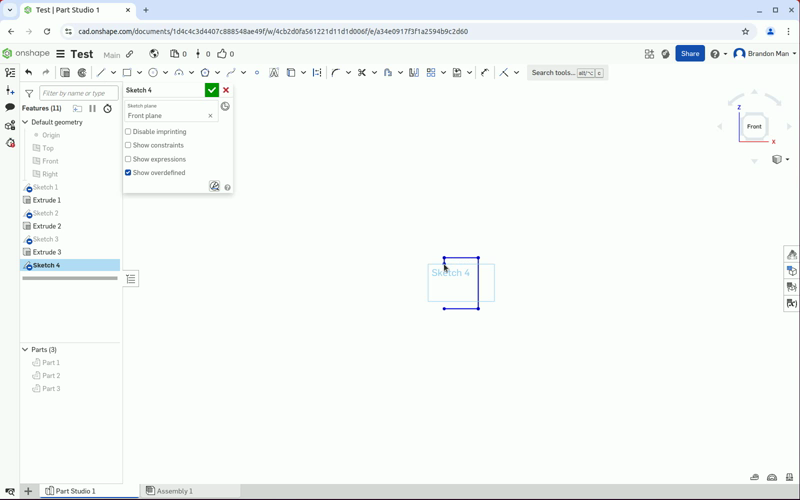
key(a)
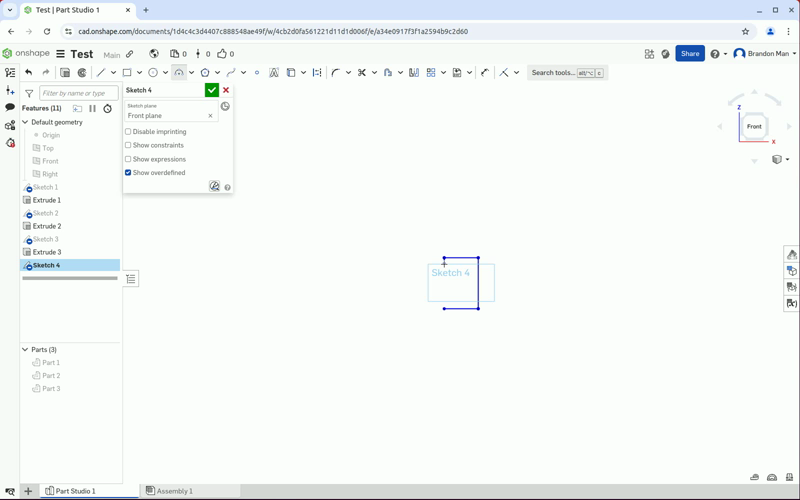
mouse_move(444, 263)
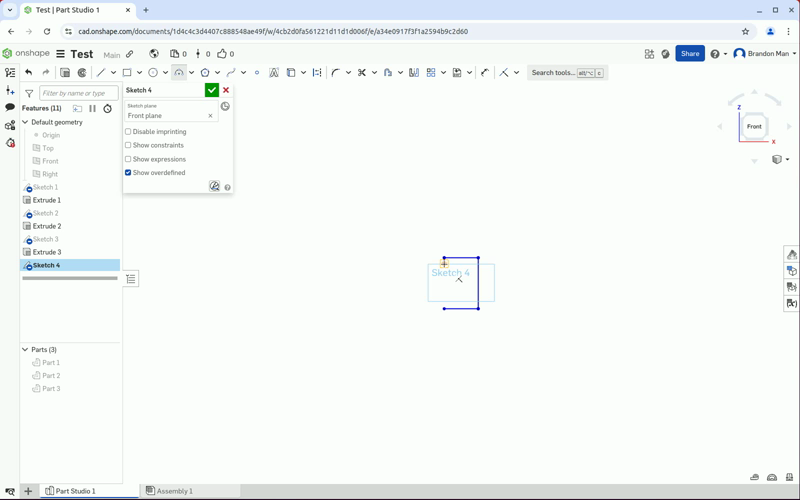
click(444, 263)
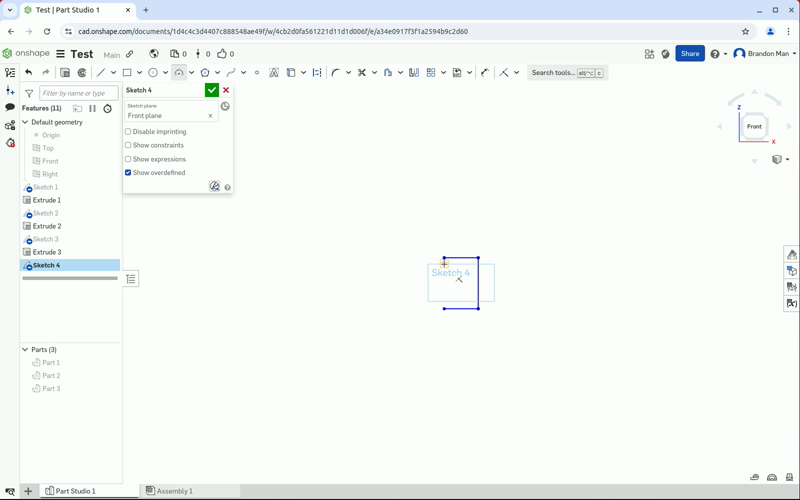
key_down(shift)
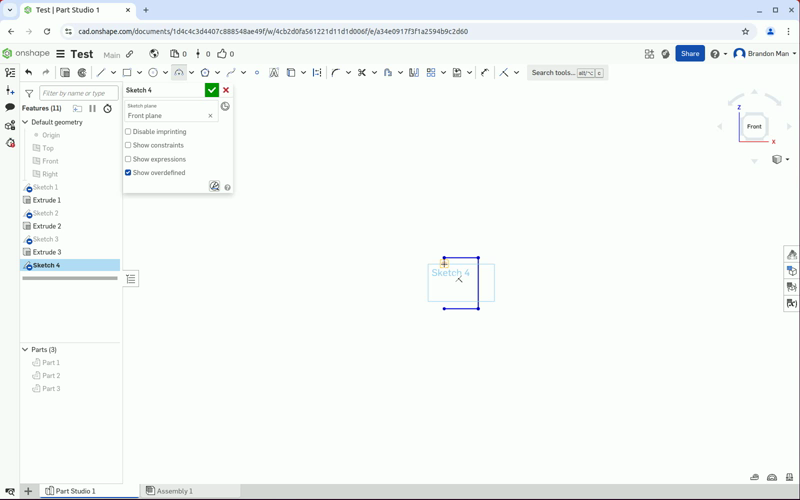
mouse_move(444, 302)
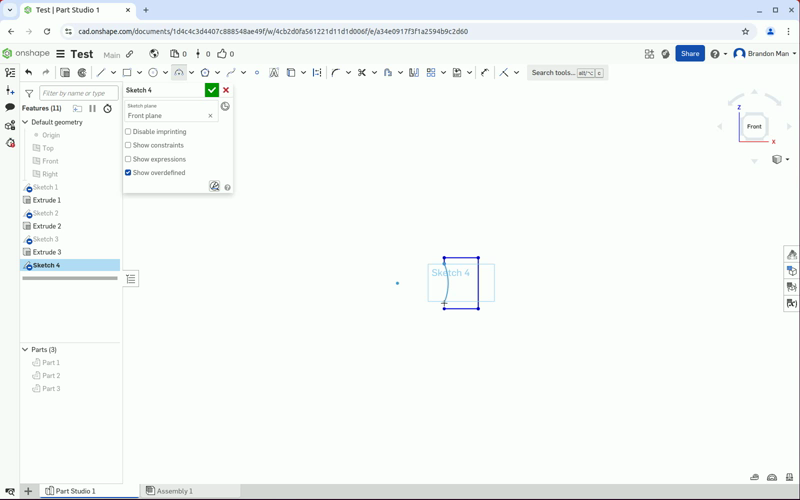
click(444, 302)
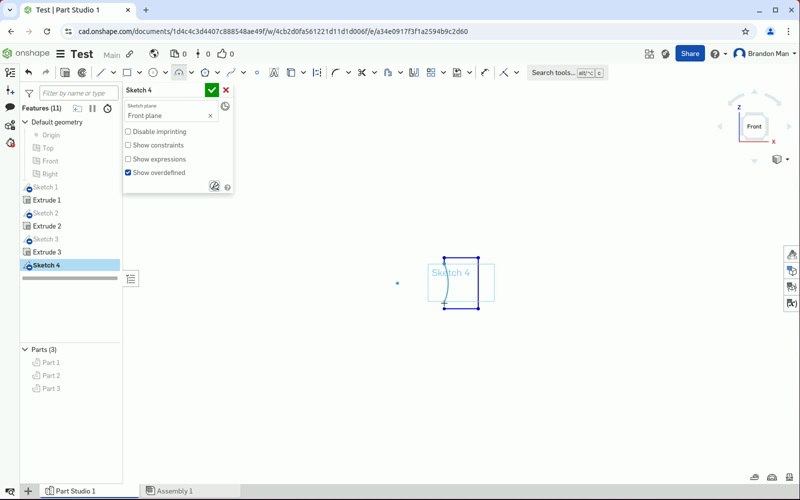
mouse_move(464, 283)
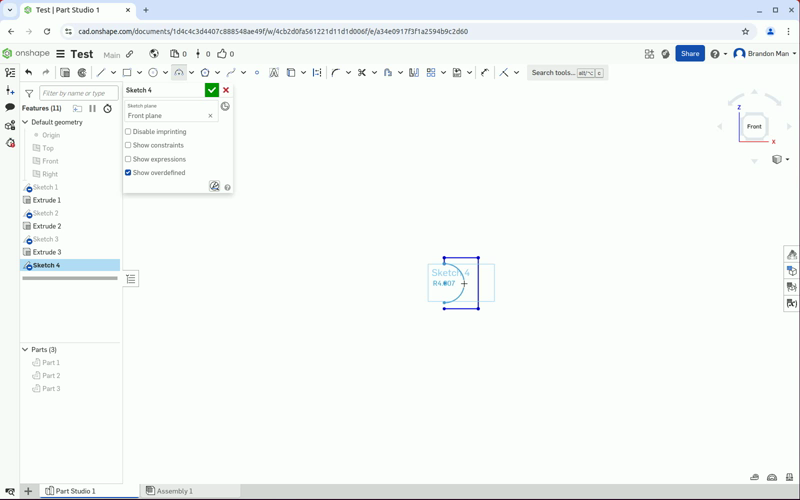
click(464, 283)
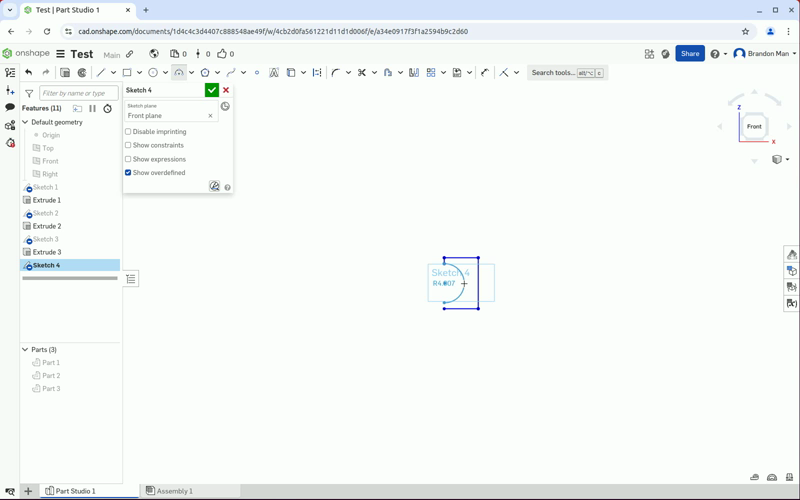
key_up(shift)
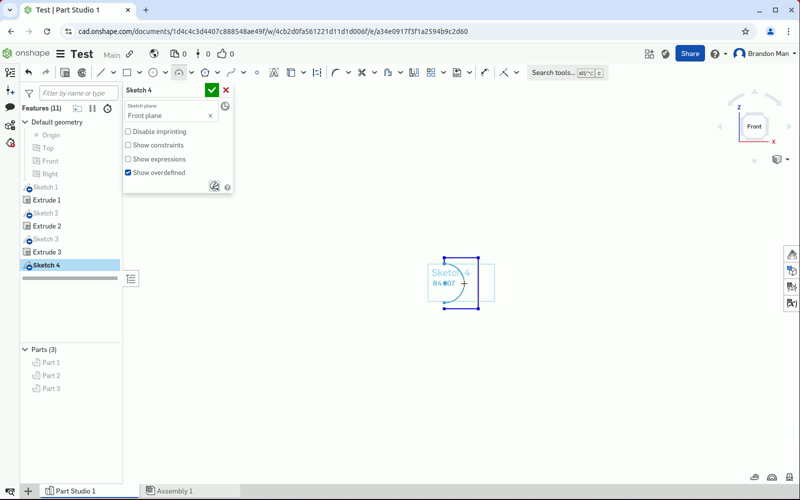
key(esc)
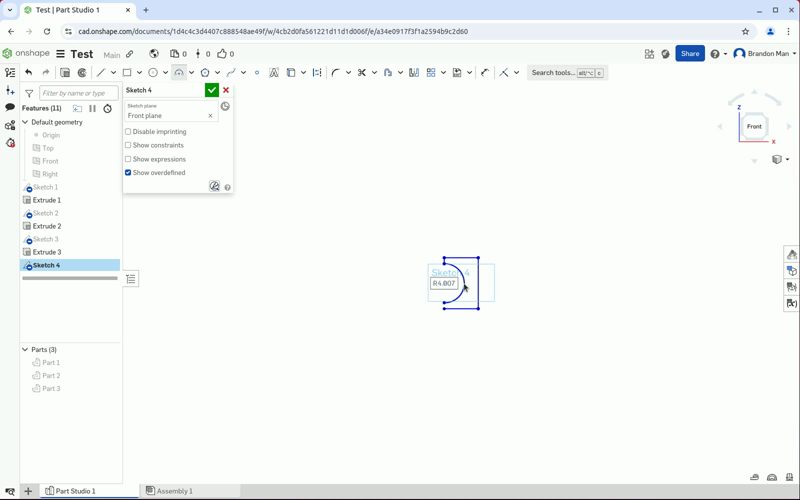
key(l)
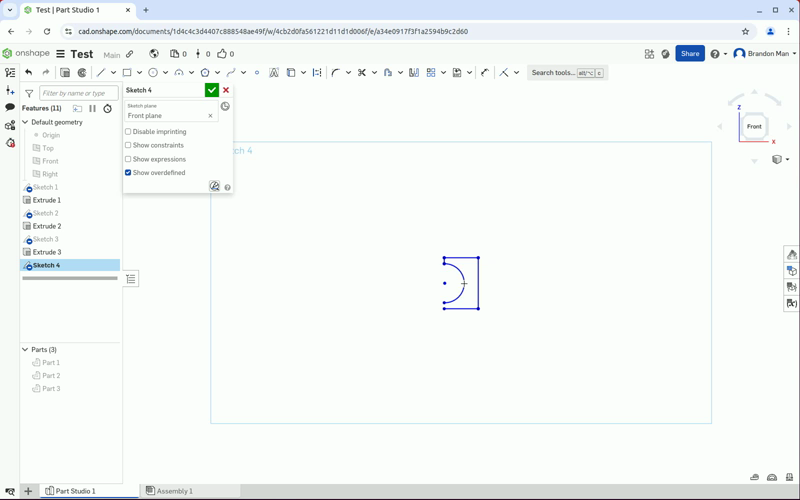
mouse_move(444, 302)
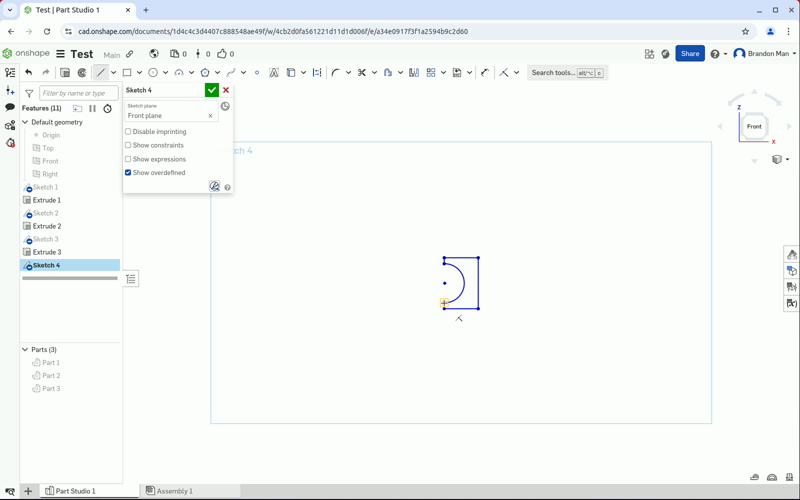
click(444, 302)
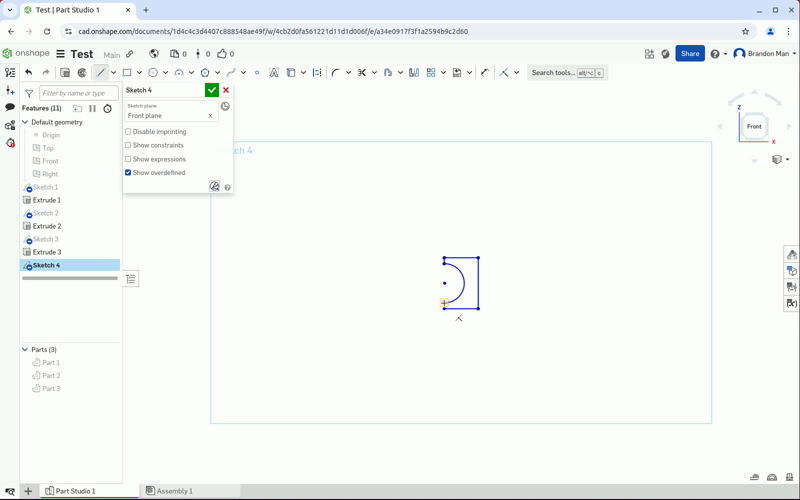
mouse_move(474, 302)
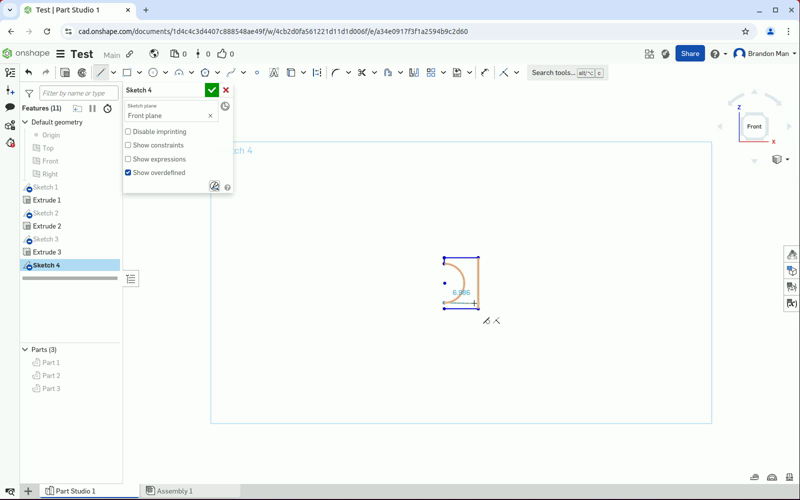
key_down(shift)
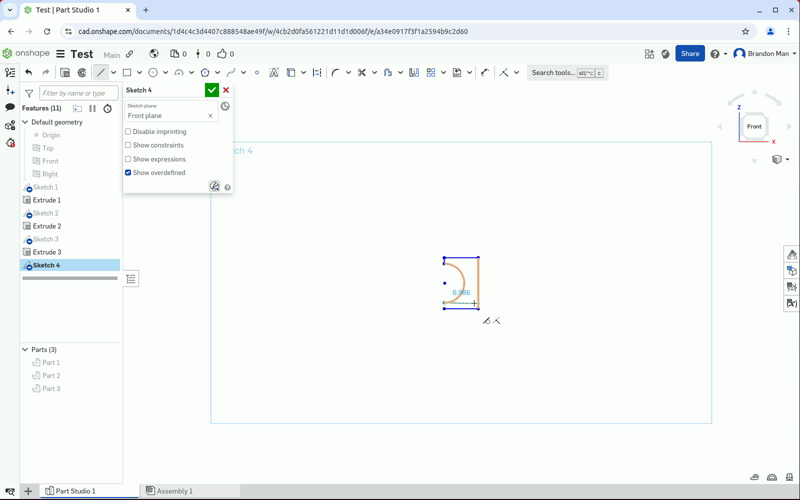
mouse_move(444, 308)
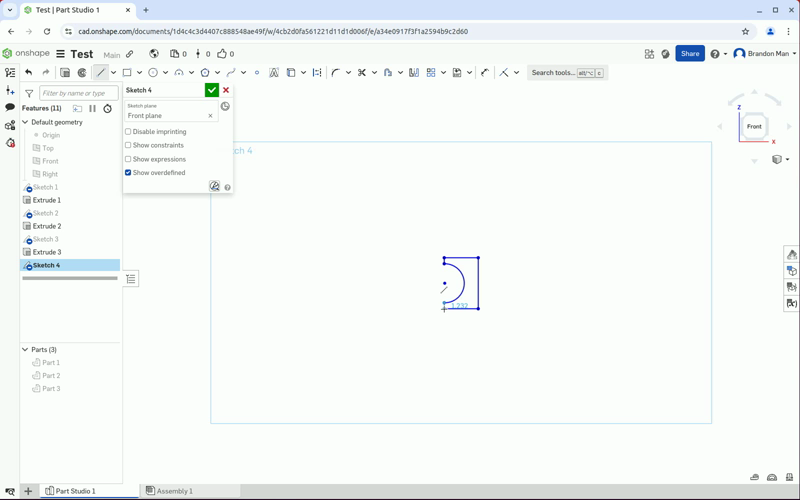
scroll(6)
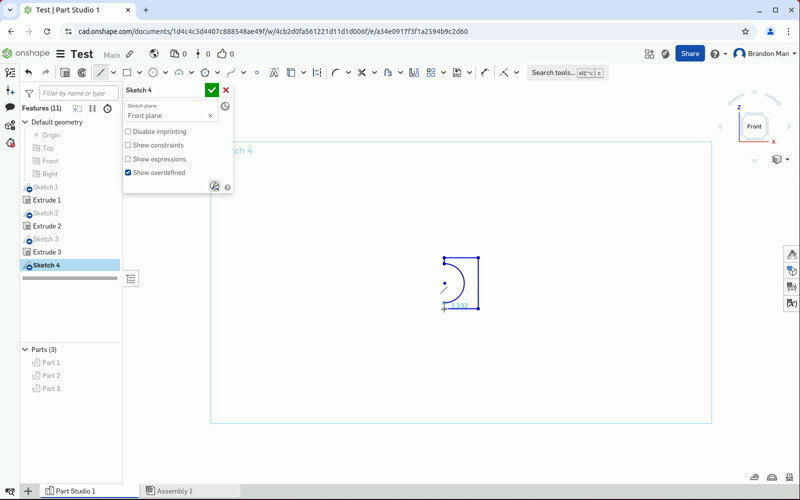
scroll(6)
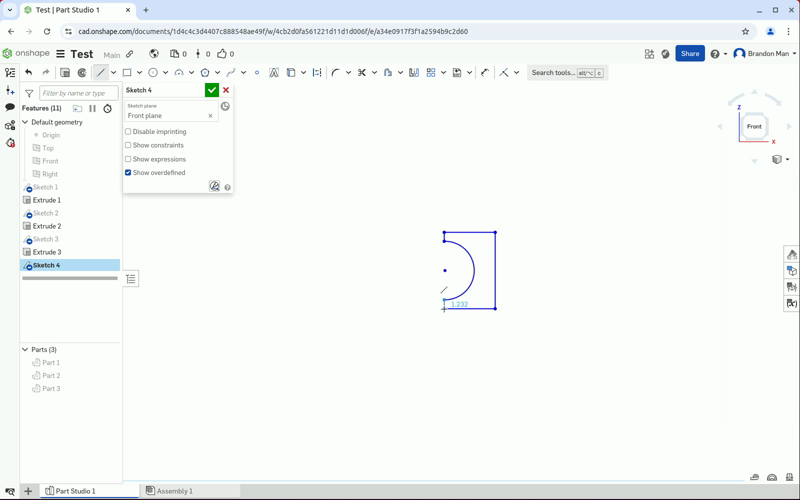
scroll(6)
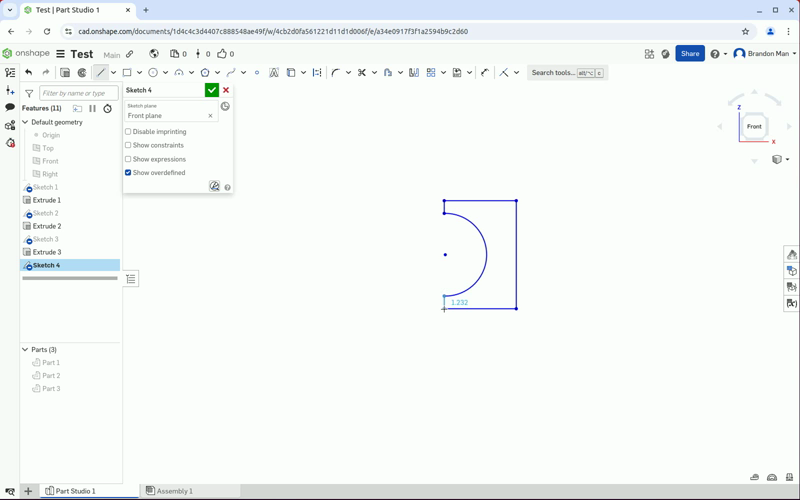
scroll(6)
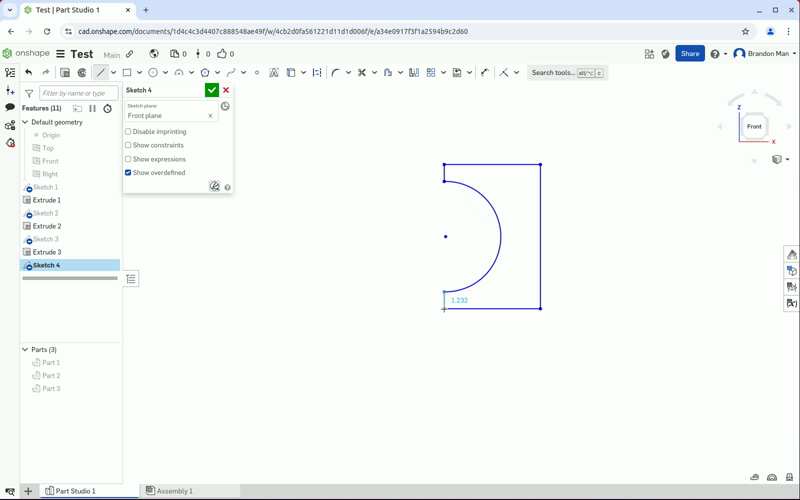
scroll(6)
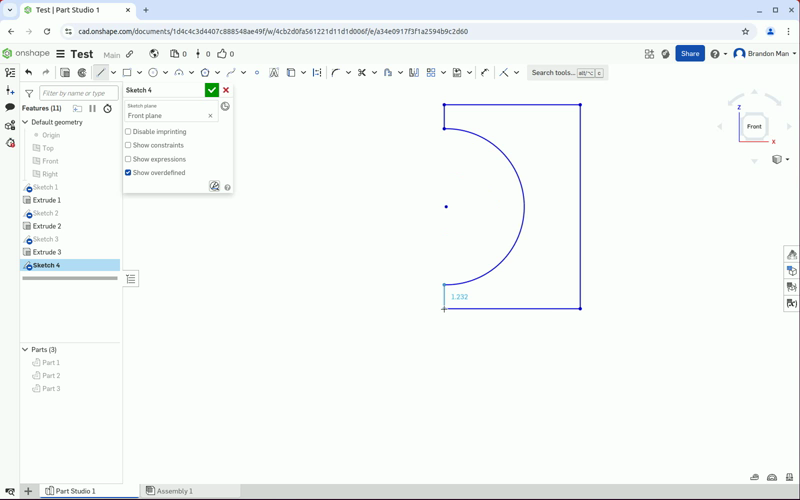
scroll(6)
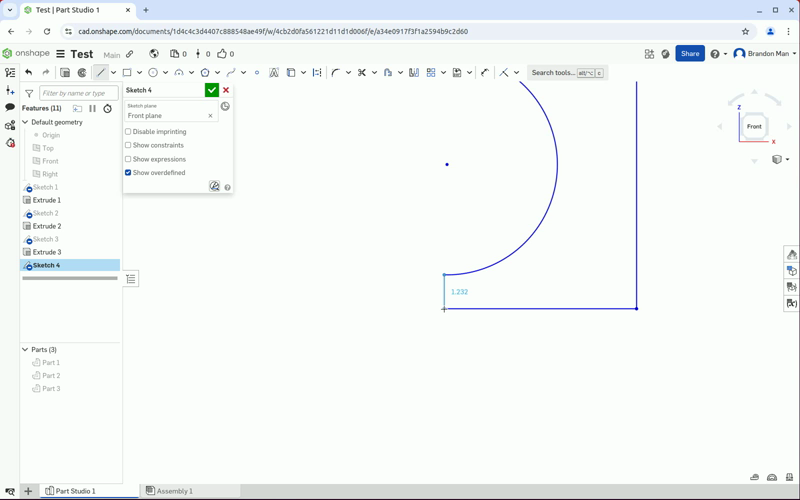
scroll(6)
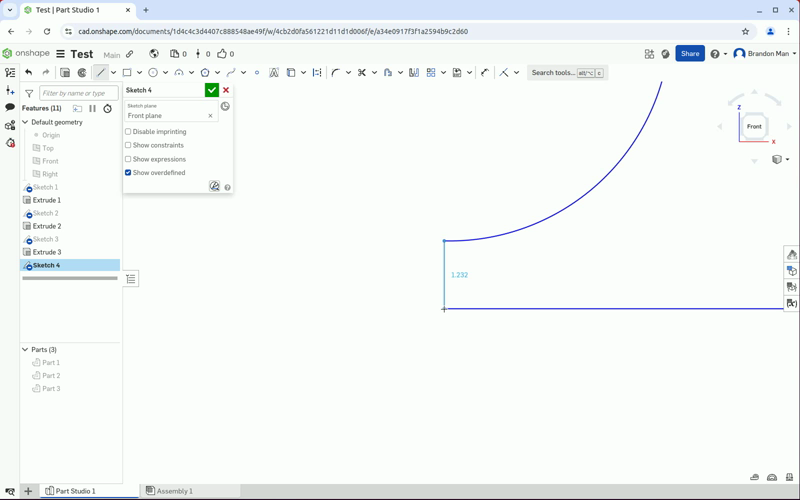
key_up(shift)
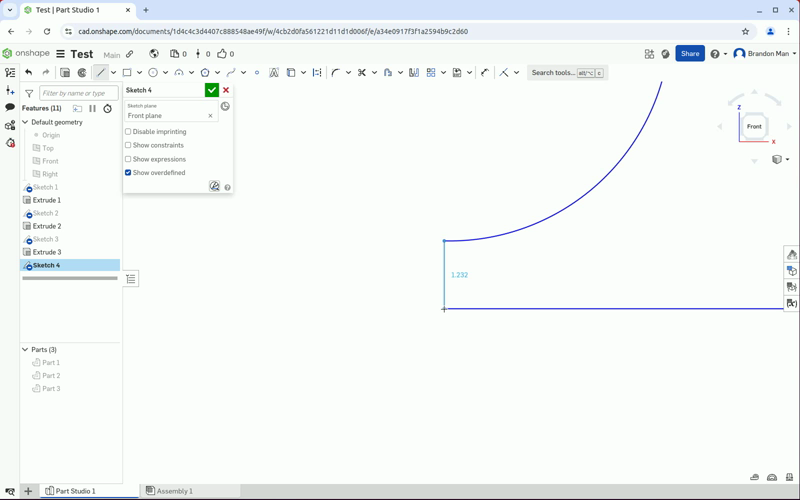
click(444, 308)
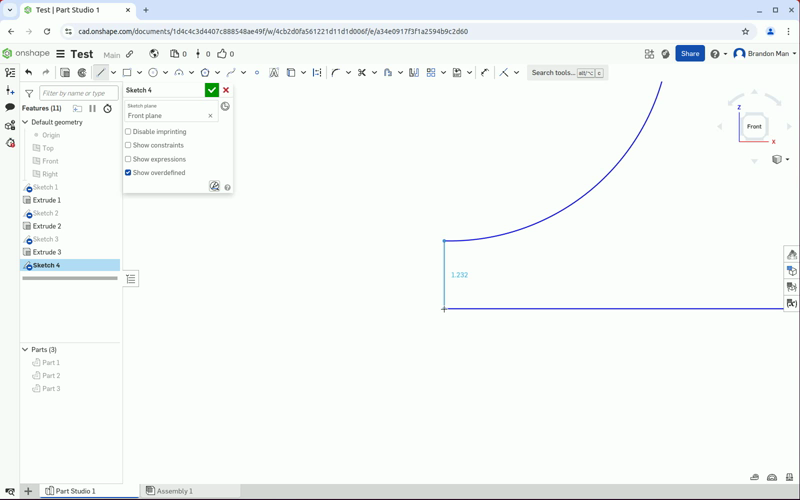
scroll(-6)
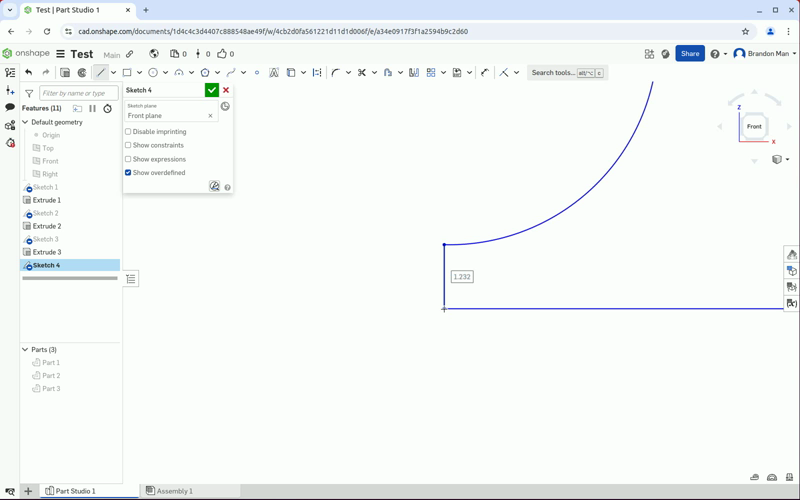
scroll(-6)
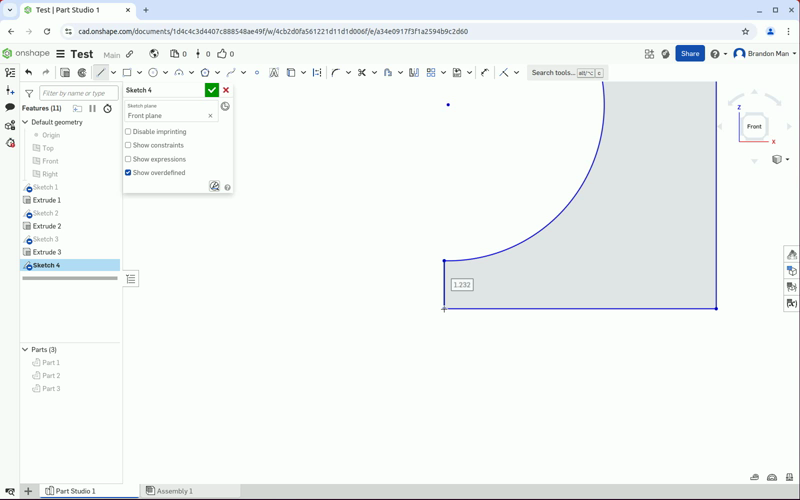
scroll(-6)
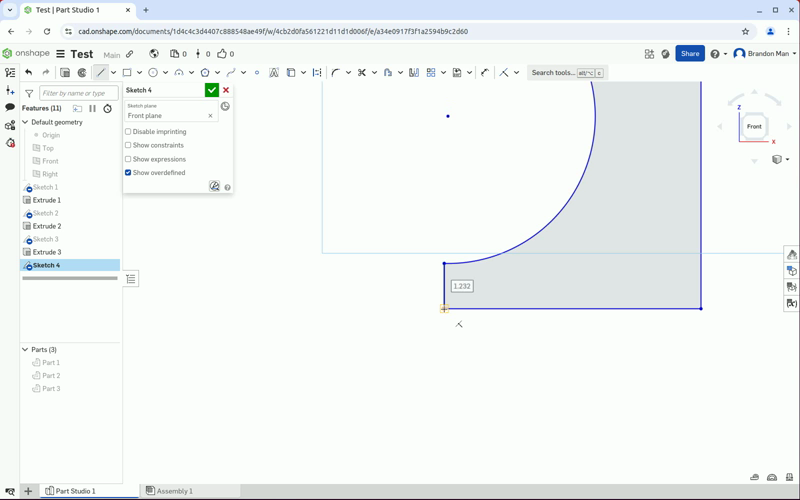
scroll(-6)
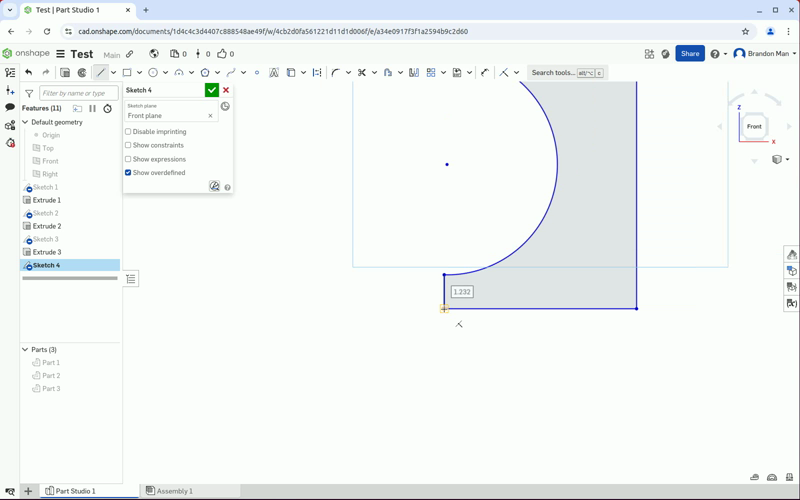
scroll(-6)
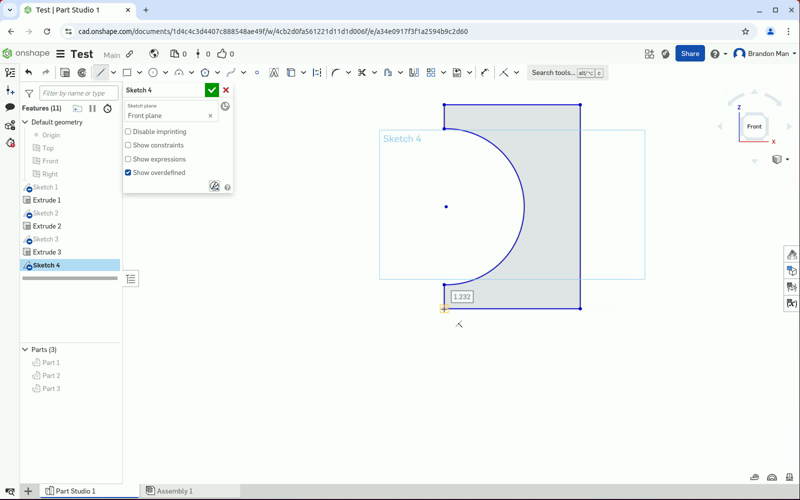
scroll(-6)
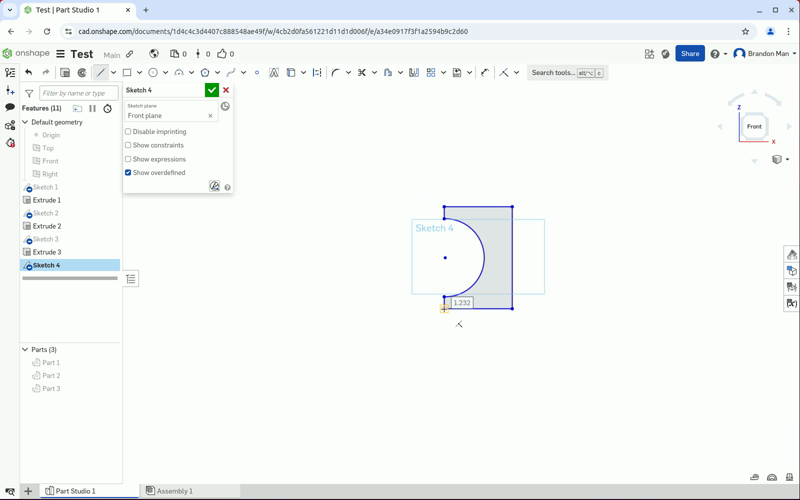
scroll(-6)
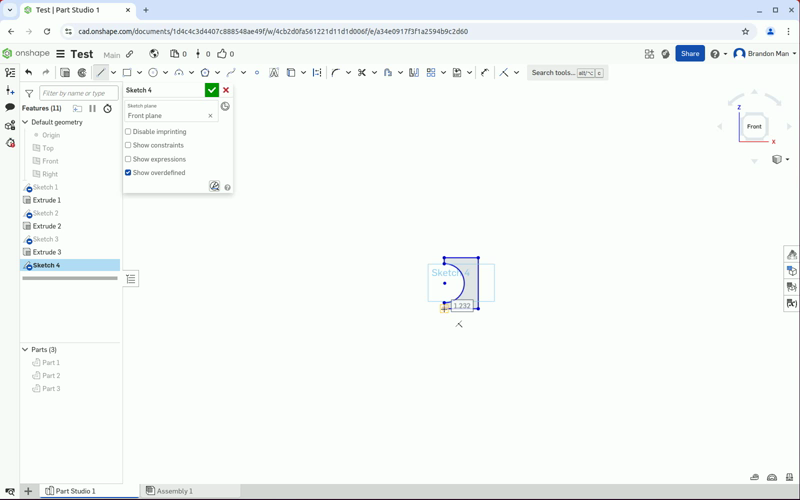
key(esc)
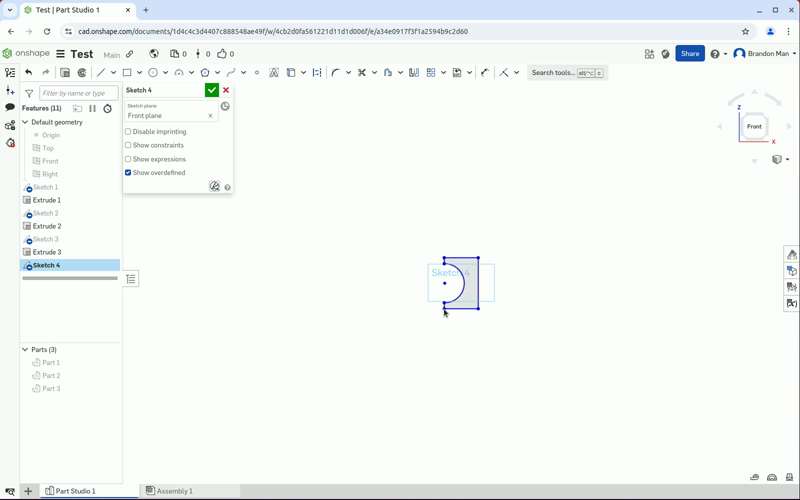
mouse_move(454, 296)
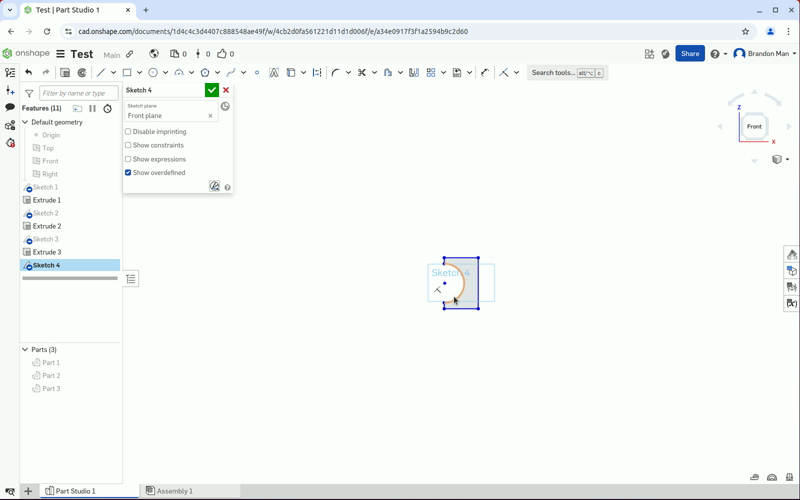
scroll(6)
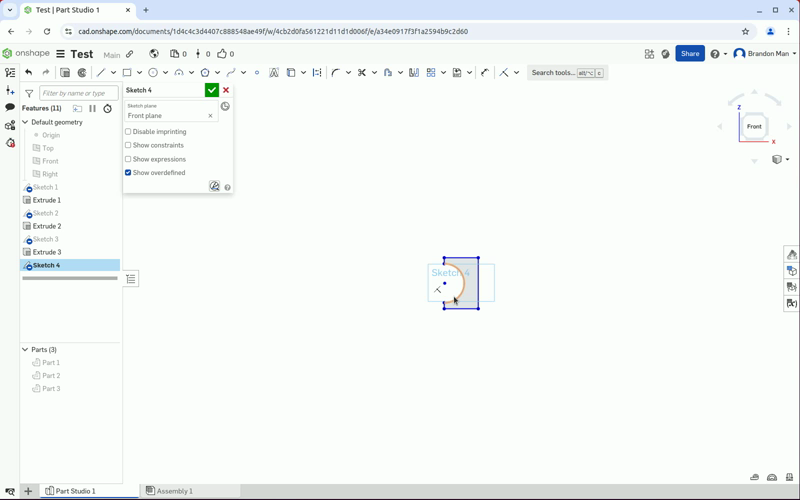
scroll(6)
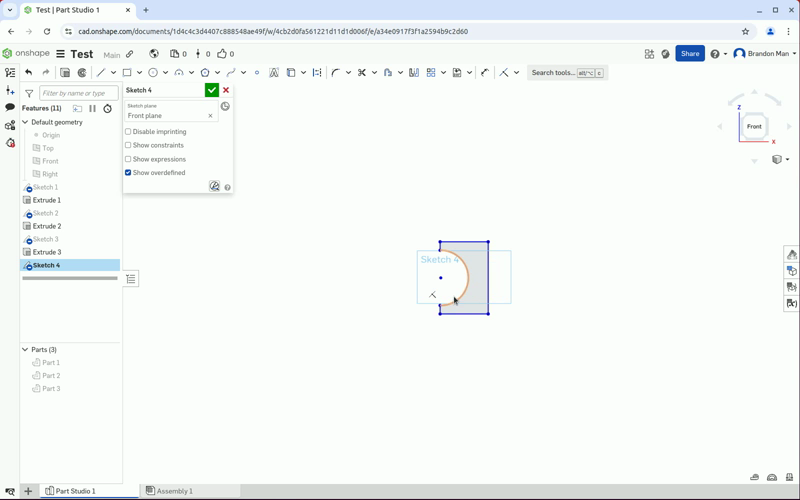
scroll(6)
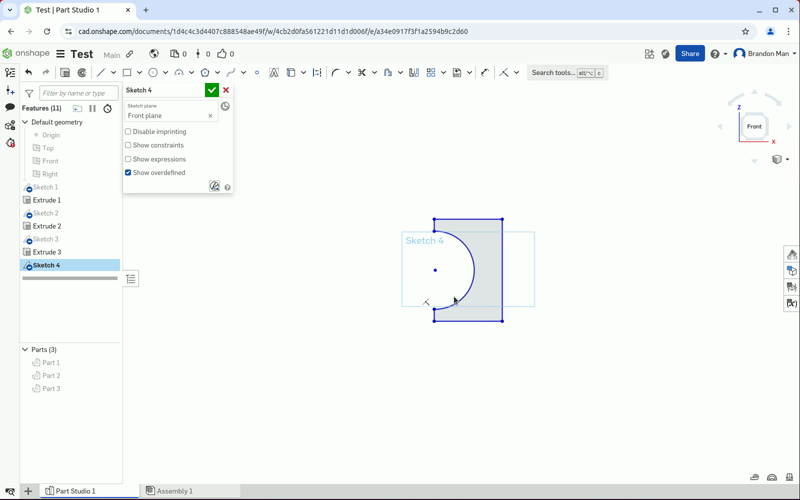
scroll(6)
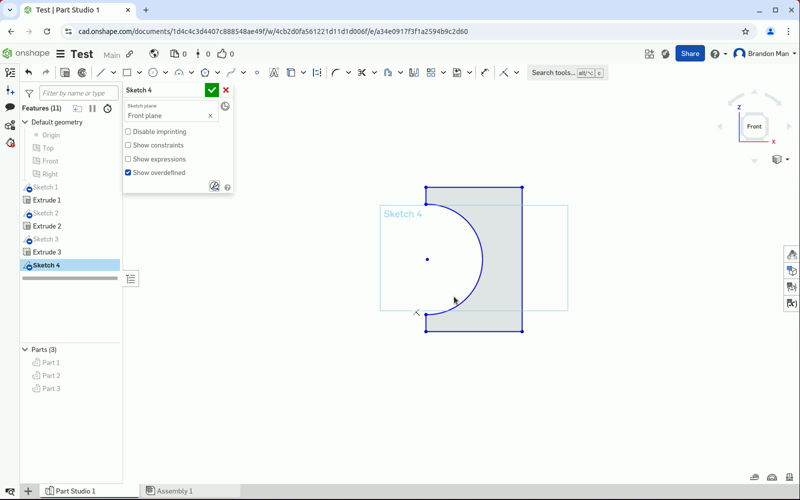
scroll(6)
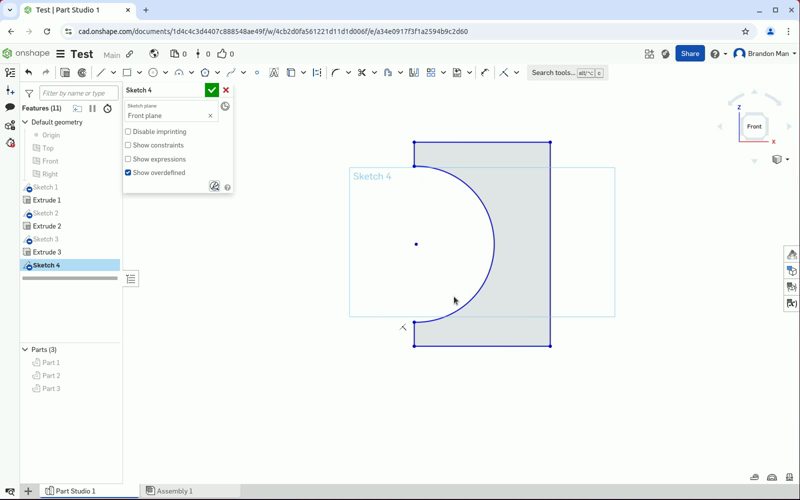
scroll(6)
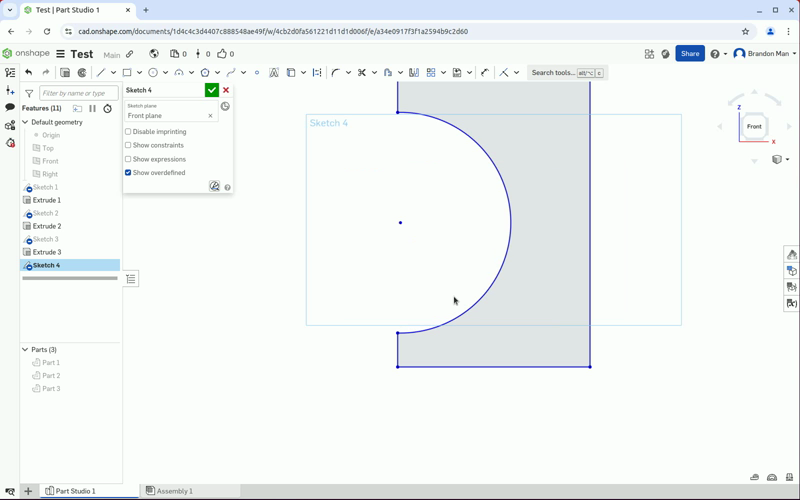
scroll(6)
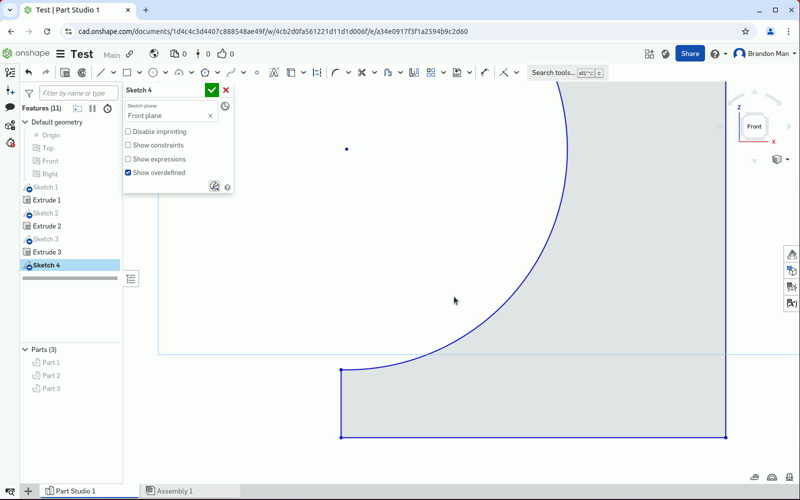
click(454, 296)
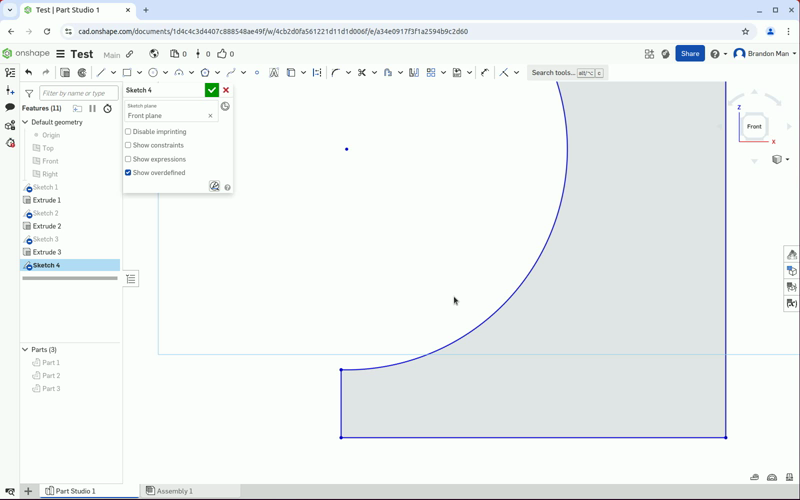
scroll(-6)
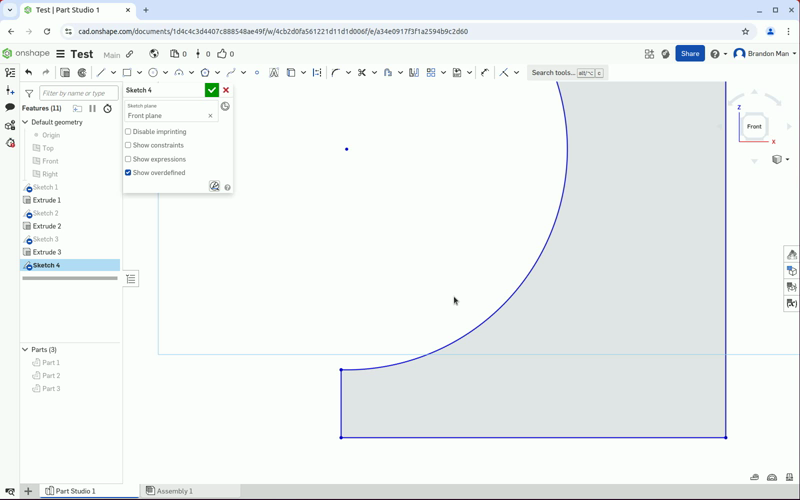
scroll(-6)
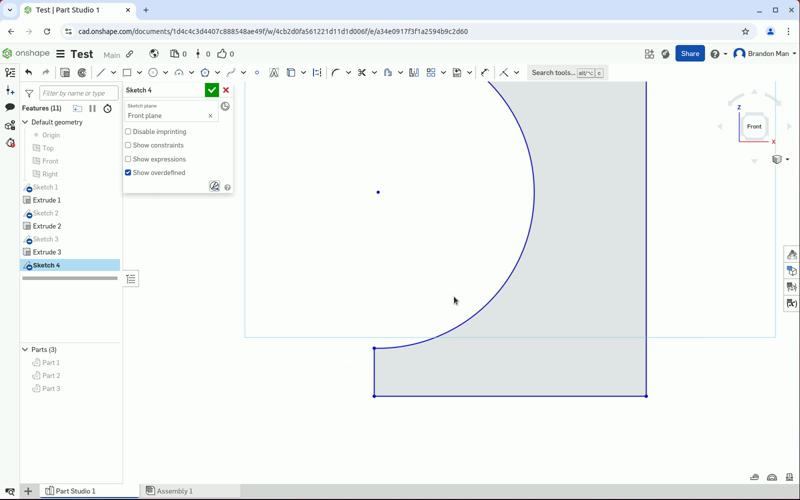
scroll(-6)
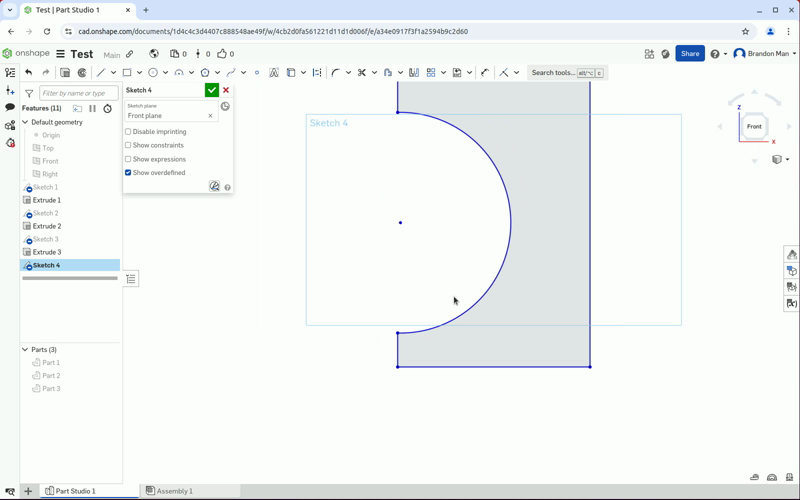
scroll(-6)
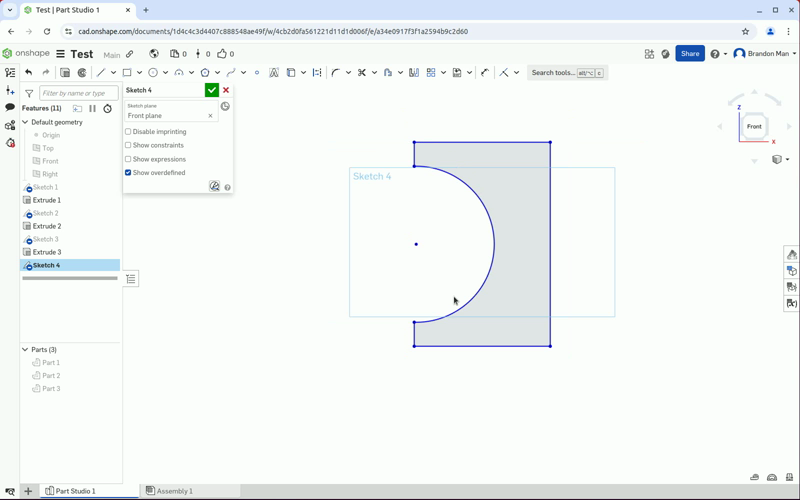
scroll(-6)
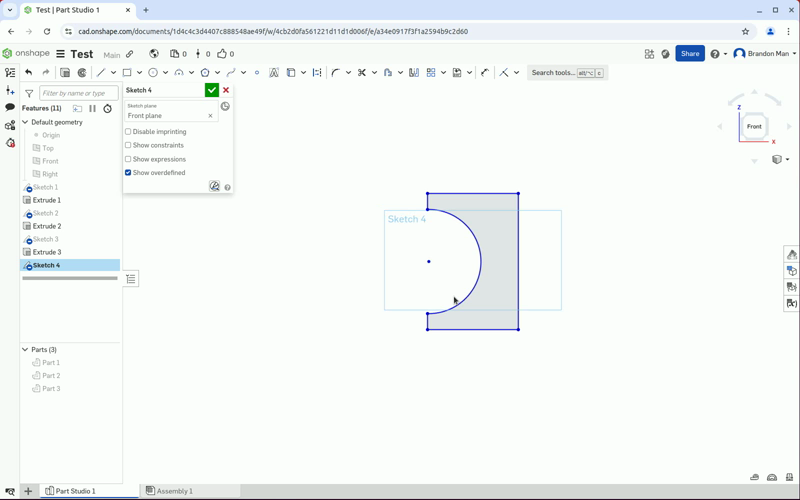
scroll(-6)
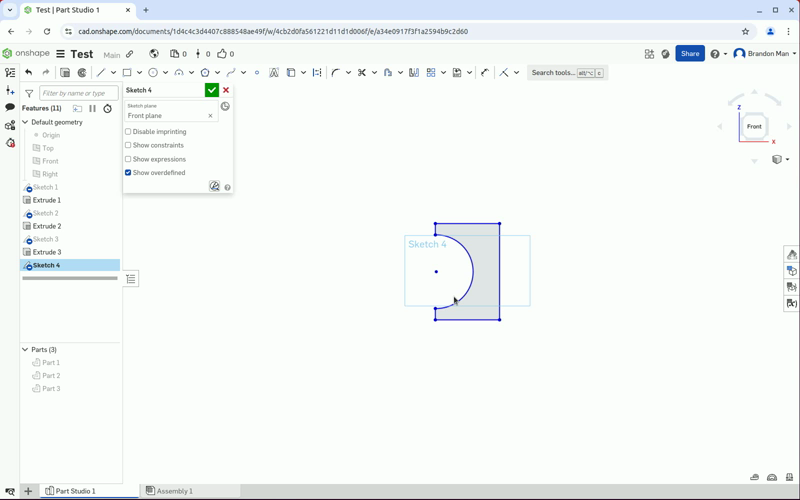
scroll(-6)
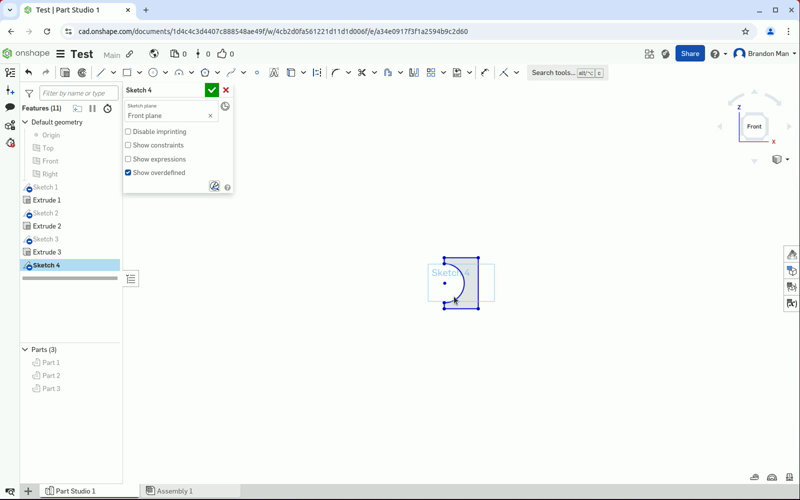
mouse_move(73, 352)
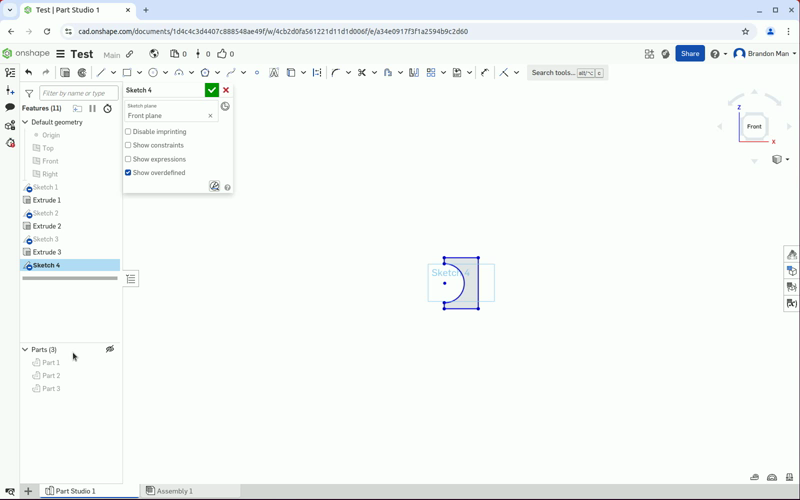
key(shift+y)
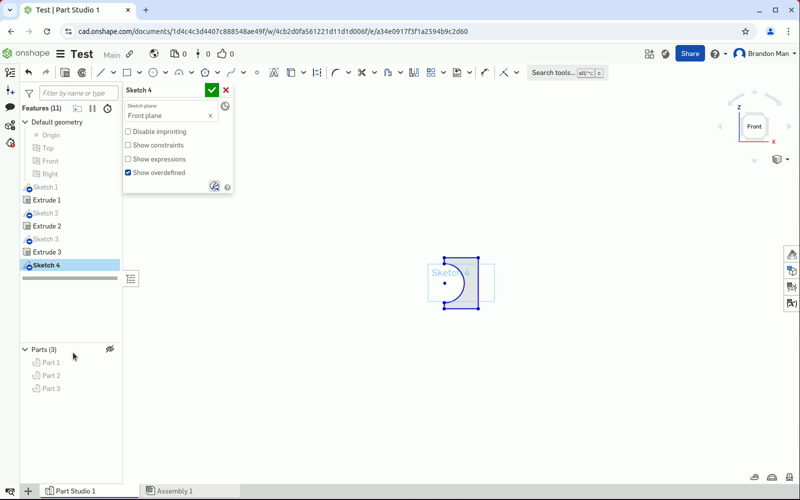
key(shift+e)
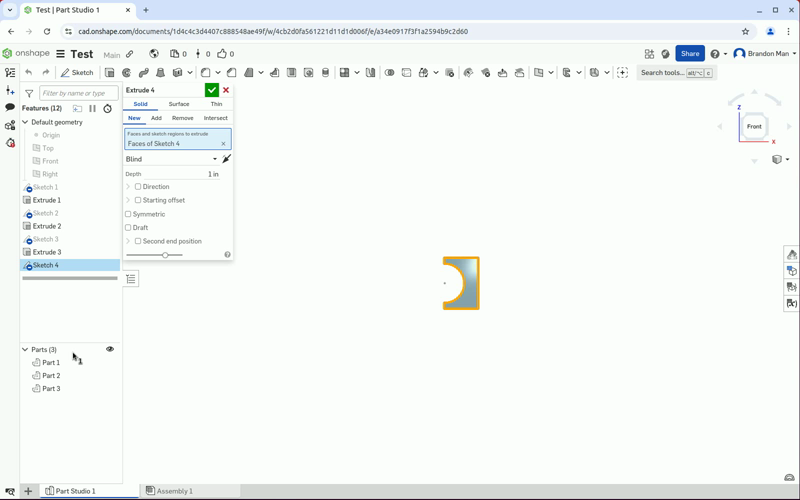
mouse_move(143, 106)
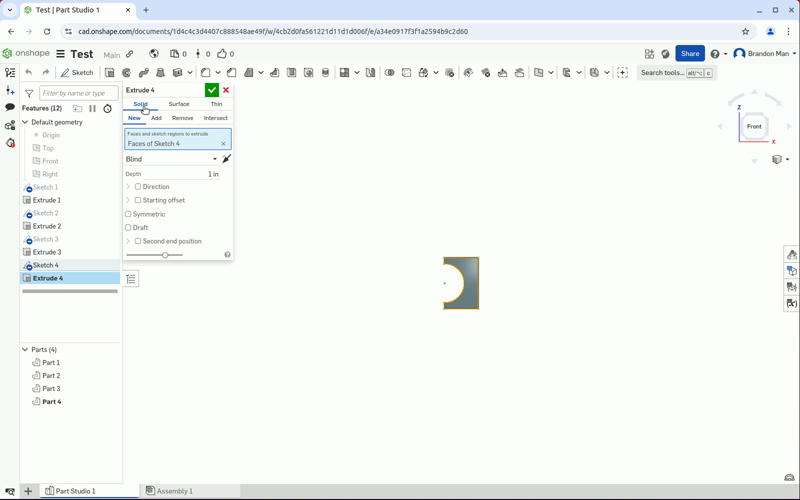
click(143, 106)
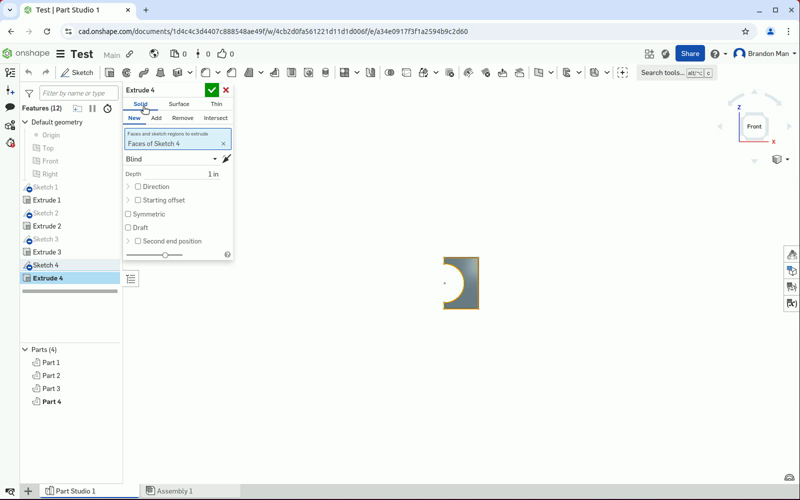
mouse_move(137, 120)
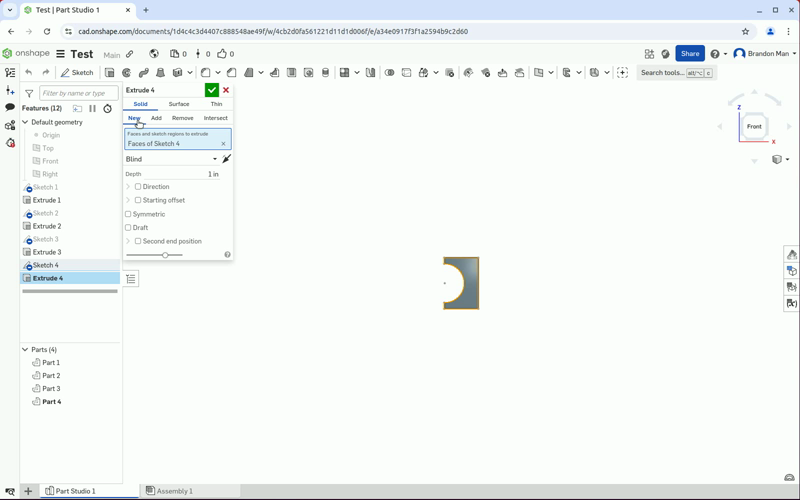
click(137, 120)
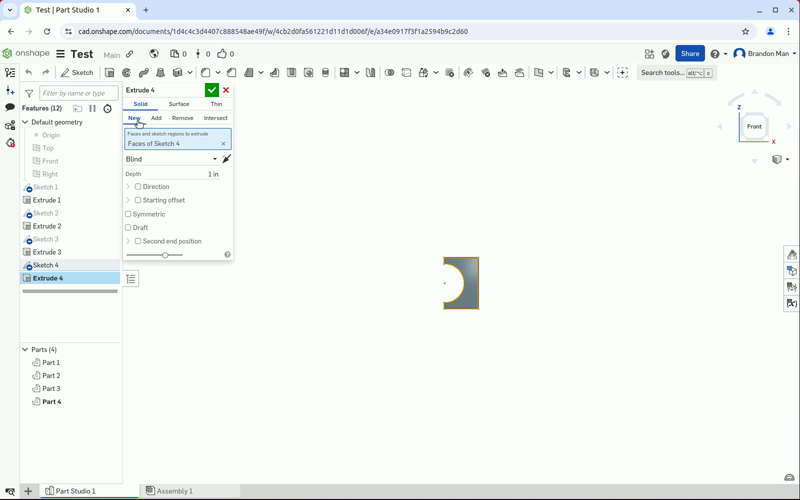
key(tab, 4)
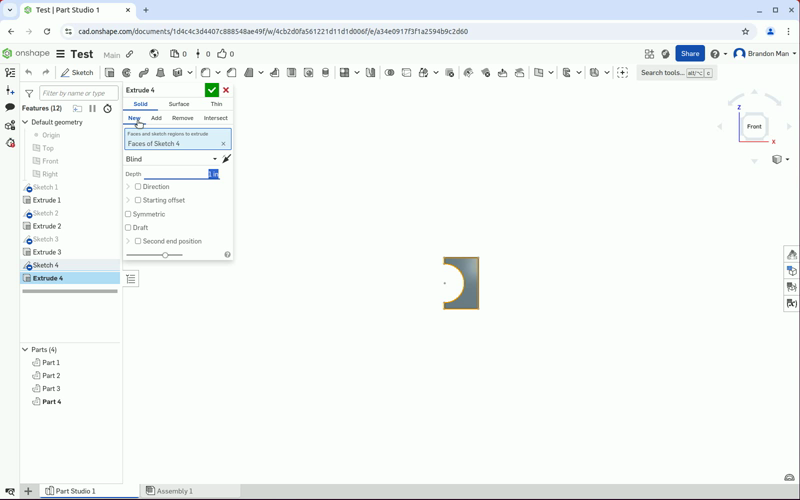
text(46.216)
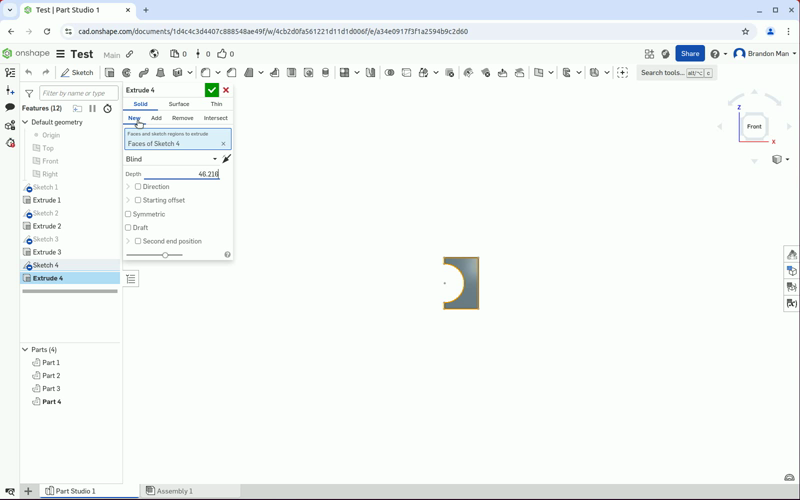
key(tab, 3)
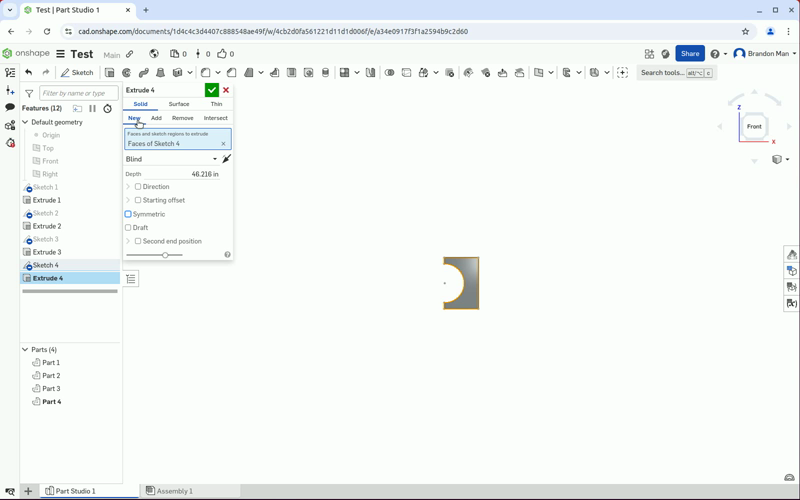
key(space)
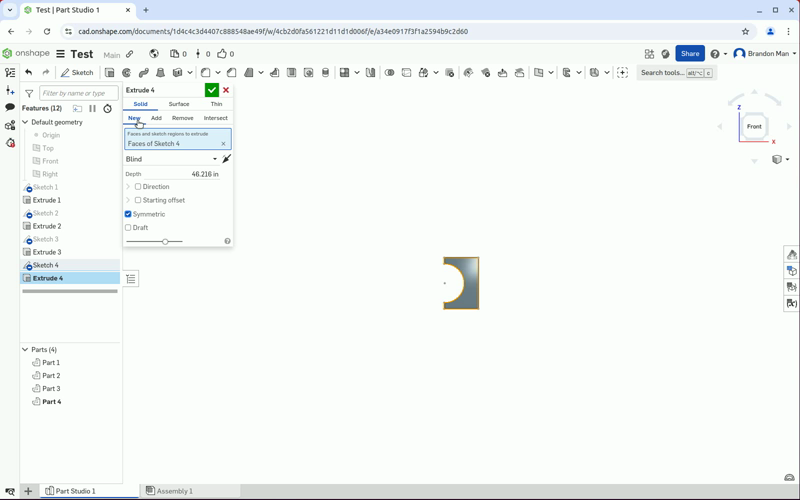
key(enter)
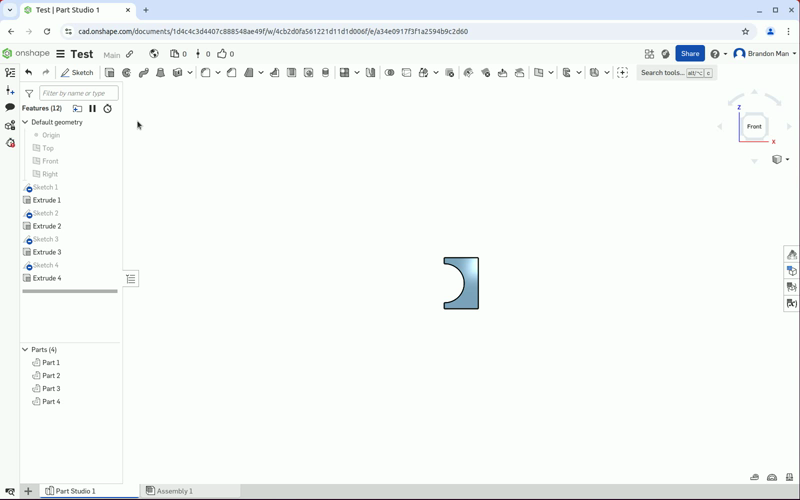
key(shift+h)
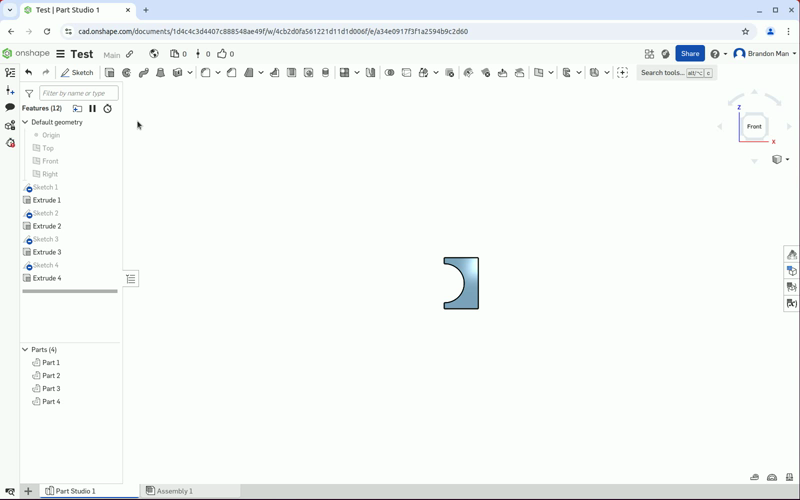
key(shift+h)
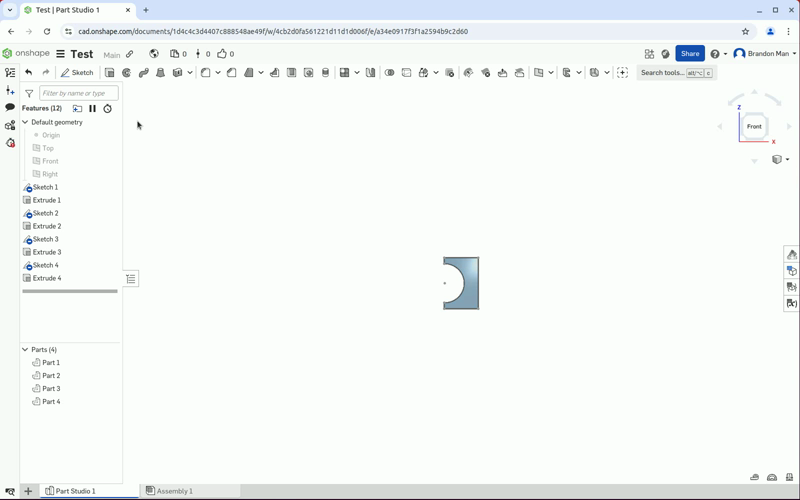
key(shift+7)
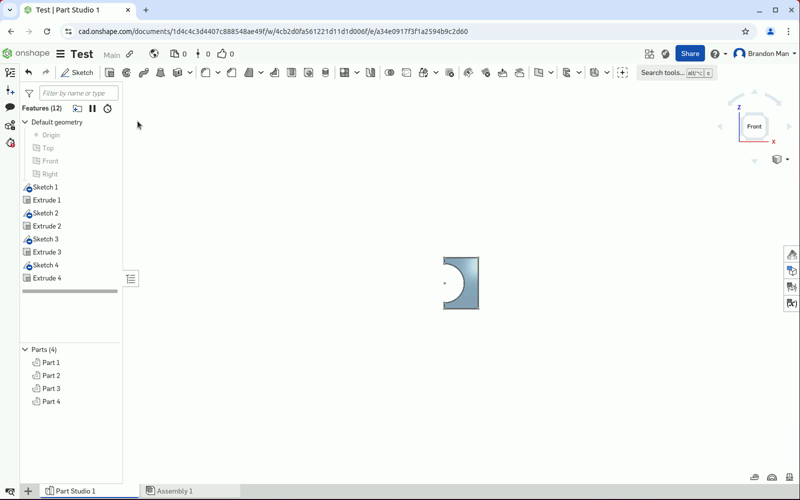
key(left, 2)
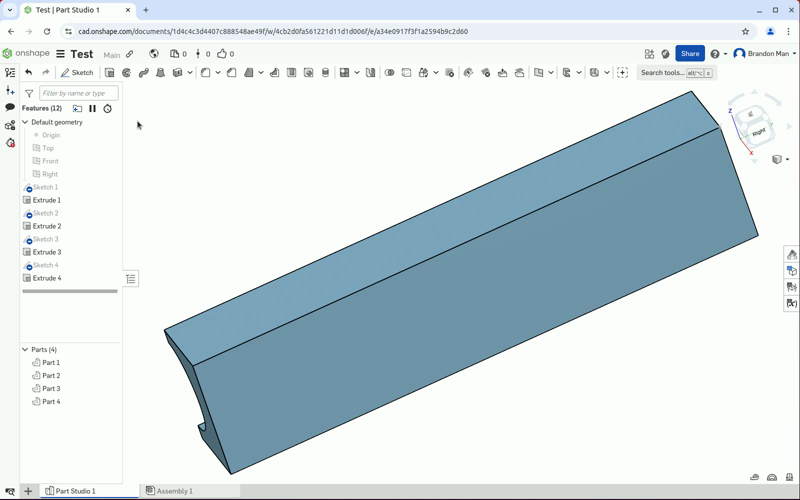
key(down, 2)
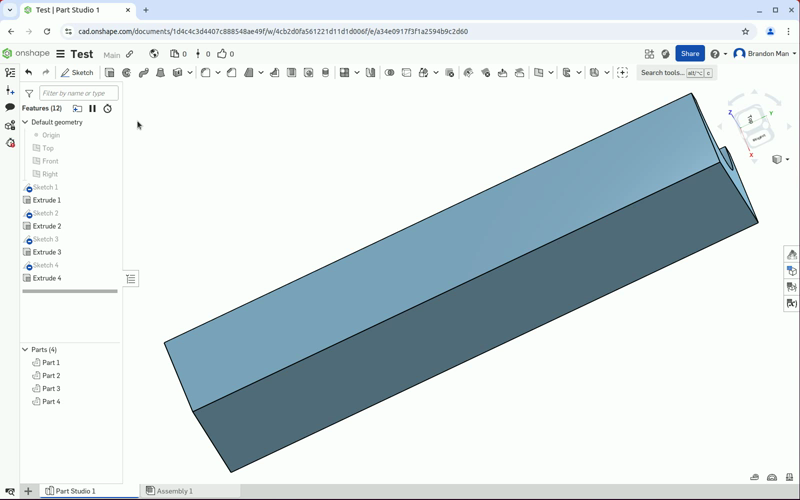
key(up, 2)
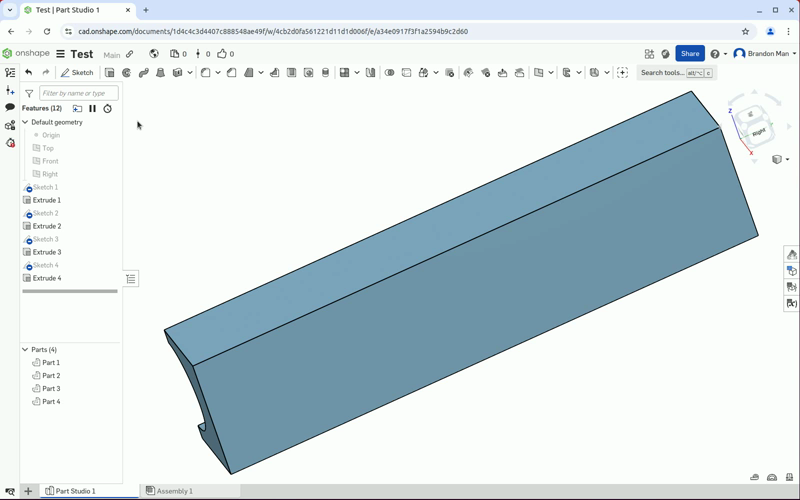
key(right, 2)
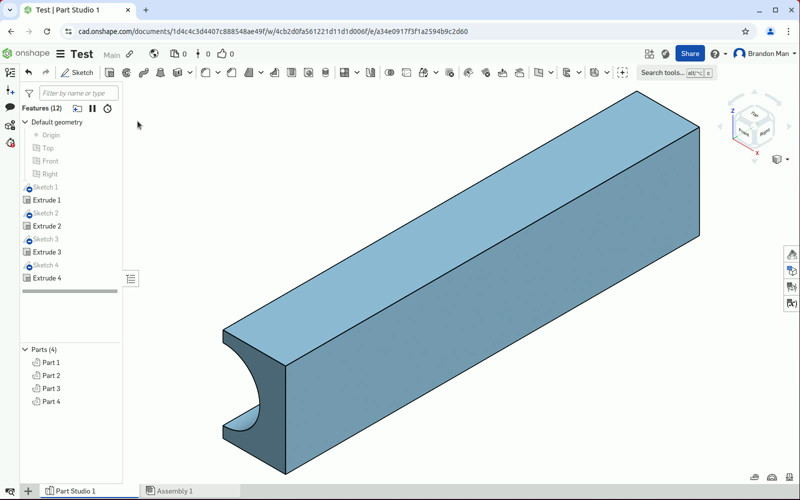
mouse_move(73, 189)
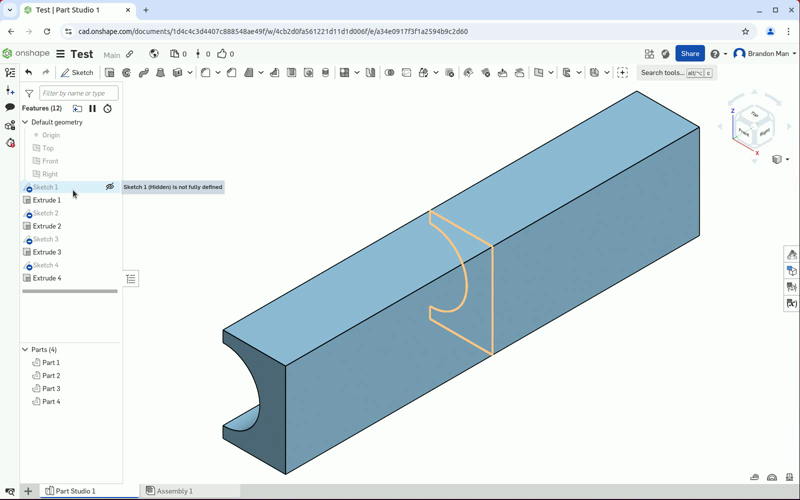
click(73, 189)